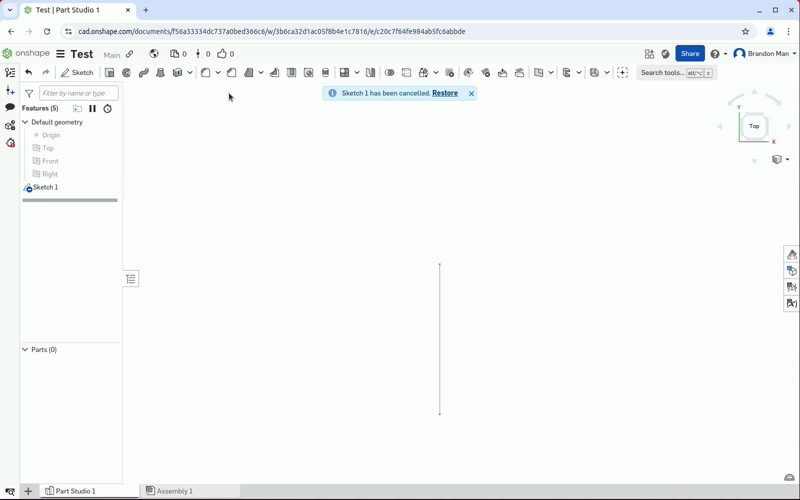
key(shift+h)
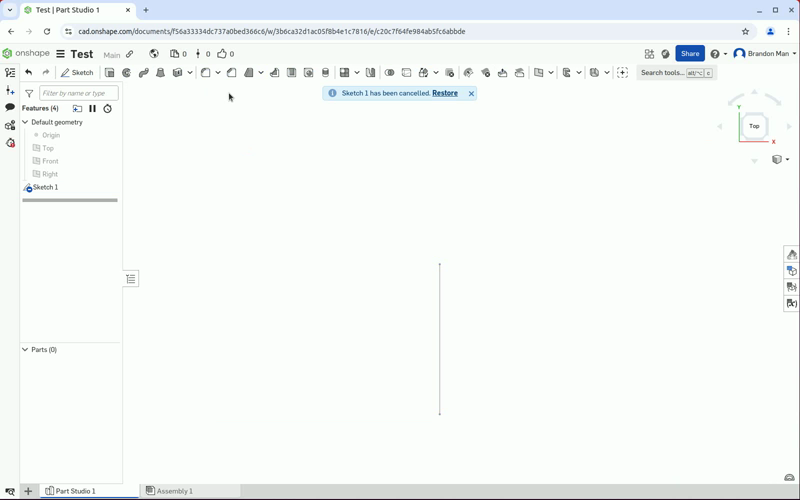
key(shift+s)
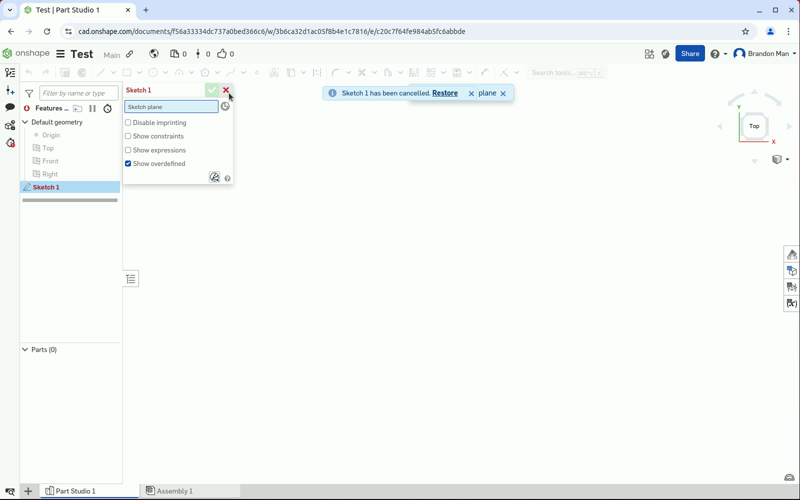
mouse_move(73, 150)
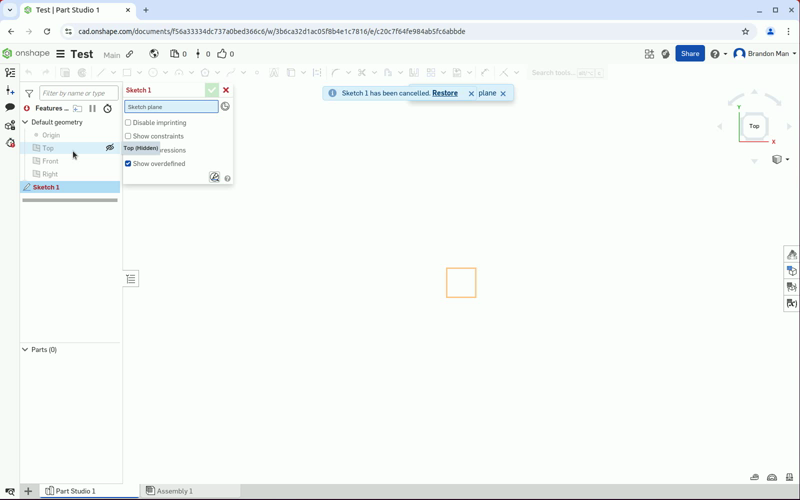
click(73, 150)
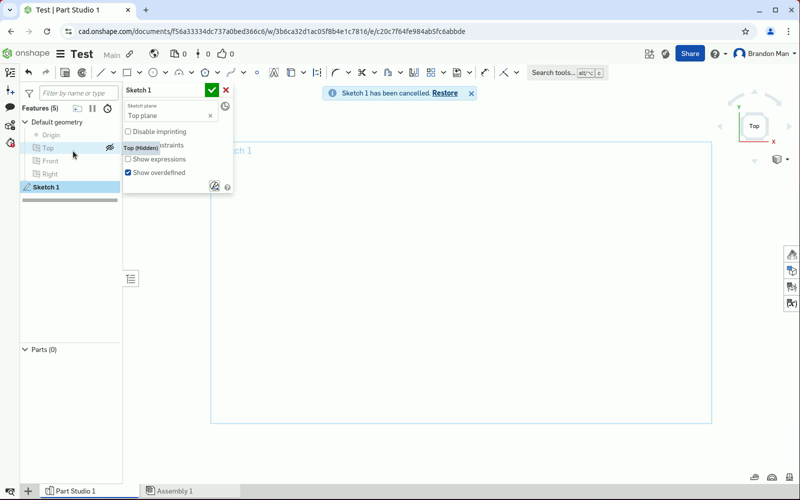
mouse_move(73, 352)
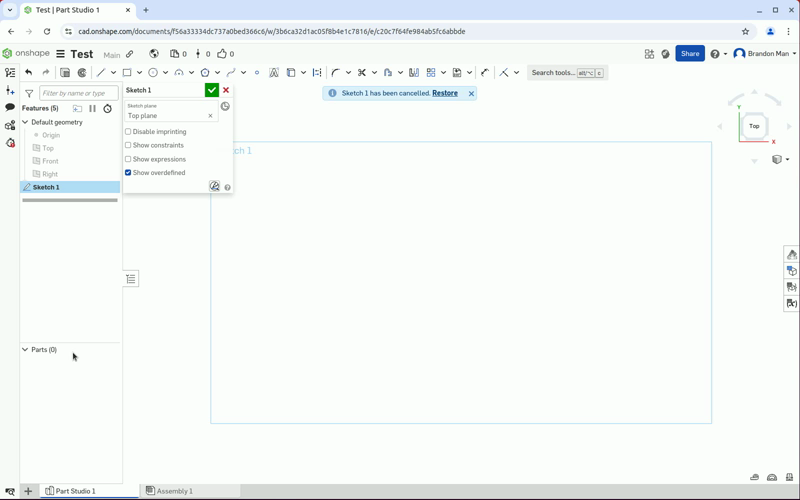
key(y)
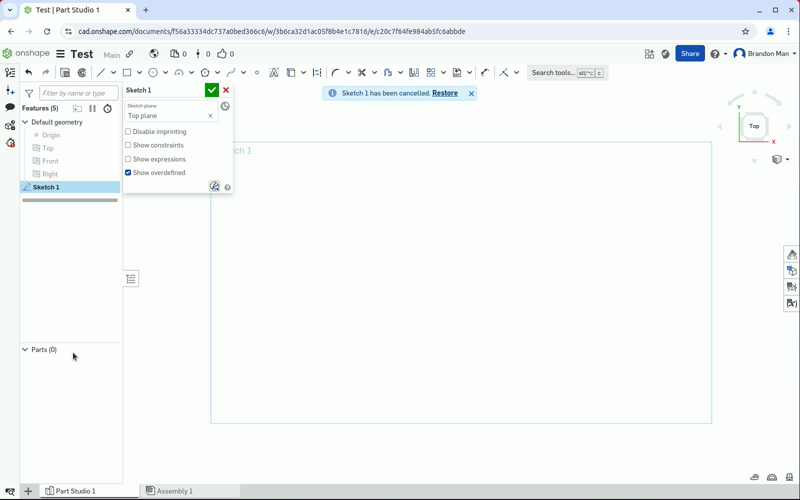
key(l)
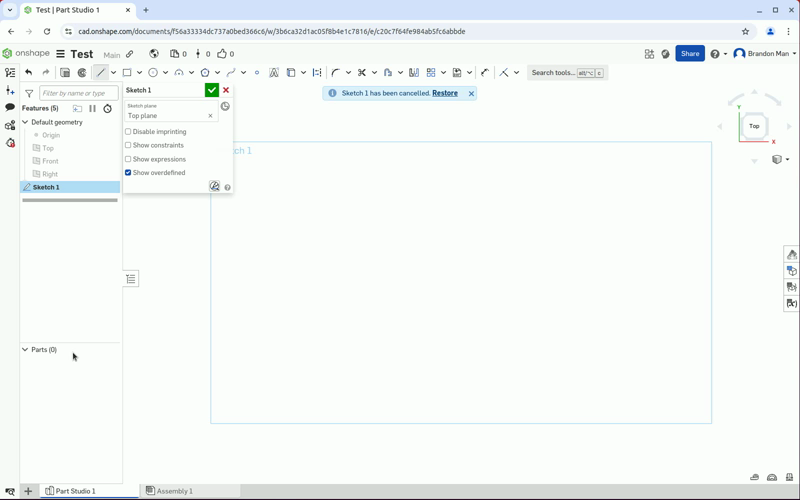
key_down(shift)
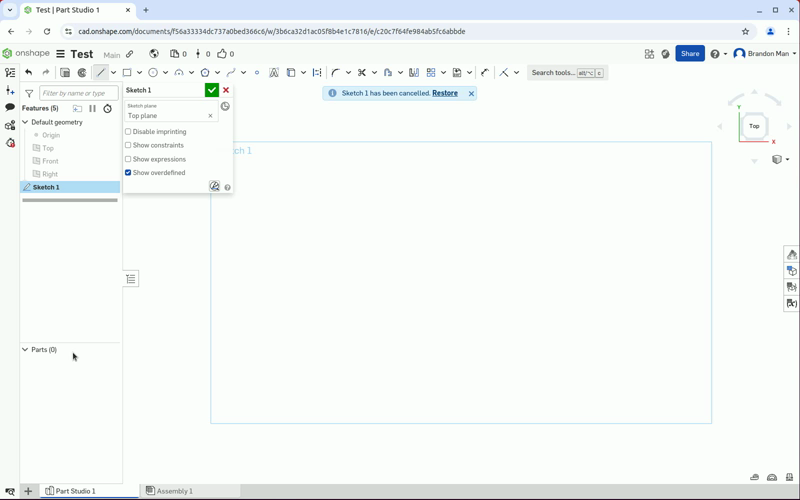
mouse_move(351, 335)
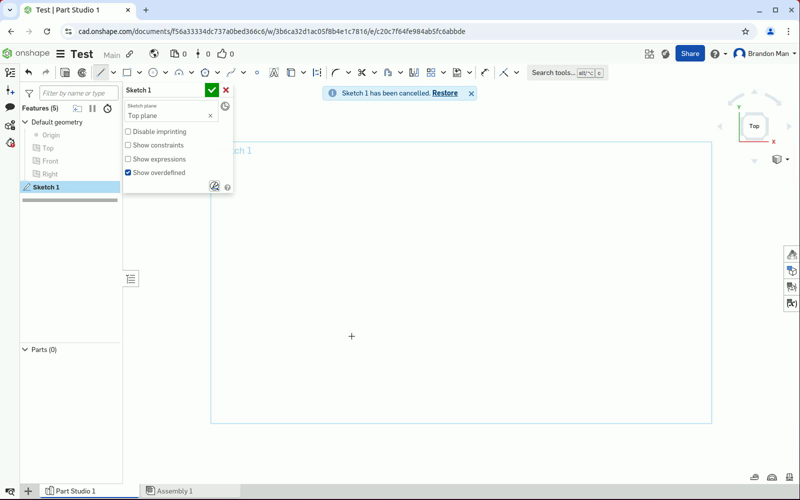
click(351, 335)
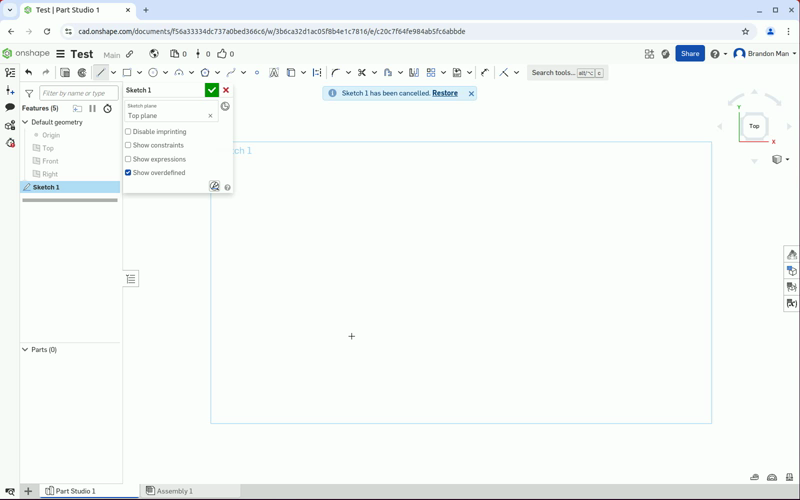
key_up(shift)
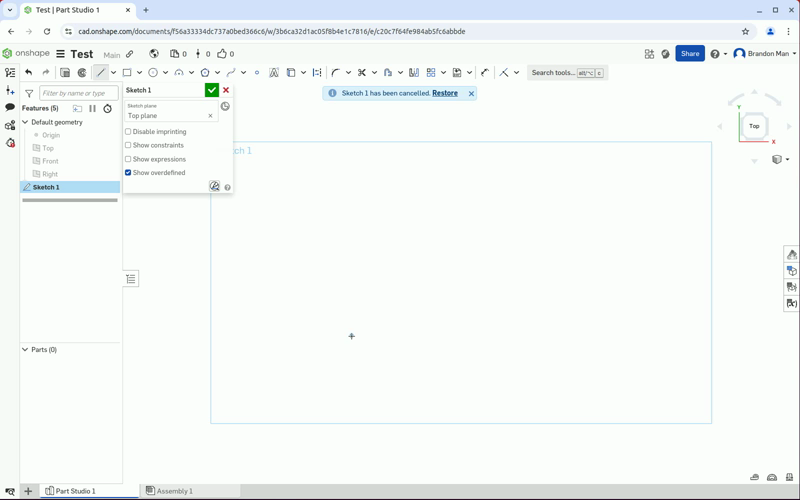
key_down(shift)
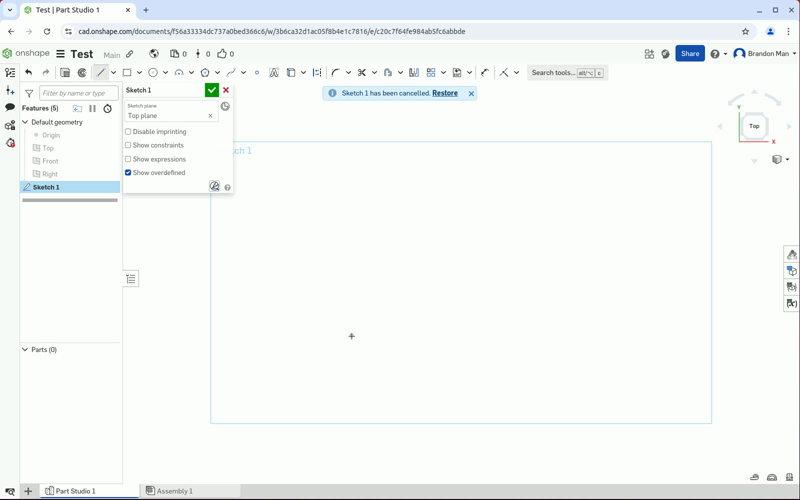
mouse_move(569, 335)
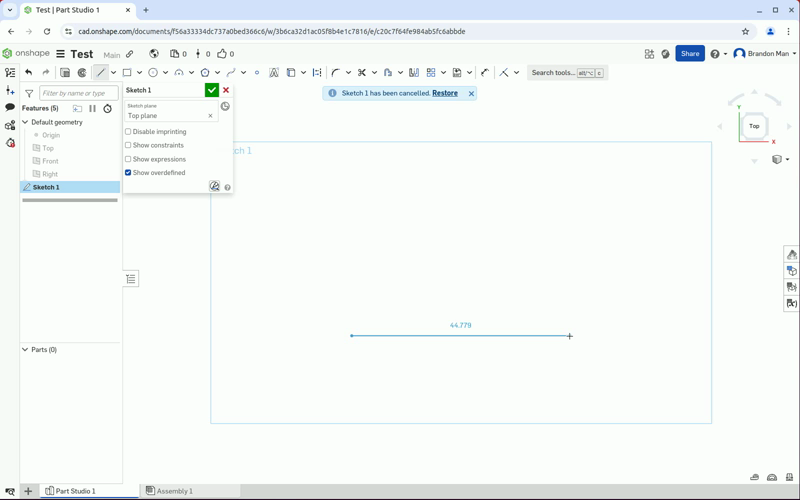
click(569, 335)
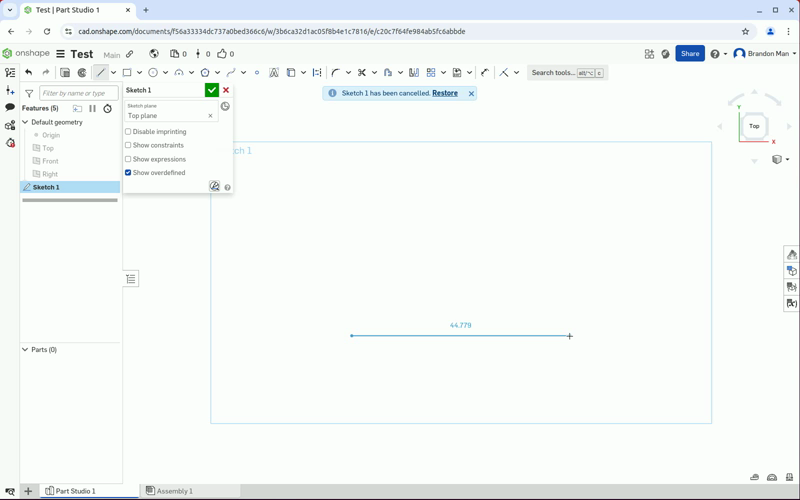
key_up(shift)
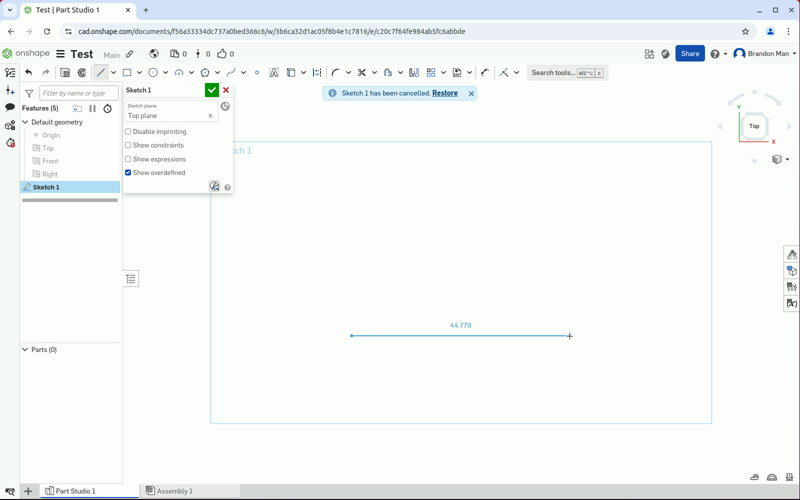
key_down(shift)
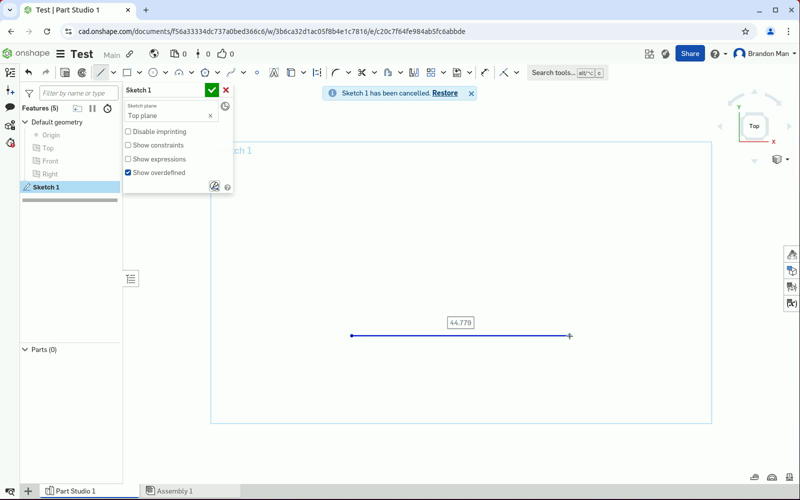
mouse_move(569, 230)
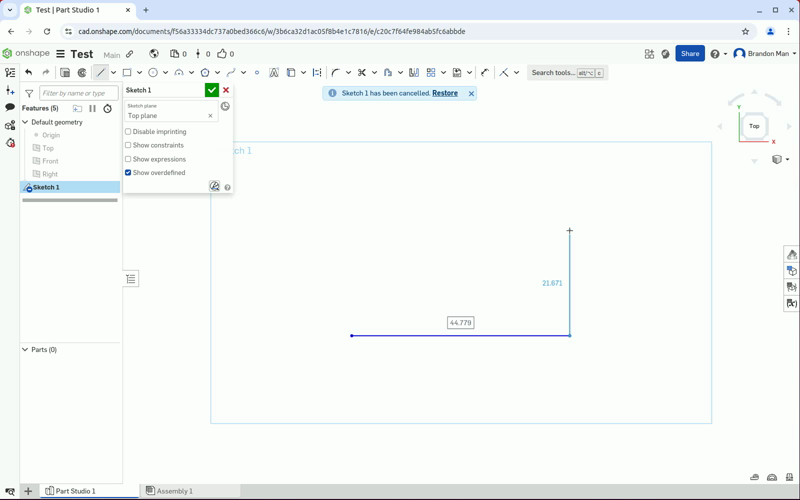
click(569, 230)
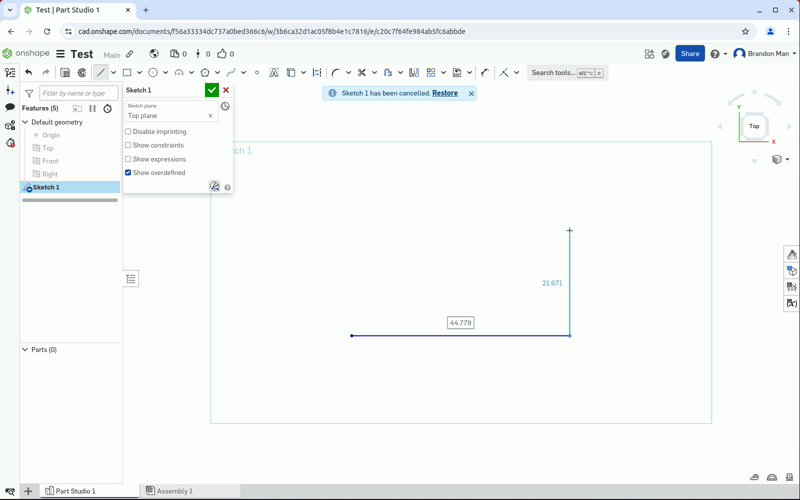
key_up(shift)
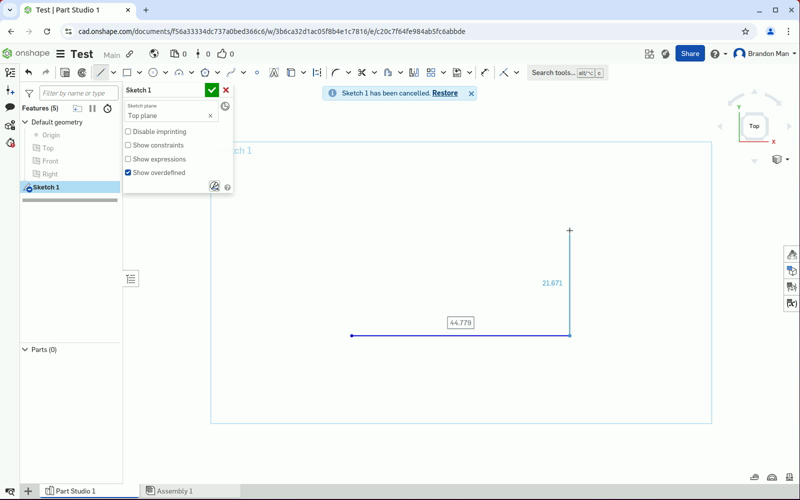
key_down(shift)
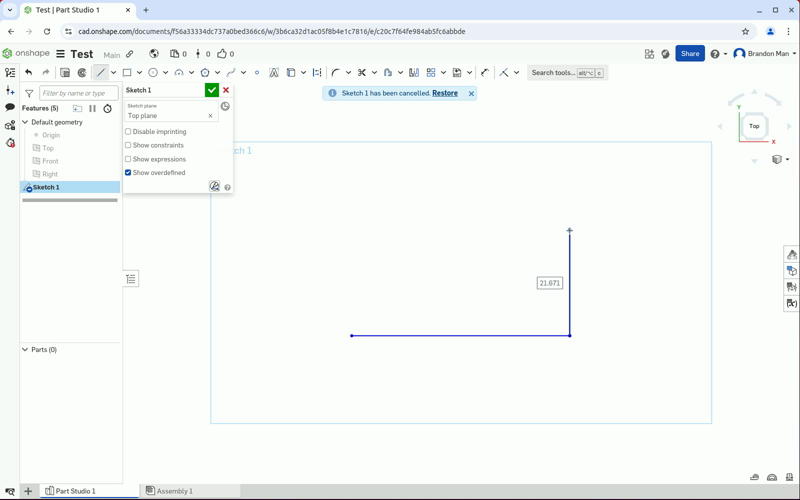
mouse_move(351, 230)
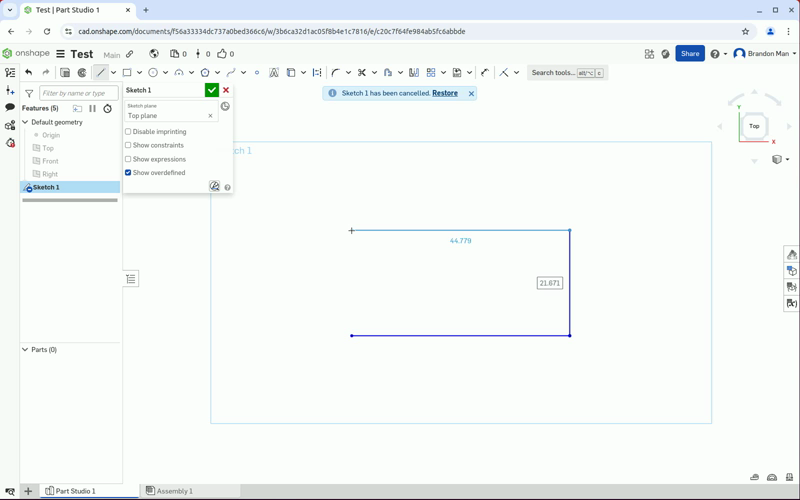
click(351, 230)
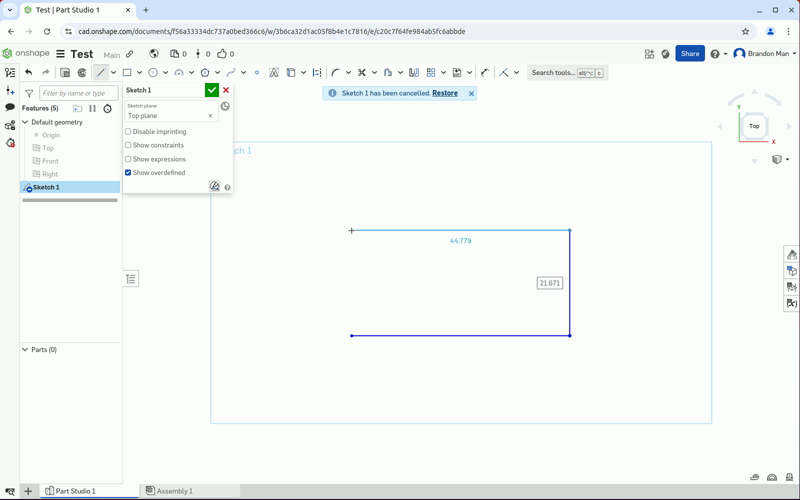
key_up(shift)
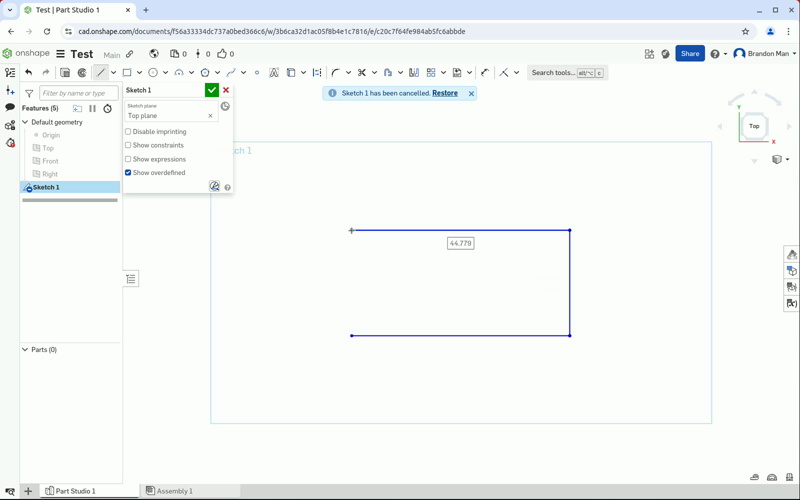
key_down(shift)
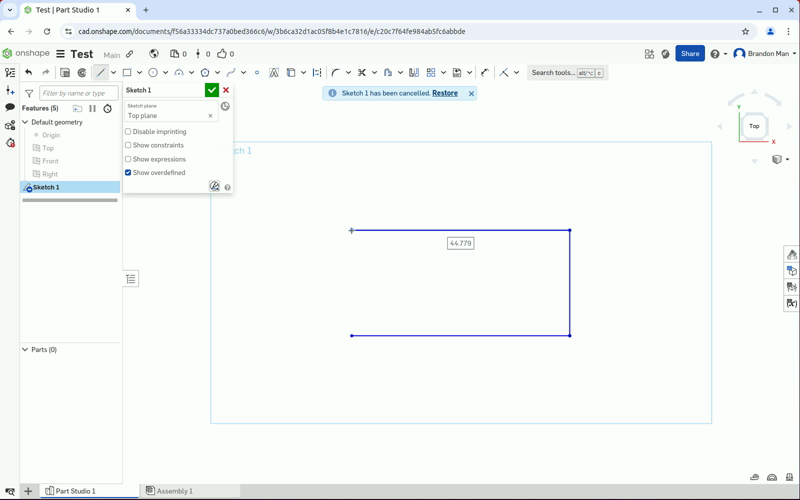
mouse_move(351, 335)
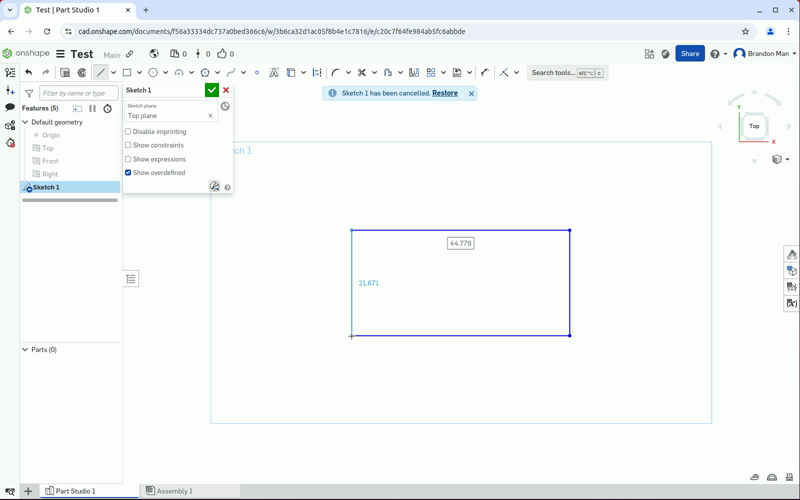
key_up(shift)
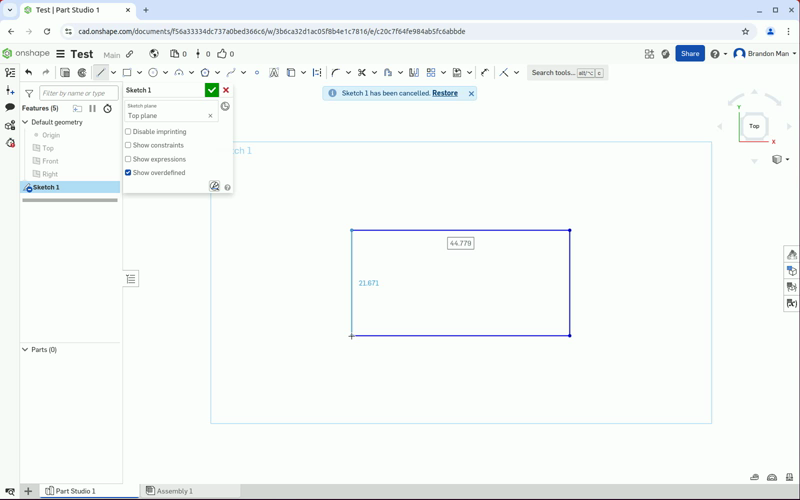
click(351, 335)
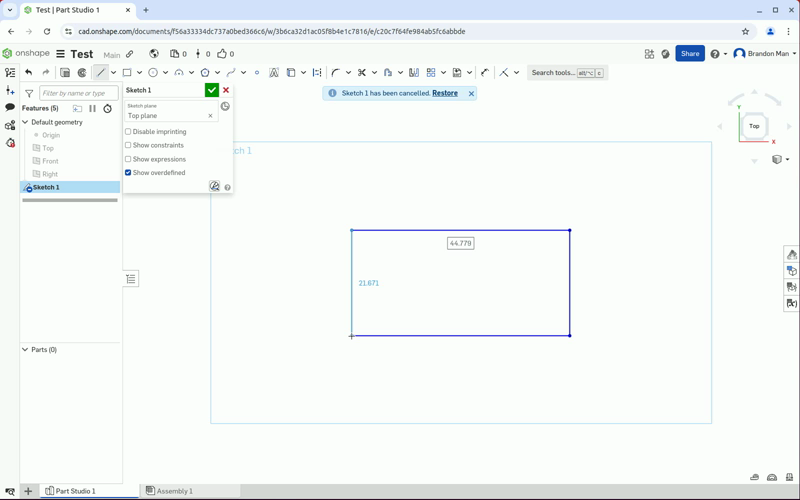
key(esc)
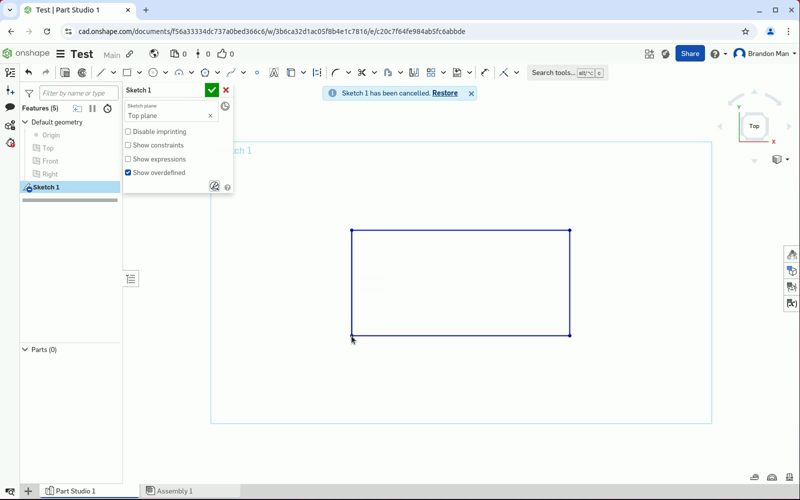
mouse_move(391, 316)
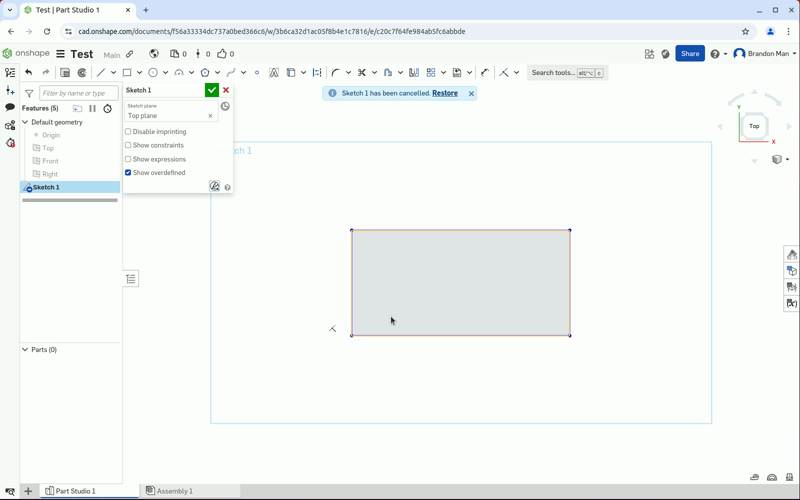
click(391, 316)
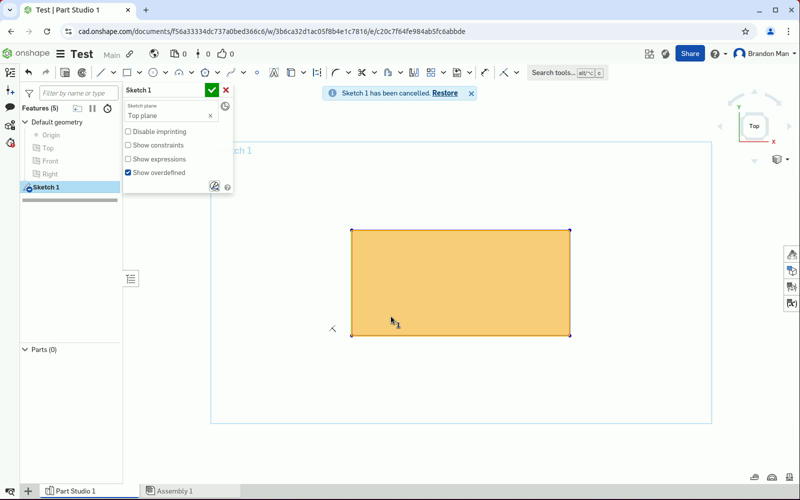
mouse_move(73, 352)
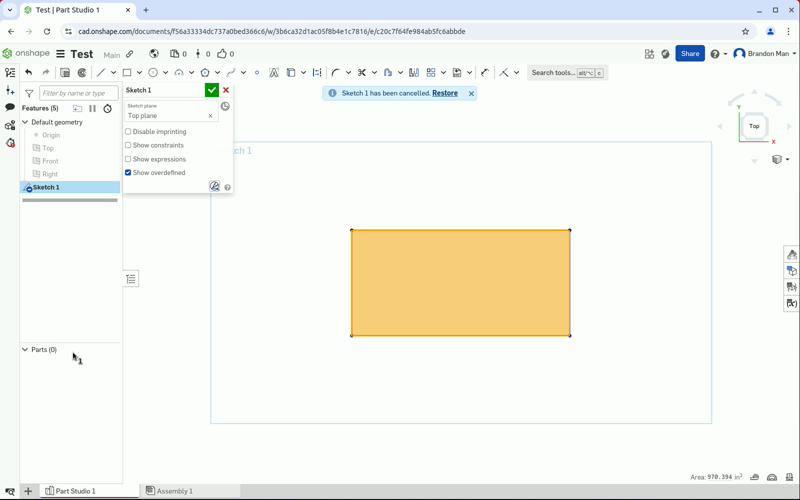
key(shift+y)
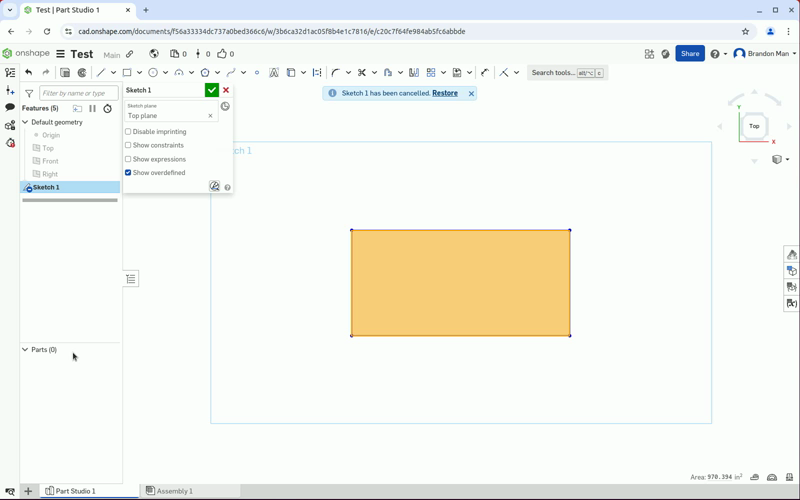
key(shift+e)
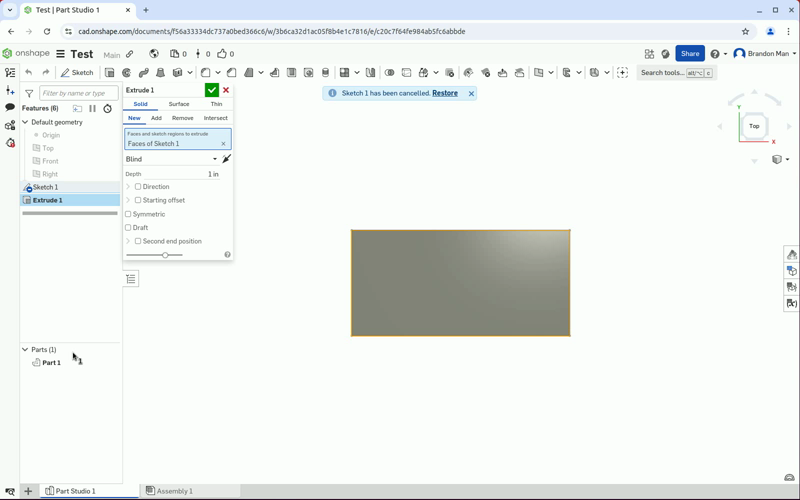
mouse_move(143, 106)
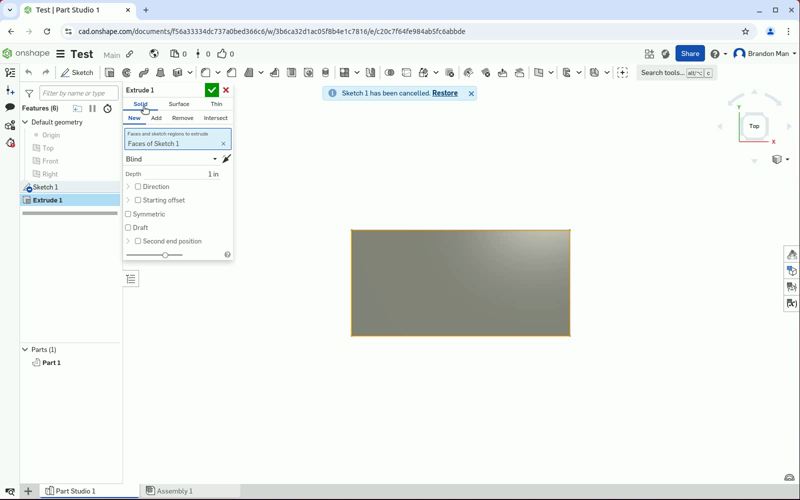
click(143, 106)
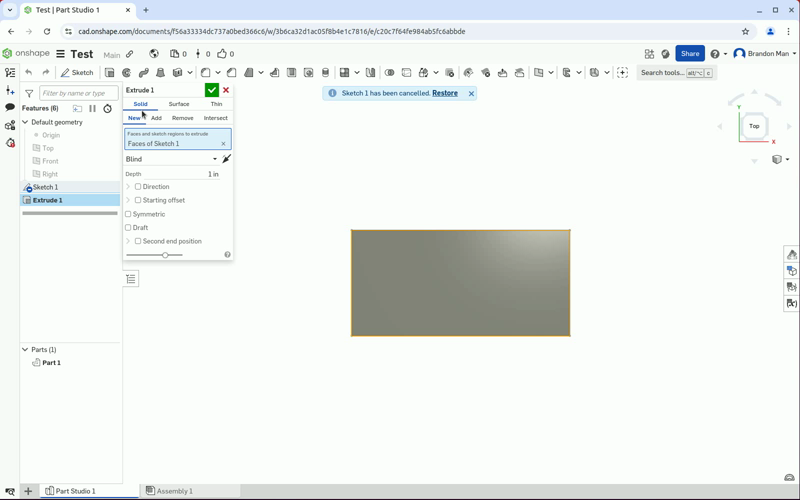
mouse_move(137, 120)
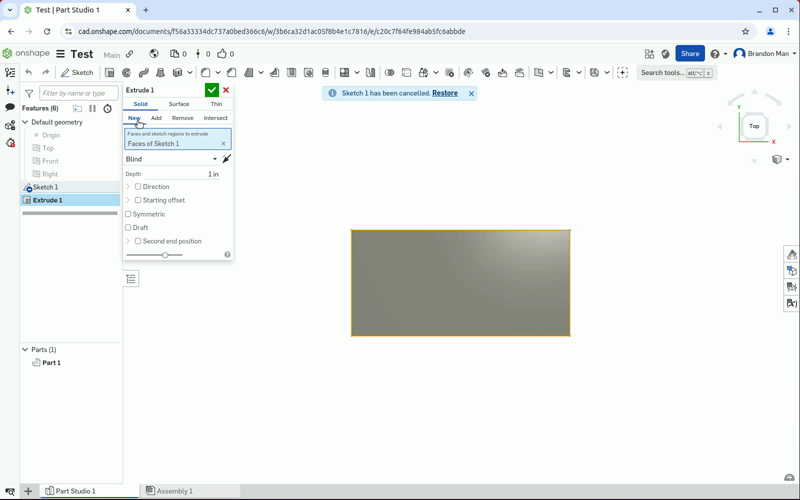
click(137, 120)
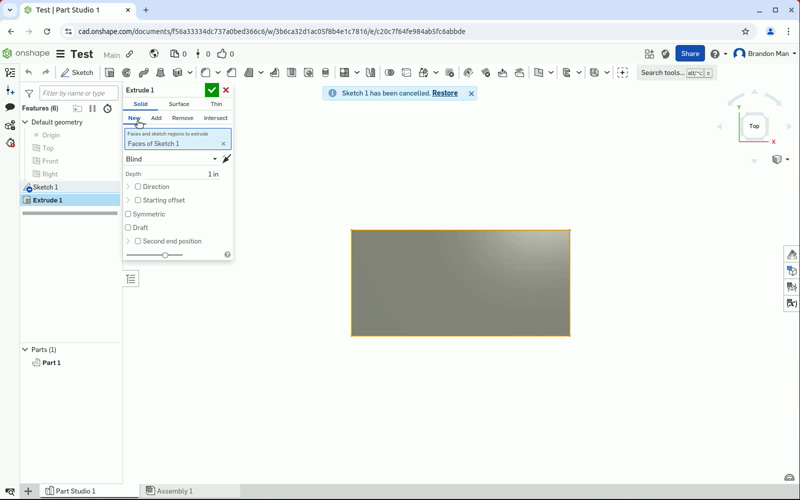
key(tab, 4)
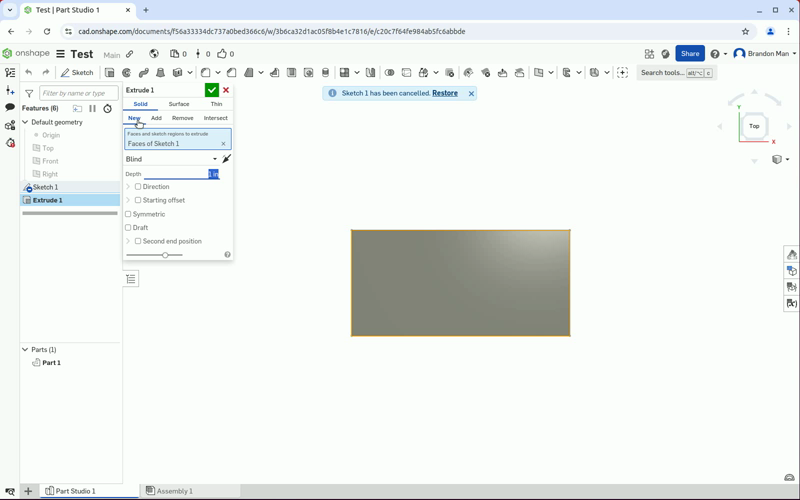
text(4.574)
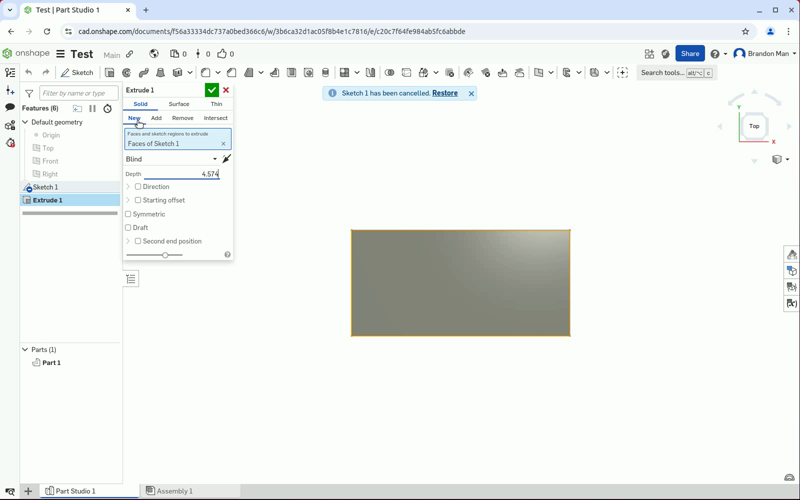
key(enter)
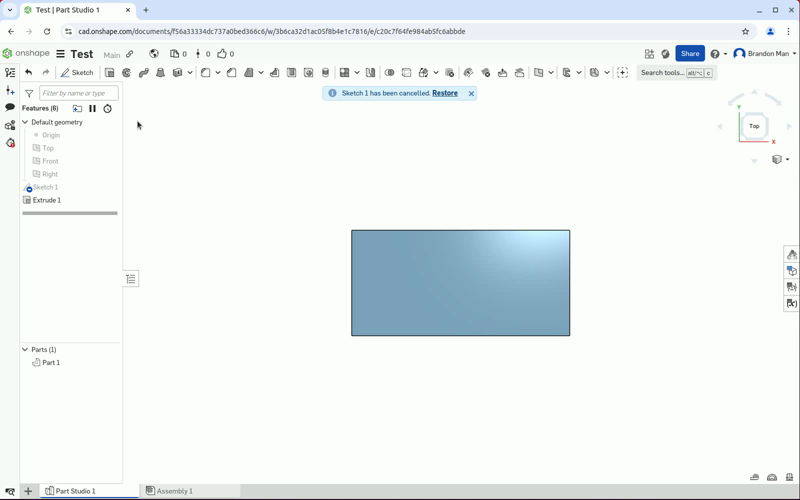
key(shift+h)
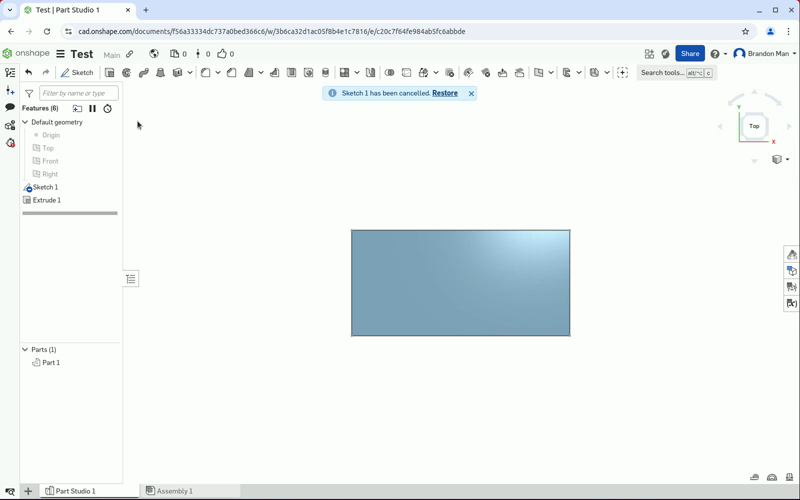
key(shift+h)
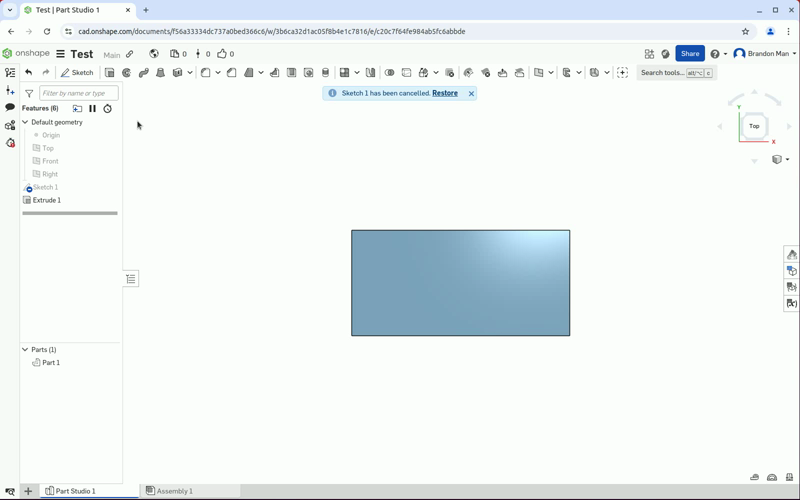
mouse_move(73, 189)
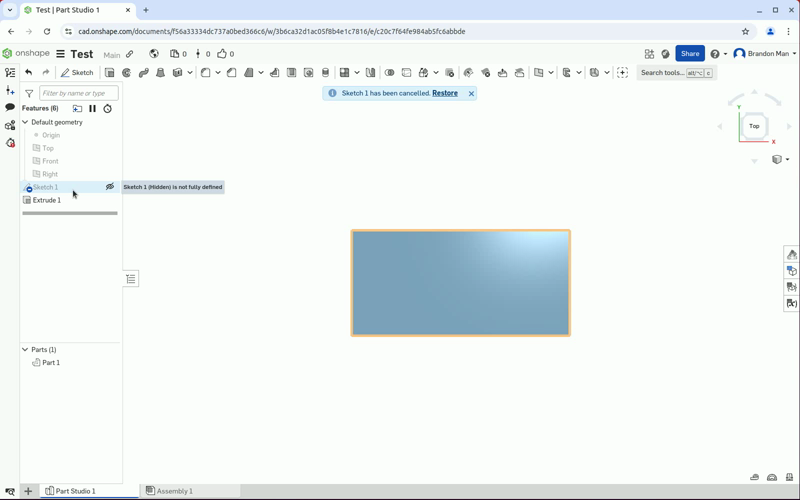
click(73, 189)
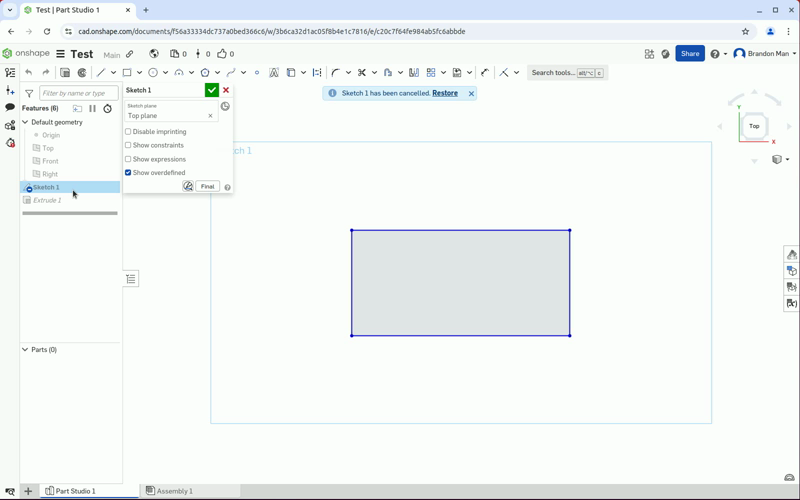
mouse_move(229, 92)
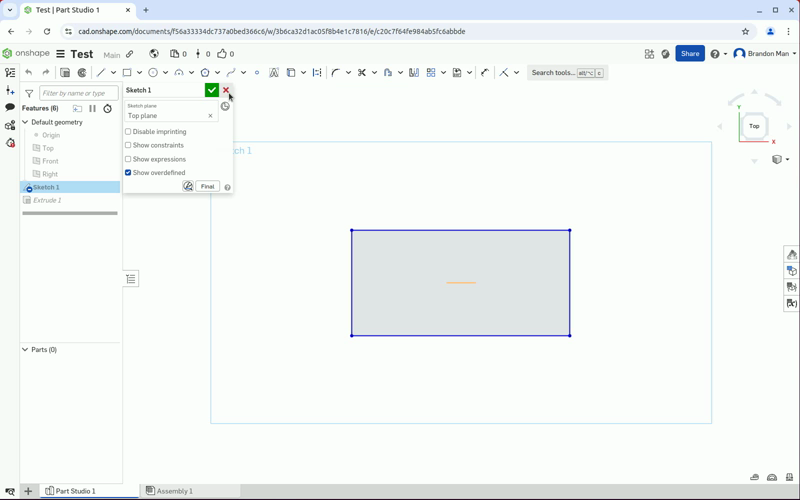
click(229, 92)
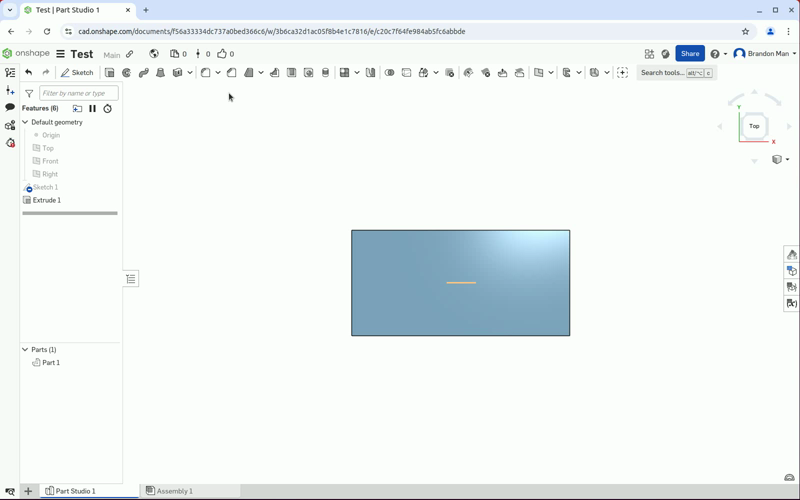
mouse_move(73, 352)
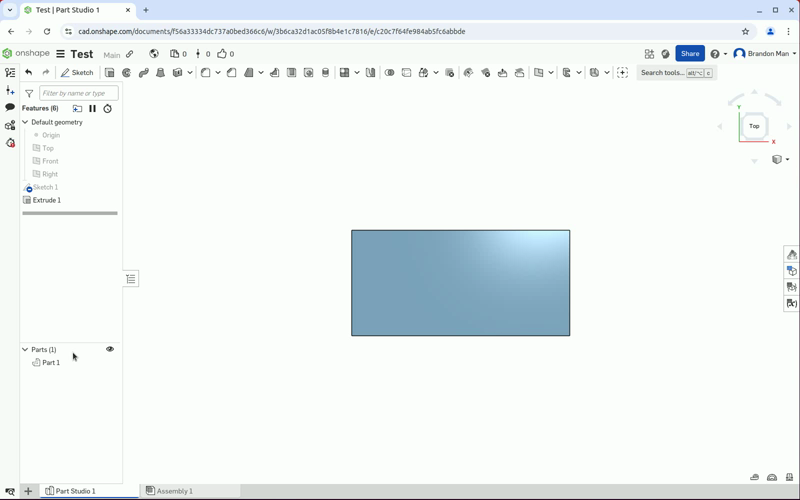
key(y)
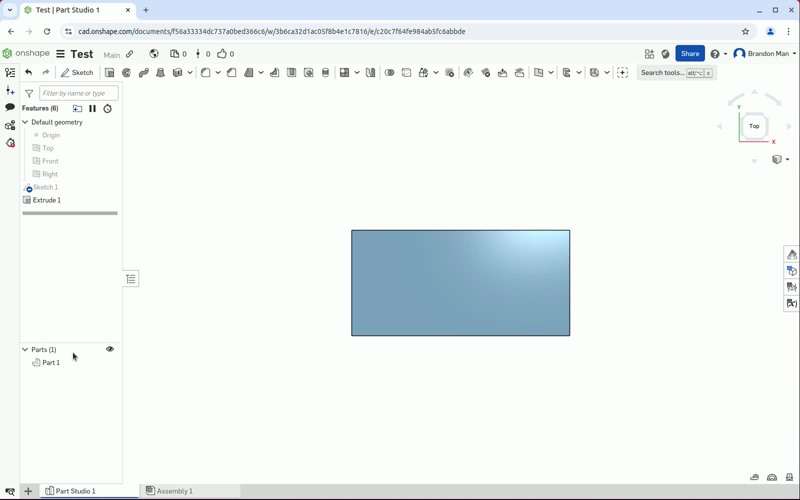
key(shift+p)
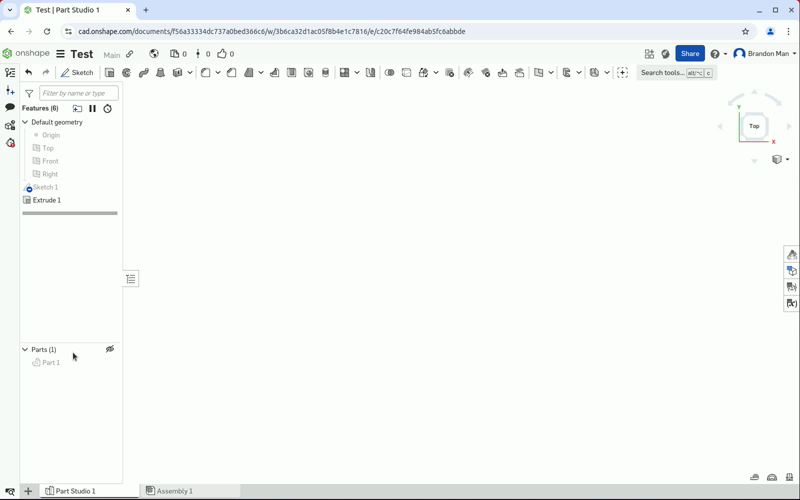
key(space)
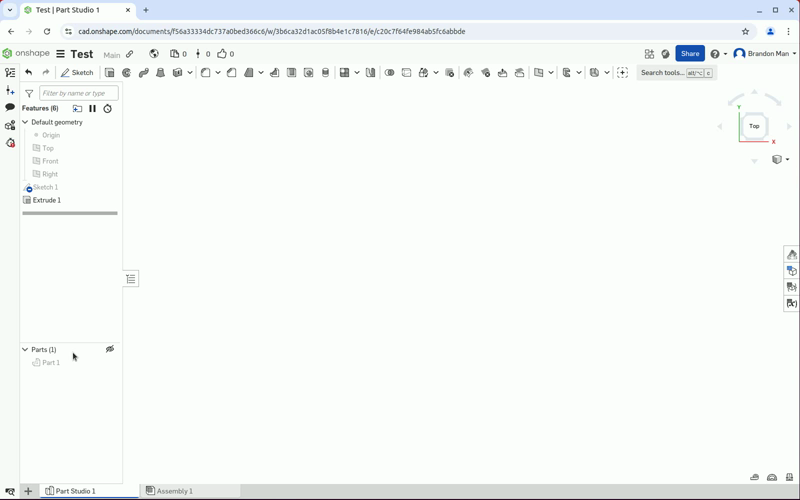
key_down(shift)
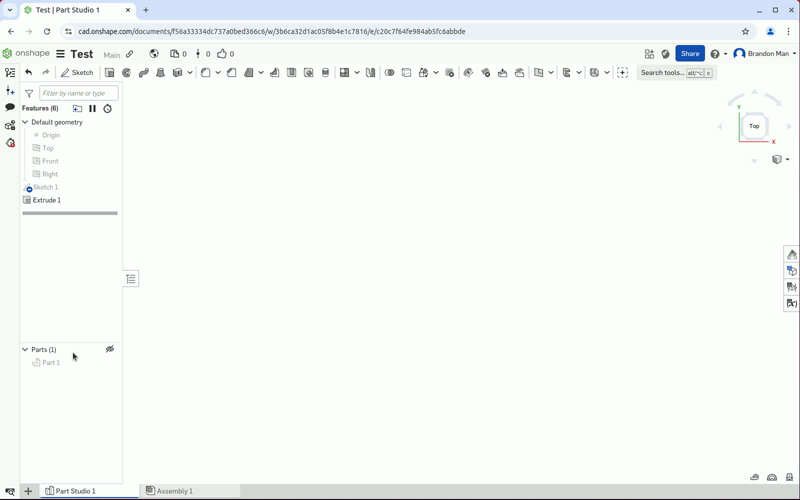
key(up)
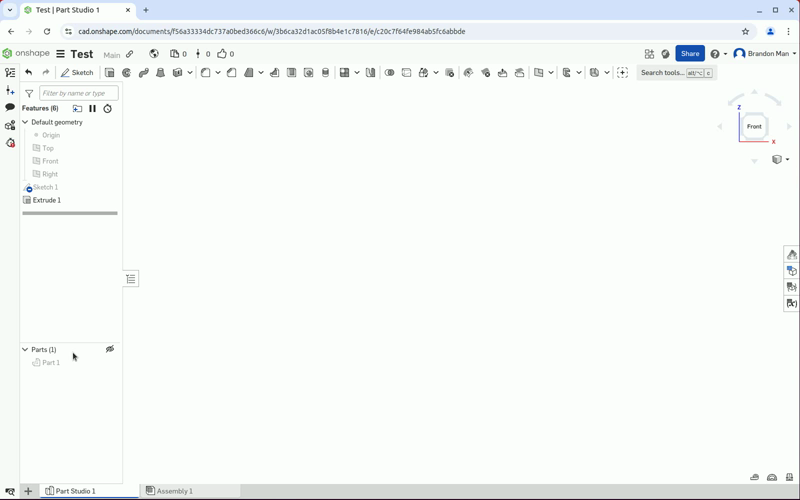
key_up(shift)
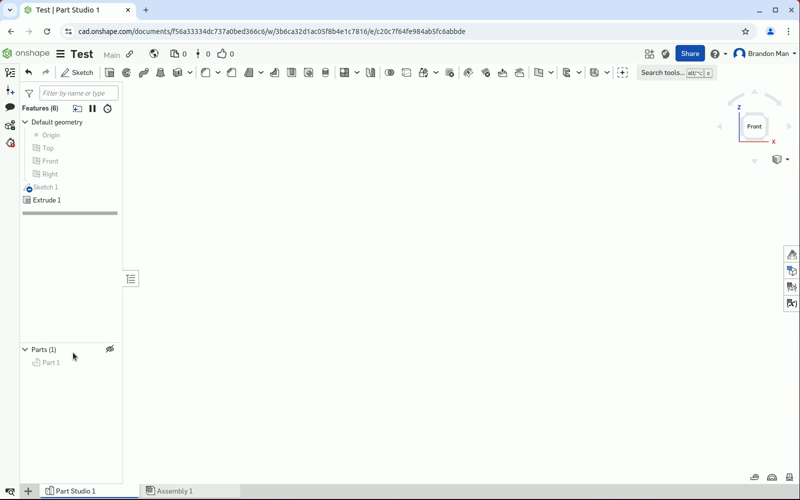
key(space)
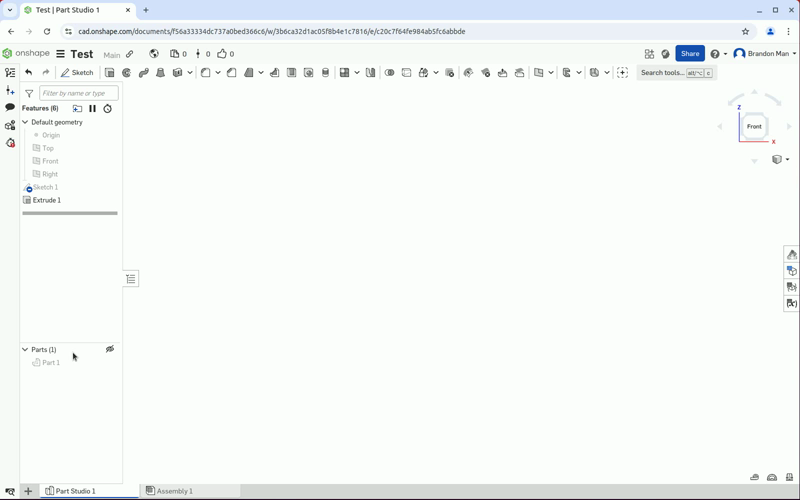
key_down(shift)
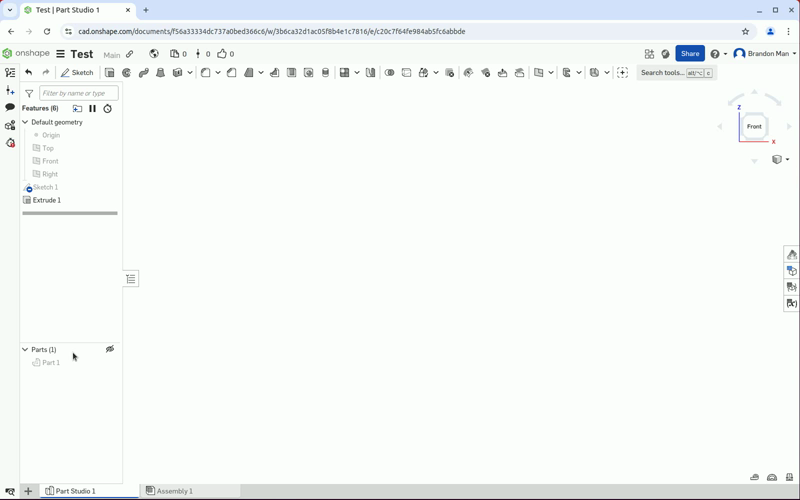
key(left)
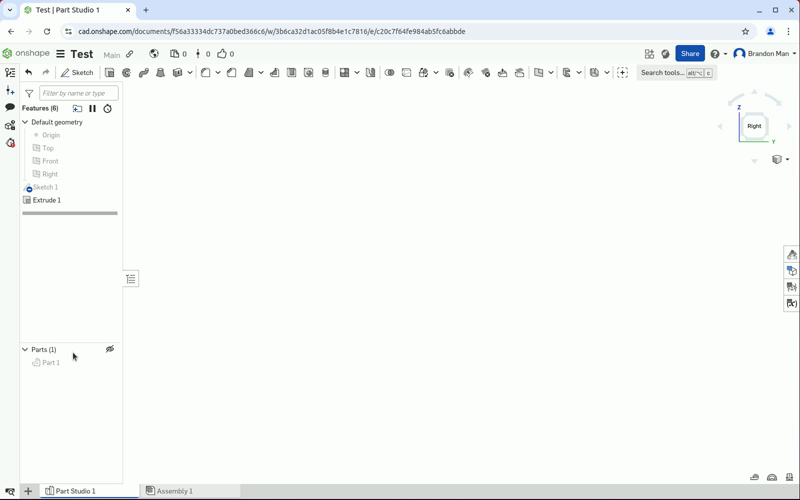
key_up(shift)
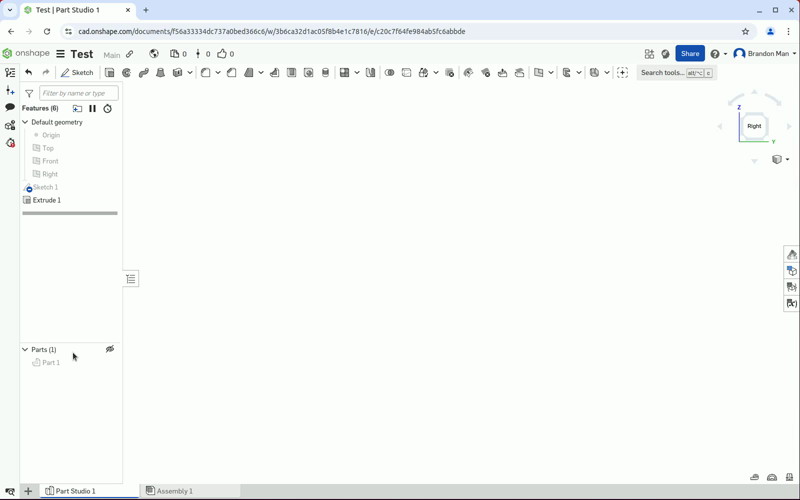
mouse_move(73, 352)
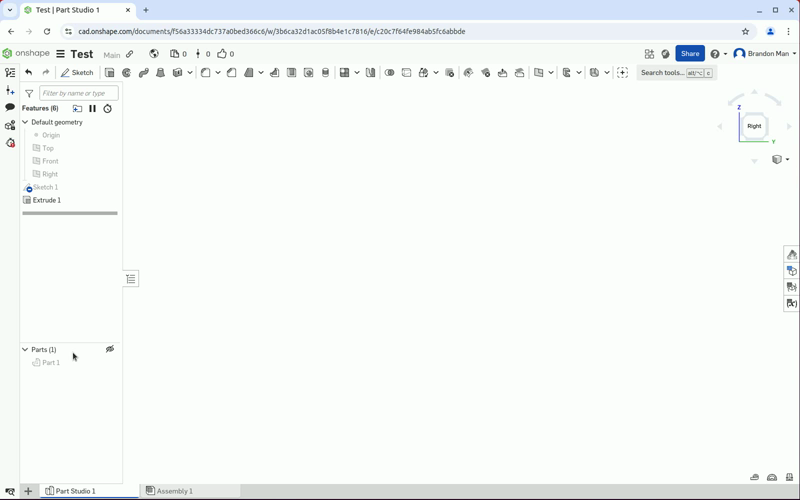
key(shift+y)
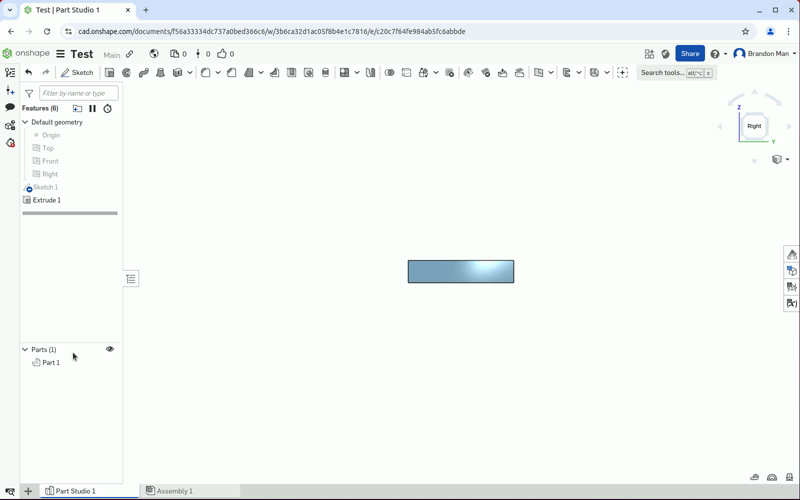
mouse_move(541, 75)
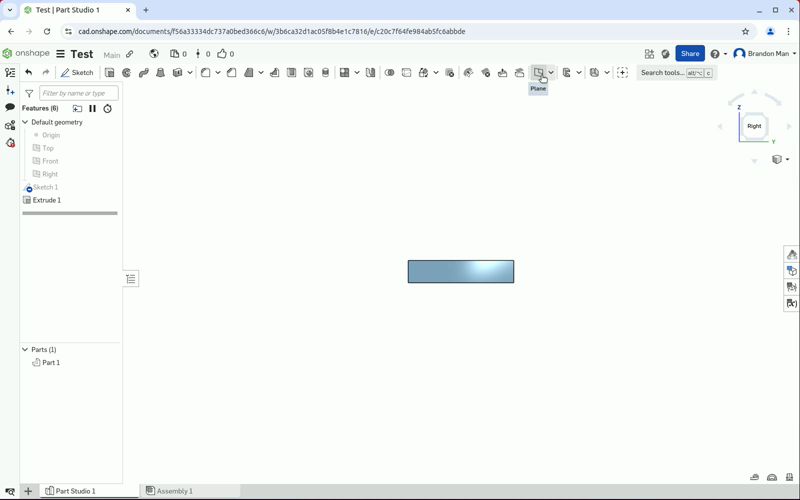
click(541, 75)
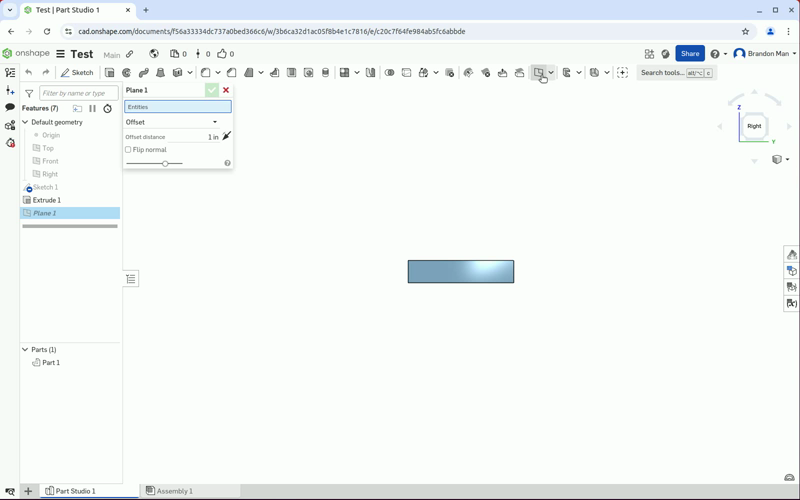
mouse_move(73, 176)
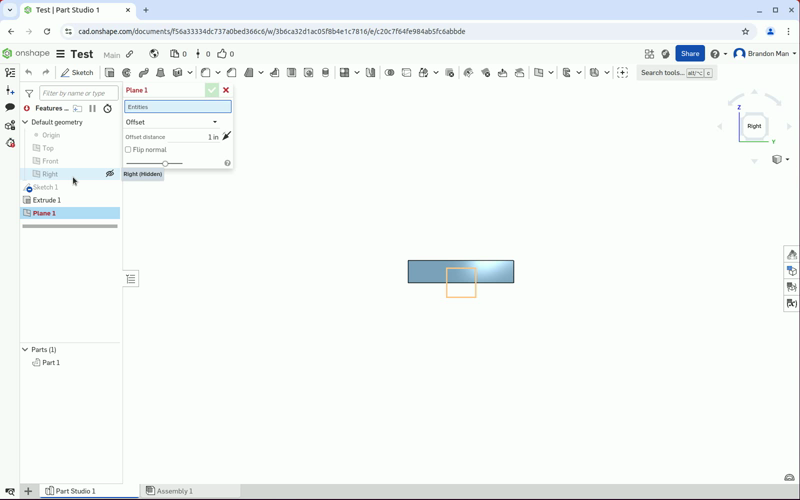
click(73, 176)
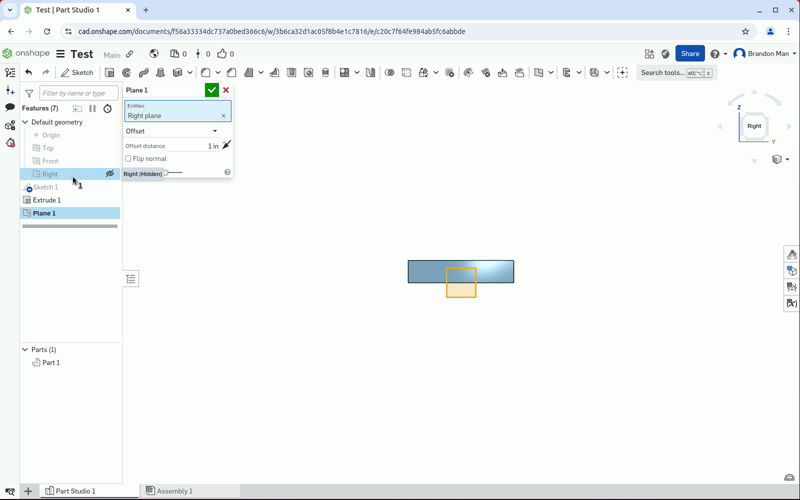
key(tab, 2)
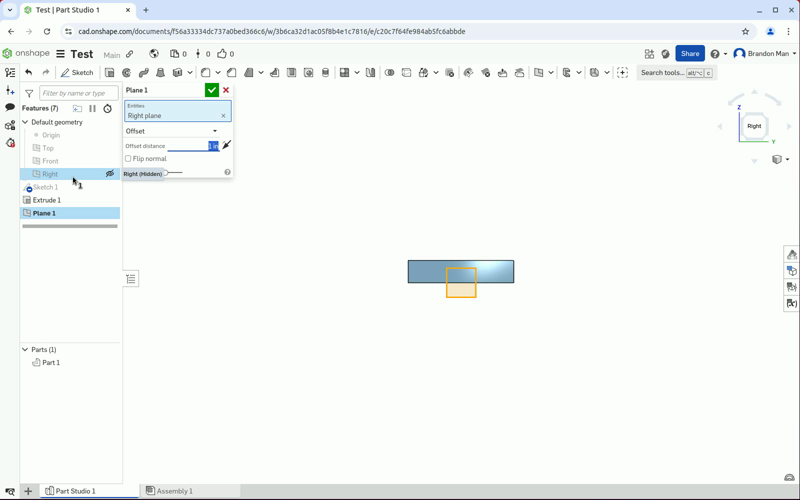
text(22.4)
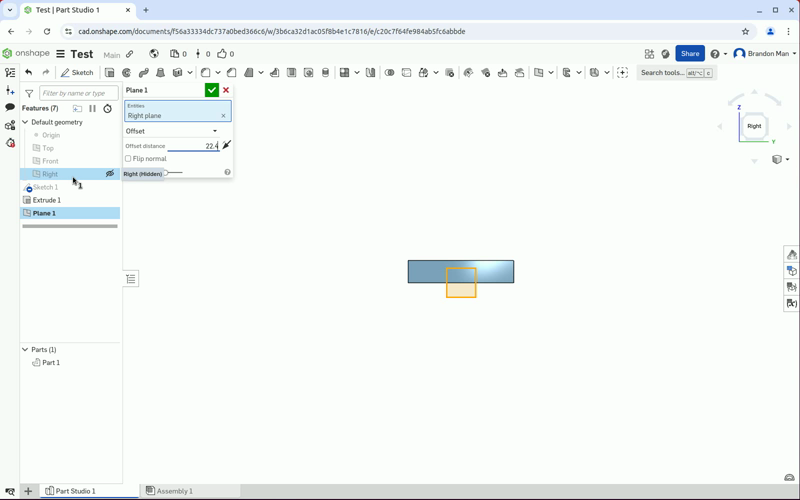
key(enter, 2)
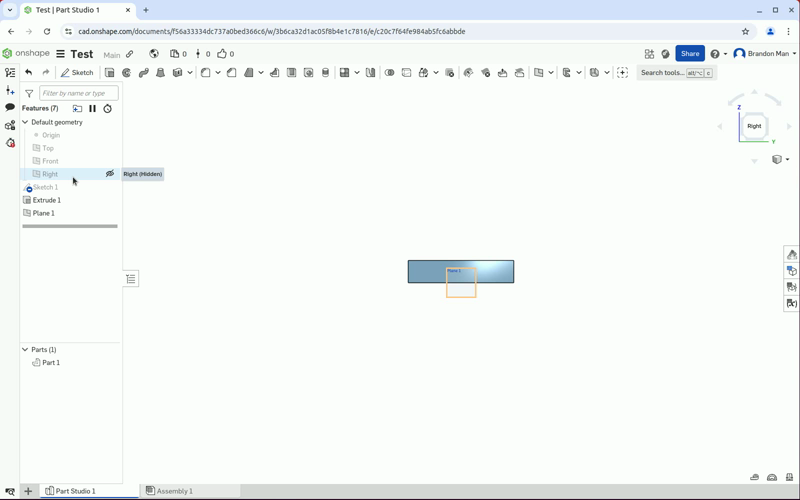
key(shift+s)
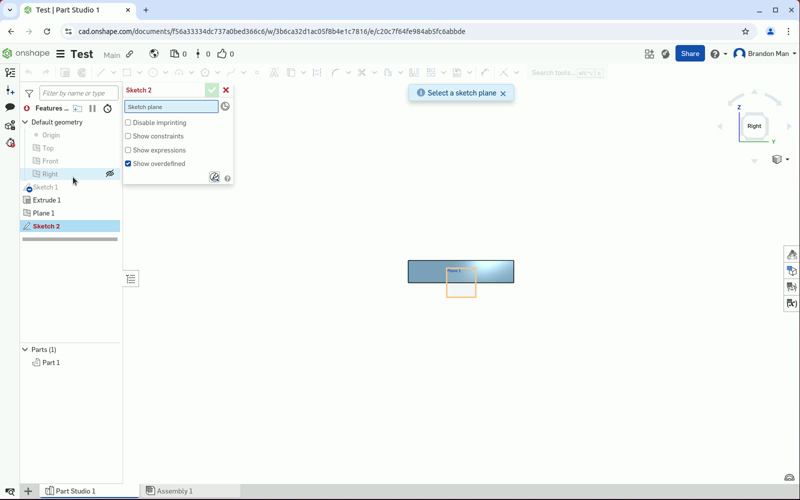
mouse_move(73, 215)
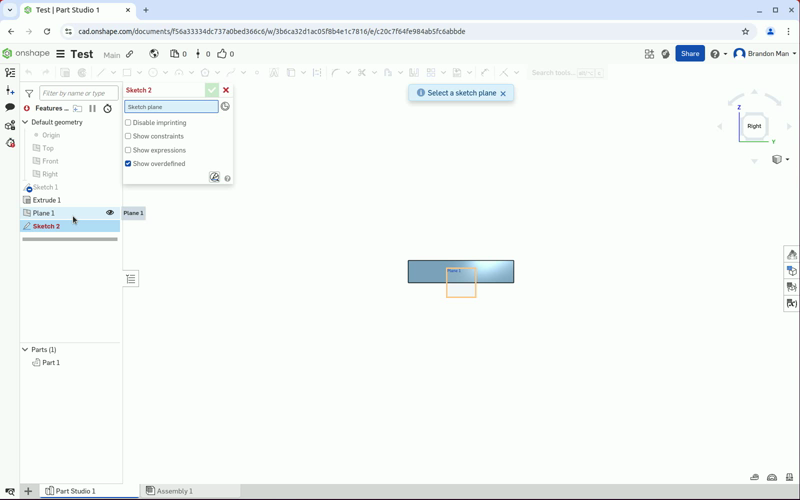
click(73, 215)
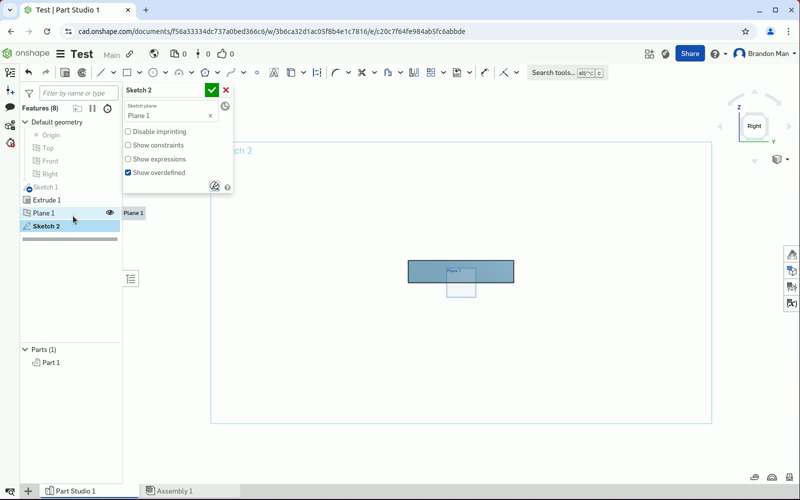
mouse_move(73, 352)
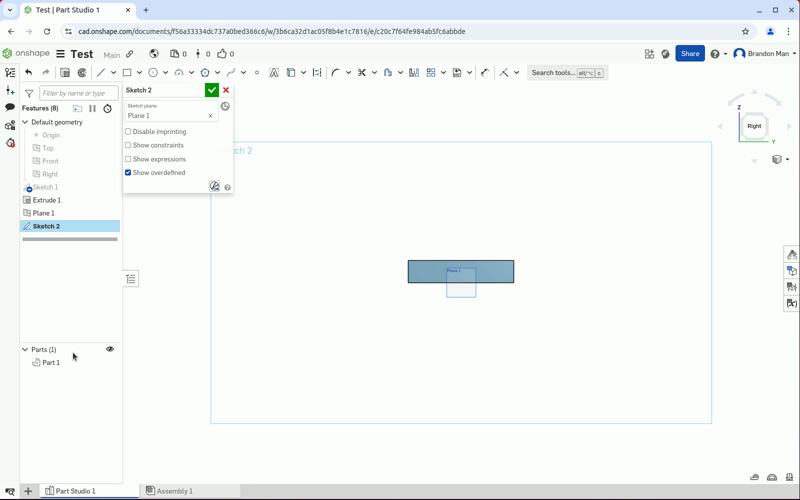
key(y)
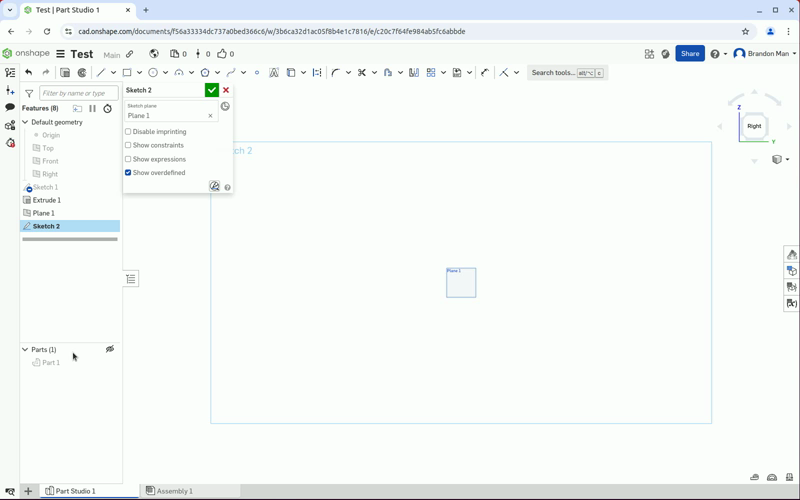
key(l)
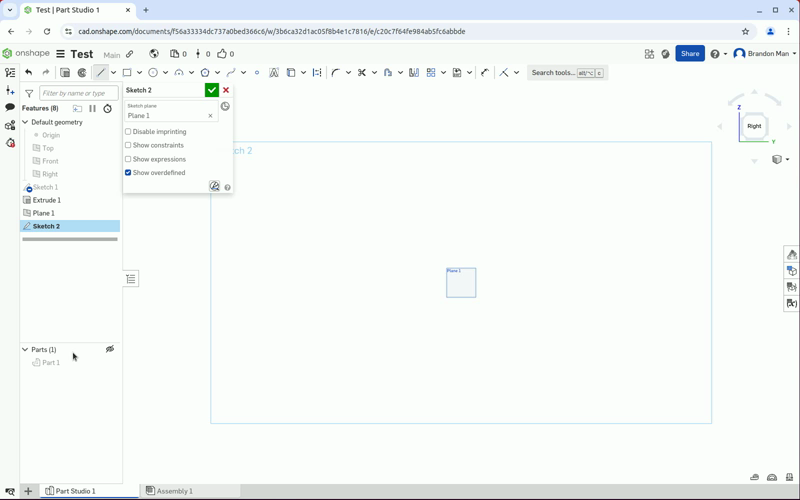
key_down(shift)
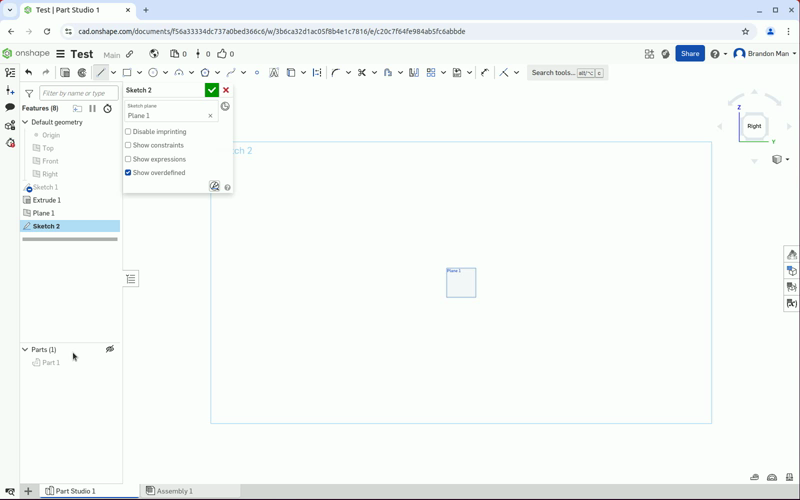
mouse_move(407, 282)
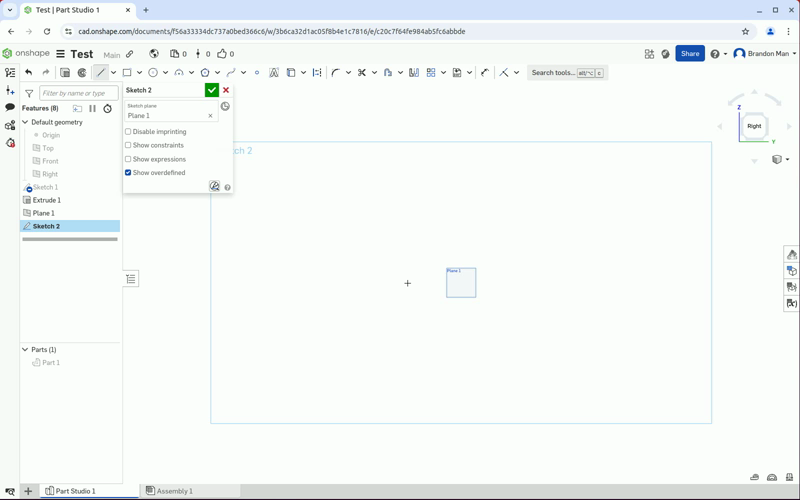
click(407, 282)
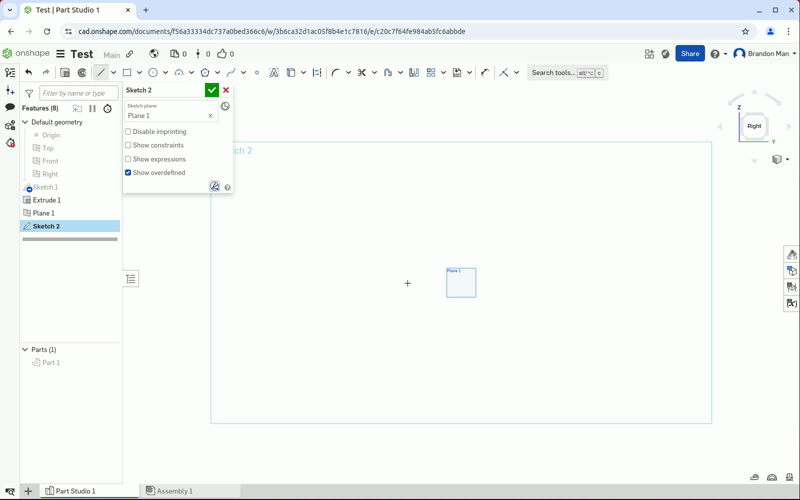
key_up(shift)
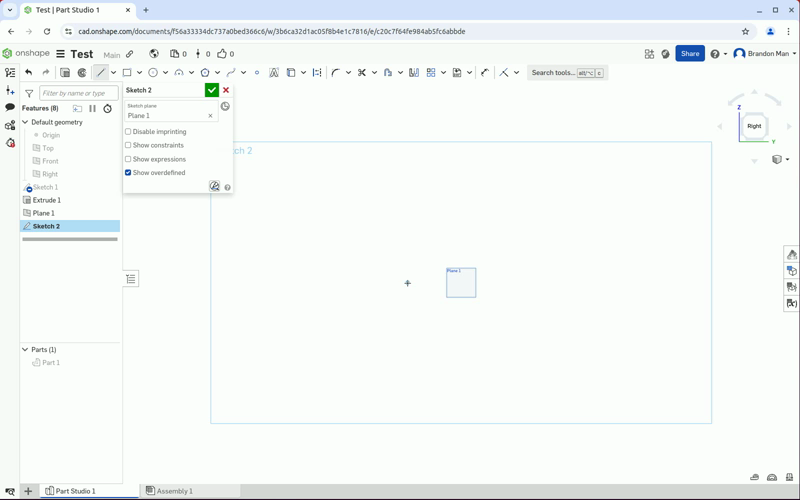
key_down(shift)
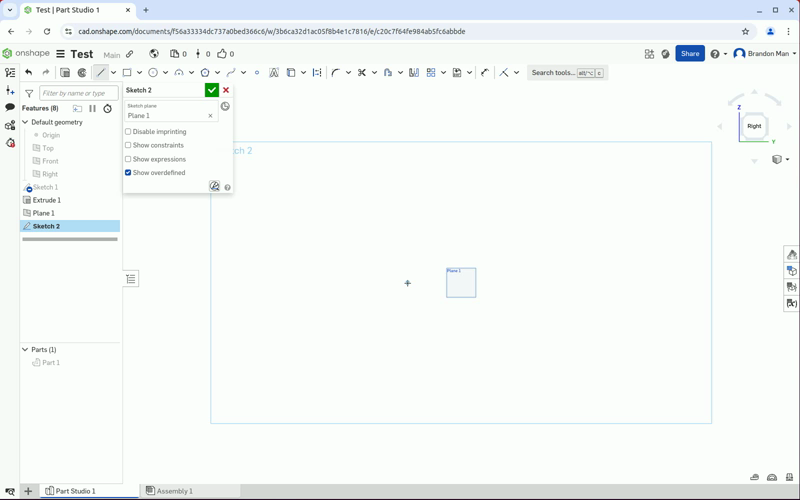
mouse_move(513, 282)
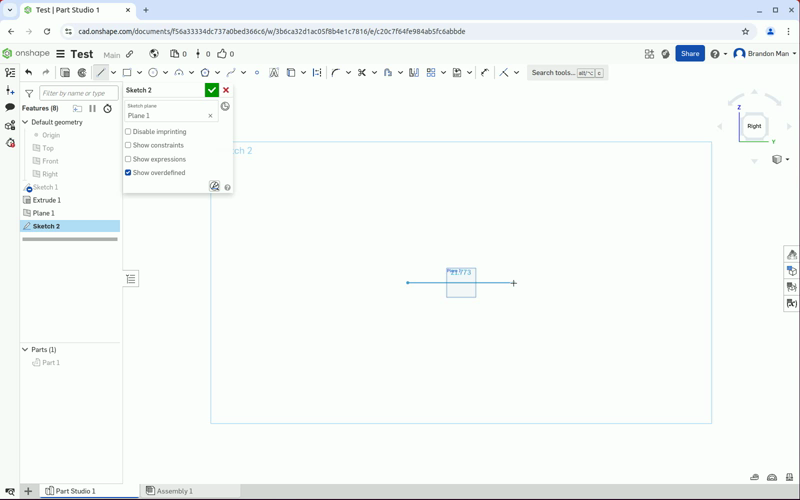
click(513, 282)
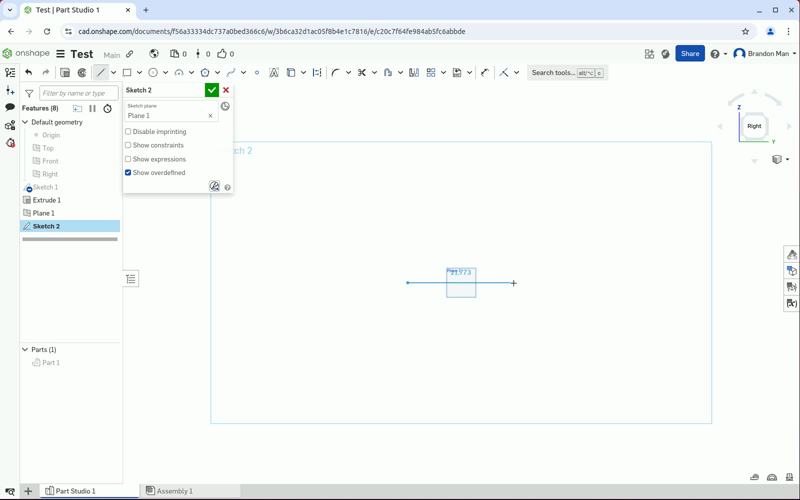
key_up(shift)
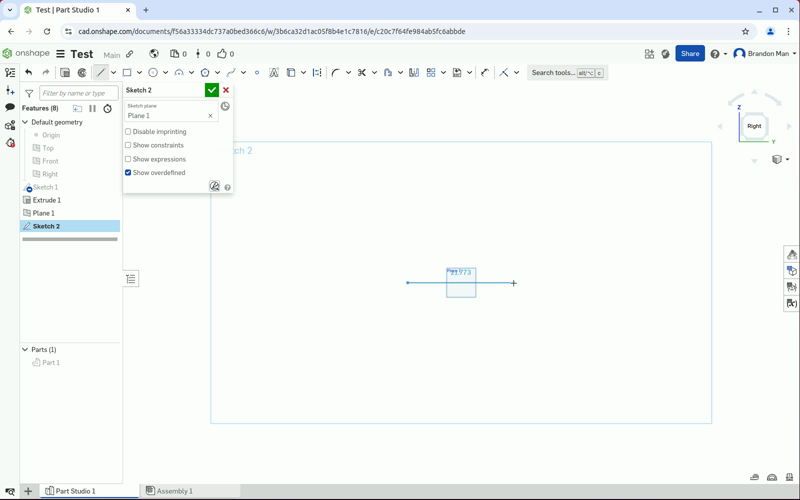
key_down(shift)
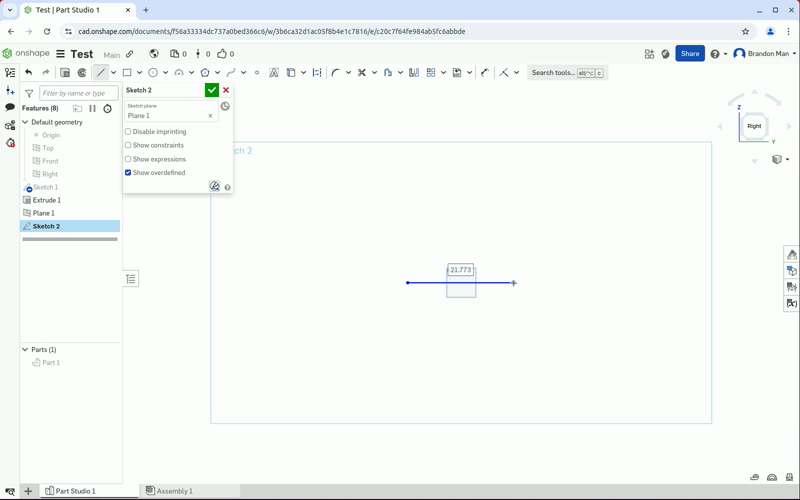
mouse_move(543, 282)
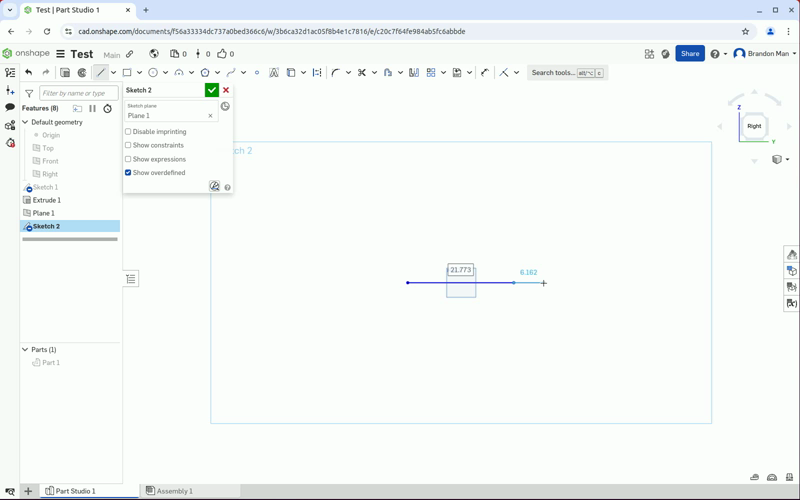
mouse_move(513, 260)
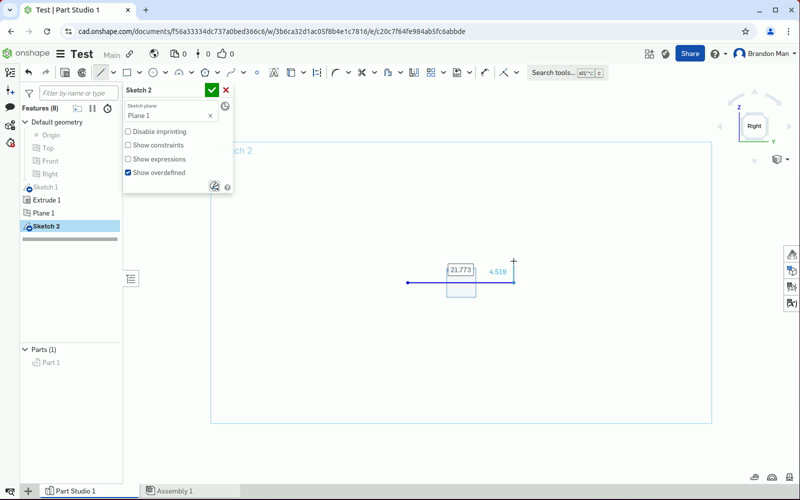
click(513, 260)
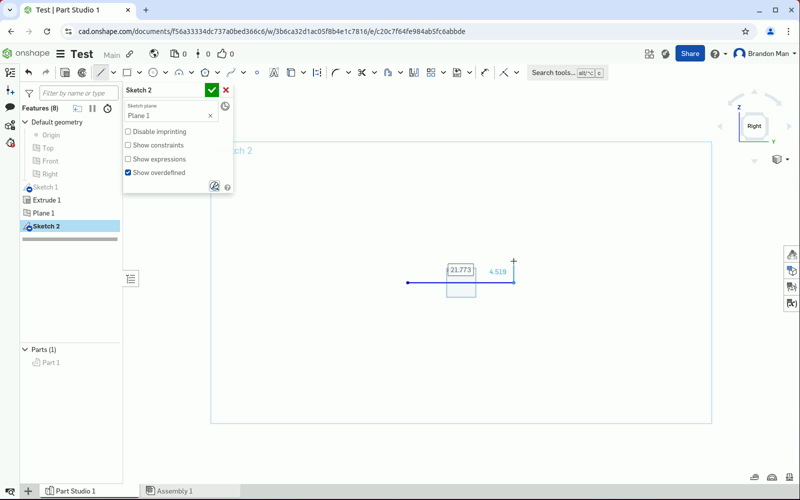
key_up(shift)
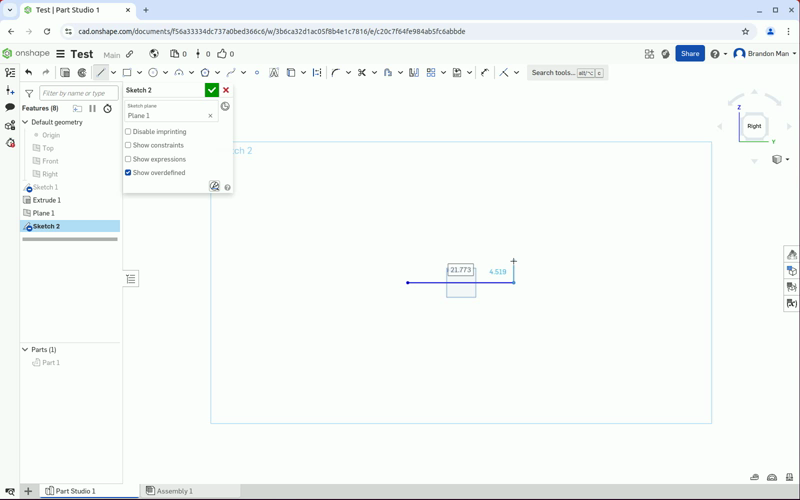
key_down(shift)
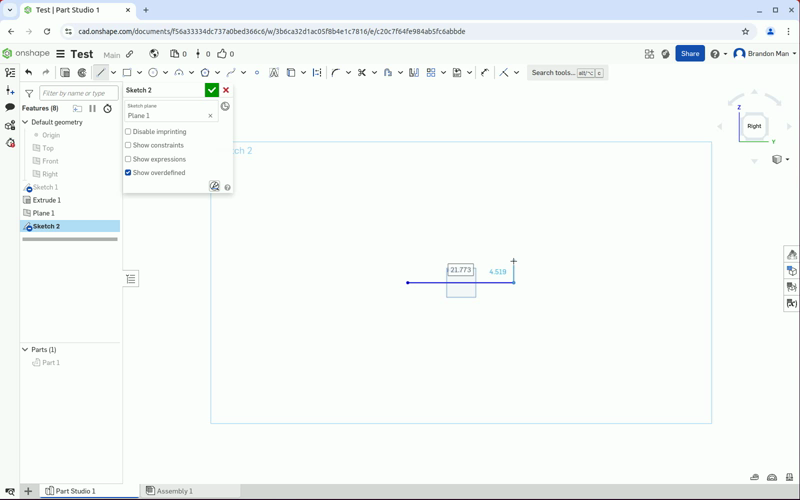
mouse_move(407, 260)
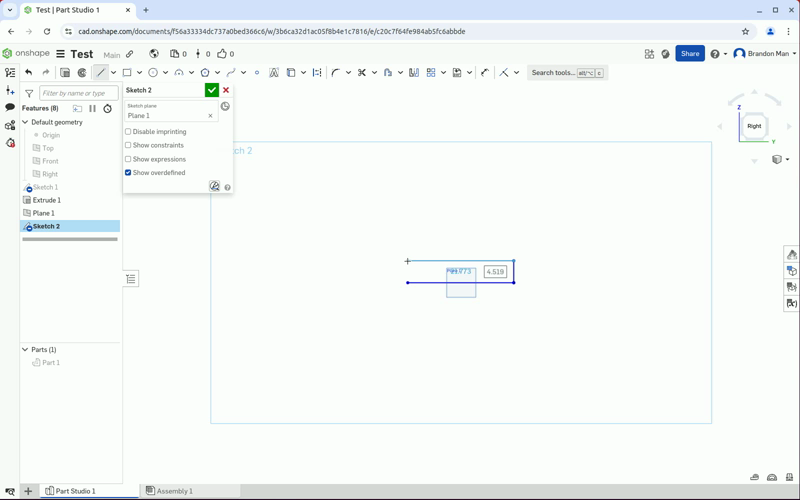
click(407, 260)
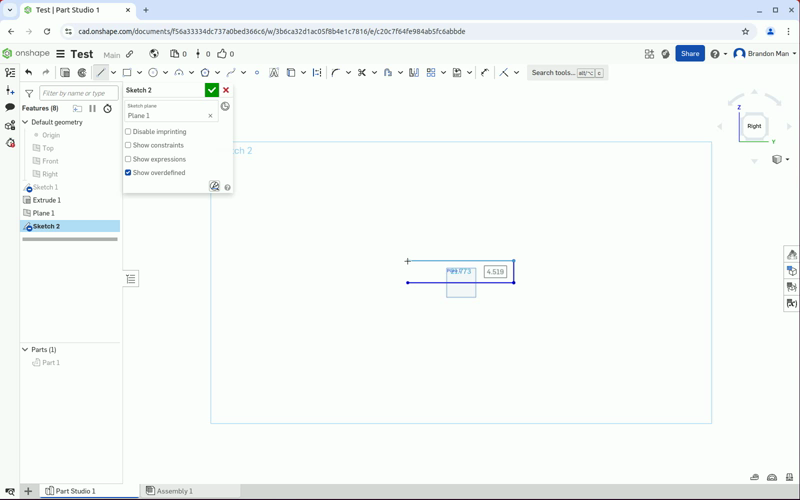
key_up(shift)
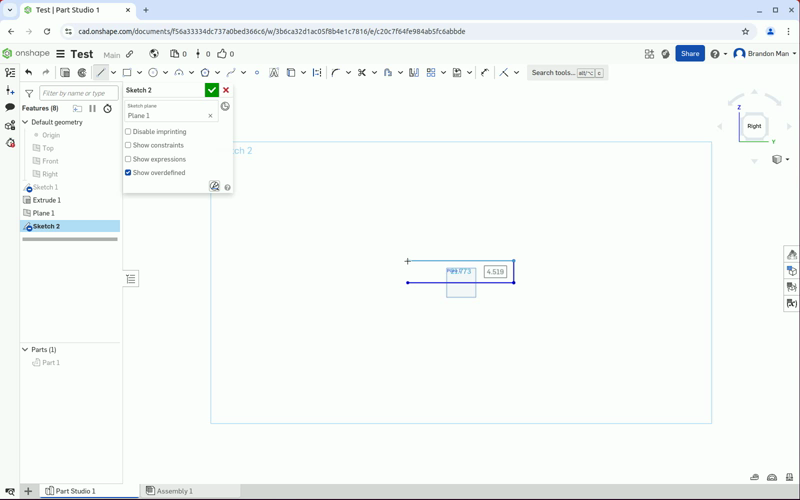
mouse_move(437, 260)
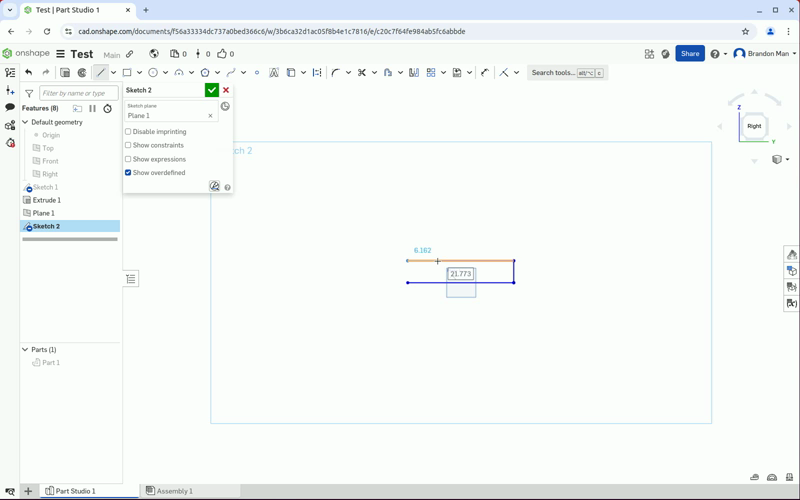
key_down(shift)
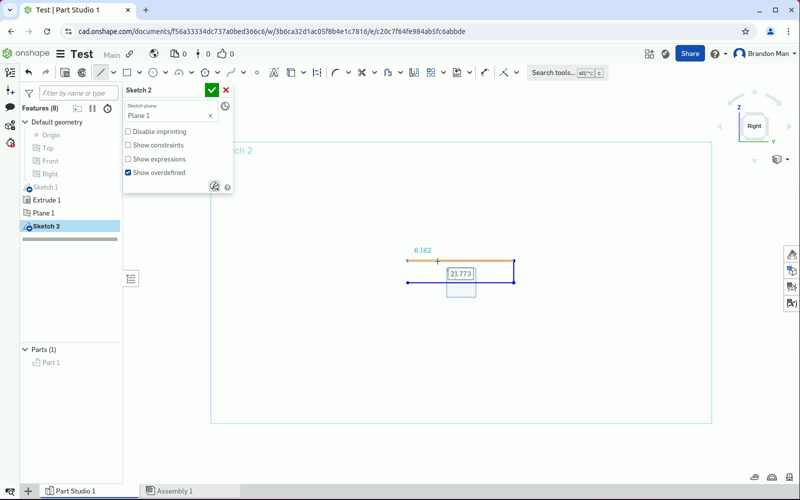
mouse_move(407, 282)
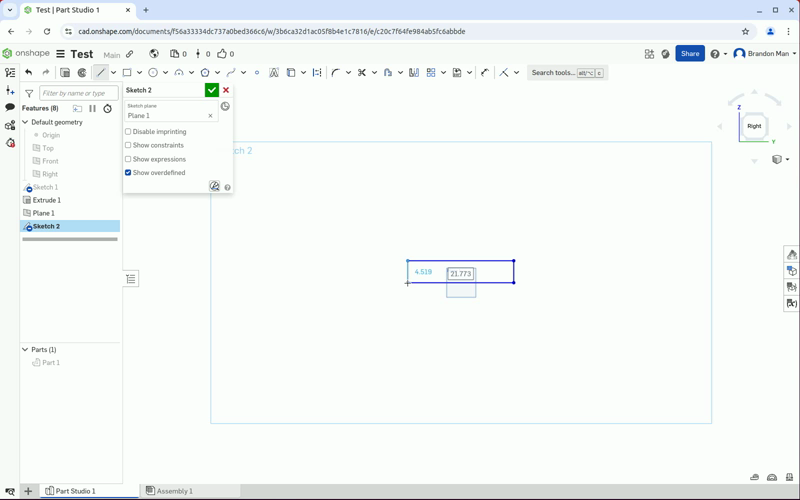
key_up(shift)
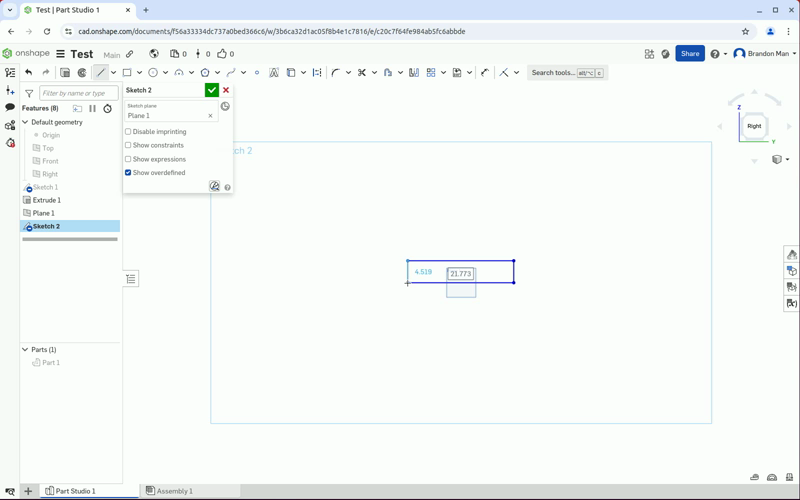
click(407, 282)
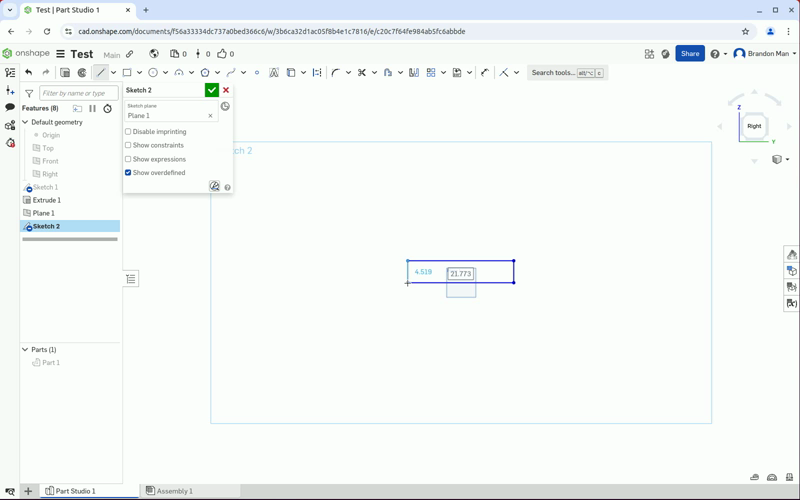
key(esc)
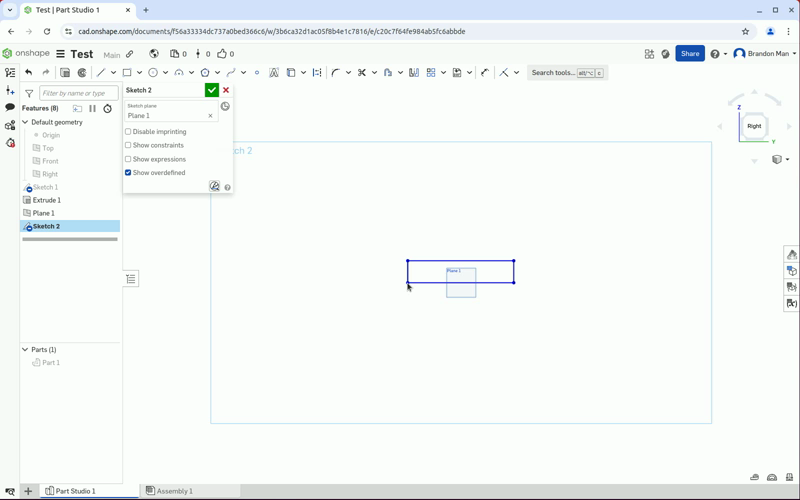
mouse_move(482, 277)
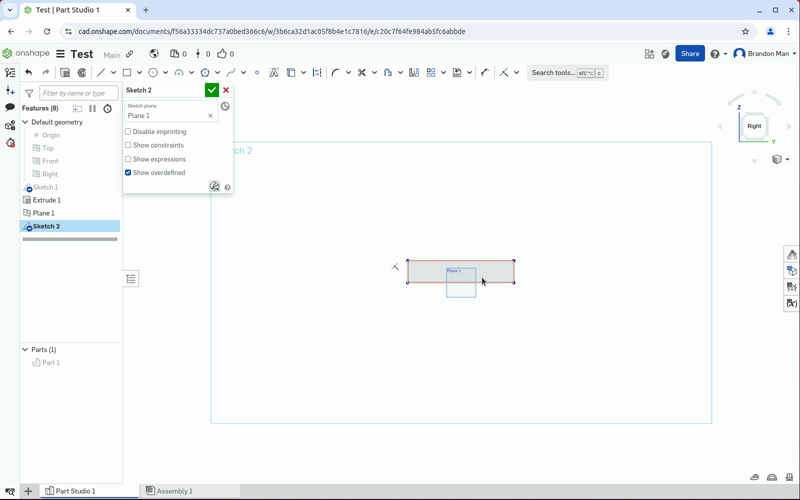
click(482, 277)
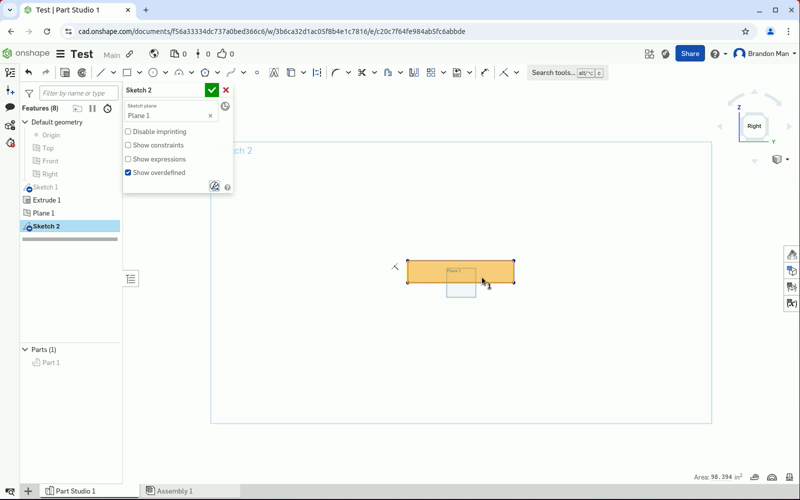
mouse_move(73, 352)
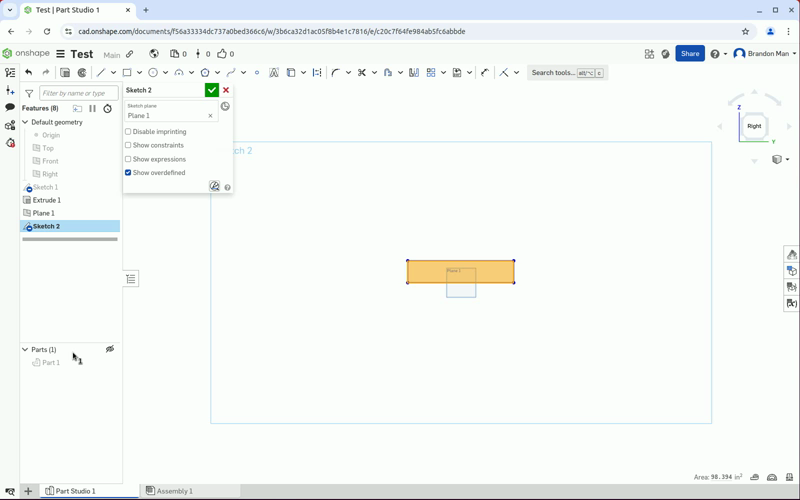
key(shift+y)
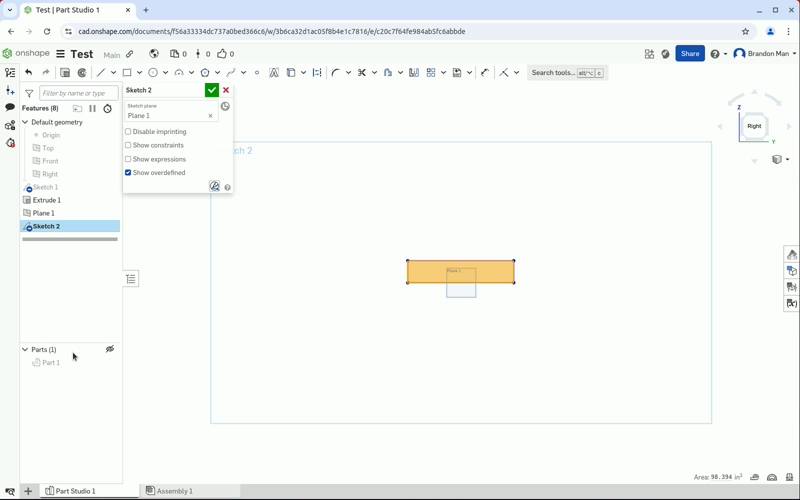
key(shift+e)
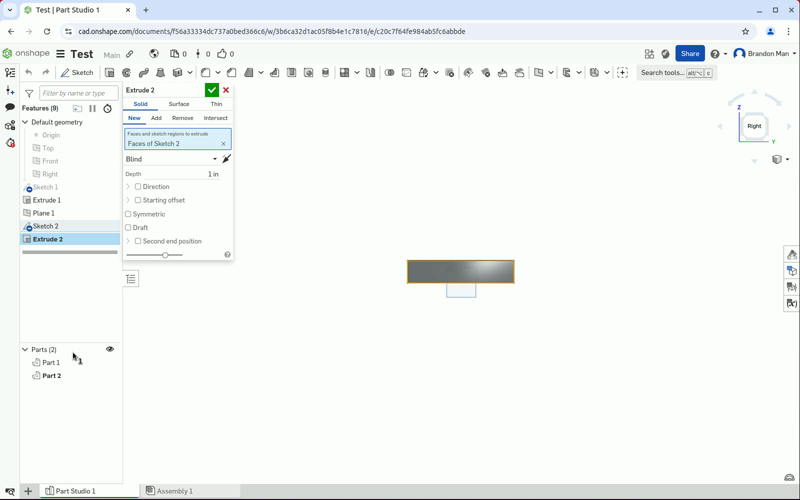
mouse_move(143, 106)
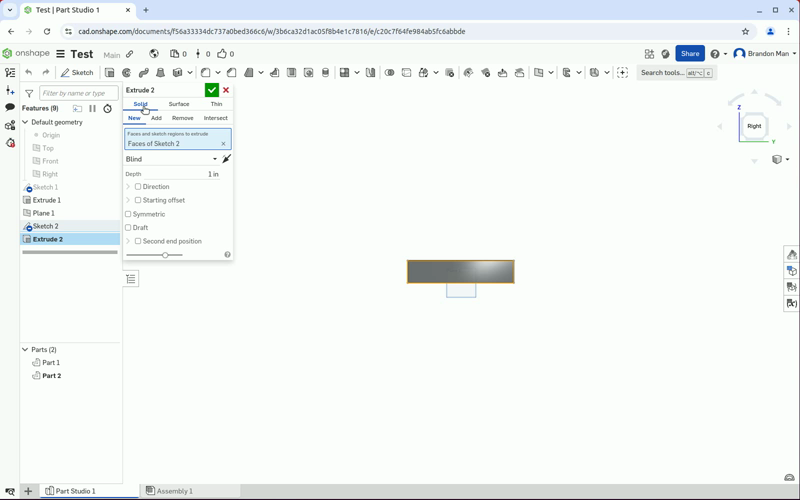
click(143, 106)
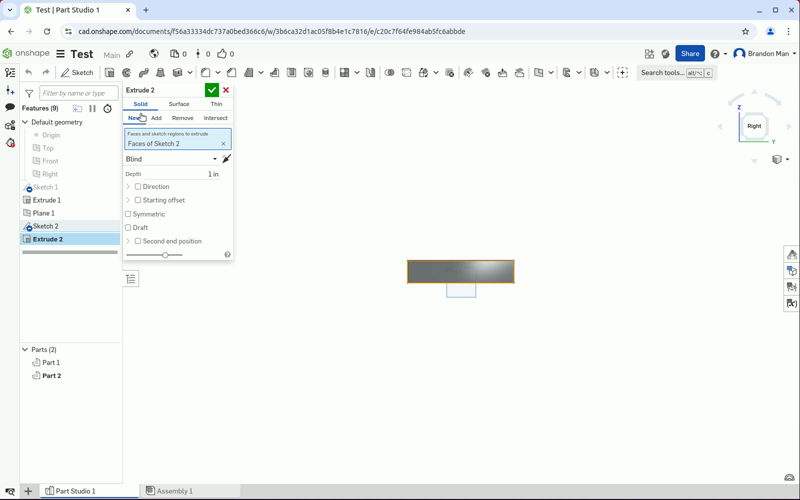
mouse_move(137, 120)
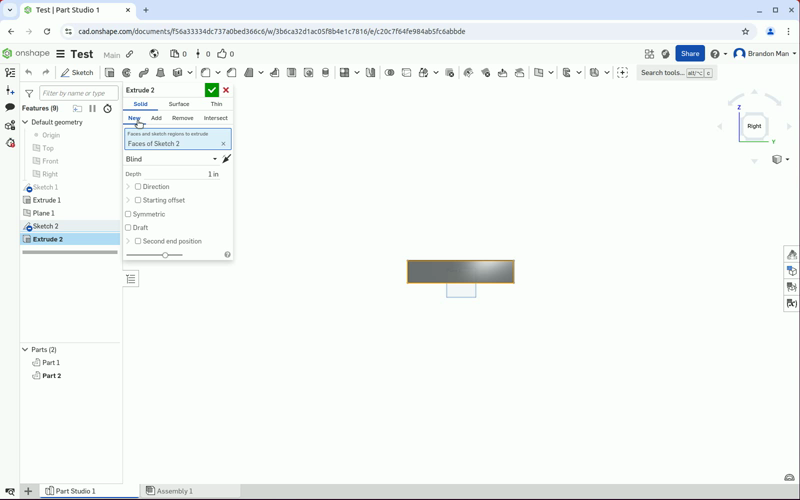
click(137, 120)
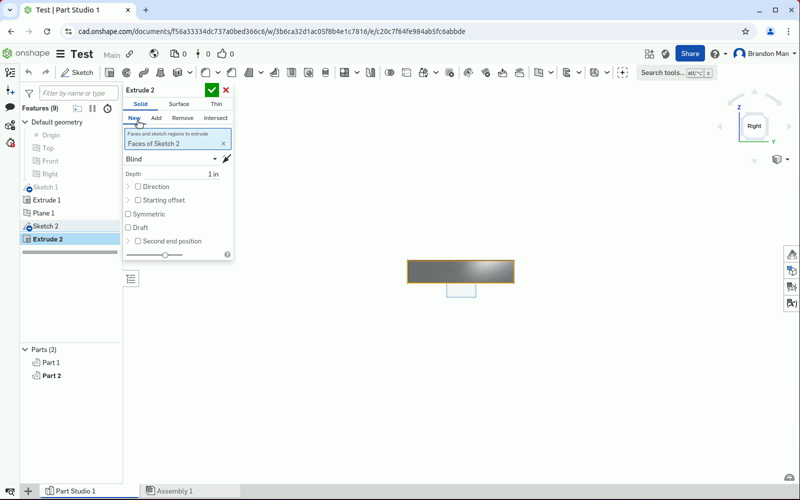
key(tab, 4)
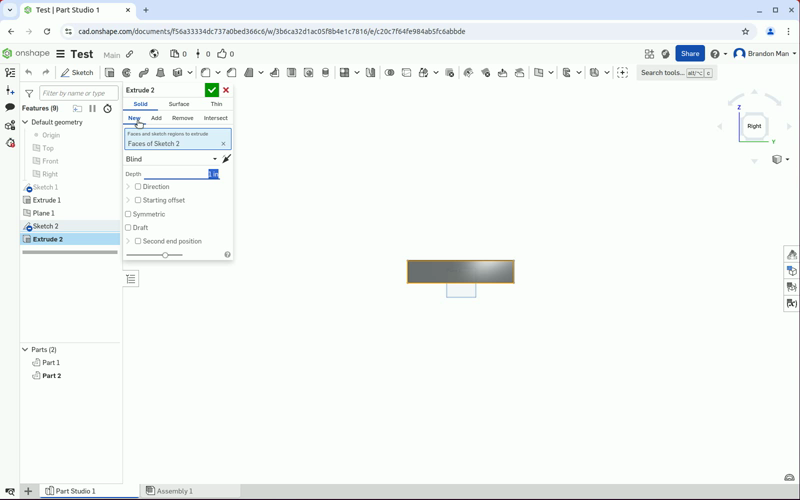
text(0.722)
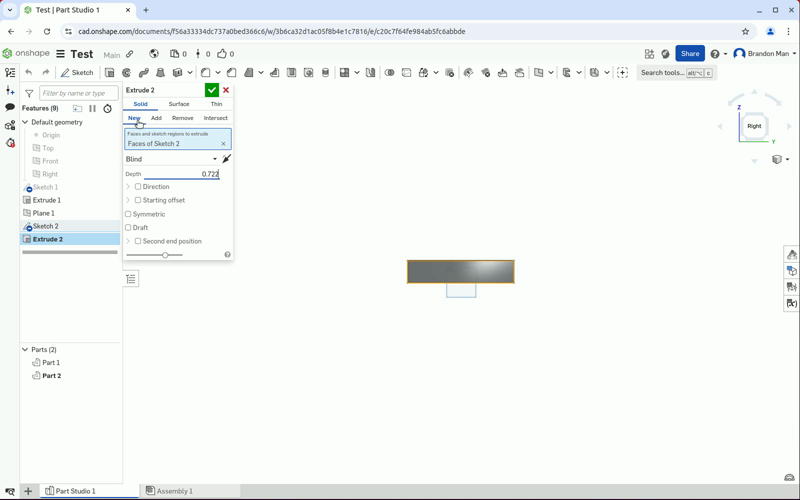
key(enter)
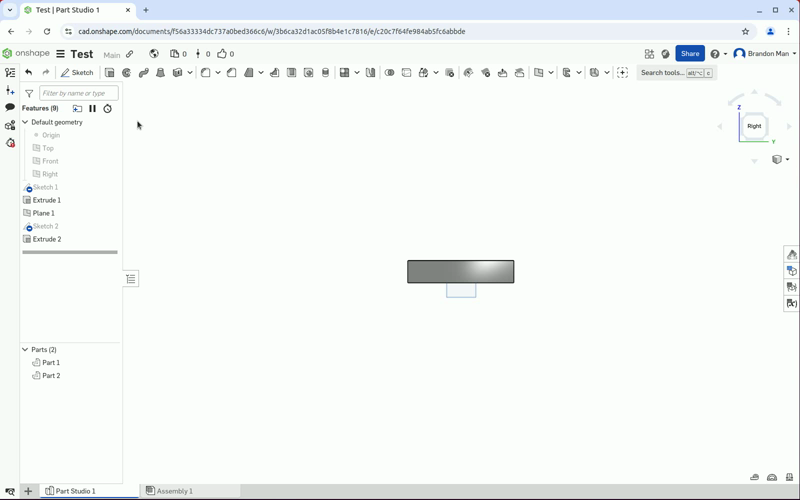
key(shift+h)
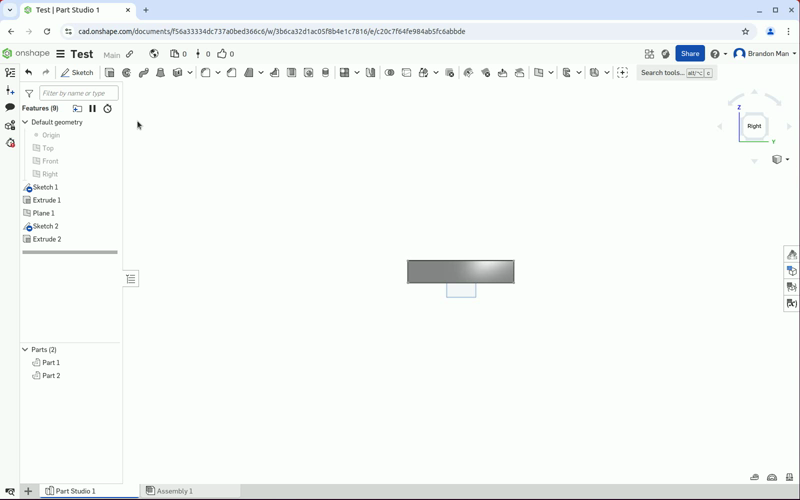
key(shift+h)
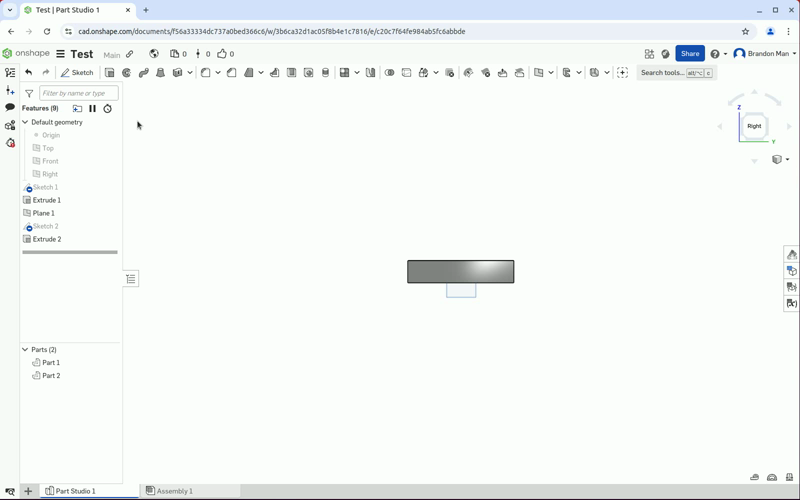
mouse_move(73, 189)
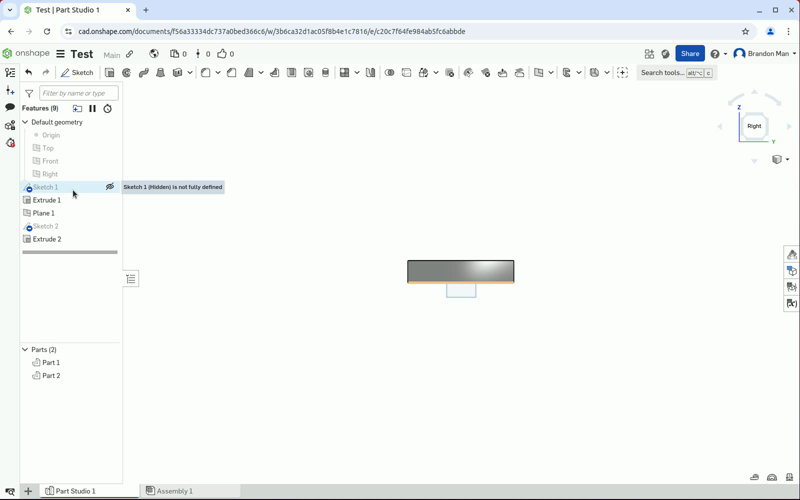
click(73, 189)
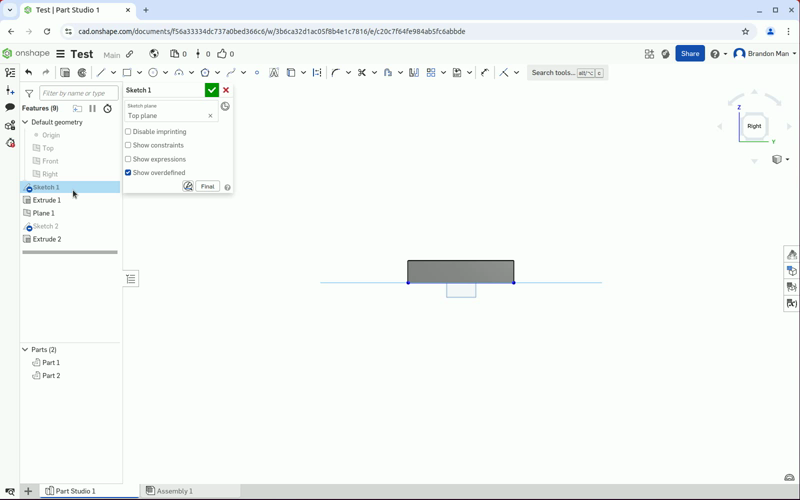
mouse_move(229, 92)
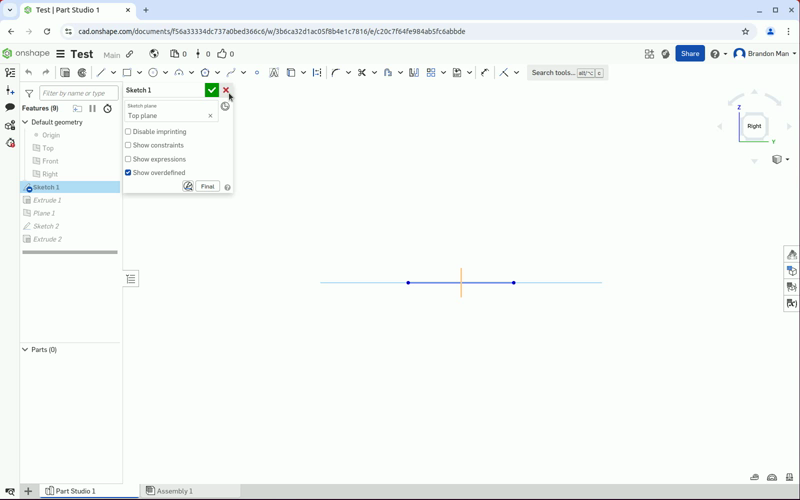
click(229, 92)
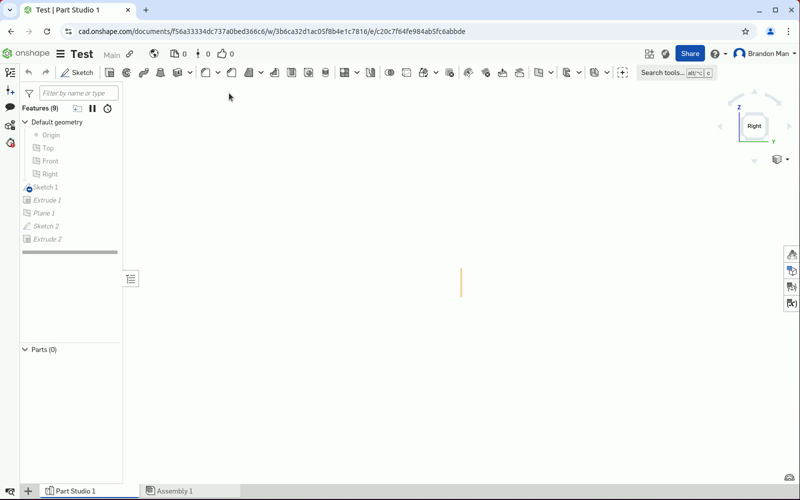
key(shift+s)
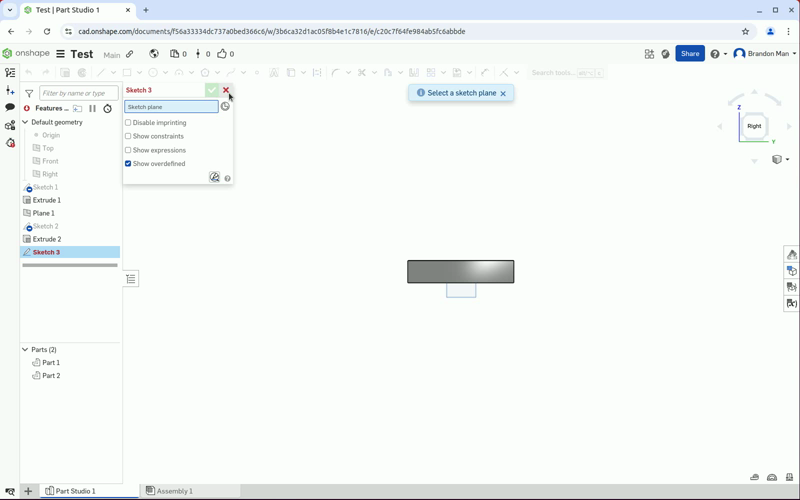
mouse_move(73, 215)
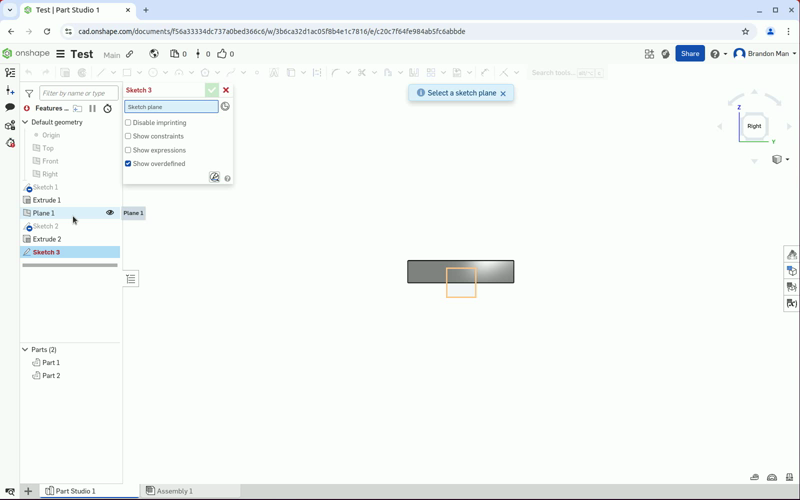
click(73, 215)
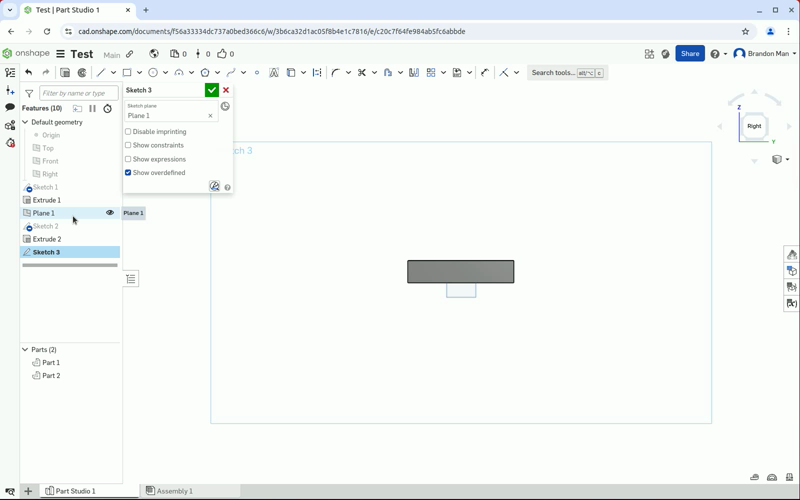
mouse_move(73, 352)
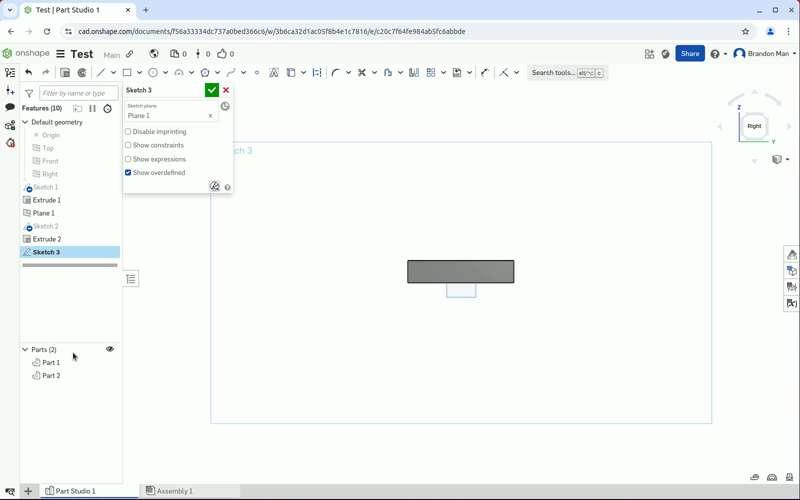
key(y)
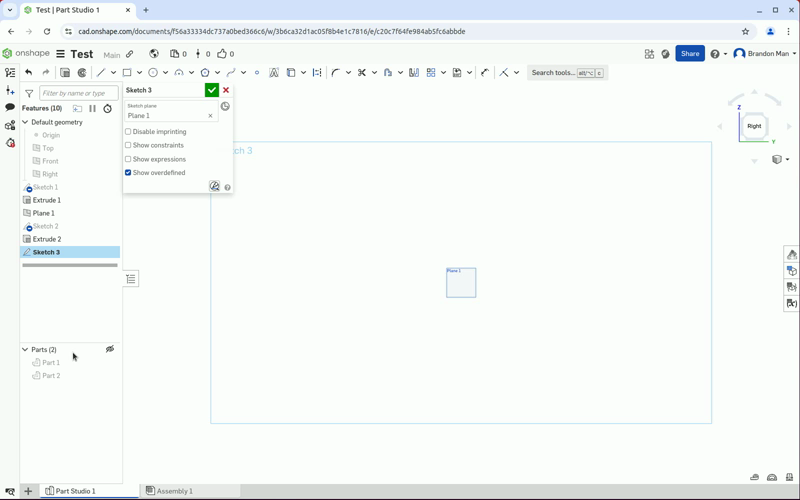
key(l)
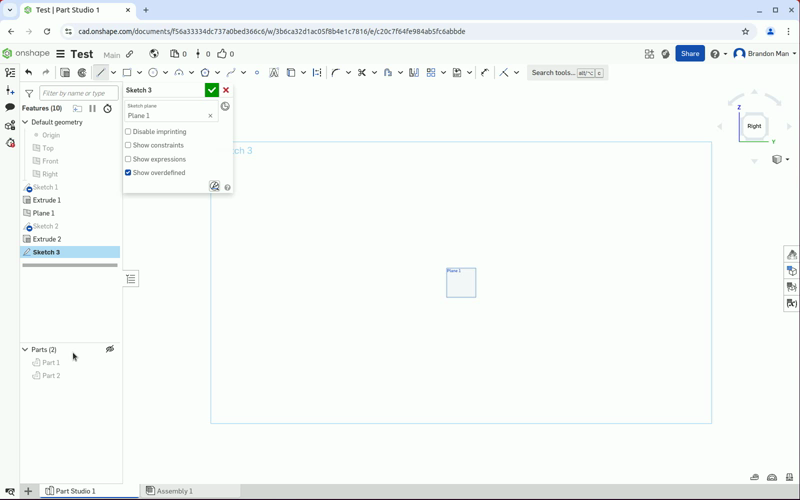
key_down(shift)
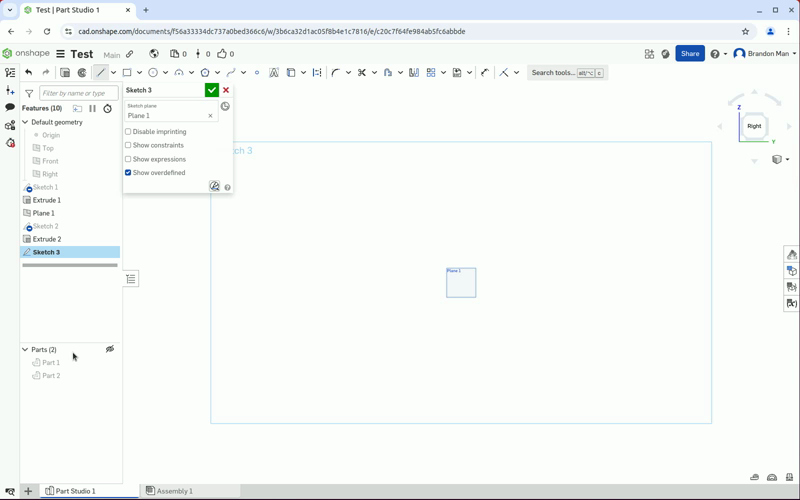
mouse_move(407, 260)
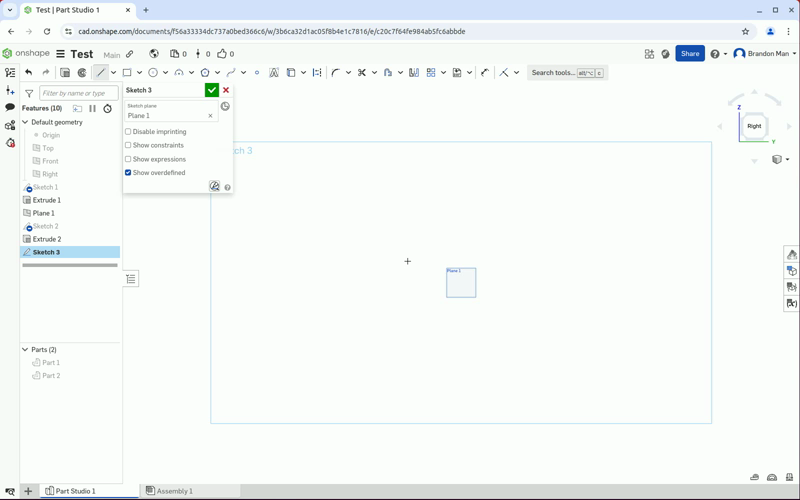
click(407, 260)
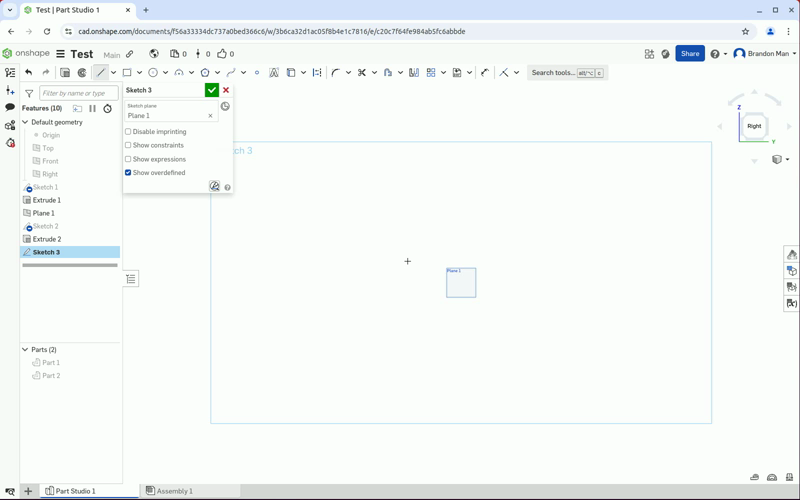
key_up(shift)
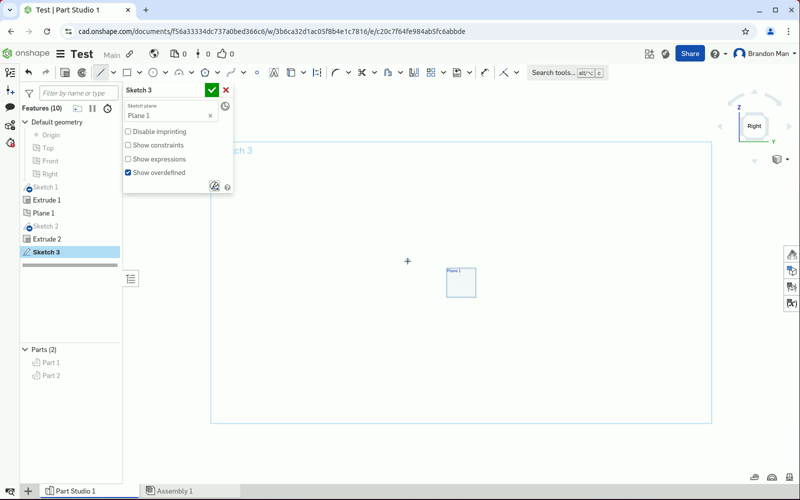
key_down(shift)
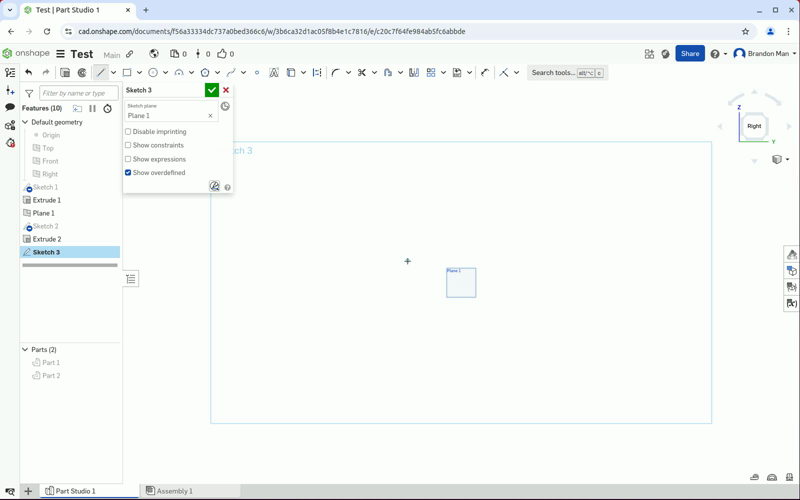
mouse_move(513, 260)
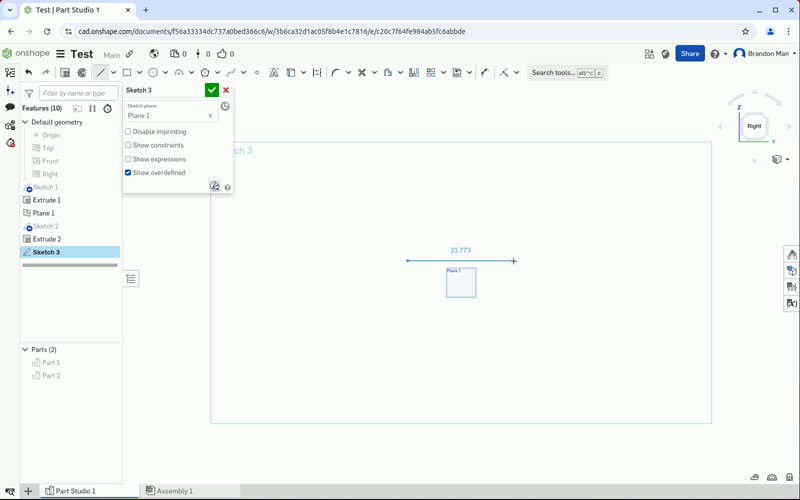
click(513, 260)
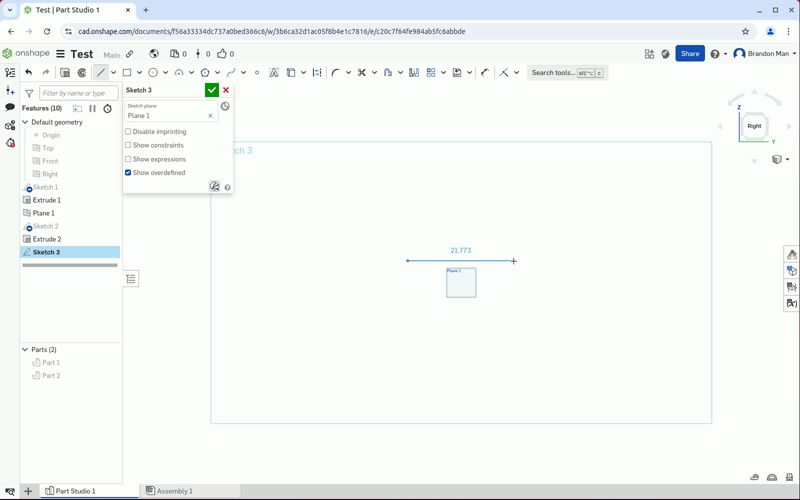
key_up(shift)
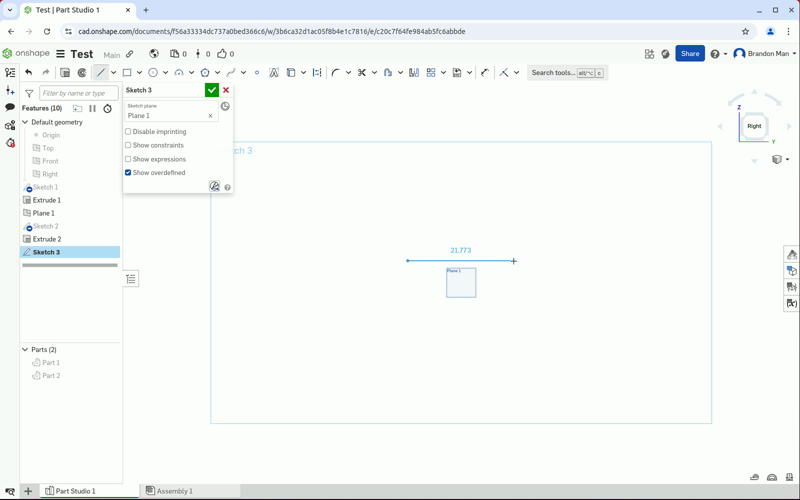
key_down(shift)
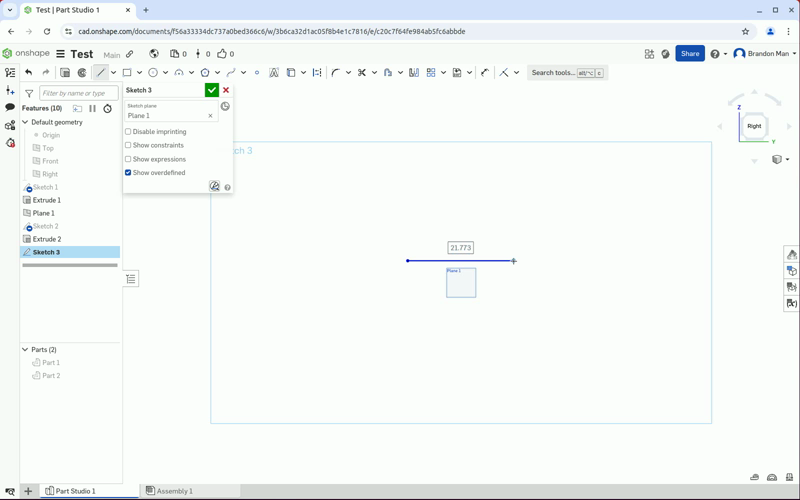
mouse_move(543, 260)
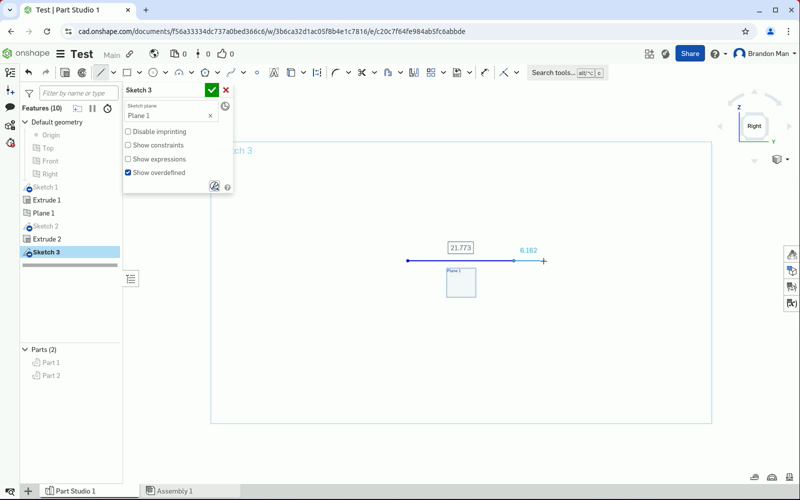
mouse_move(513, 257)
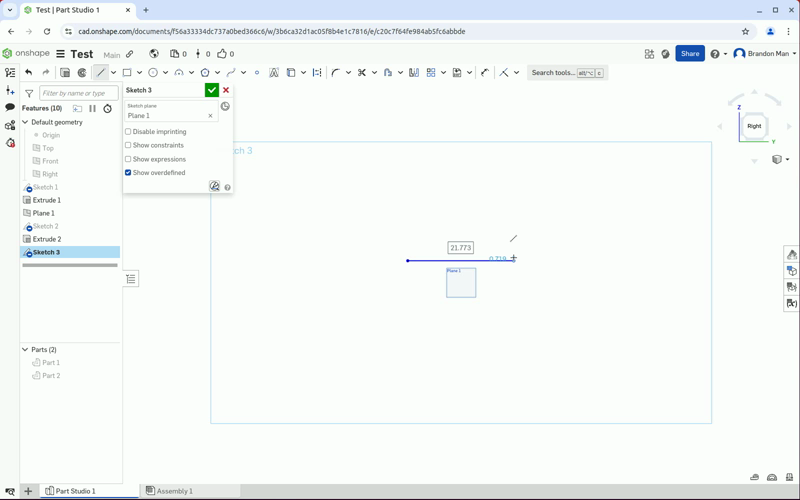
scroll(6)
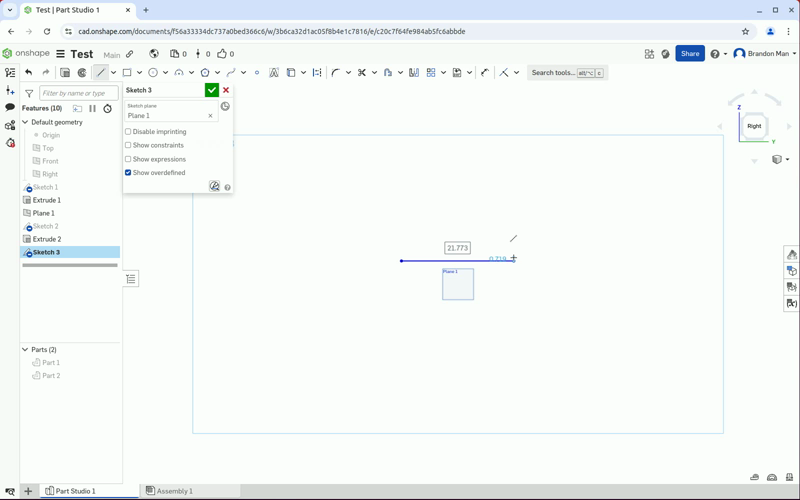
scroll(6)
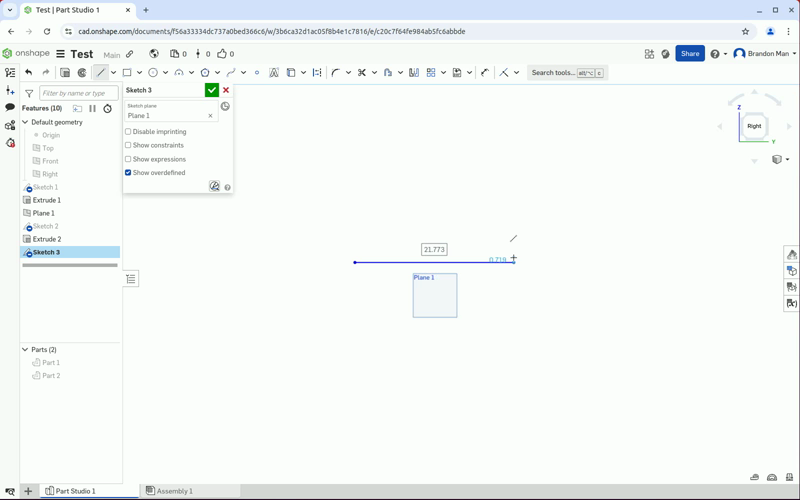
scroll(6)
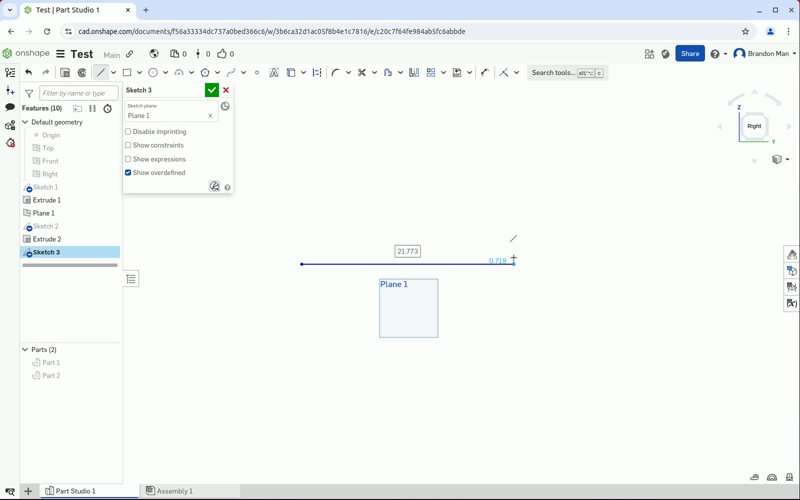
scroll(6)
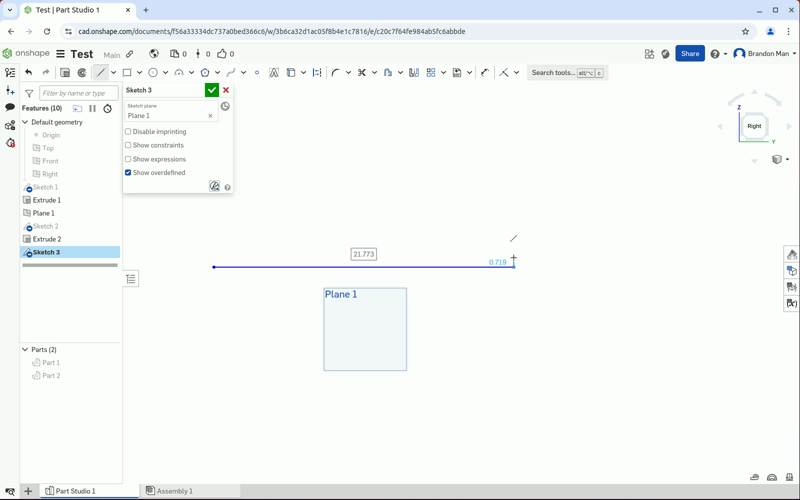
scroll(6)
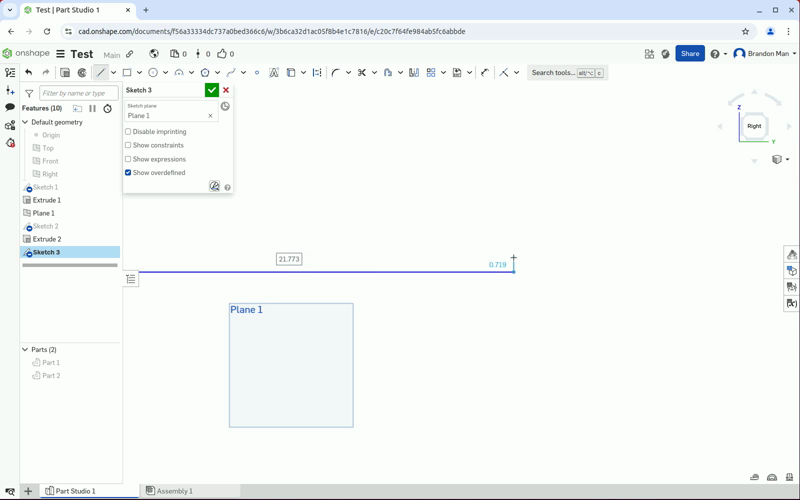
scroll(6)
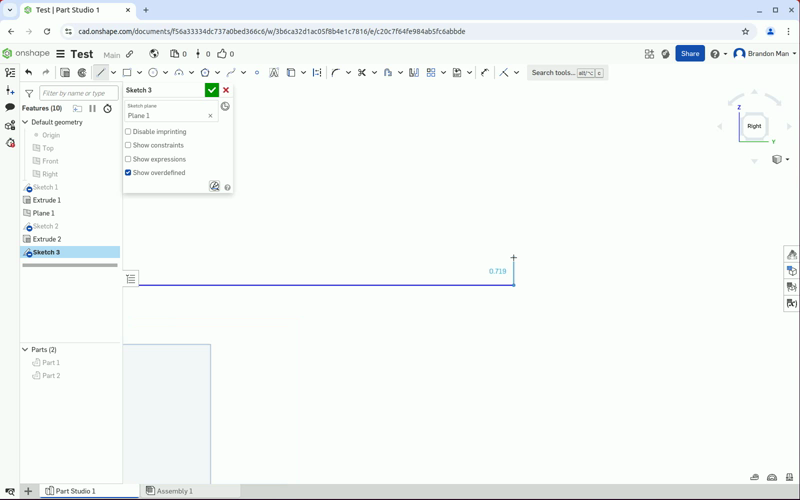
scroll(6)
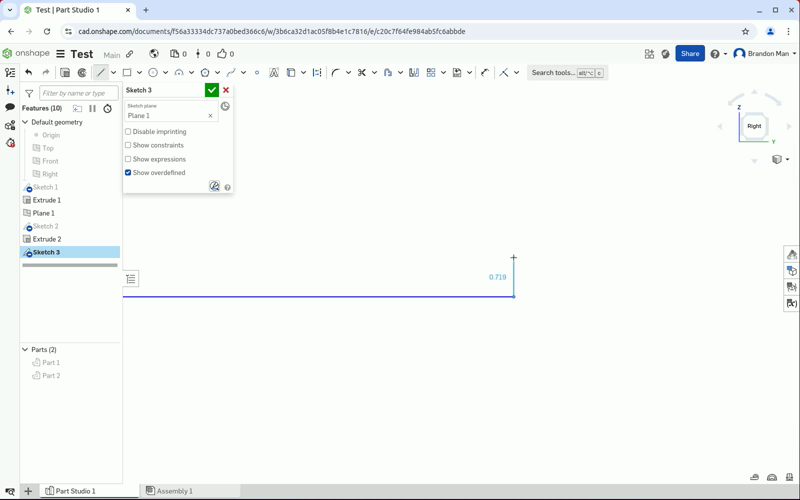
click(513, 257)
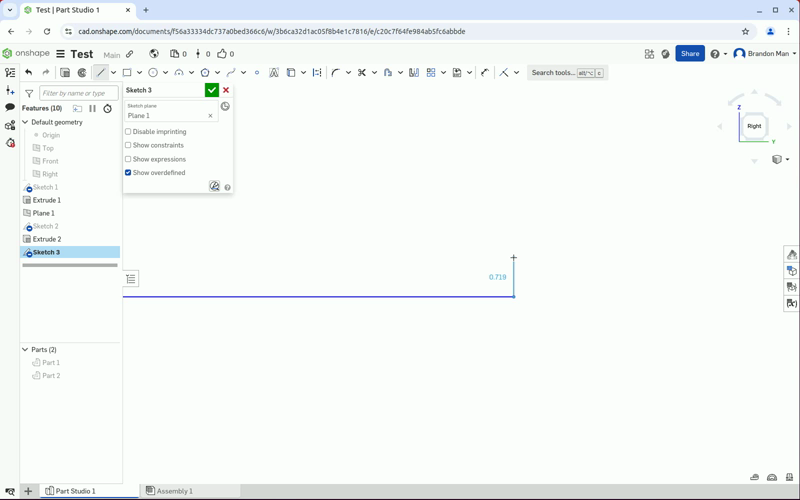
scroll(-6)
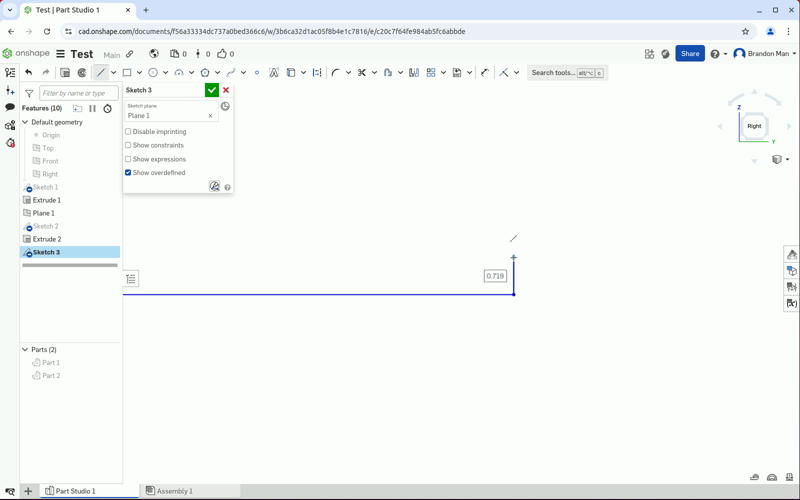
scroll(-6)
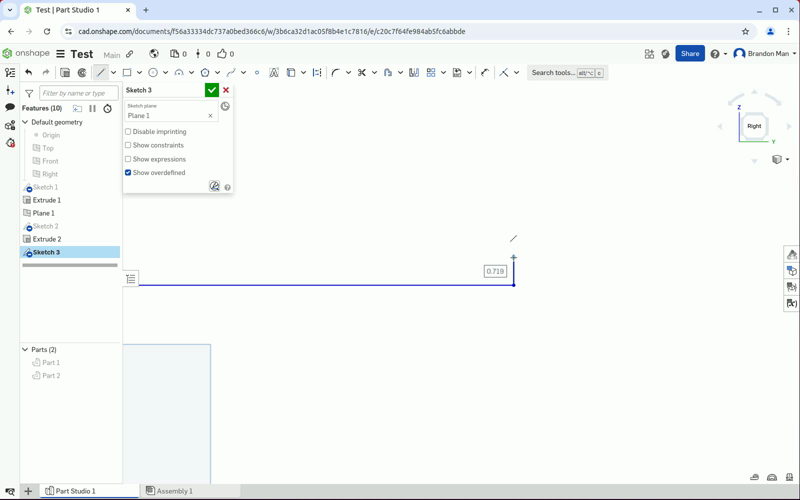
scroll(-6)
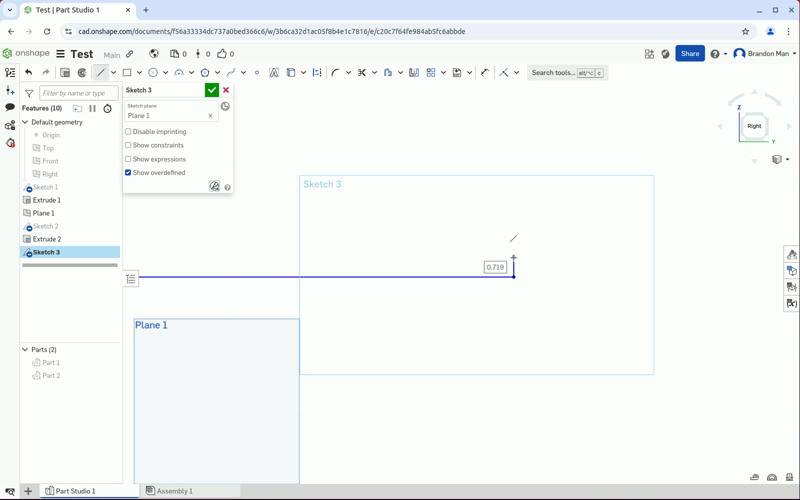
scroll(-6)
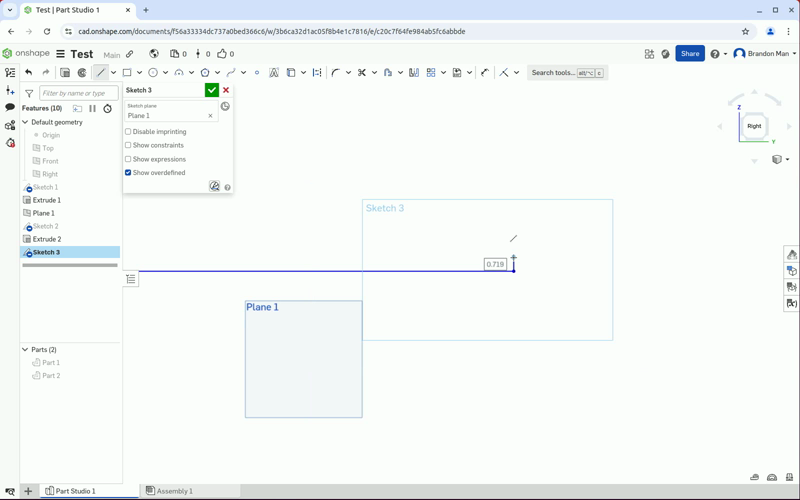
scroll(-6)
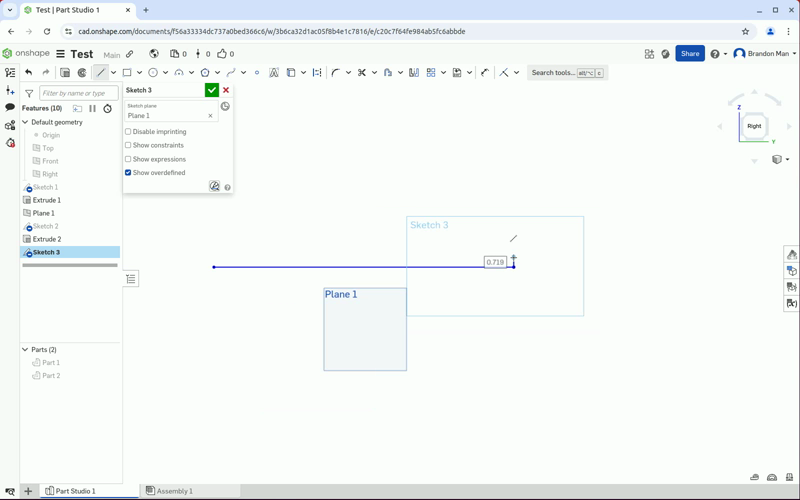
scroll(-6)
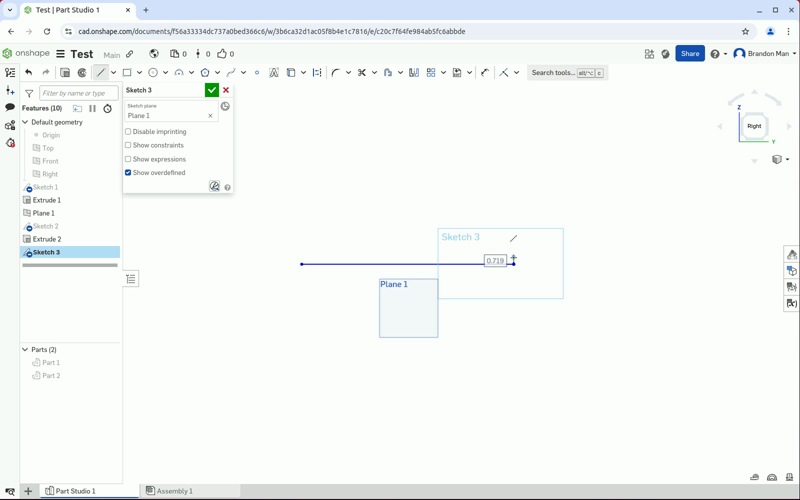
scroll(-6)
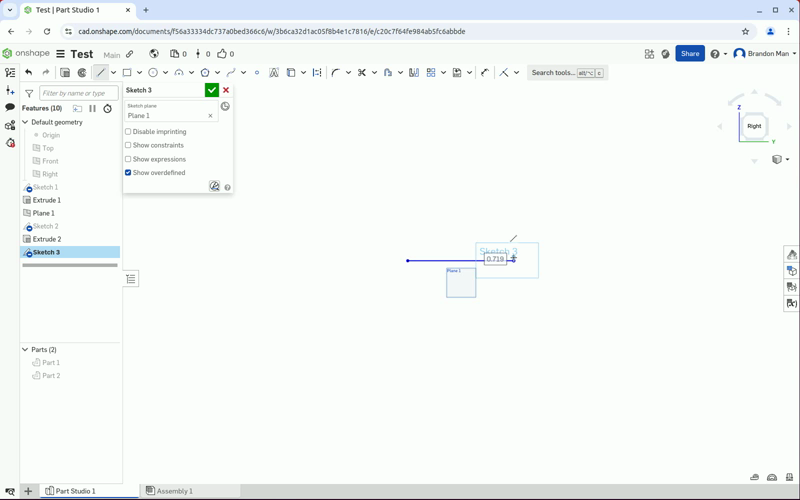
key_up(shift)
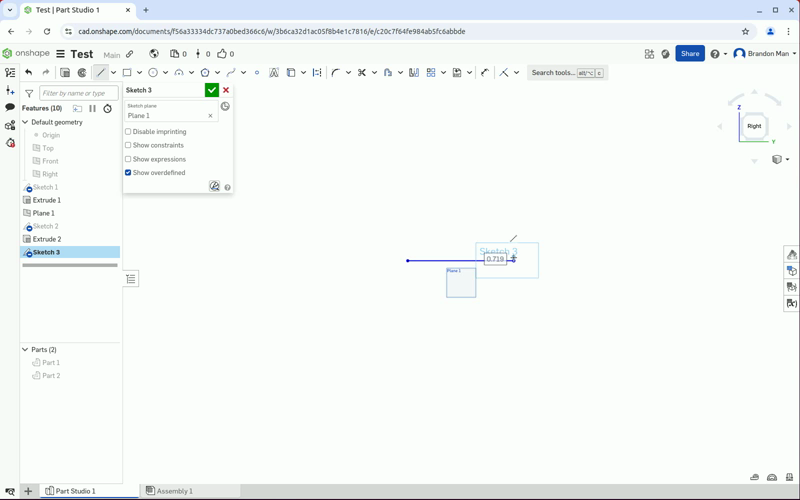
key_down(shift)
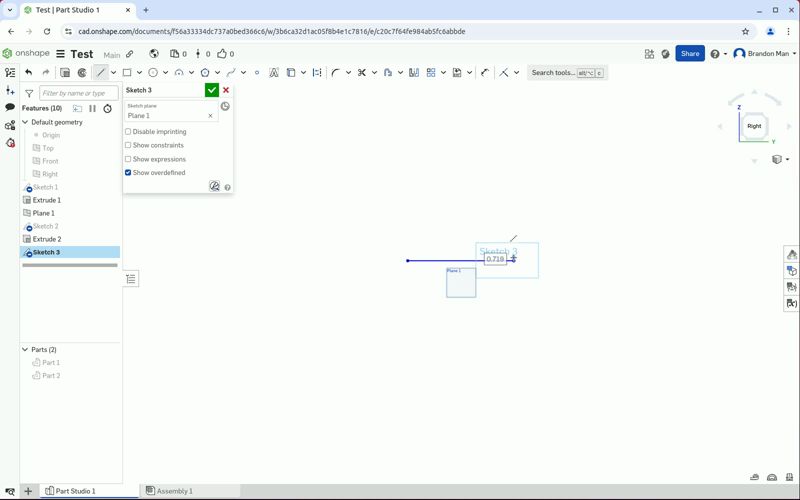
mouse_move(407, 257)
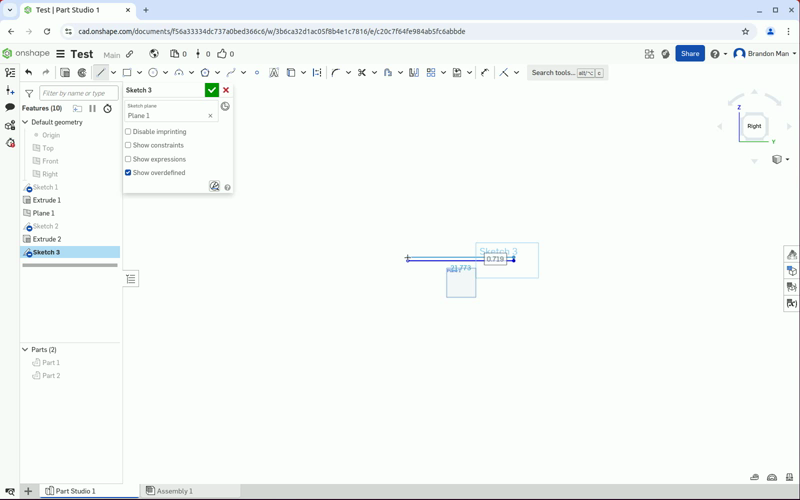
scroll(6)
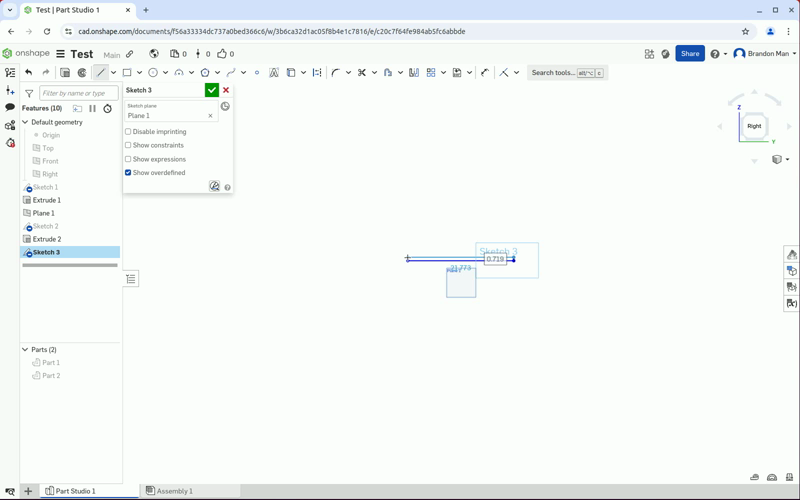
scroll(6)
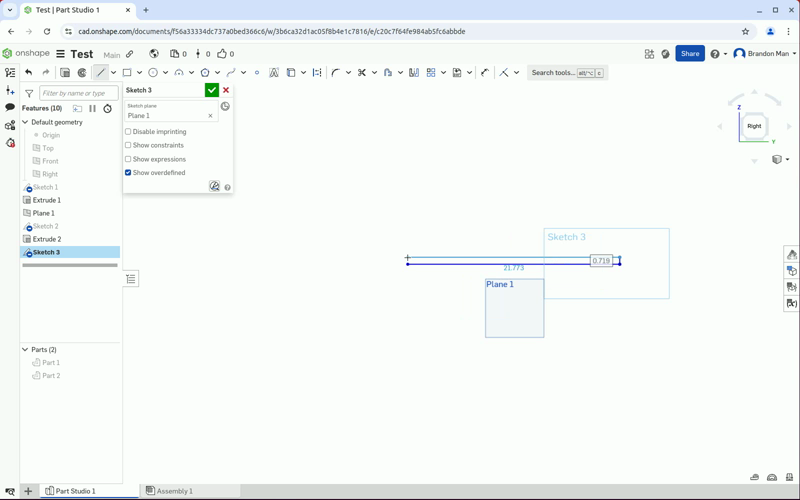
scroll(6)
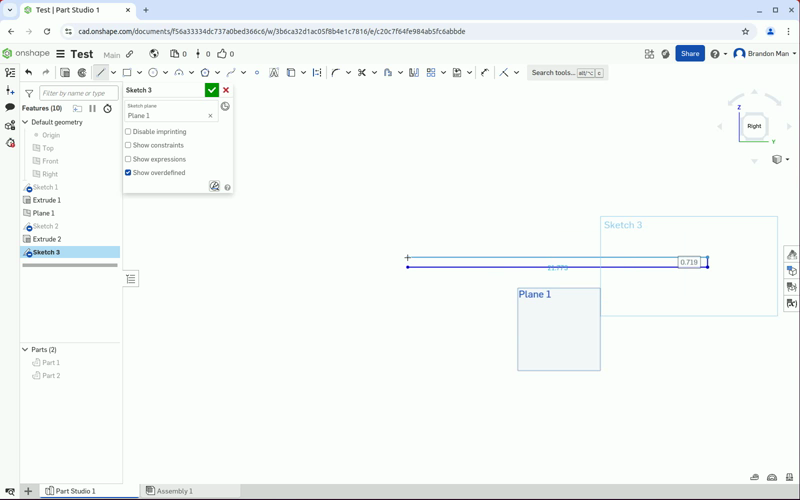
scroll(6)
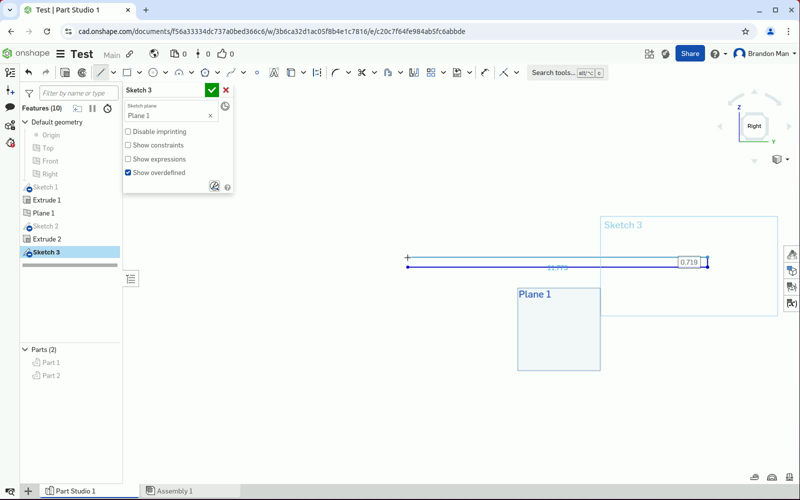
scroll(6)
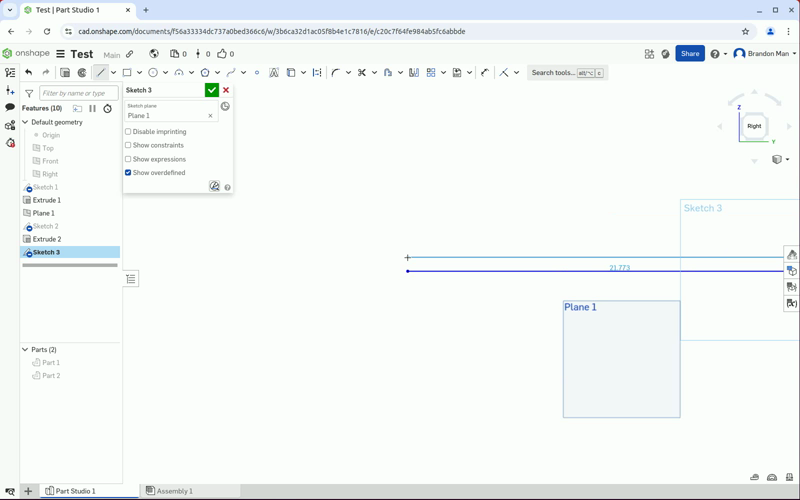
scroll(6)
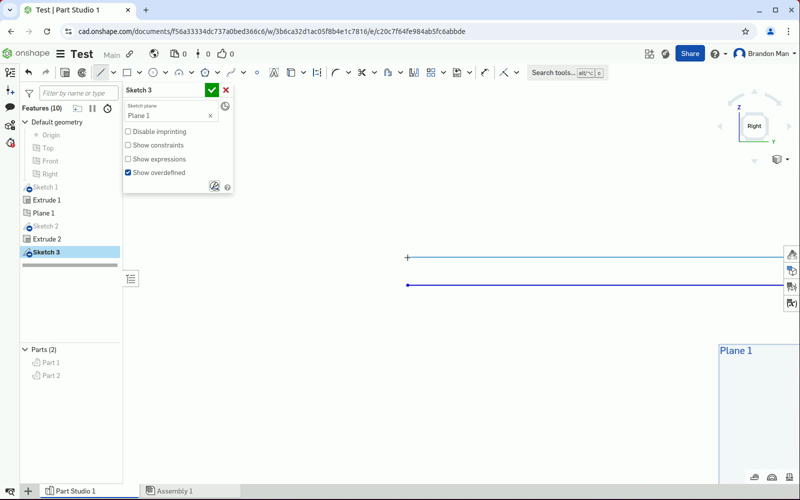
scroll(6)
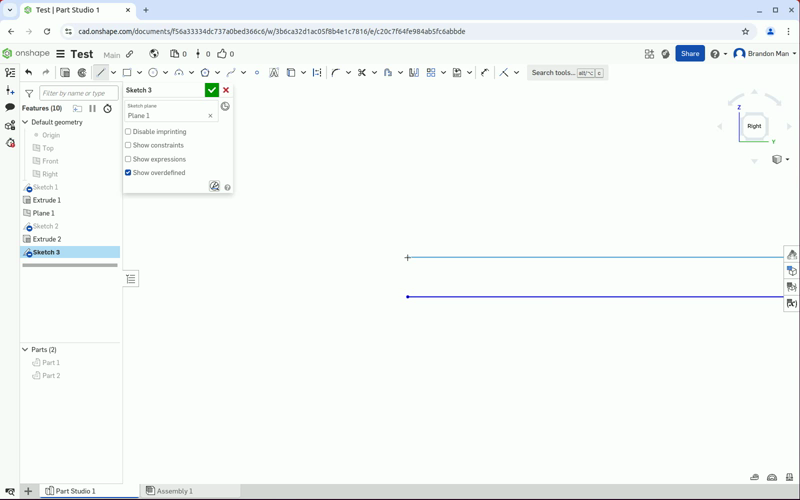
click(407, 257)
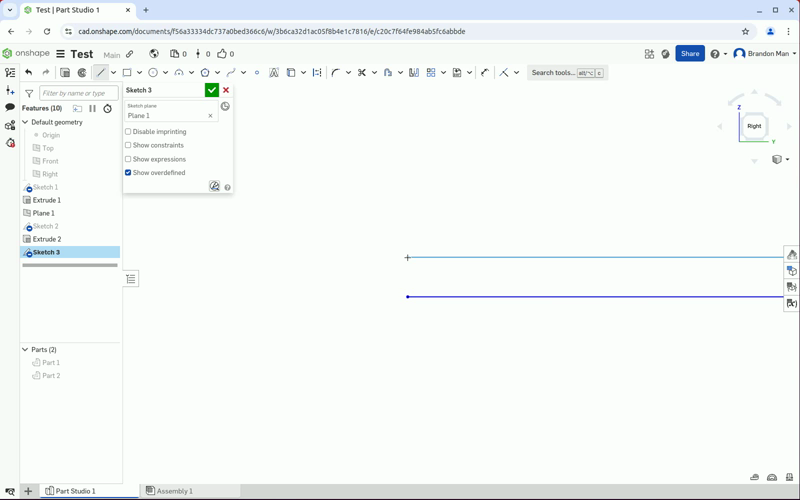
scroll(-6)
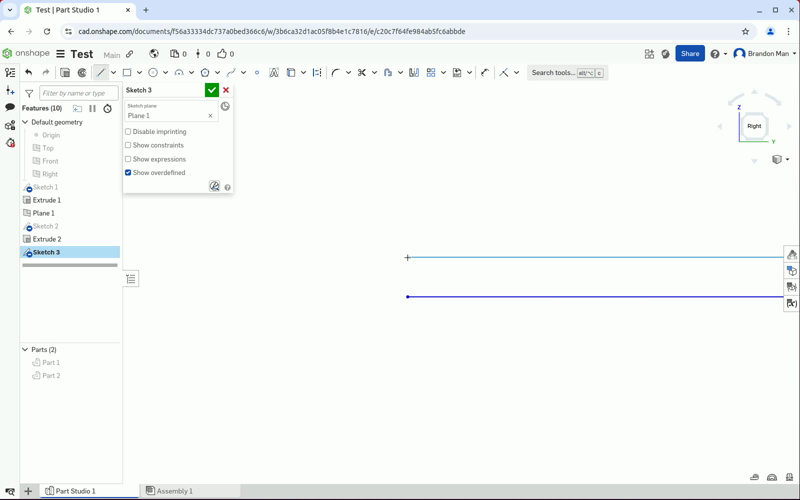
scroll(-6)
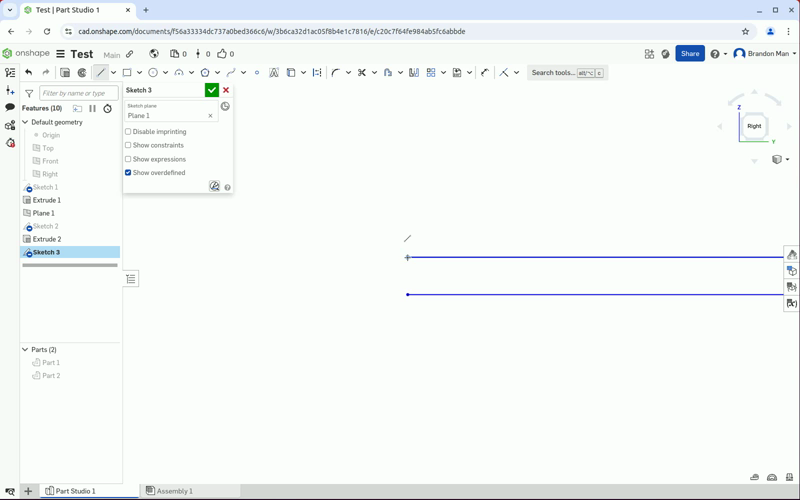
scroll(-6)
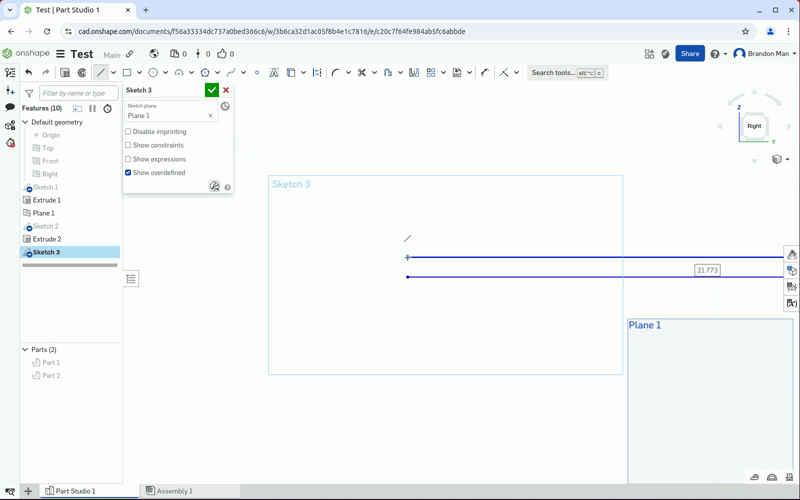
scroll(-6)
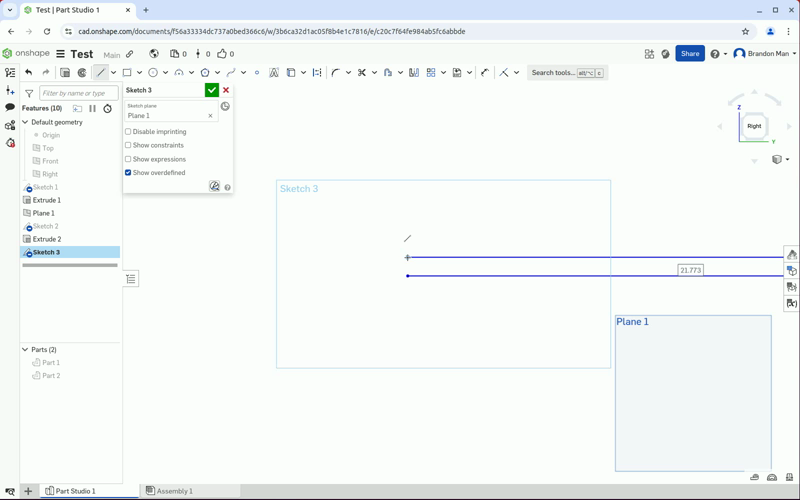
scroll(-6)
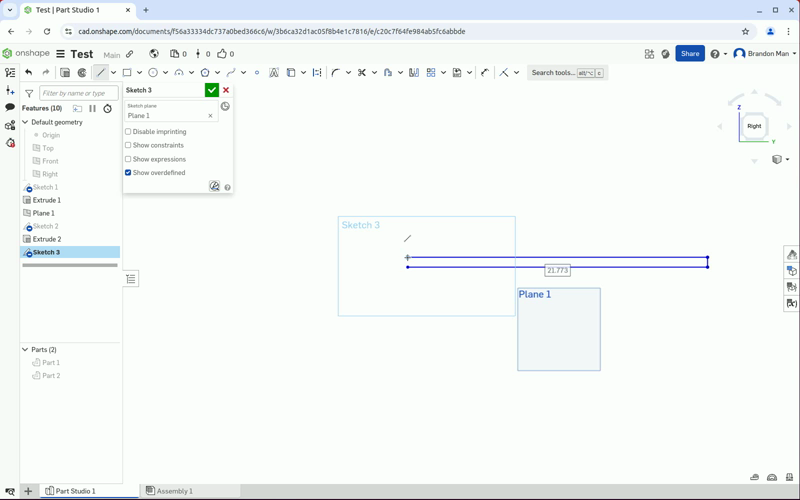
scroll(-6)
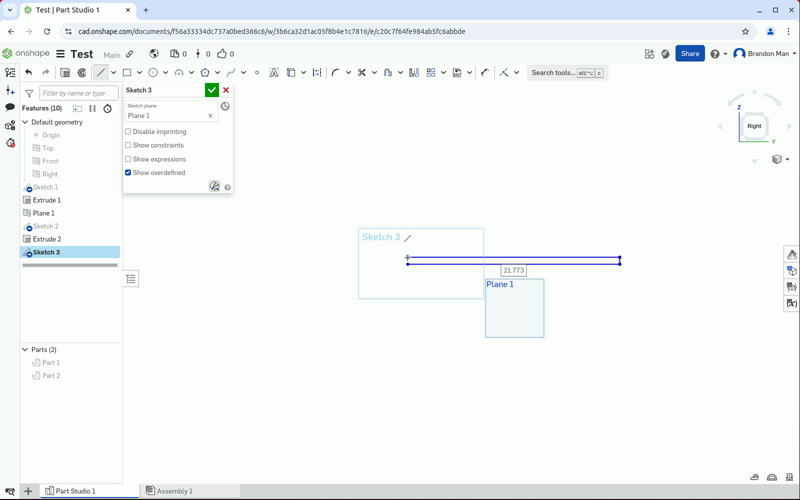
scroll(-6)
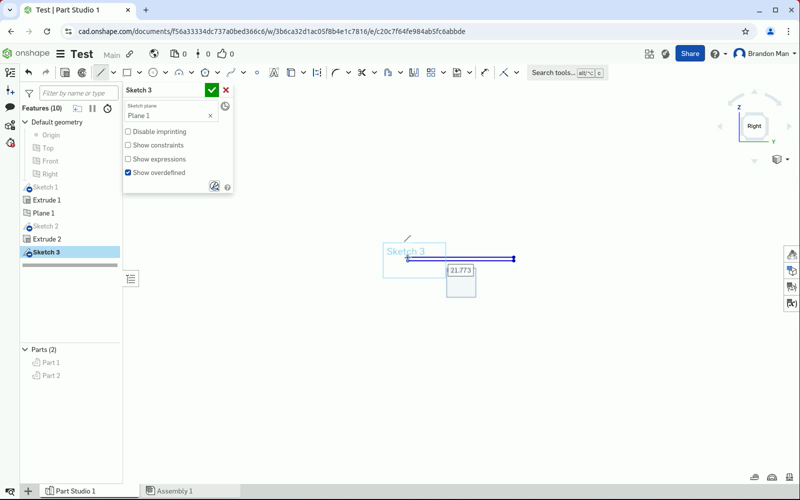
key_up(shift)
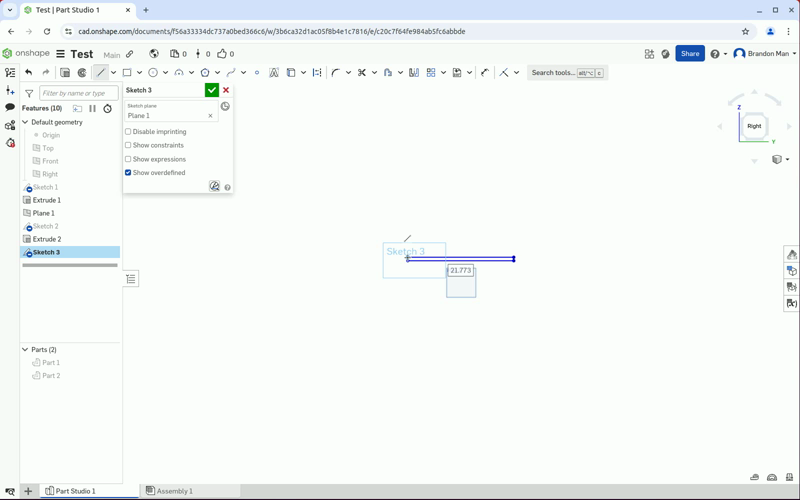
mouse_move(437, 257)
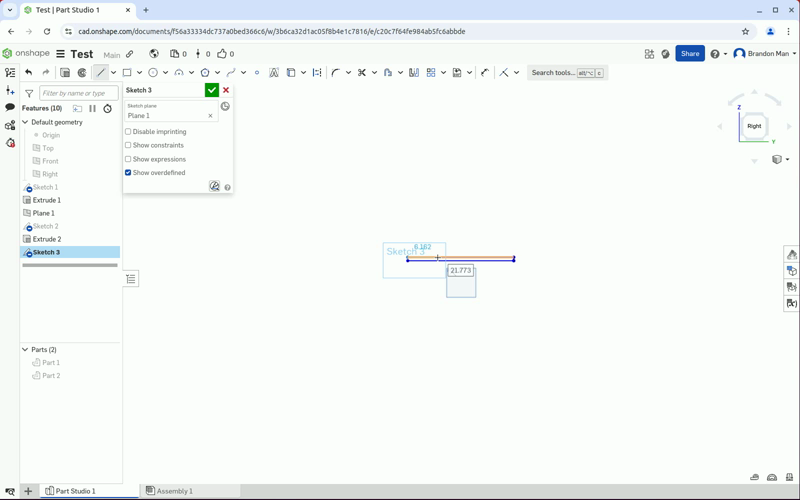
key_down(shift)
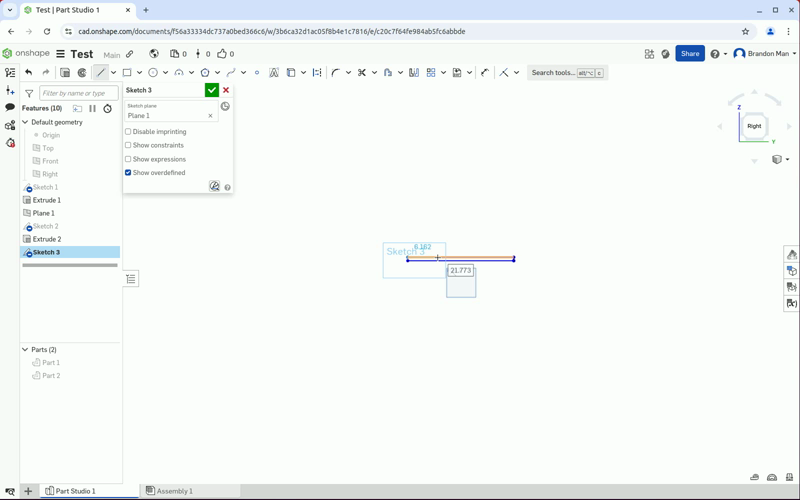
mouse_move(407, 260)
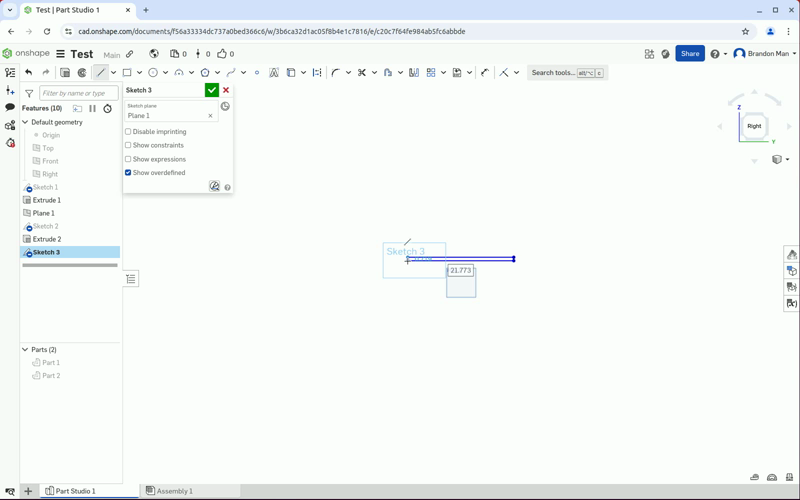
scroll(6)
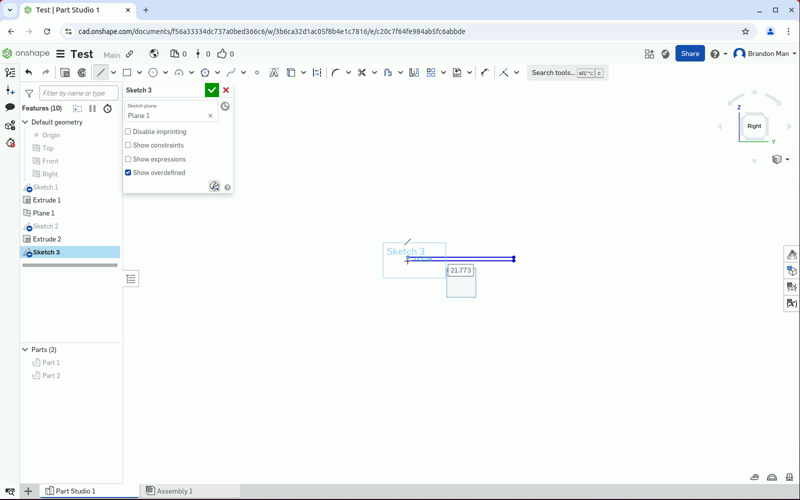
scroll(6)
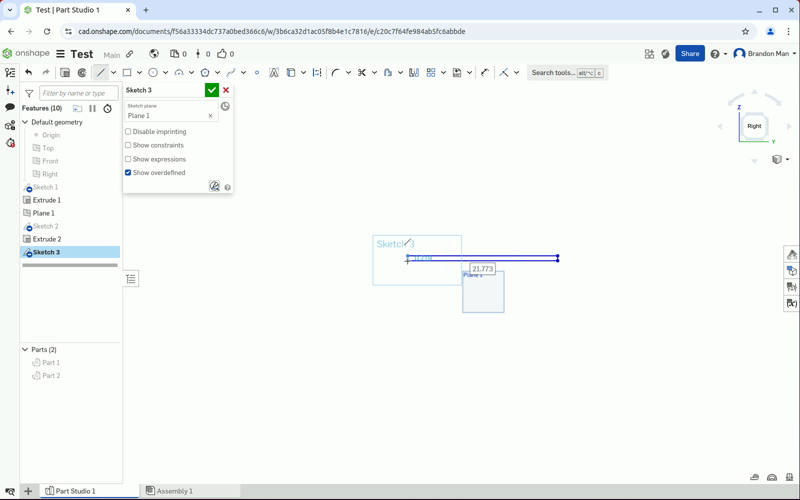
scroll(6)
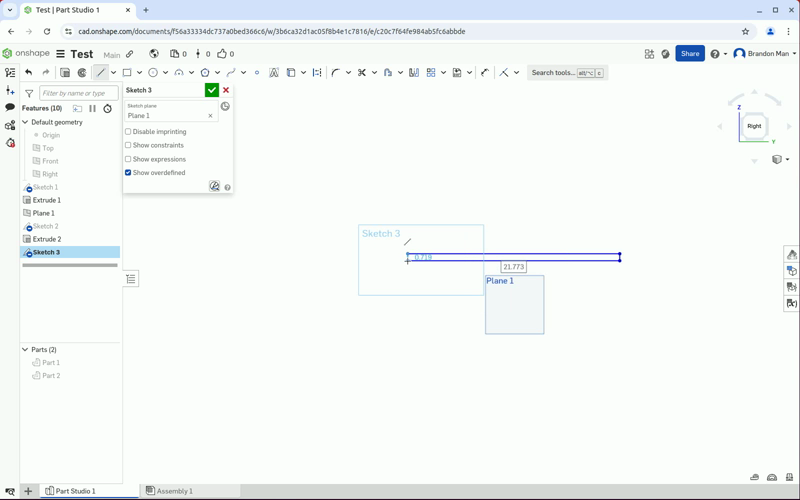
scroll(6)
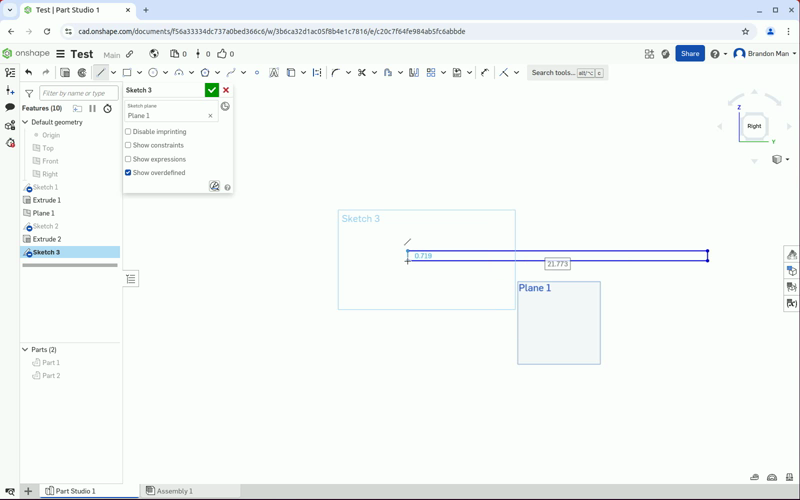
scroll(6)
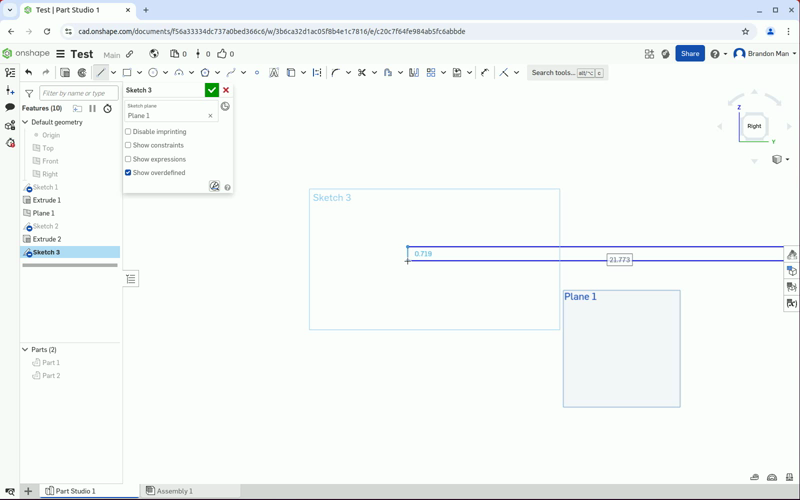
scroll(6)
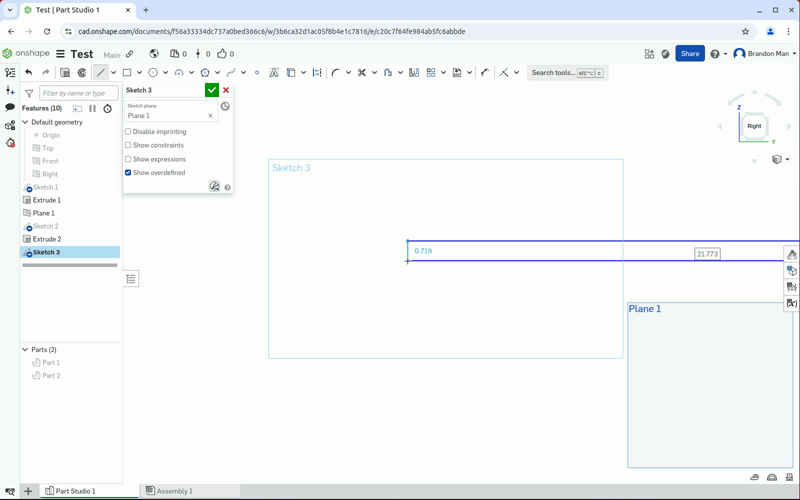
scroll(6)
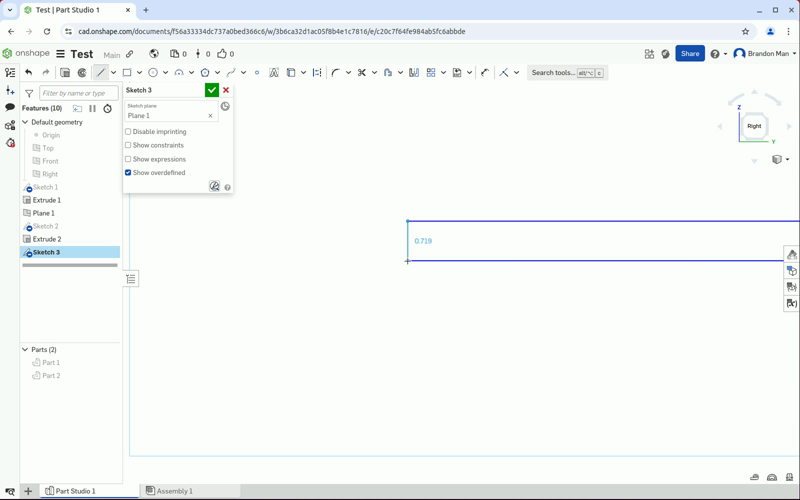
key_up(shift)
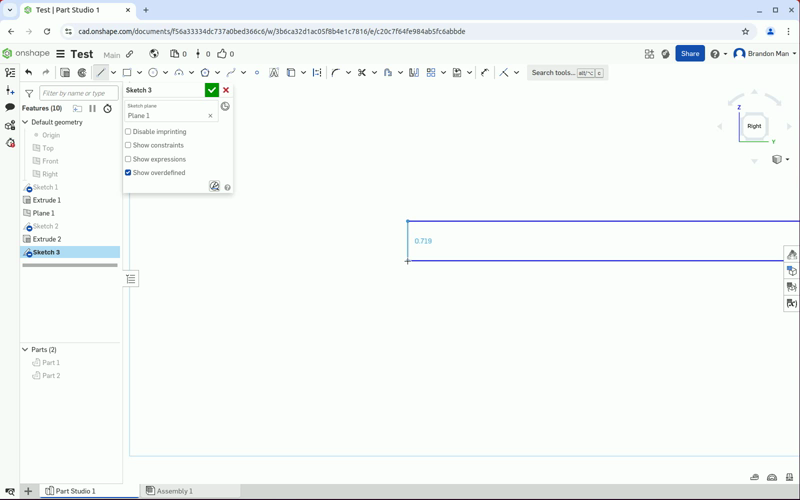
click(407, 260)
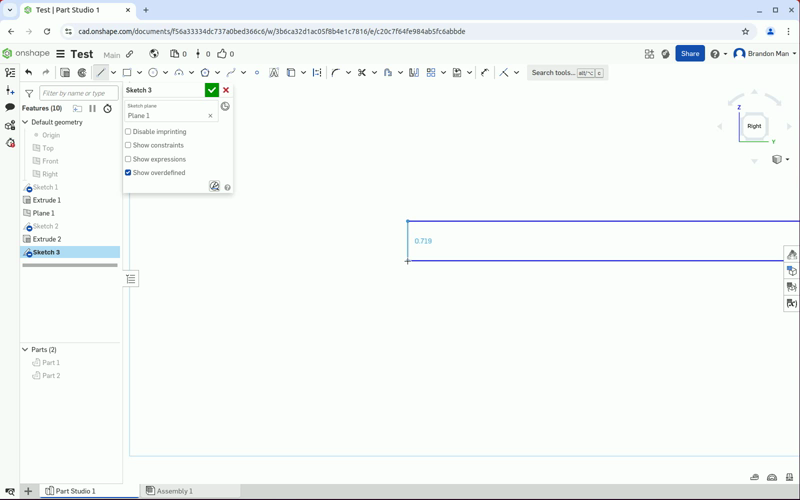
scroll(-6)
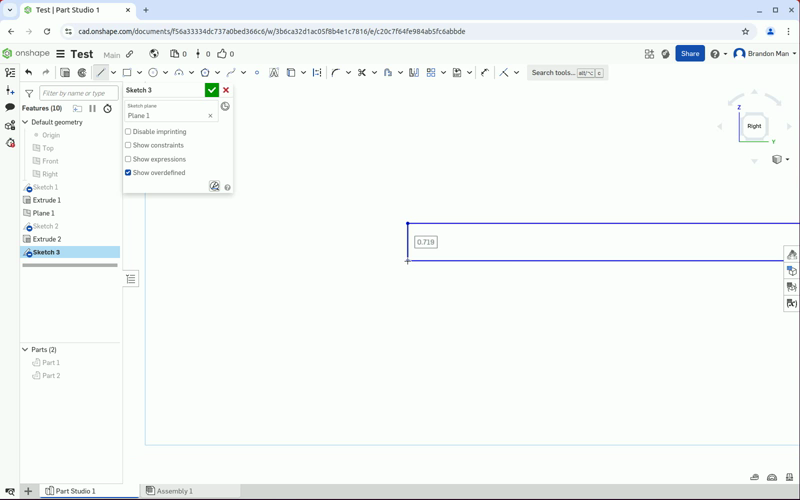
scroll(-6)
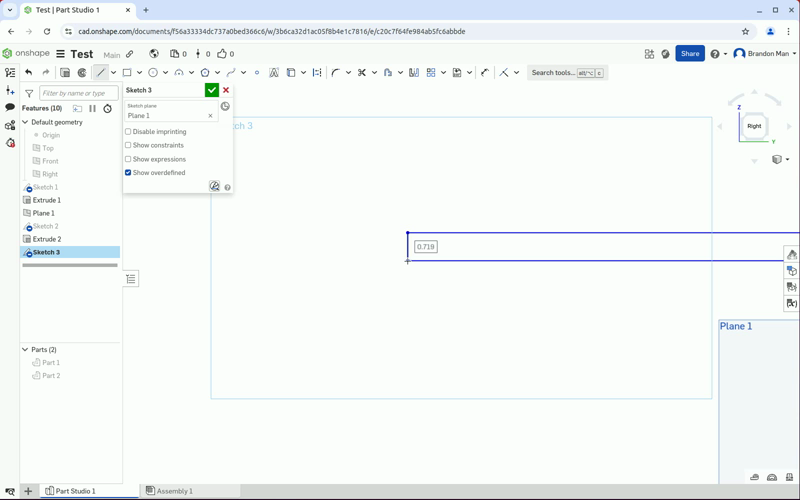
scroll(-6)
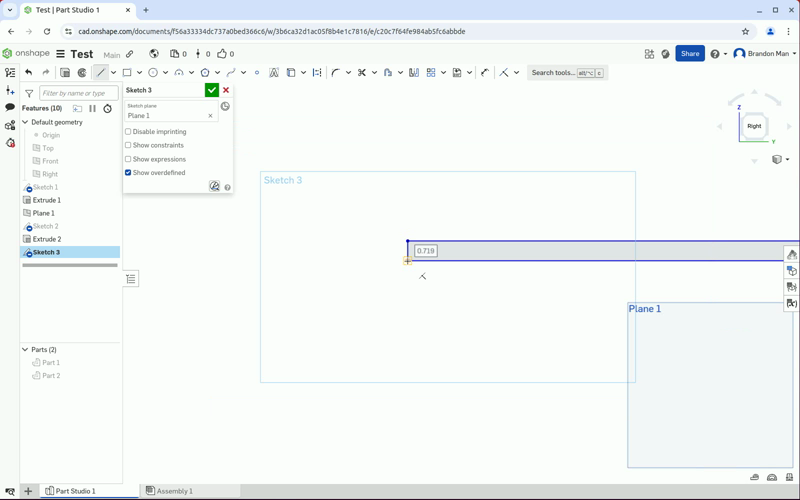
scroll(-6)
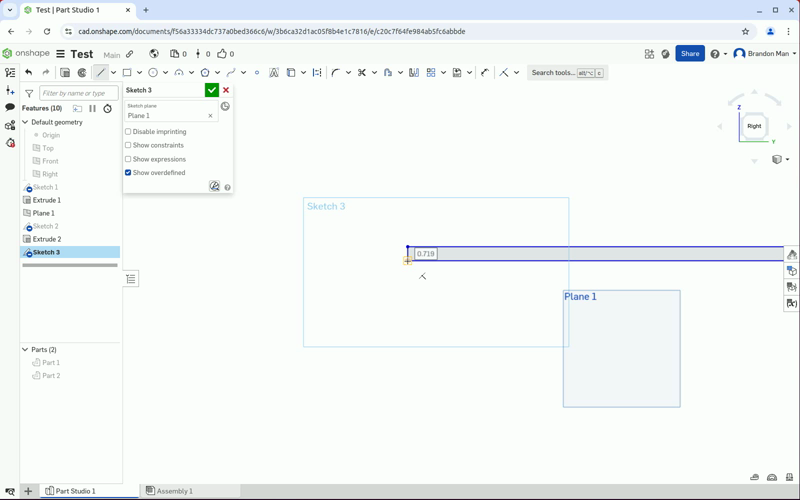
scroll(-6)
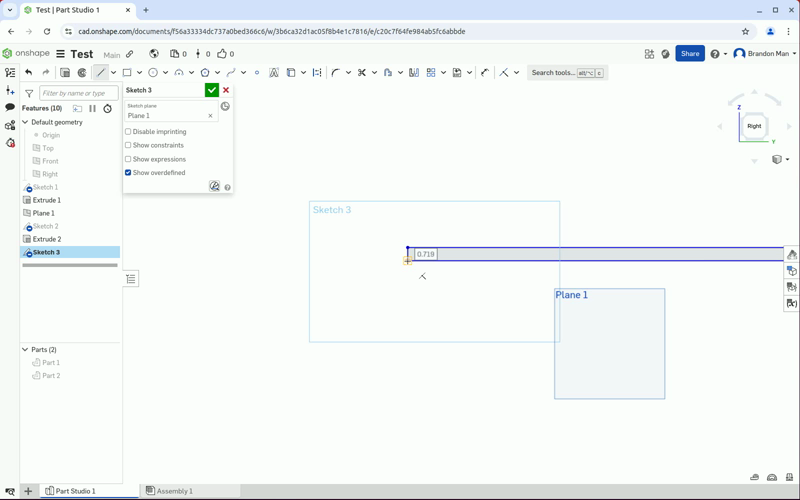
scroll(-6)
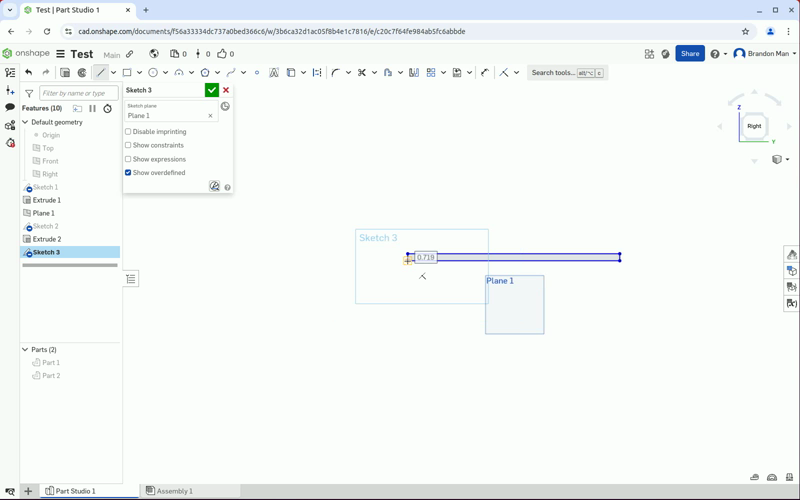
scroll(-6)
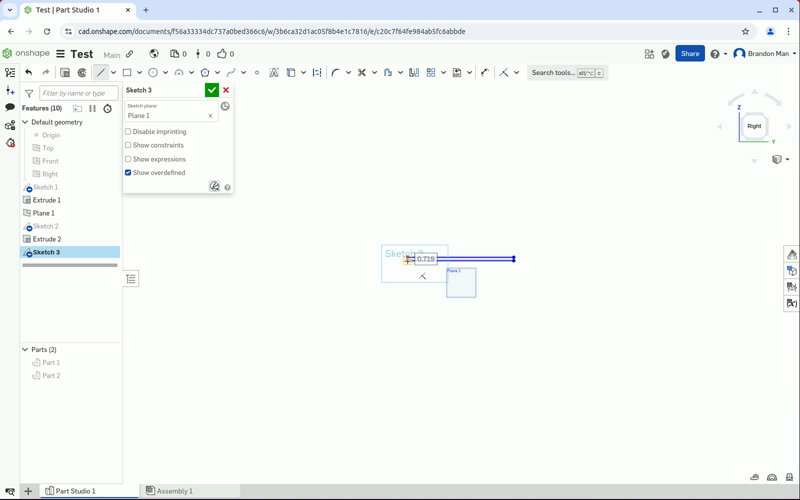
key(esc)
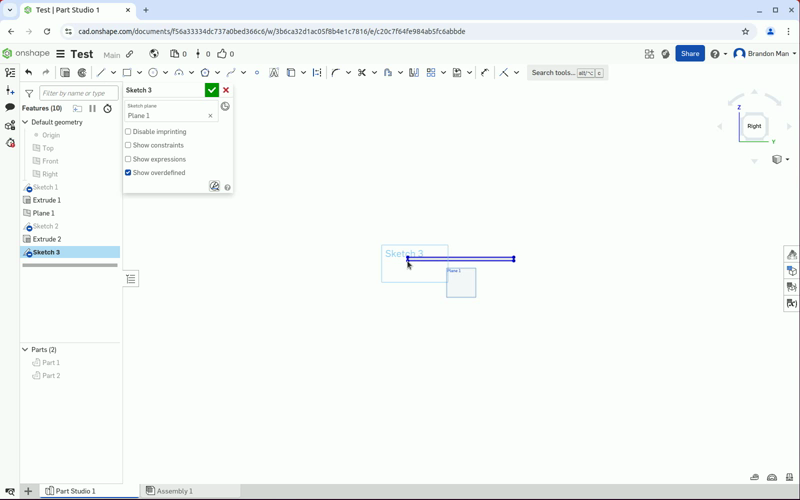
mouse_move(476, 259)
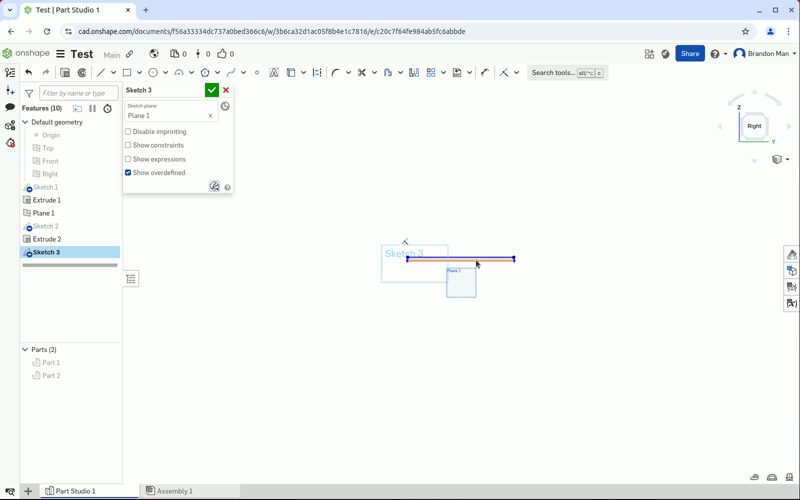
scroll(6)
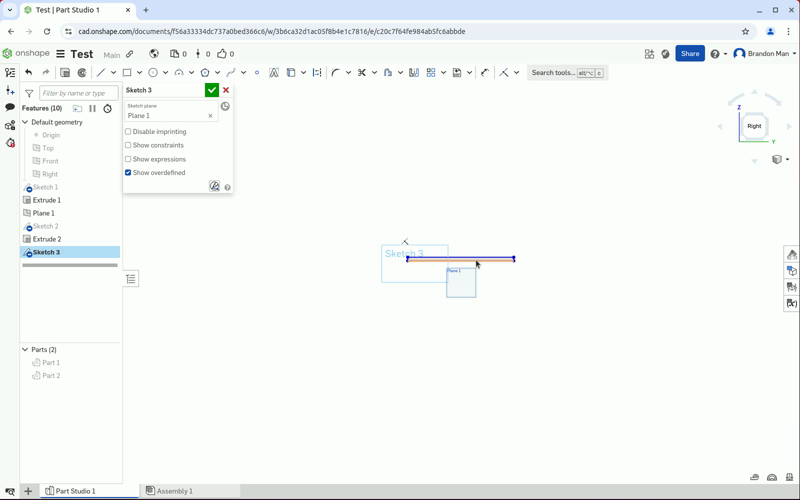
scroll(6)
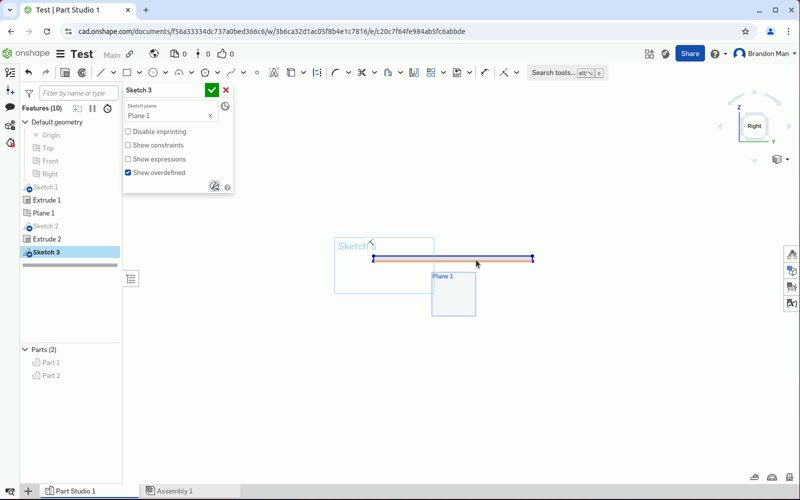
scroll(6)
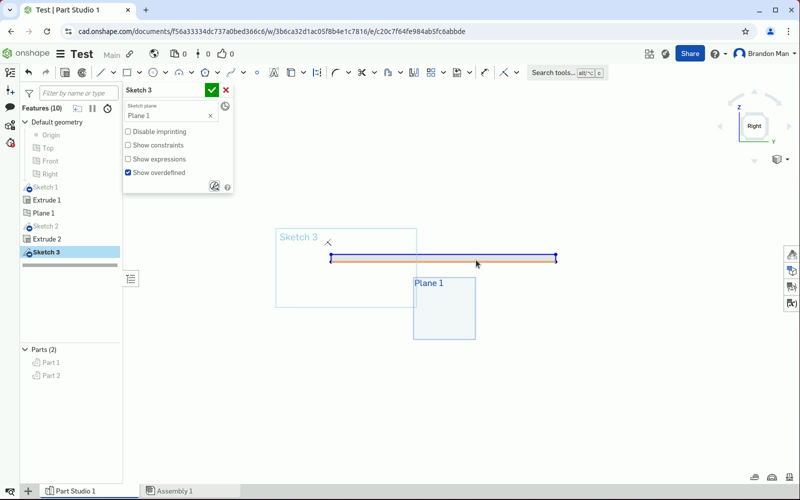
scroll(6)
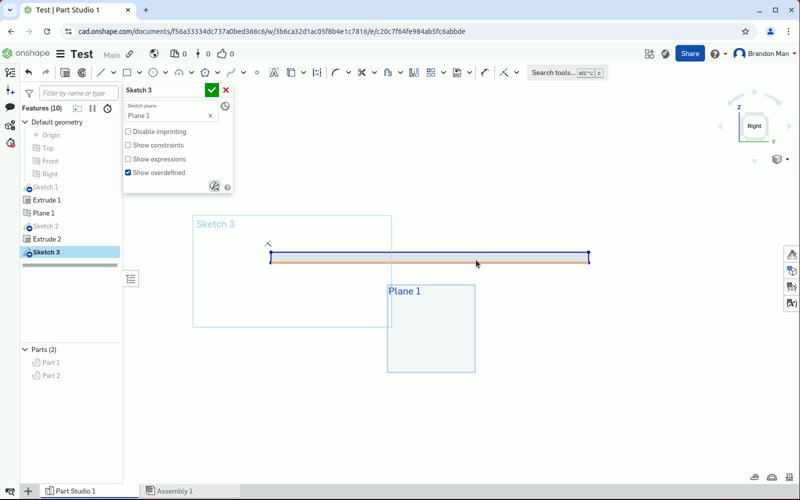
scroll(6)
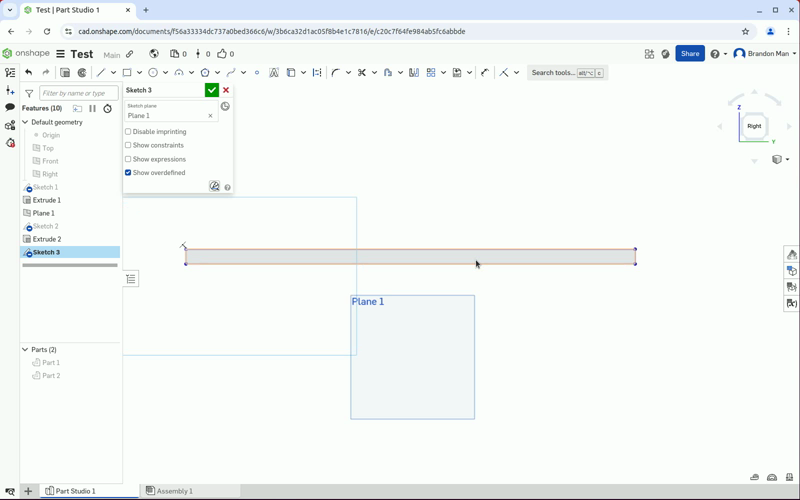
scroll(6)
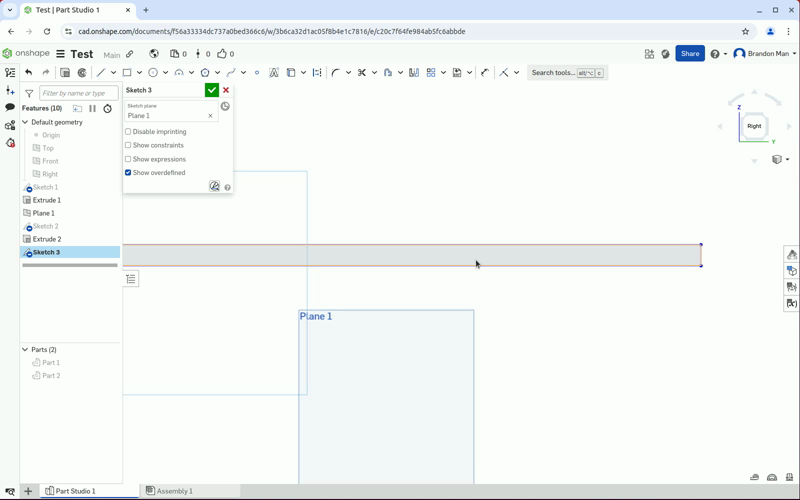
scroll(6)
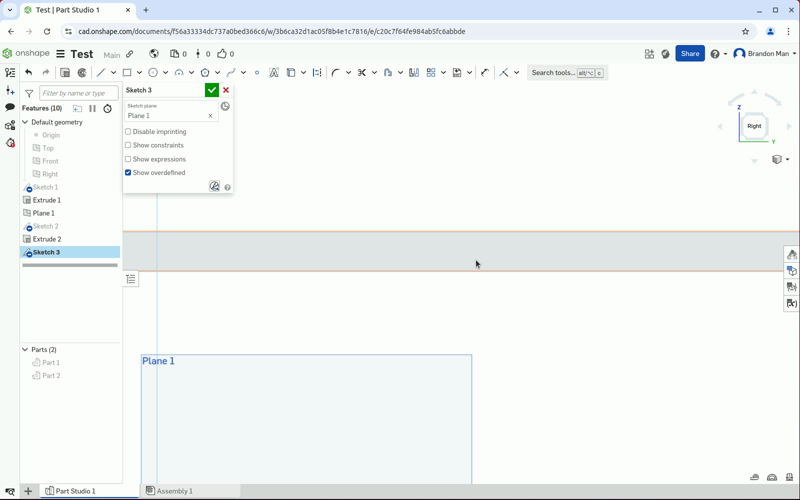
click(476, 259)
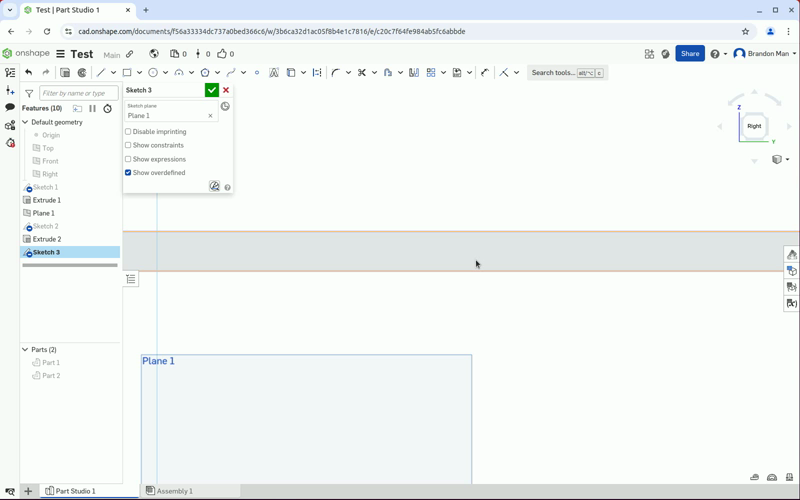
scroll(-6)
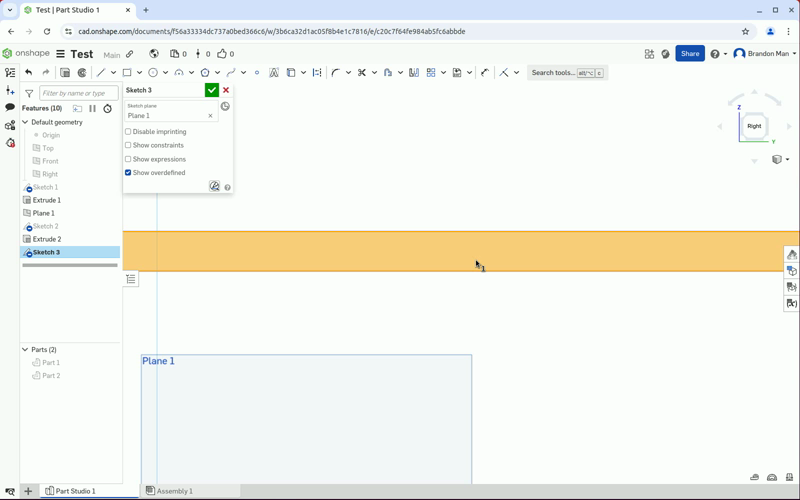
scroll(-6)
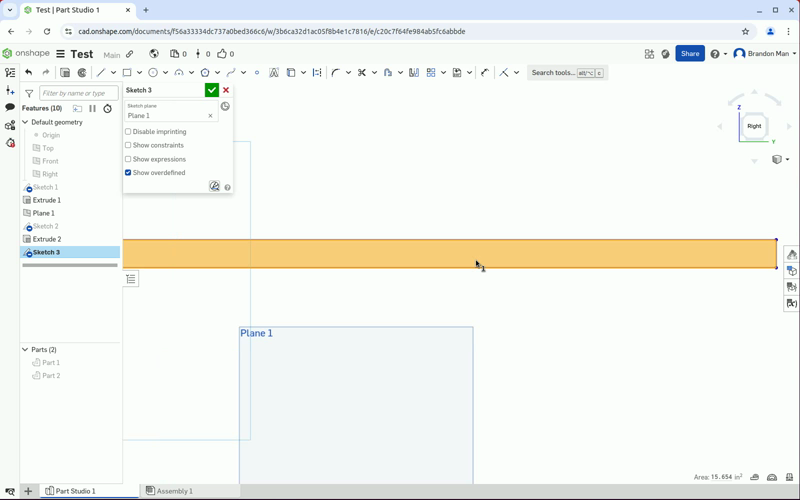
scroll(-6)
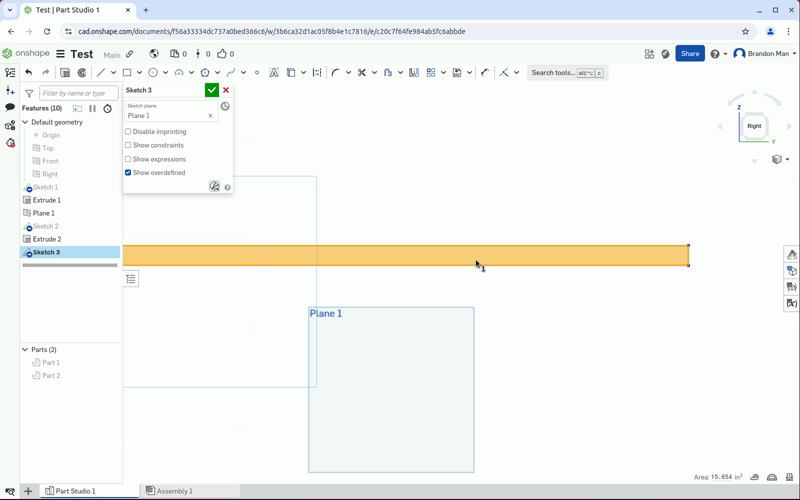
scroll(-6)
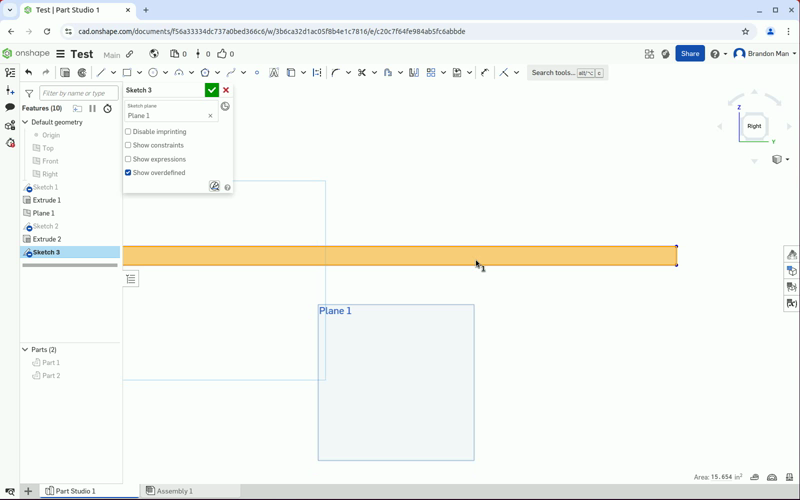
scroll(-6)
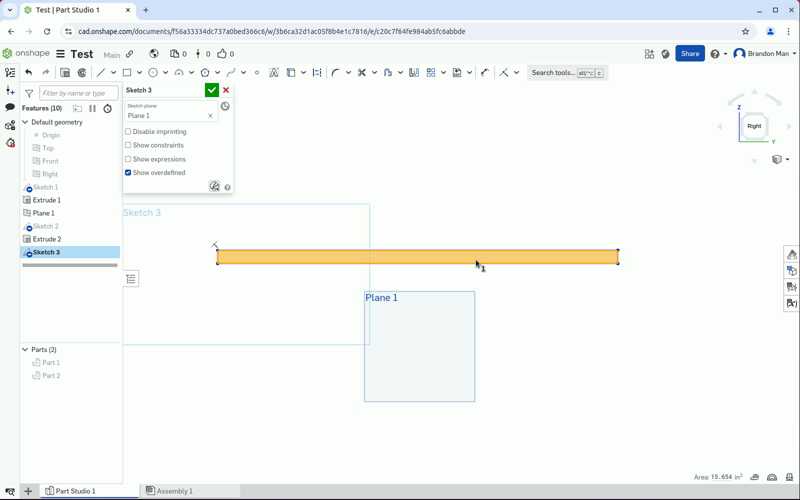
scroll(-6)
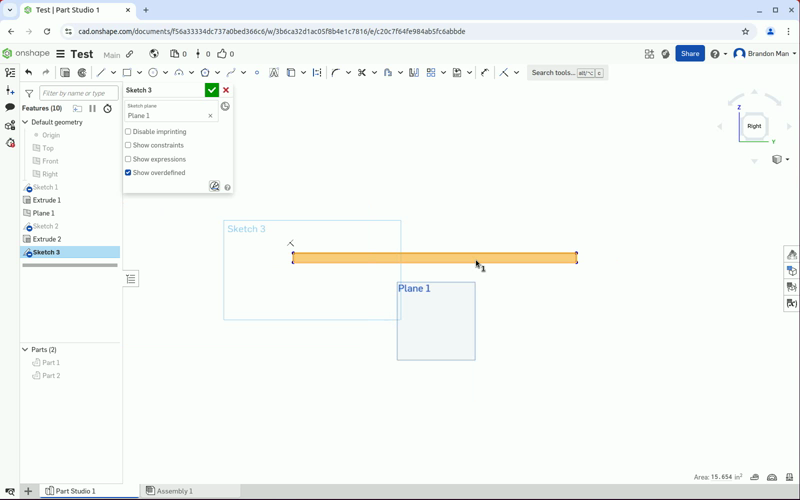
scroll(-6)
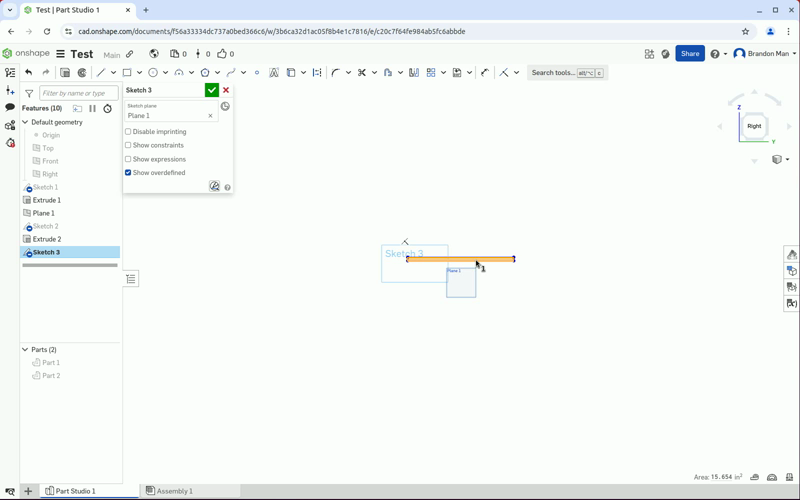
mouse_move(73, 352)
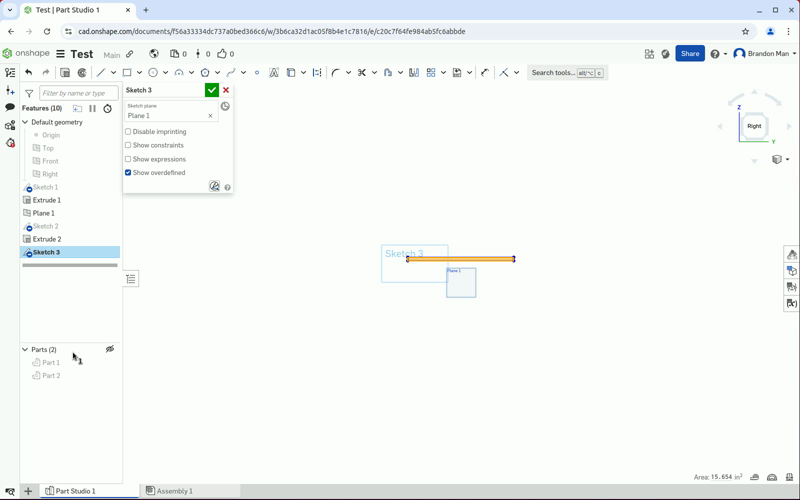
key(shift+y)
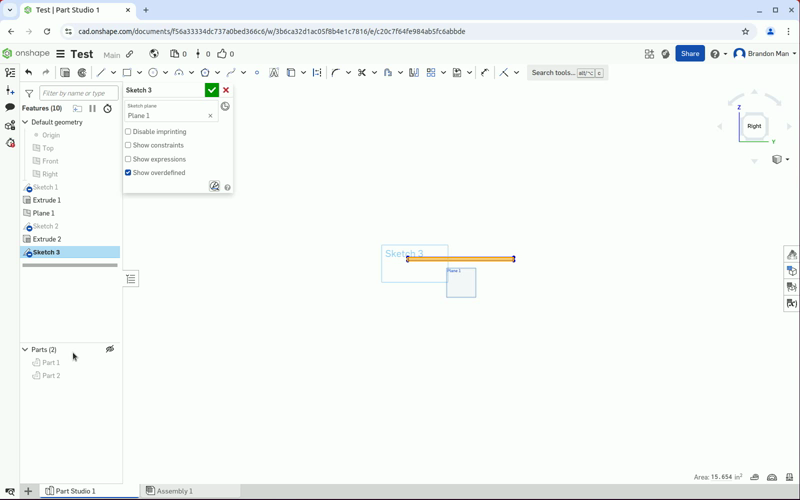
key(shift+e)
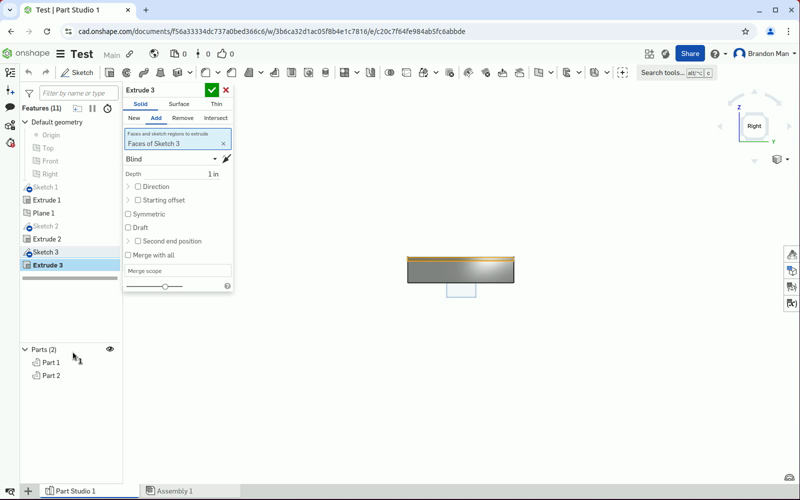
mouse_move(143, 106)
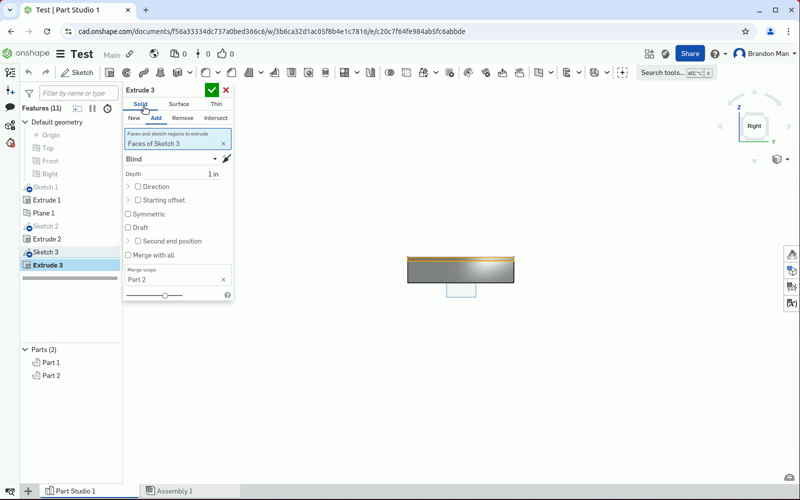
click(143, 106)
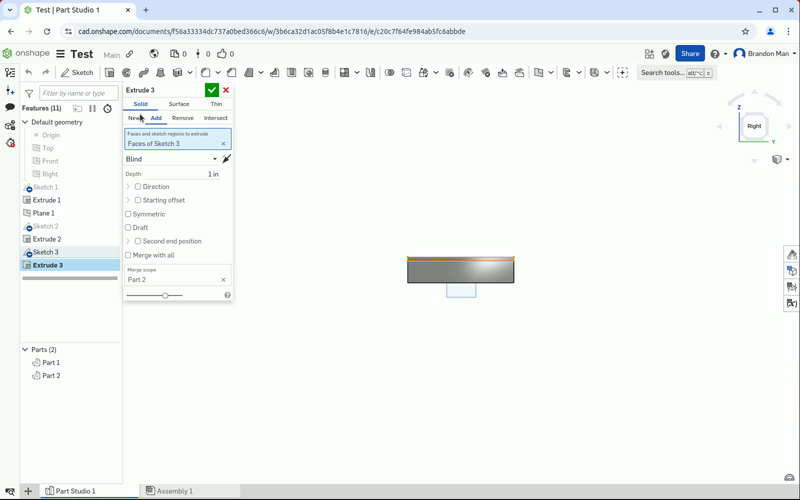
mouse_move(137, 120)
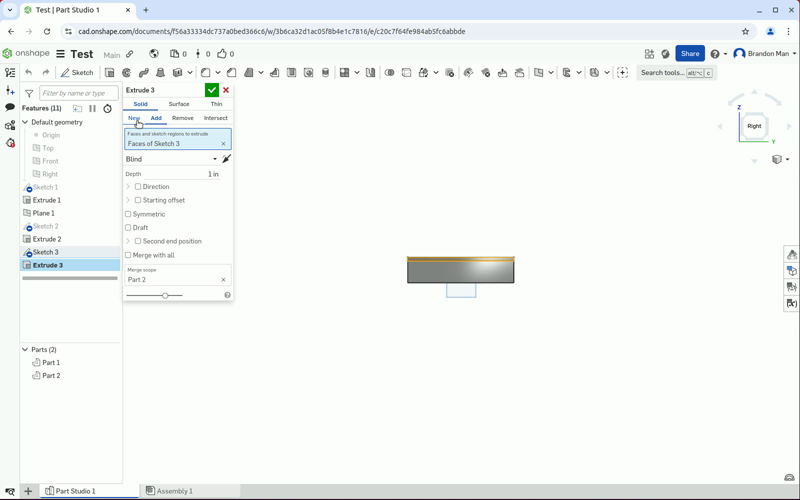
click(137, 120)
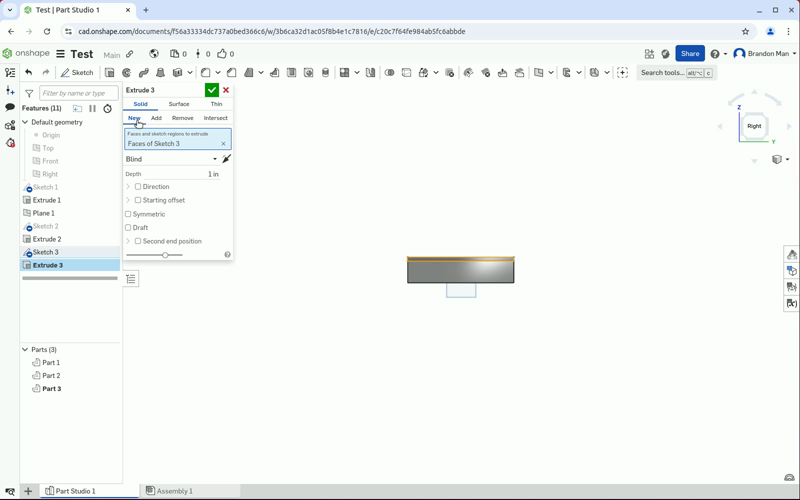
key(tab, 4)
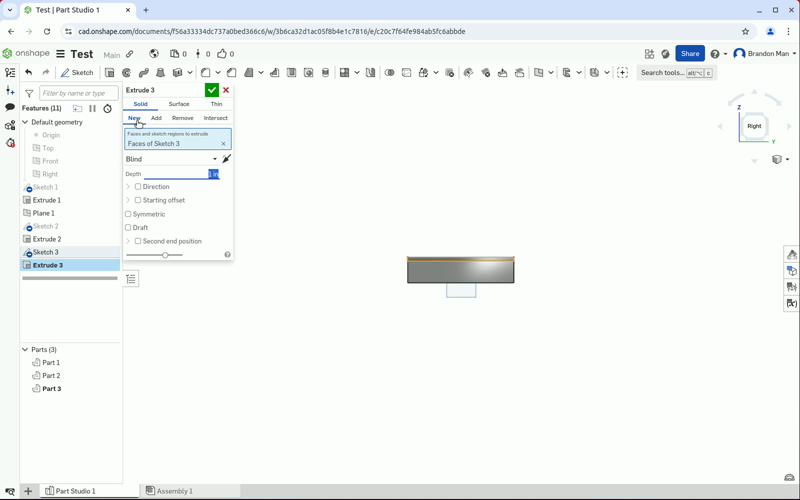
text(0.722)
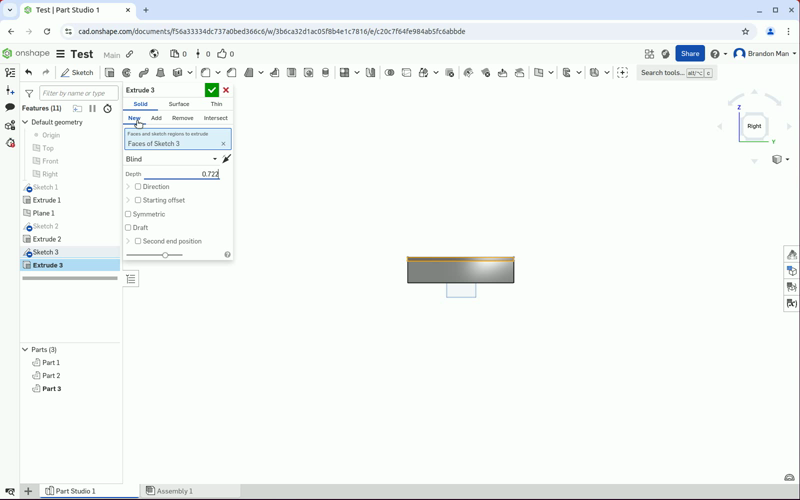
key(enter)
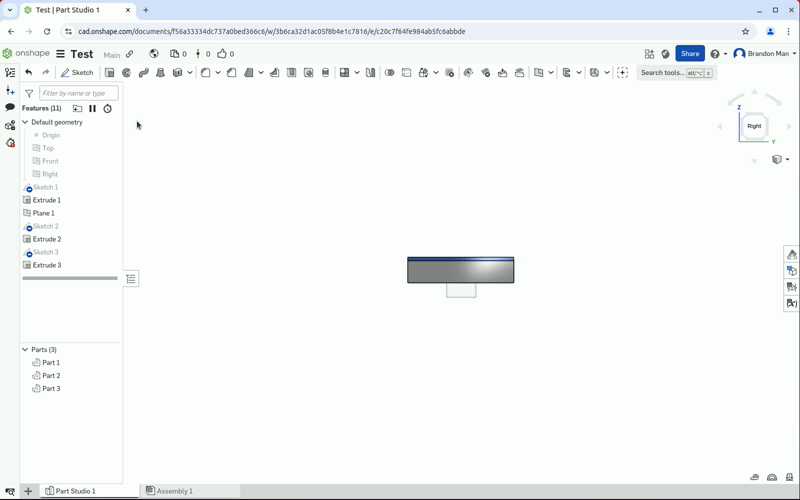
key(shift+h)
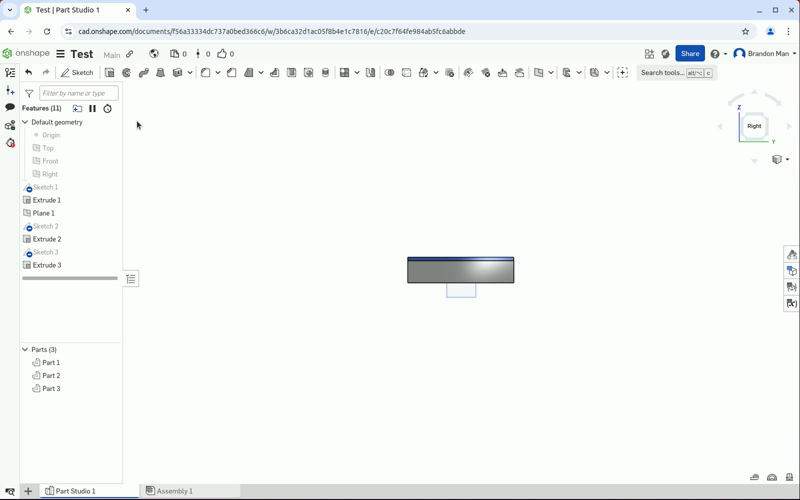
key(shift+h)
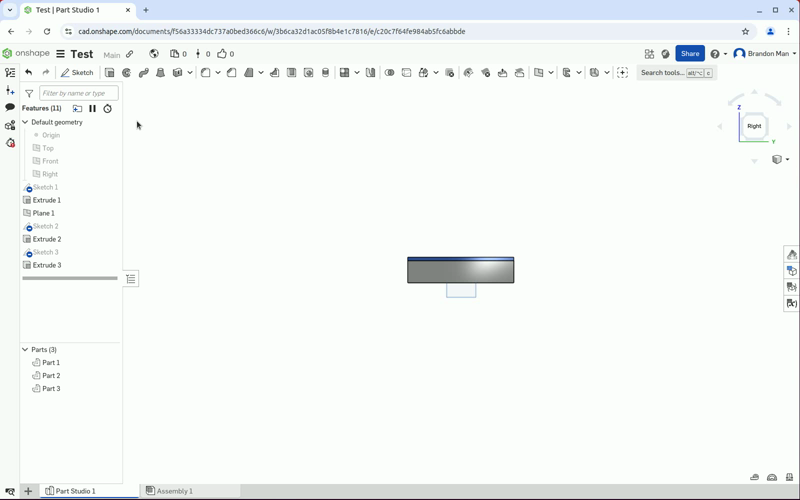
mouse_move(73, 189)
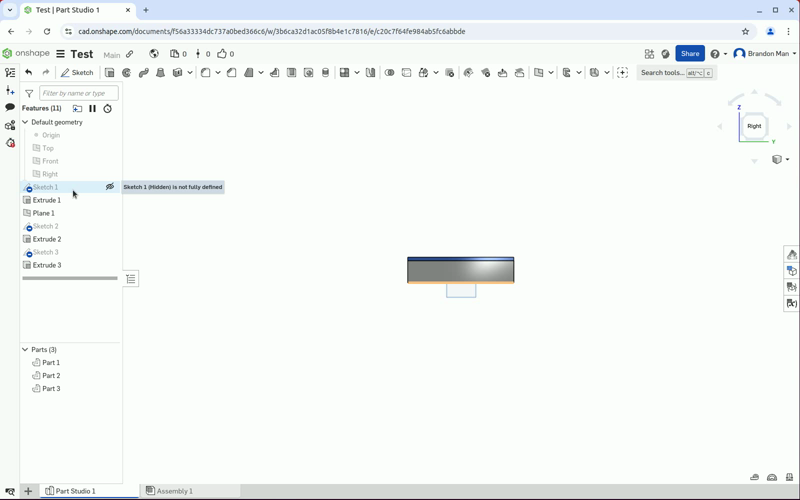
click(73, 189)
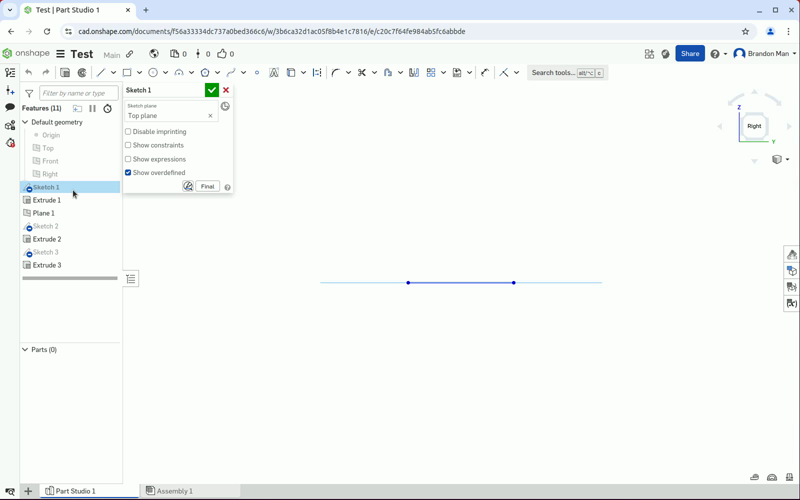
mouse_move(229, 92)
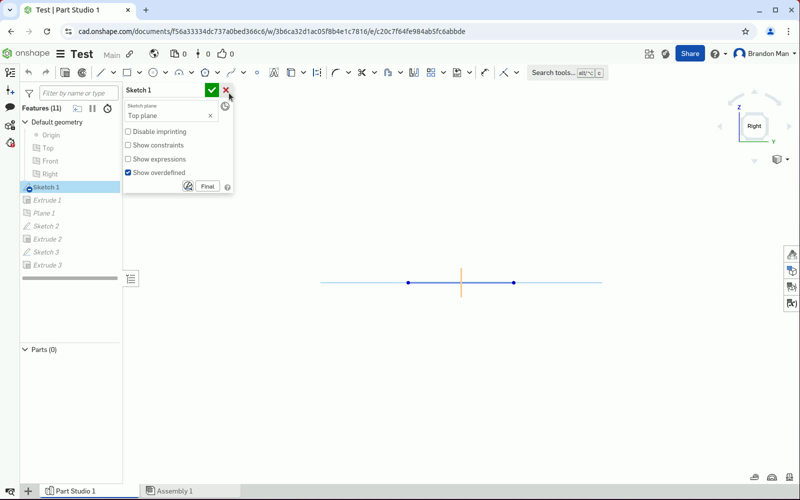
click(229, 92)
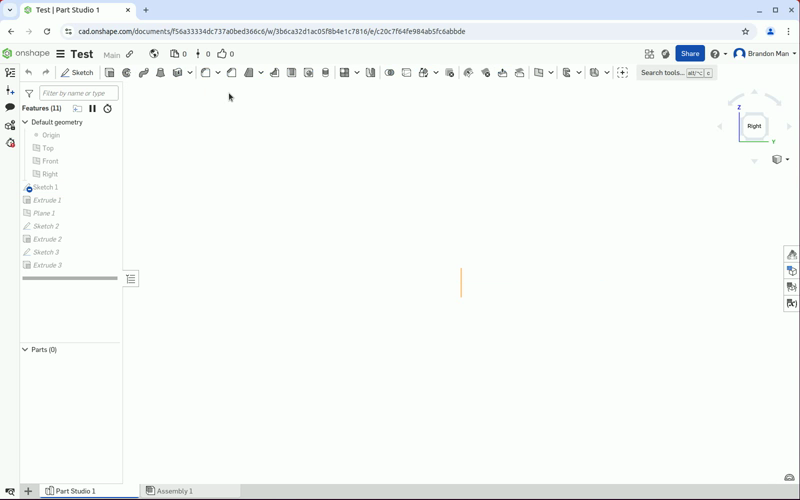
mouse_move(73, 352)
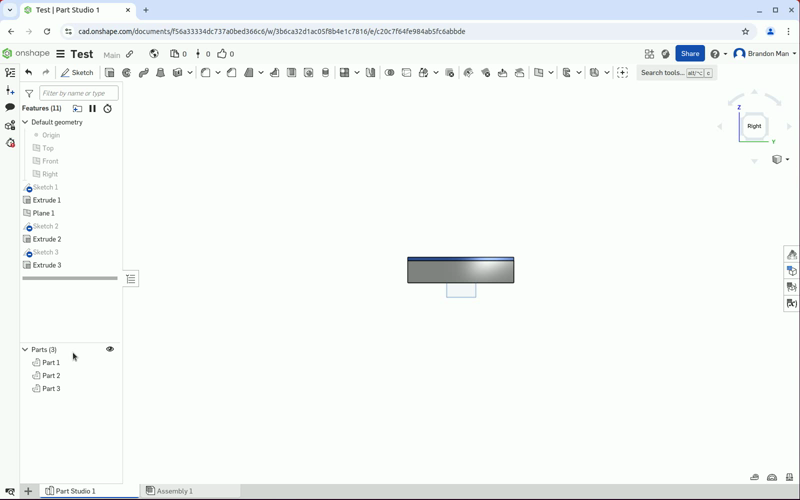
key(y)
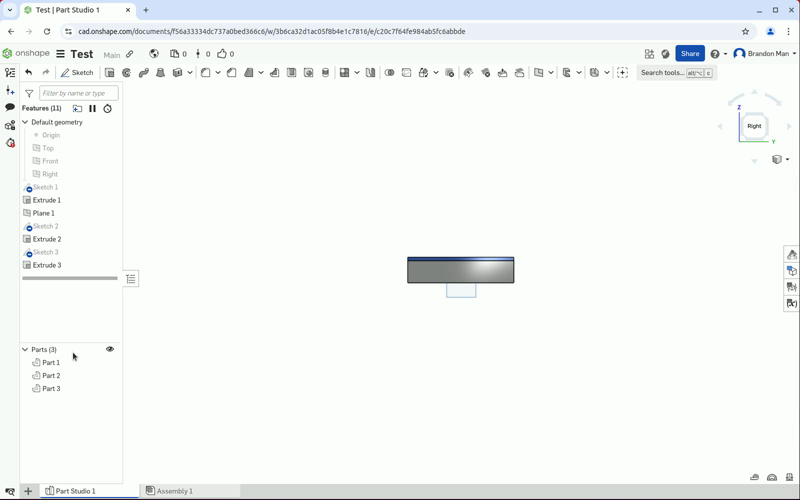
key(shift+p)
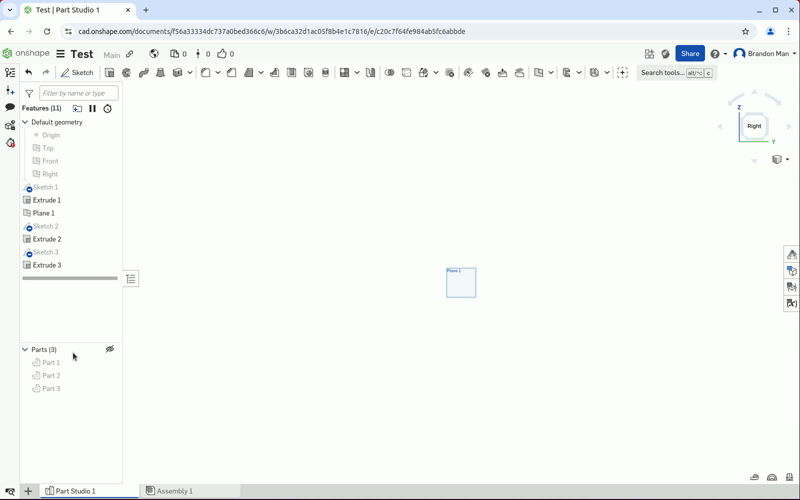
key(space)
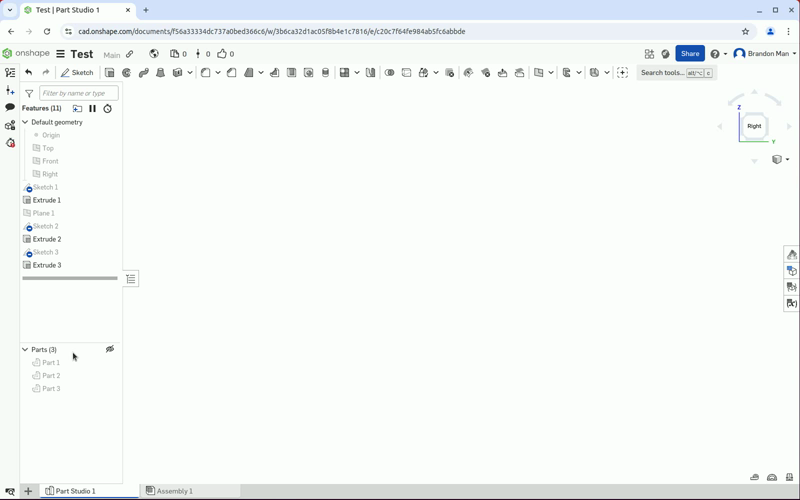
key_down(shift)
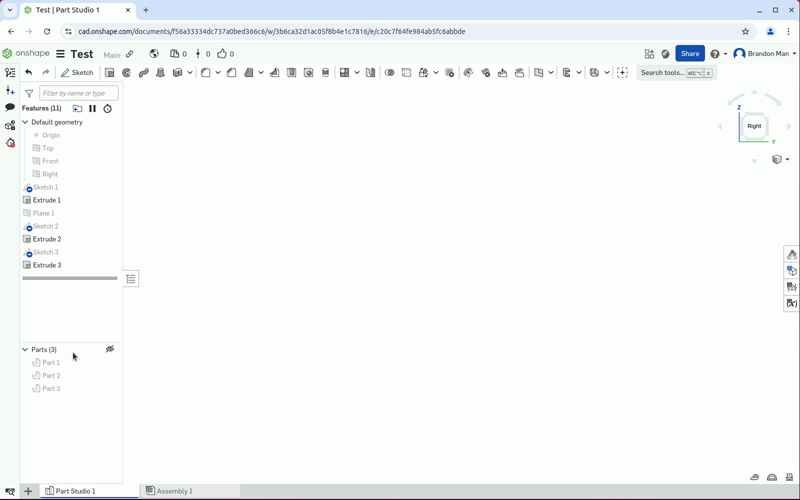
key(right)
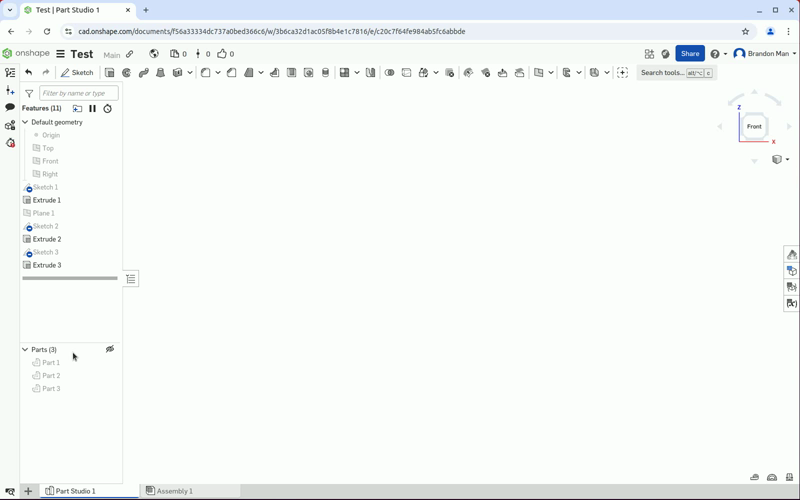
key_up(shift)
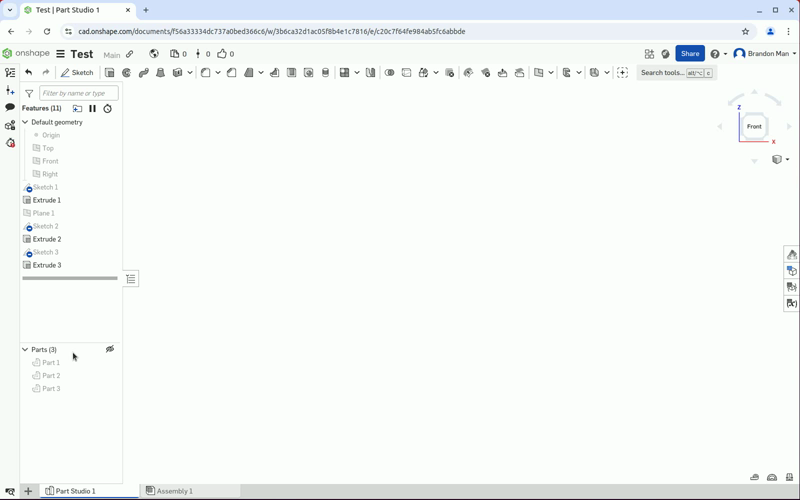
mouse_move(73, 352)
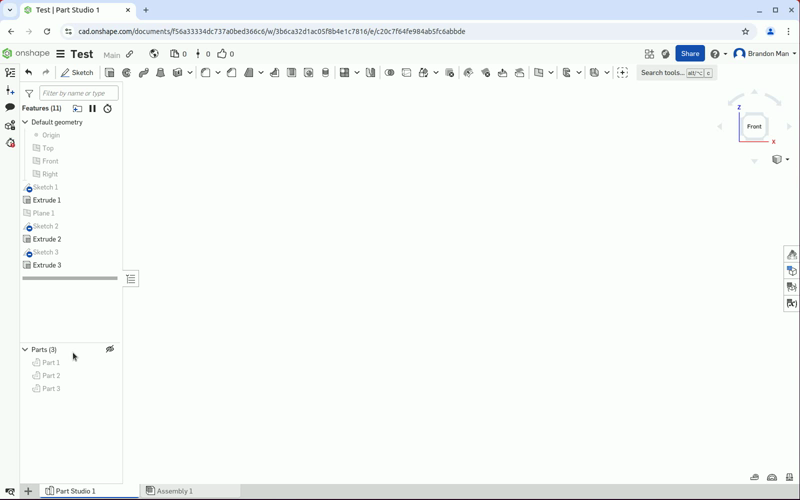
key(shift+y)
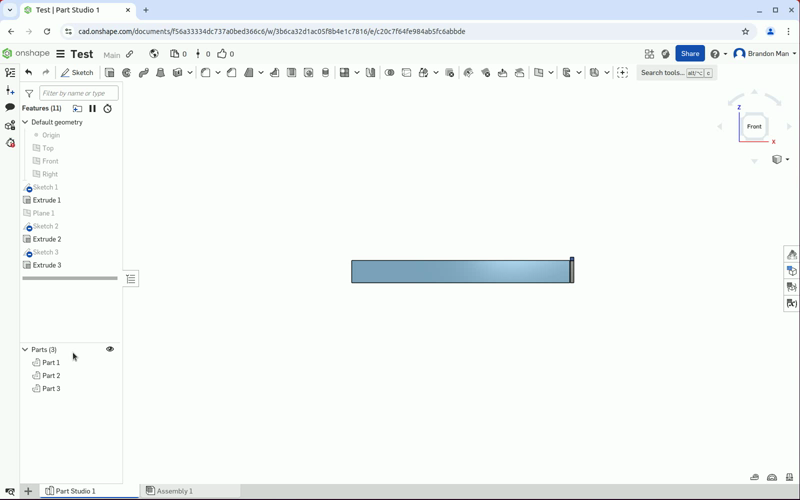
mouse_move(541, 75)
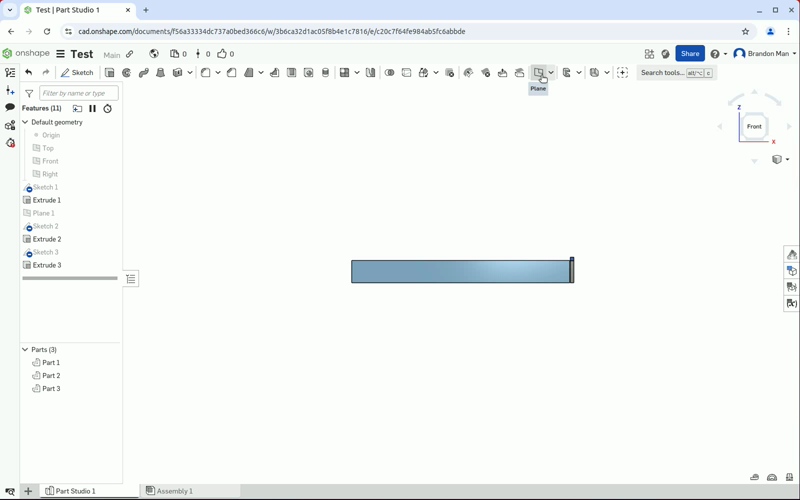
click(541, 75)
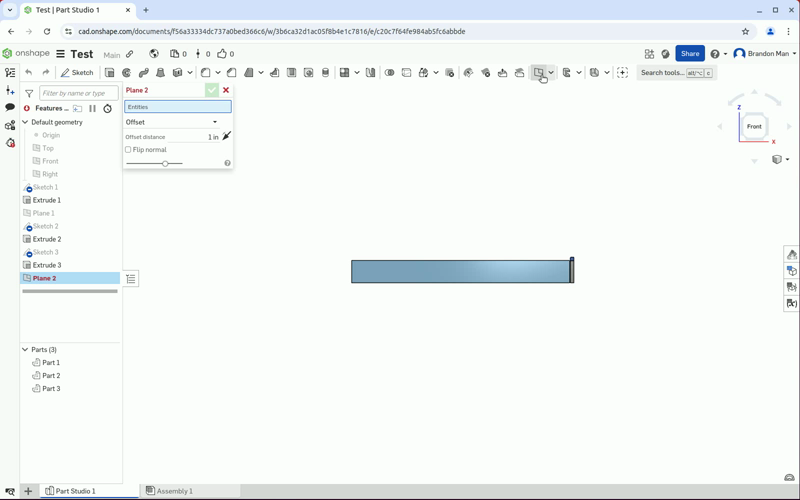
mouse_move(73, 163)
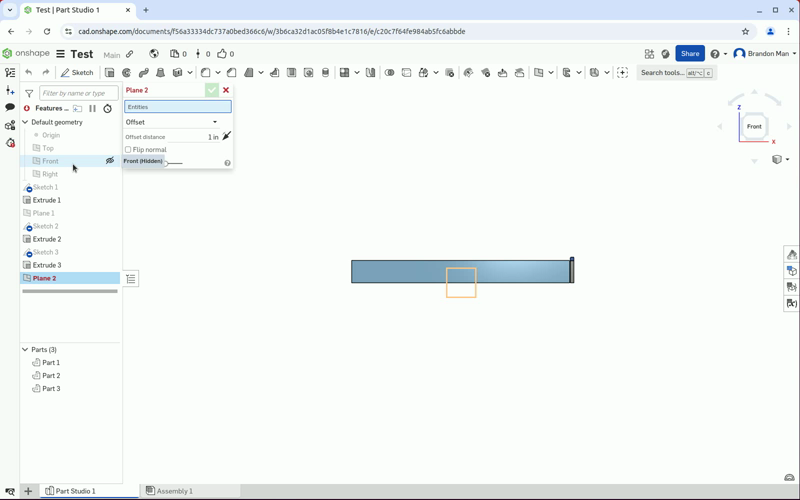
click(73, 163)
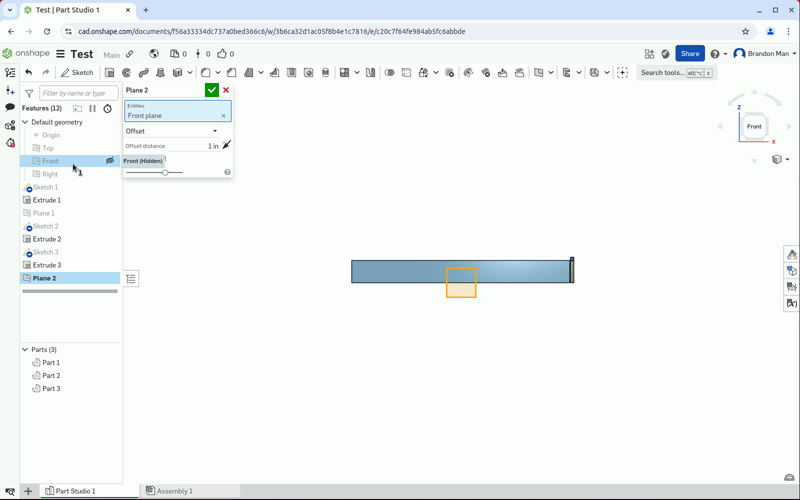
key(tab, 2)
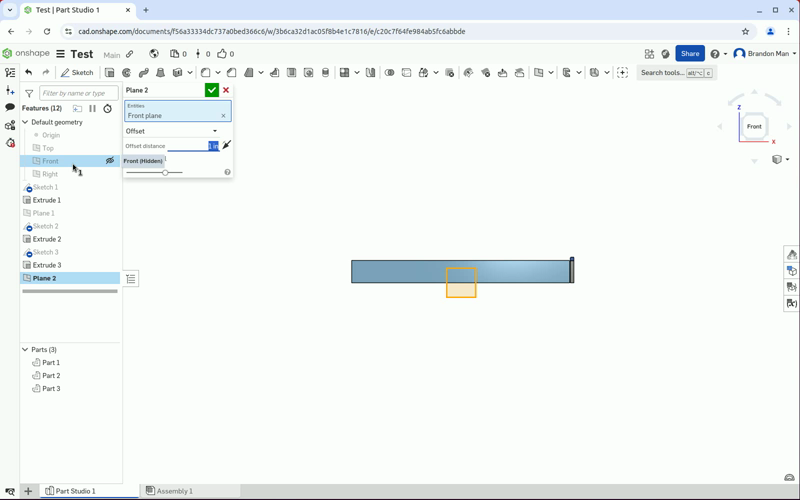
text(10.845)
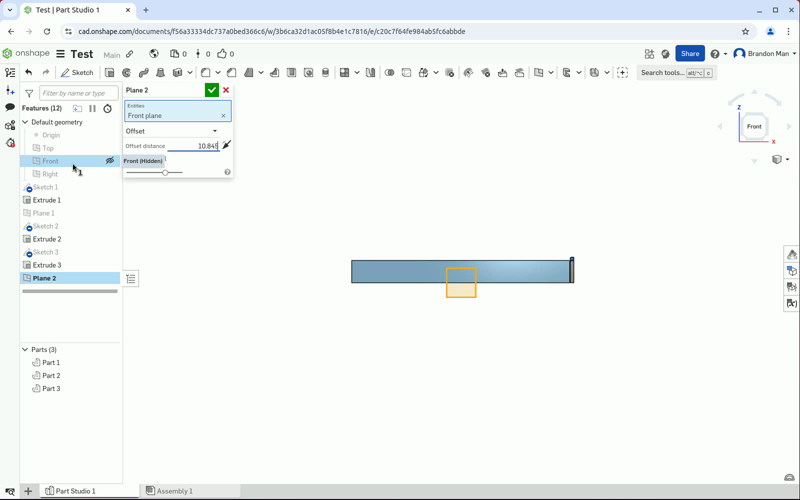
key(enter, 2)
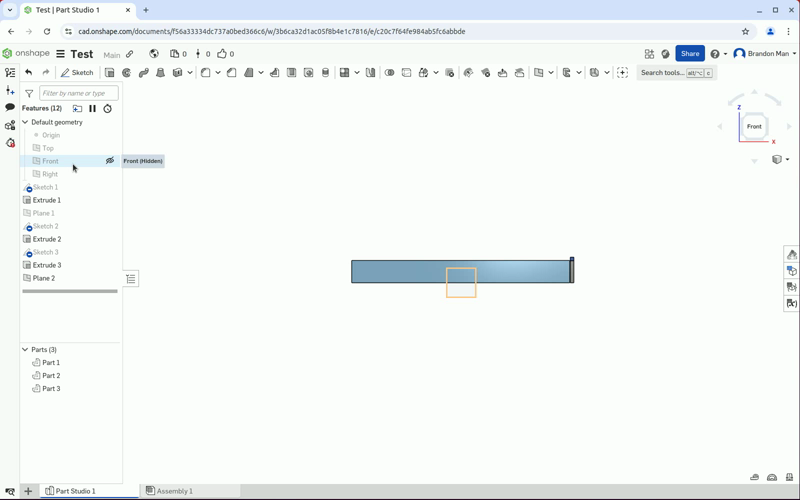
key(shift+s)
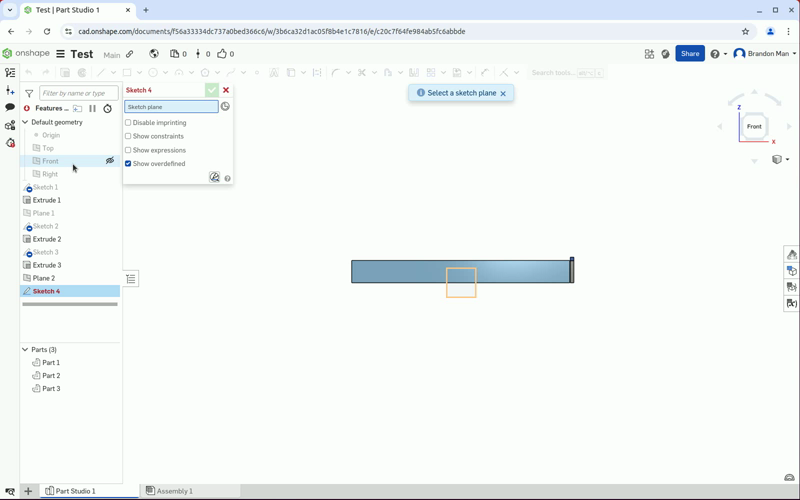
mouse_move(73, 280)
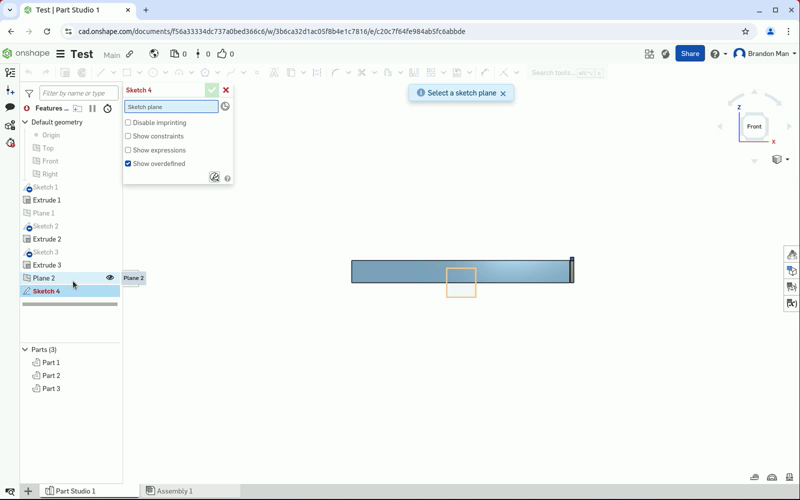
click(73, 280)
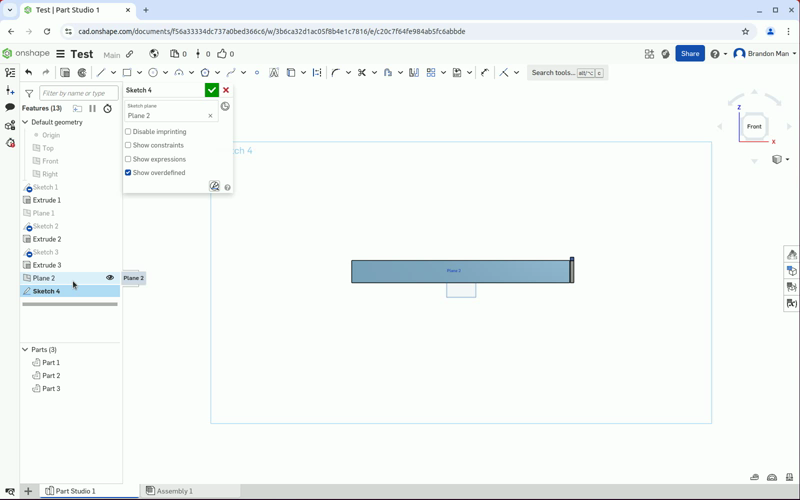
mouse_move(73, 352)
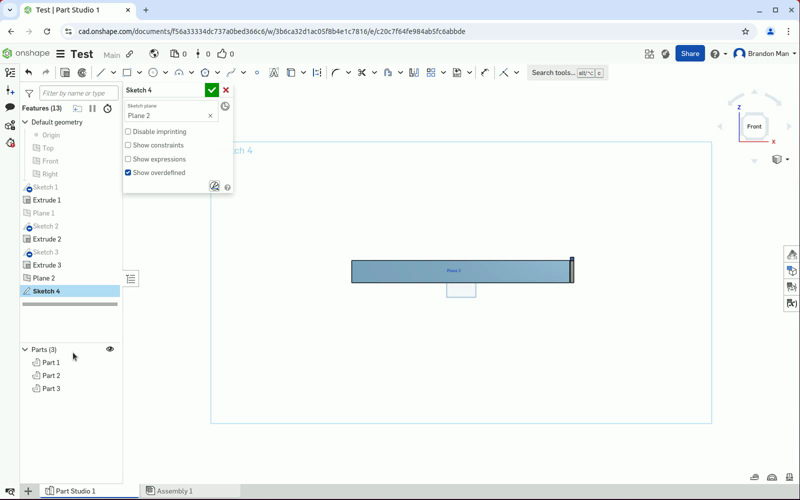
key(y)
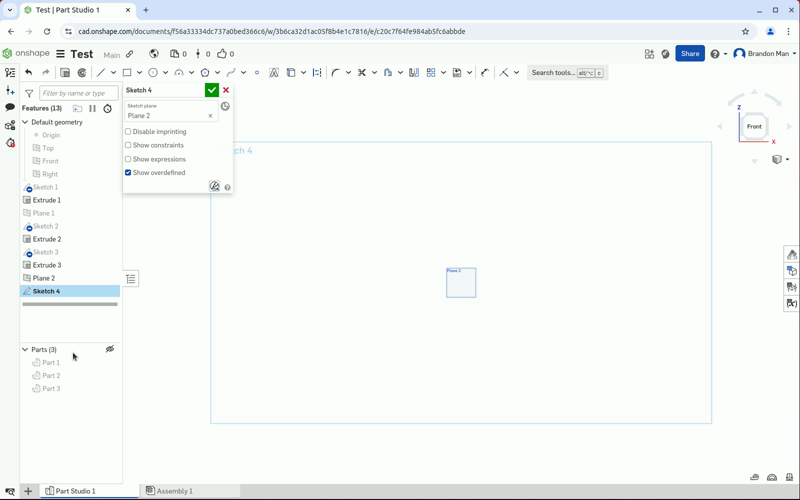
key(l)
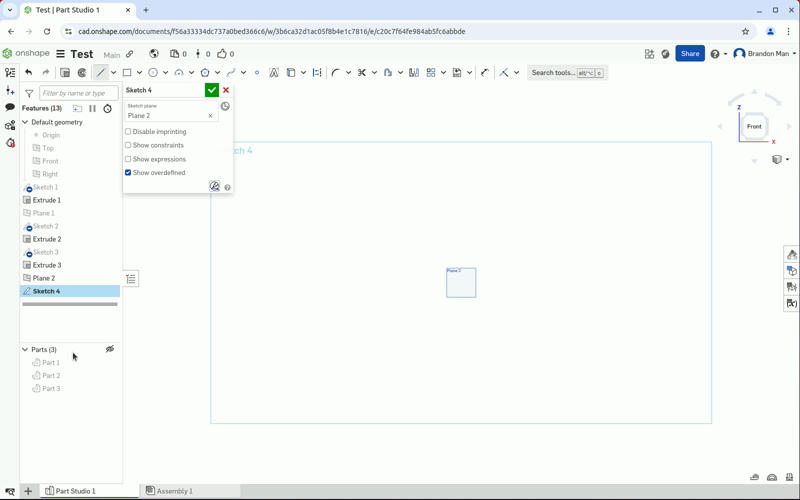
key_down(shift)
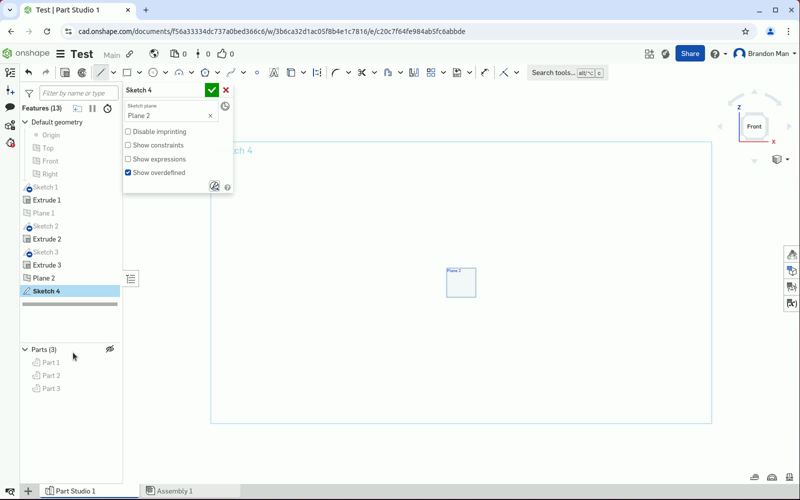
mouse_move(348, 282)
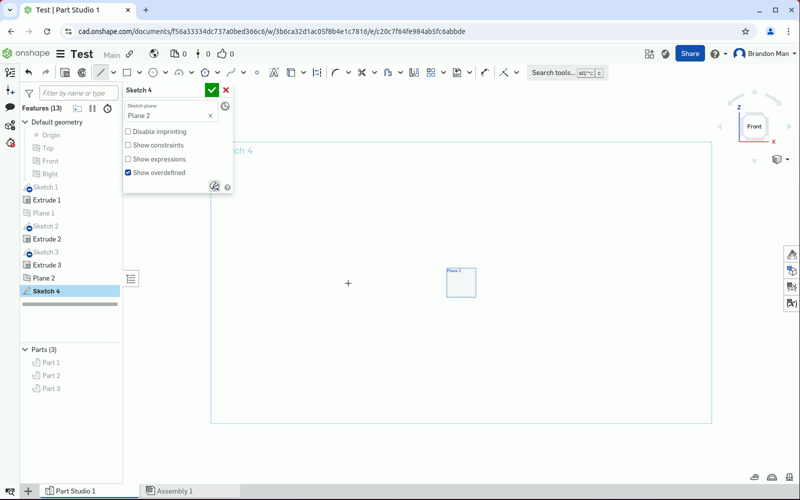
click(348, 282)
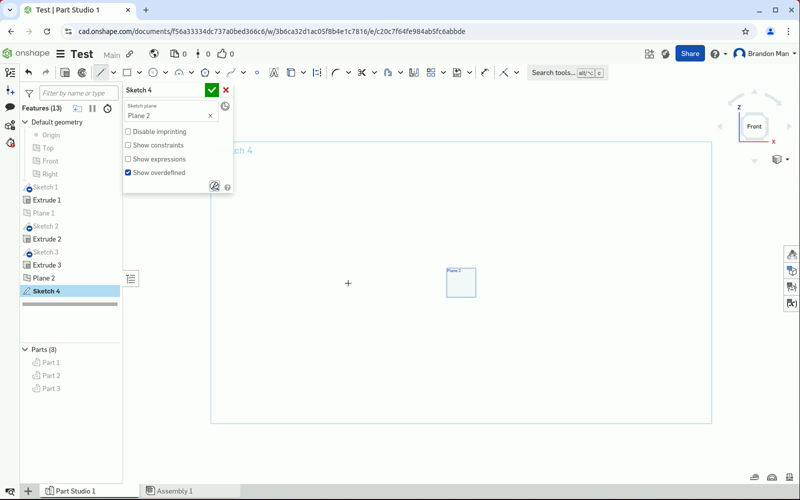
key_up(shift)
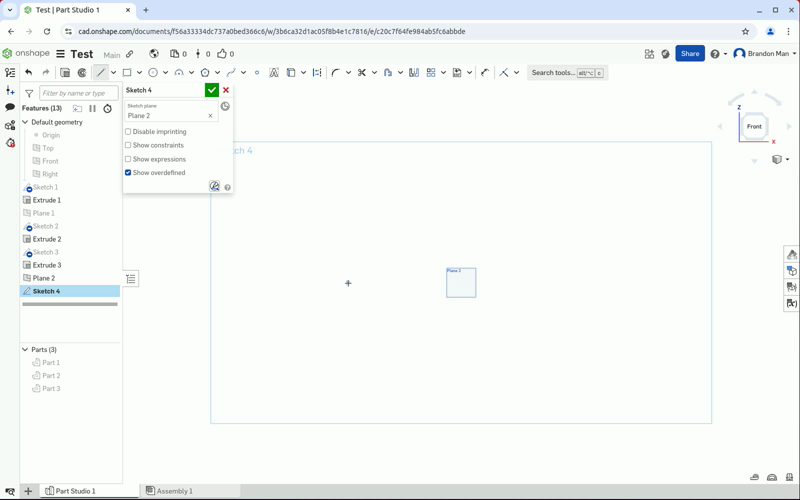
key_down(shift)
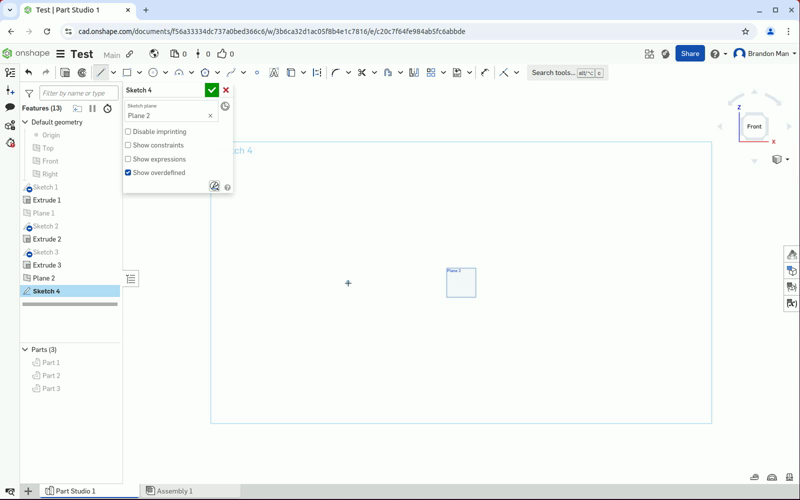
mouse_move(378, 282)
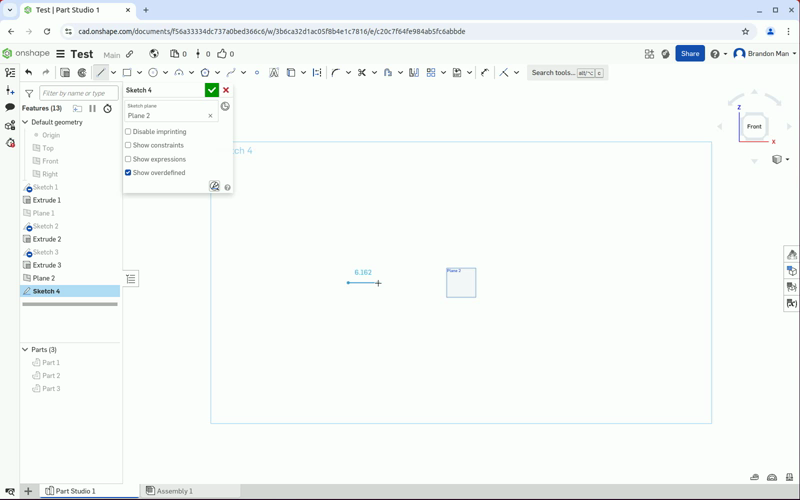
mouse_move(350, 282)
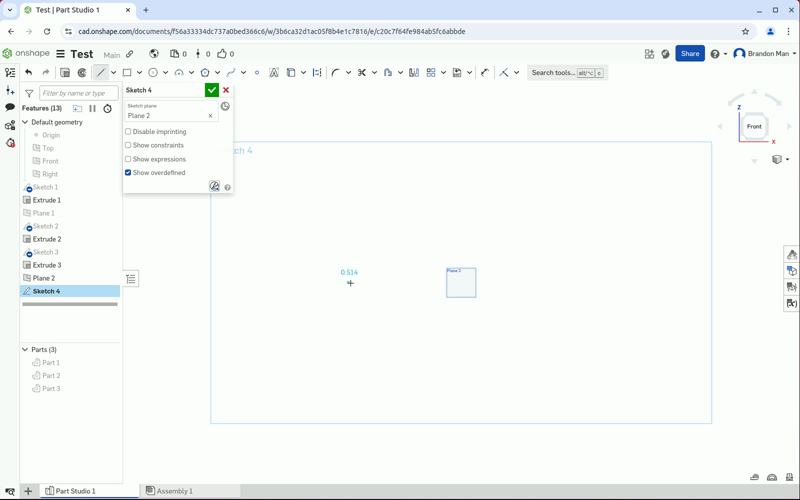
scroll(6)
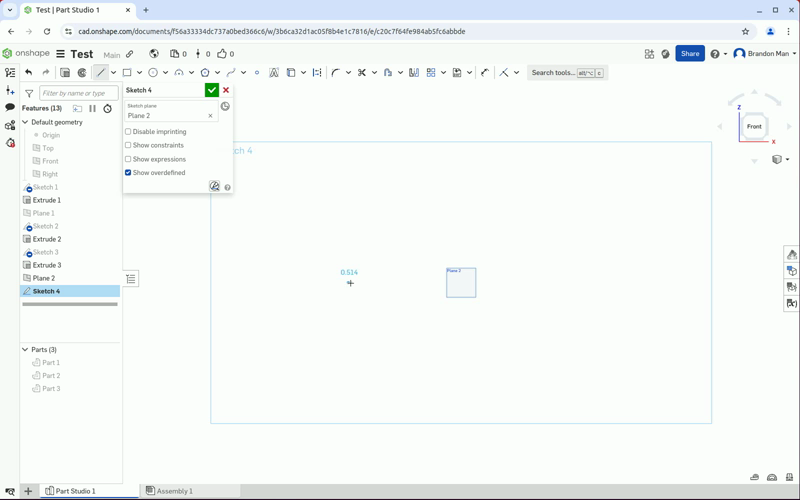
scroll(6)
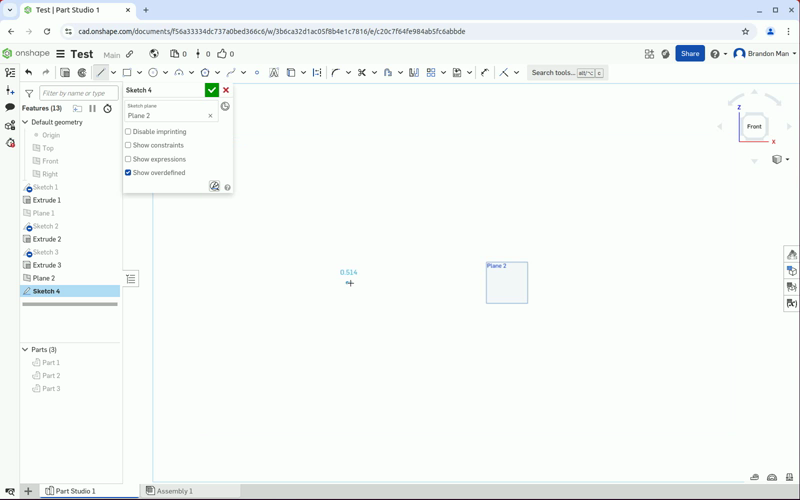
scroll(6)
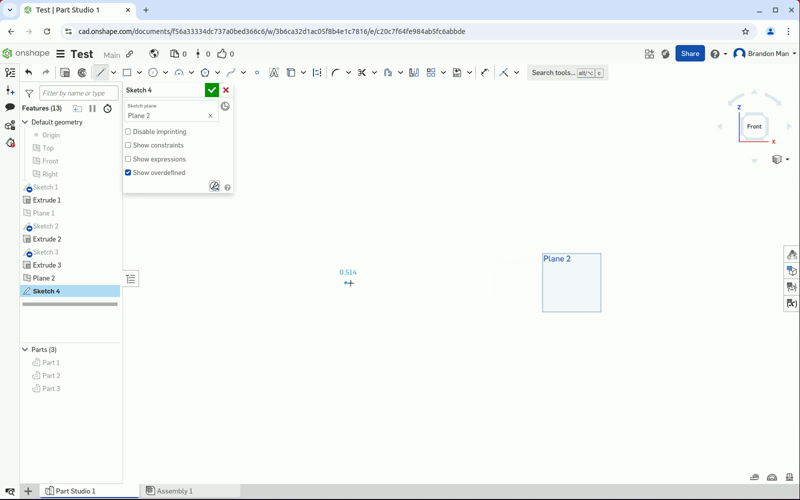
scroll(6)
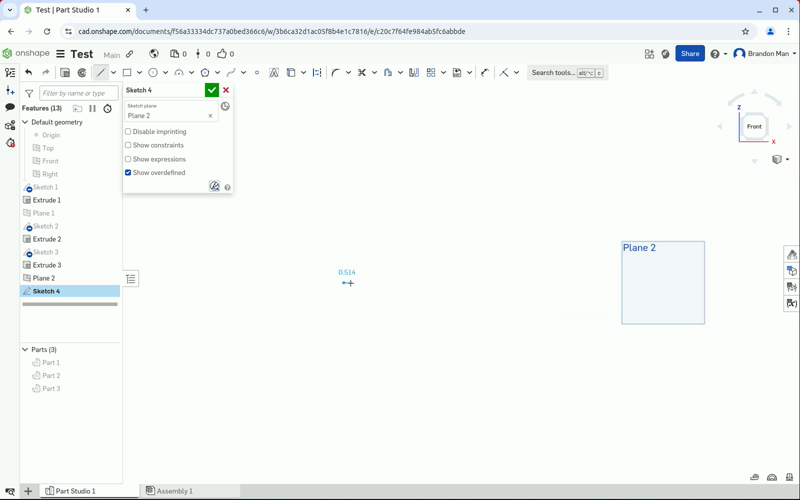
scroll(6)
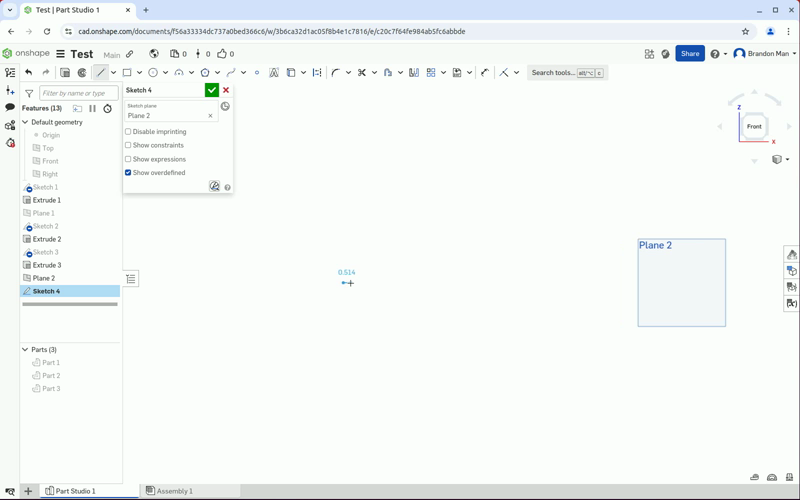
scroll(6)
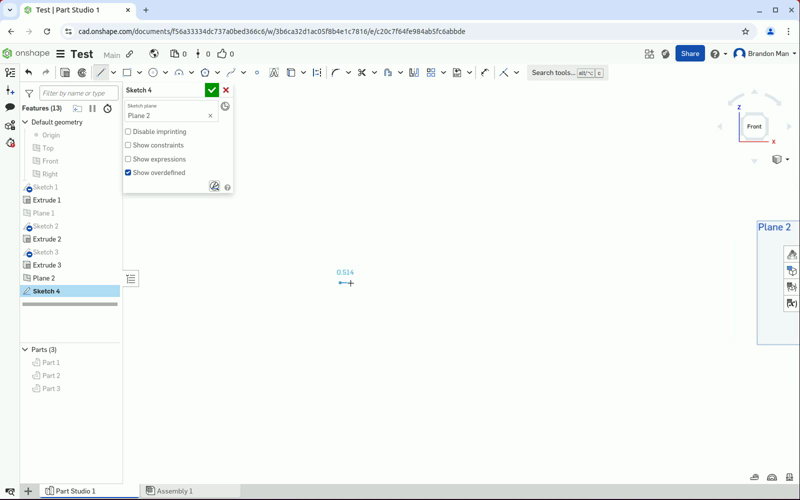
scroll(6)
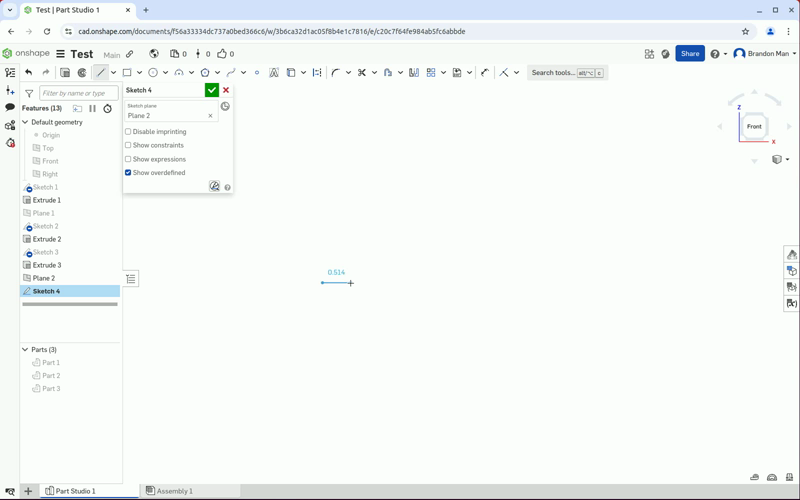
click(350, 282)
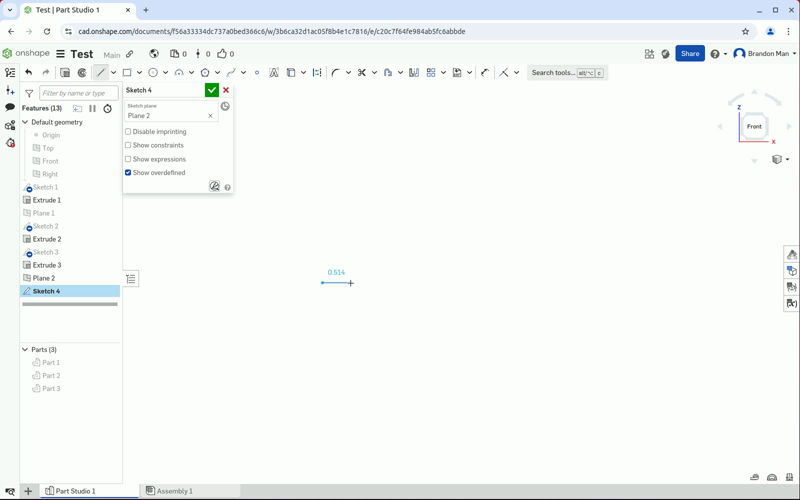
scroll(-6)
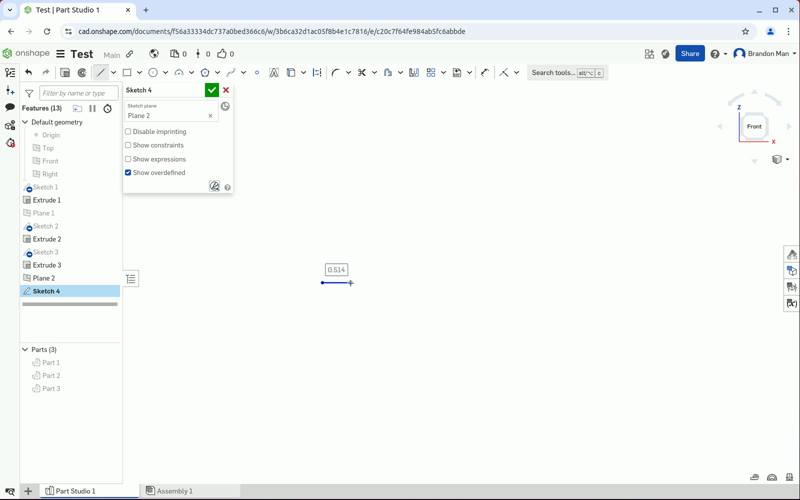
scroll(-6)
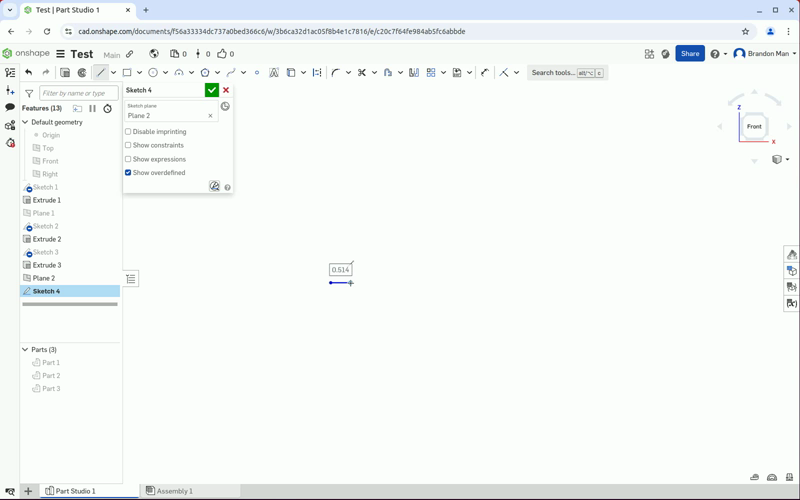
scroll(-6)
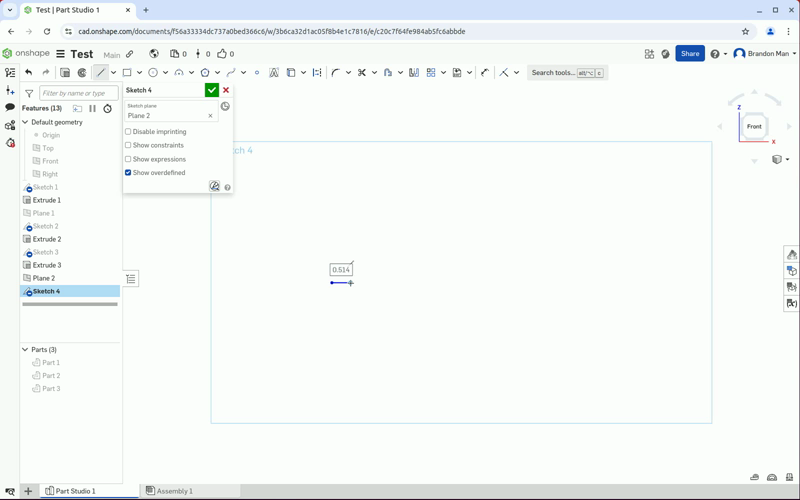
scroll(-6)
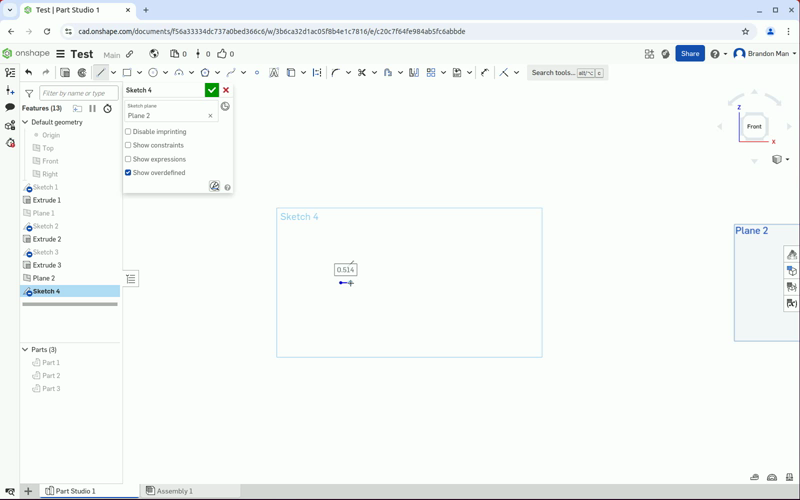
scroll(-6)
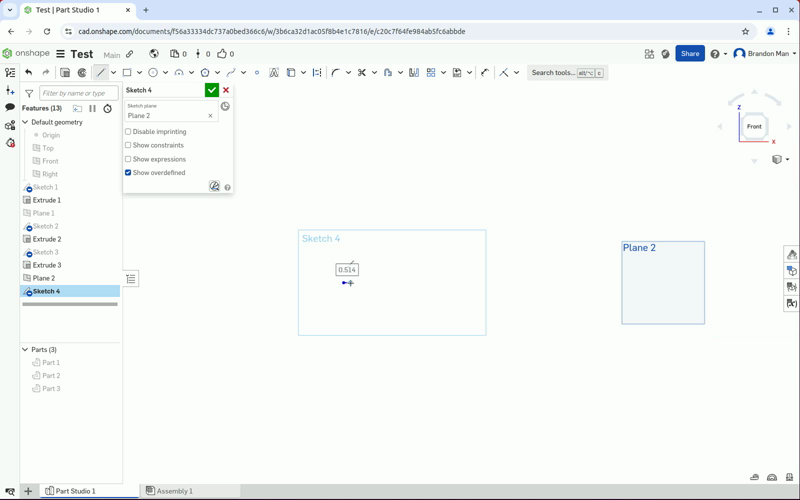
scroll(-6)
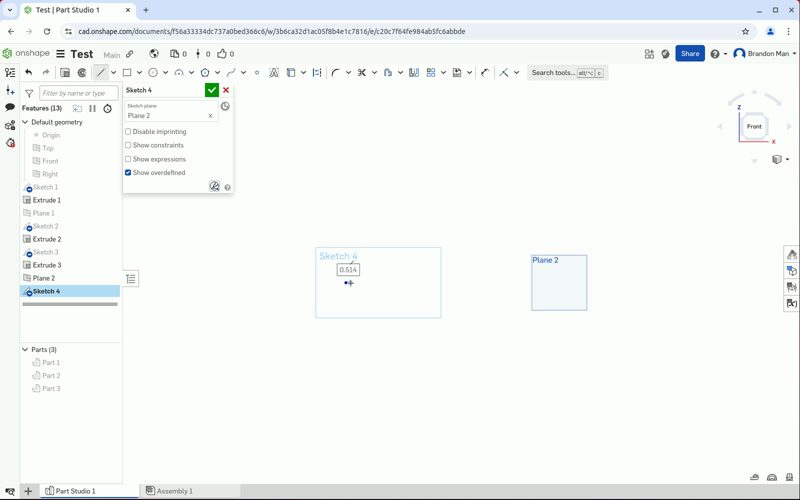
scroll(-6)
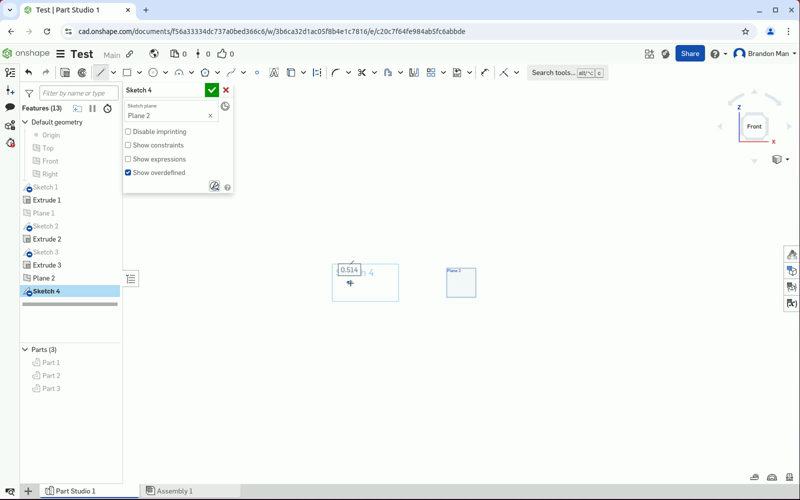
key_up(shift)
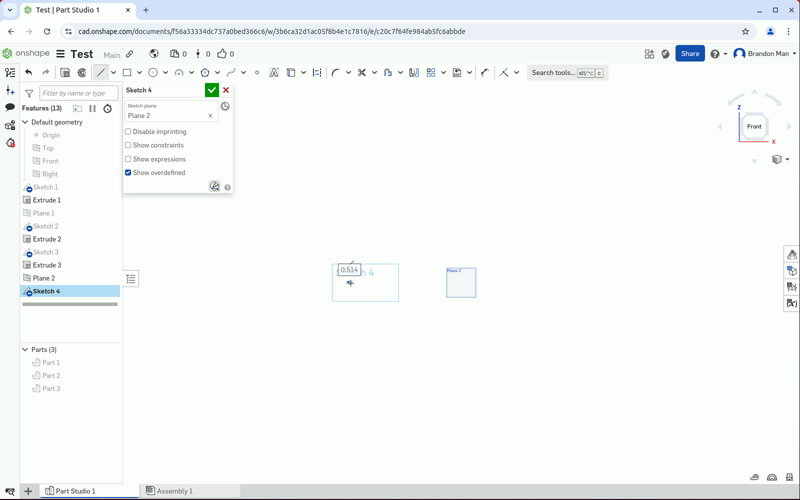
key_down(shift)
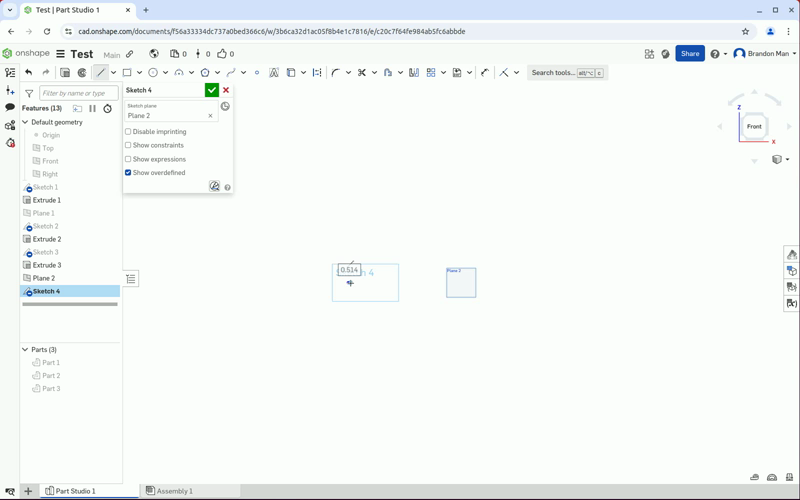
mouse_move(380, 282)
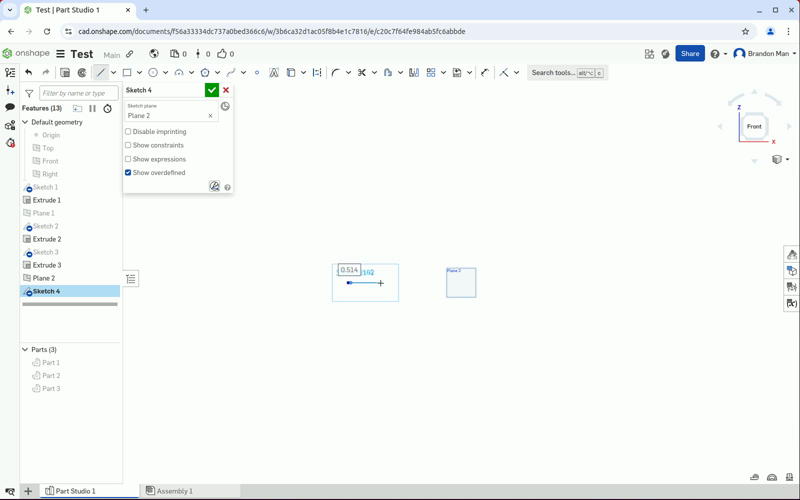
mouse_move(350, 259)
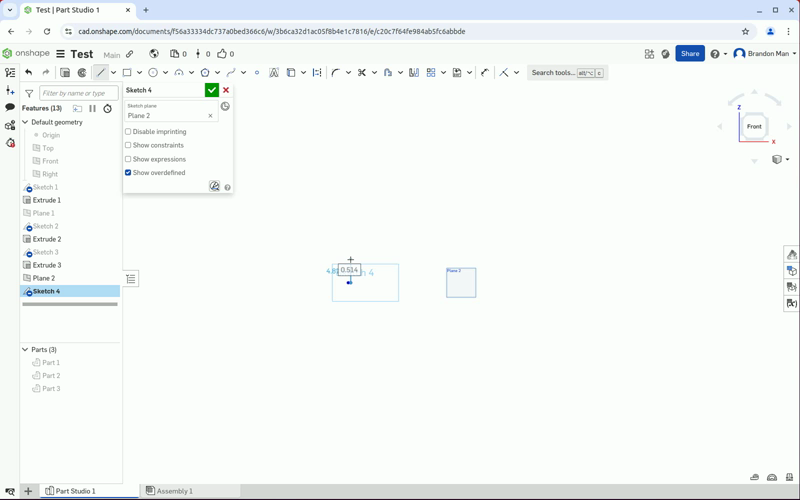
click(350, 259)
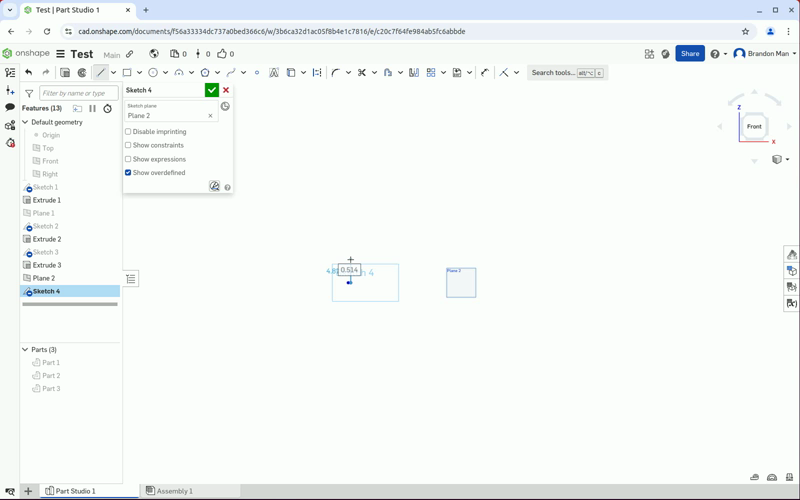
key_up(shift)
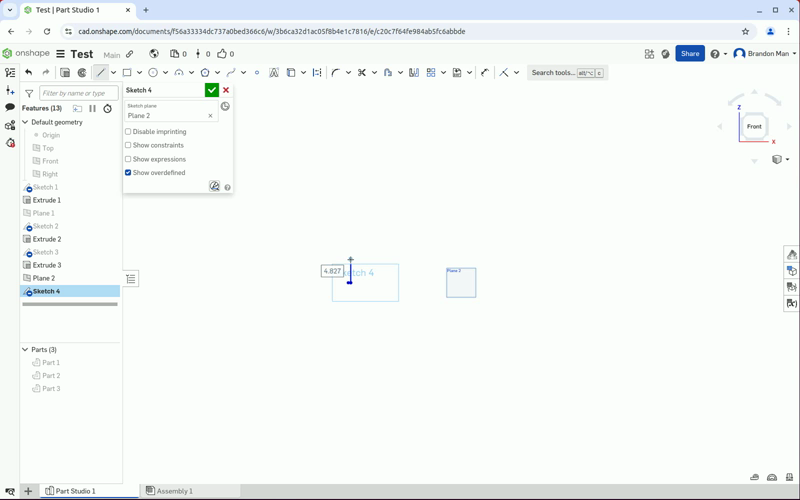
key_down(shift)
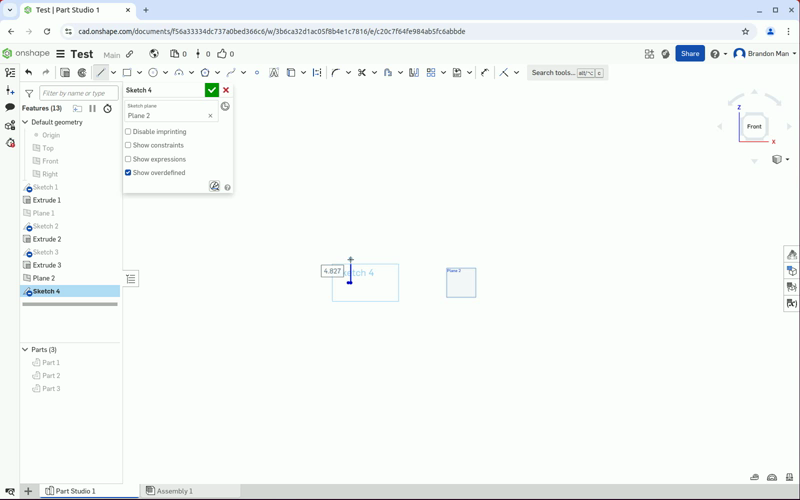
mouse_move(569, 259)
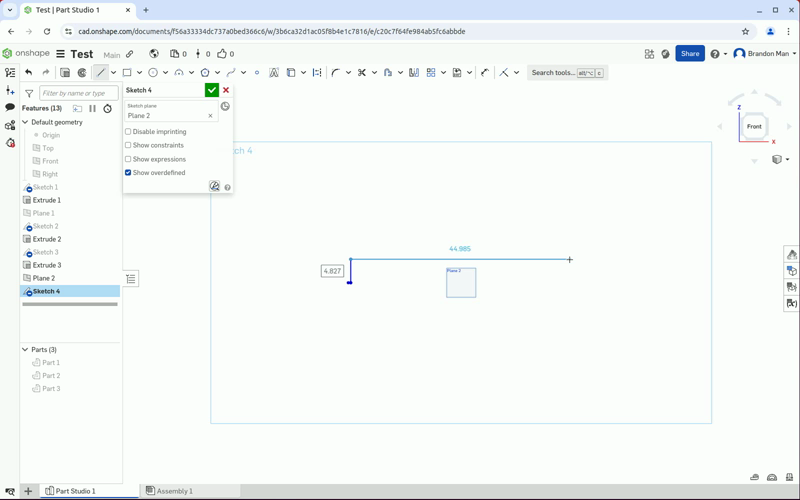
click(569, 259)
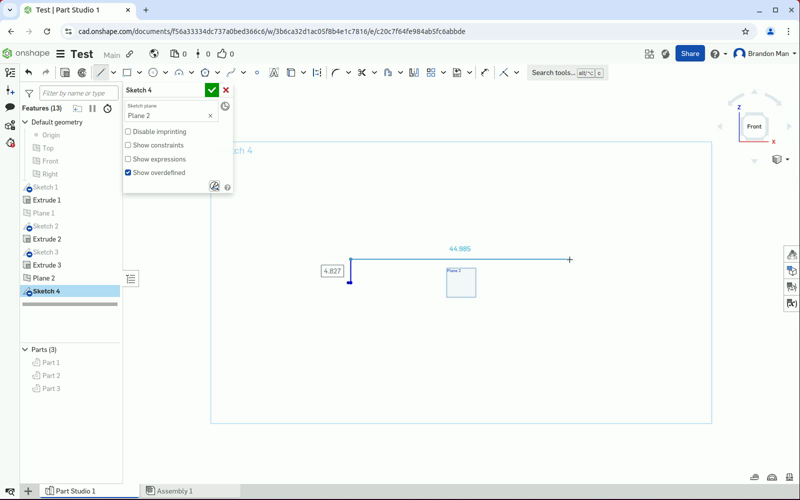
key_up(shift)
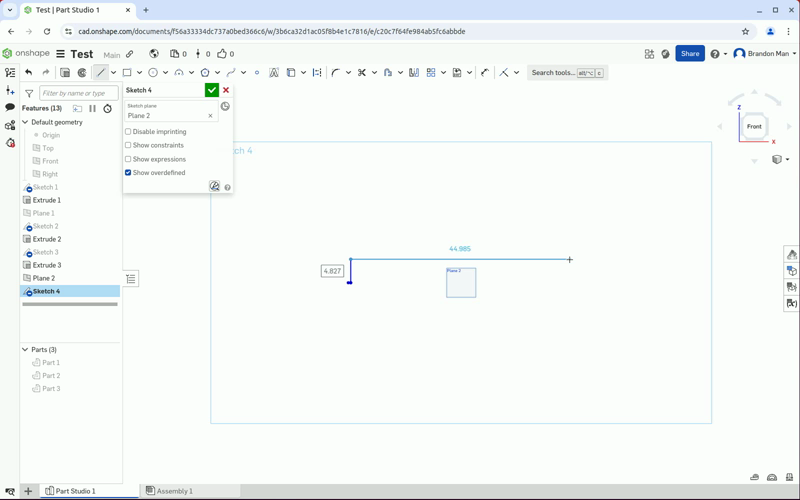
key_down(shift)
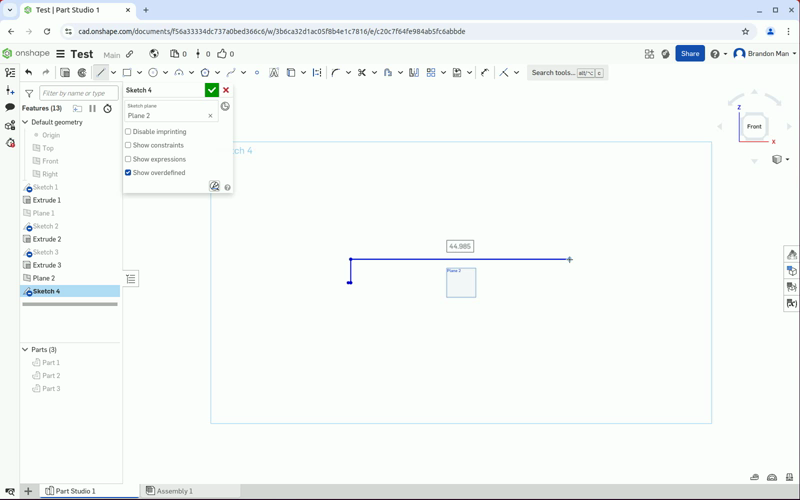
mouse_move(589, 259)
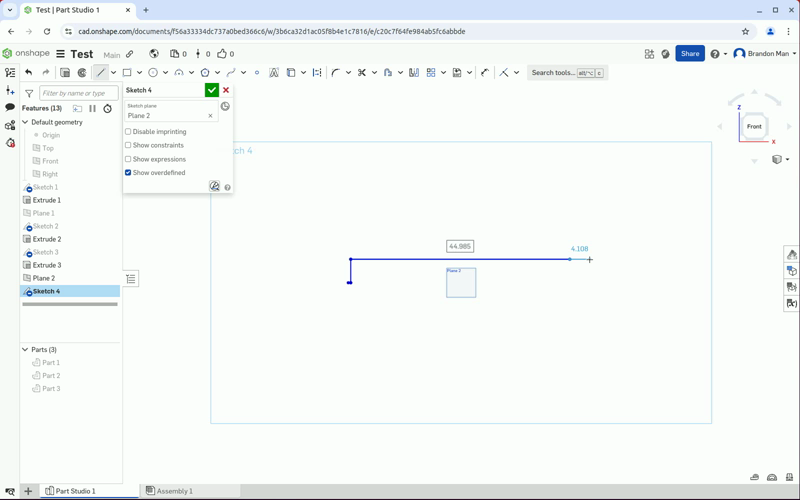
mouse_move(569, 282)
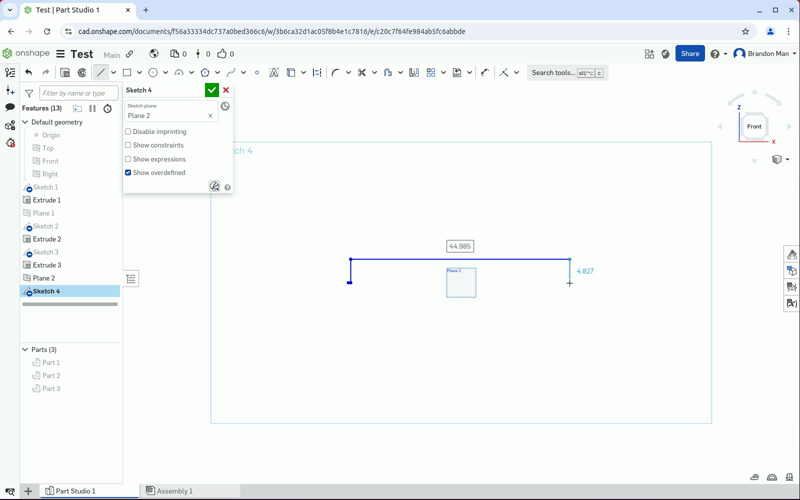
click(569, 282)
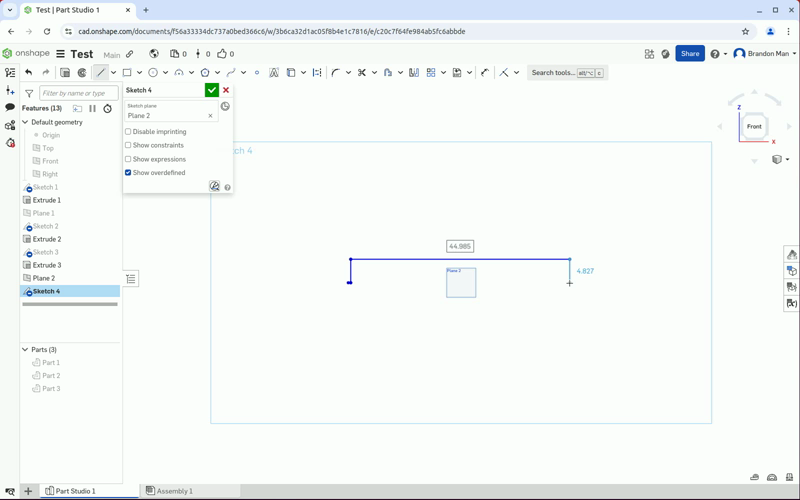
key_up(shift)
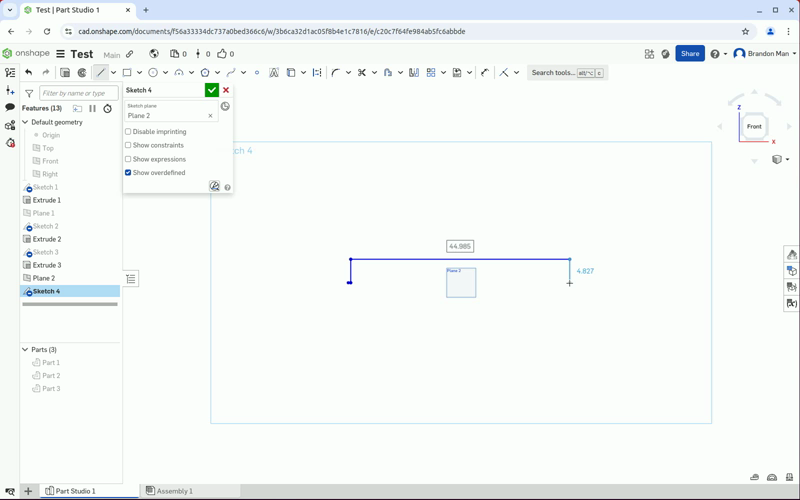
key_down(shift)
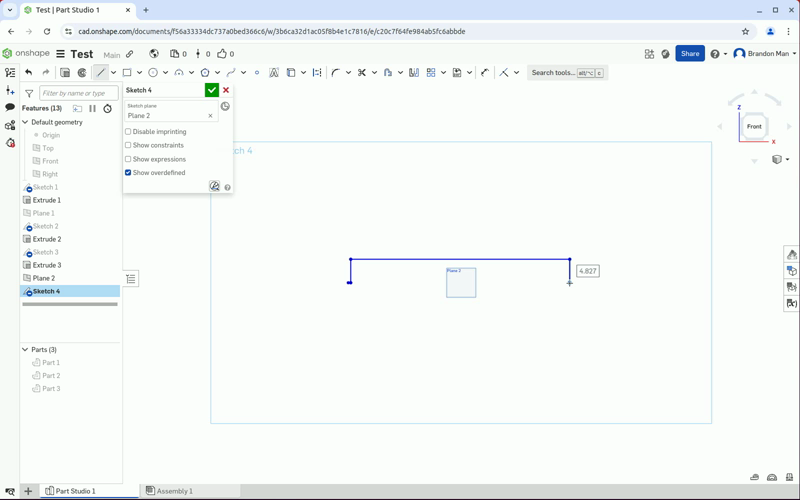
mouse_move(589, 282)
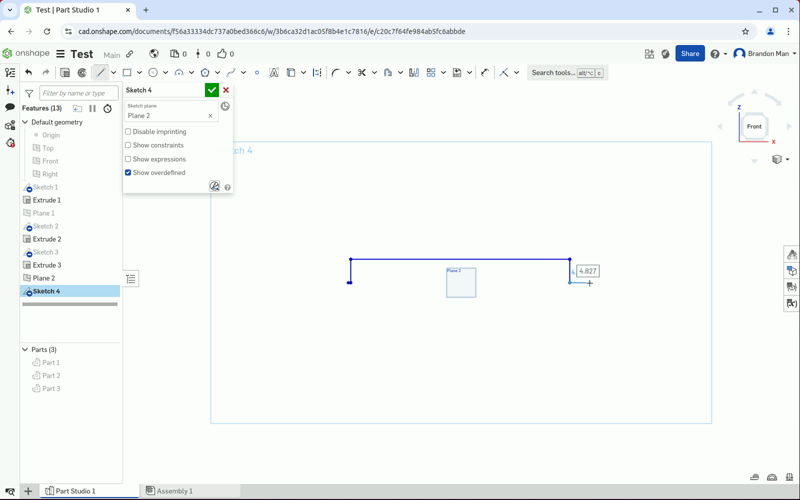
mouse_move(572, 282)
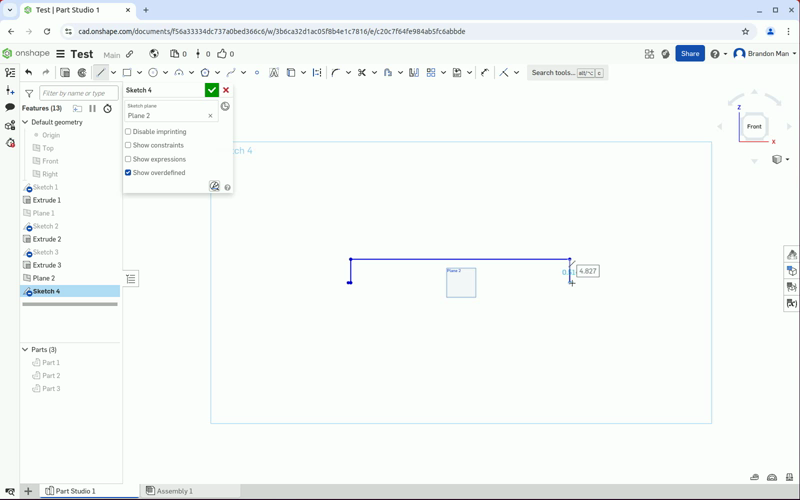
scroll(6)
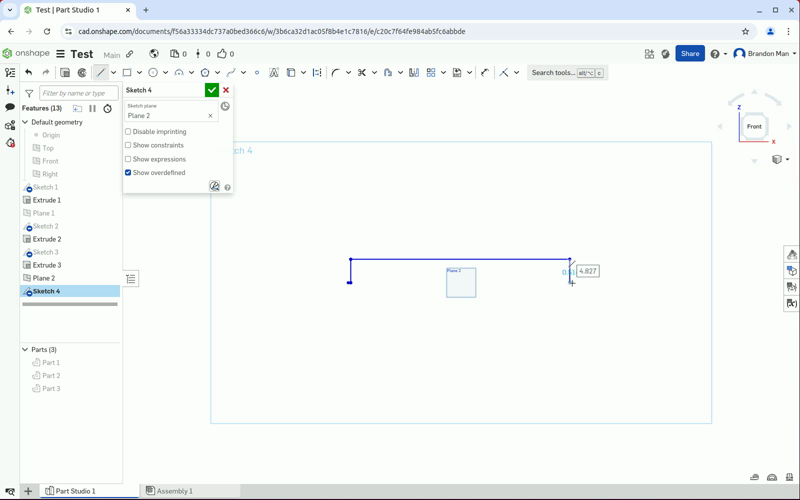
scroll(6)
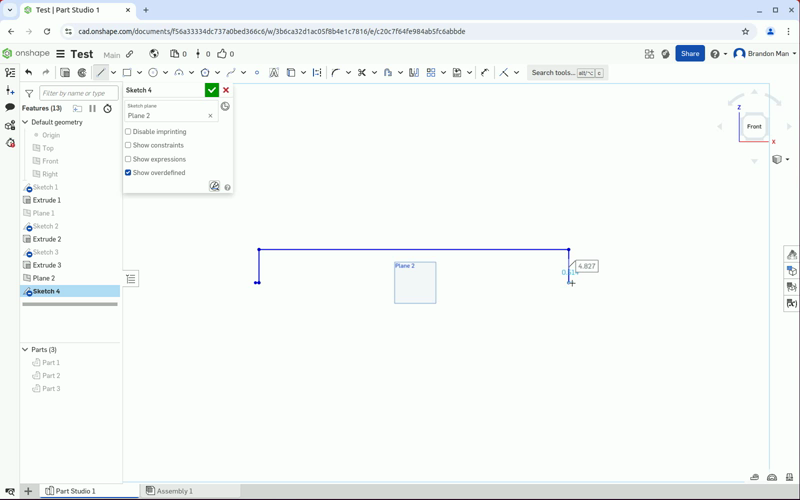
scroll(6)
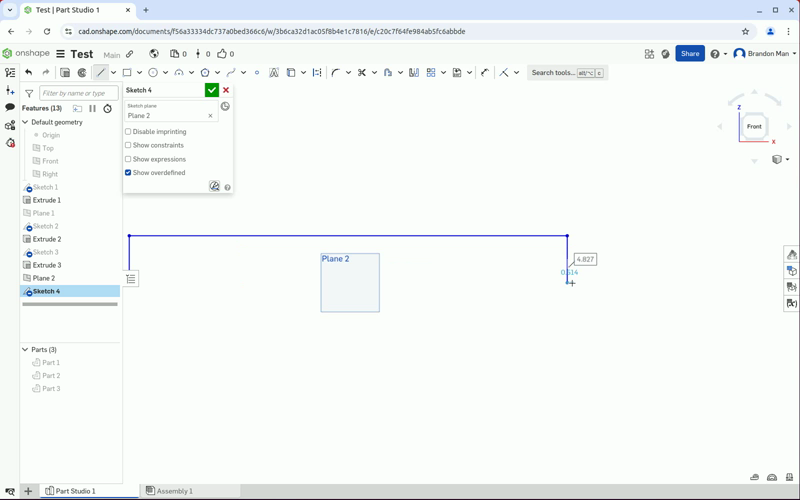
scroll(6)
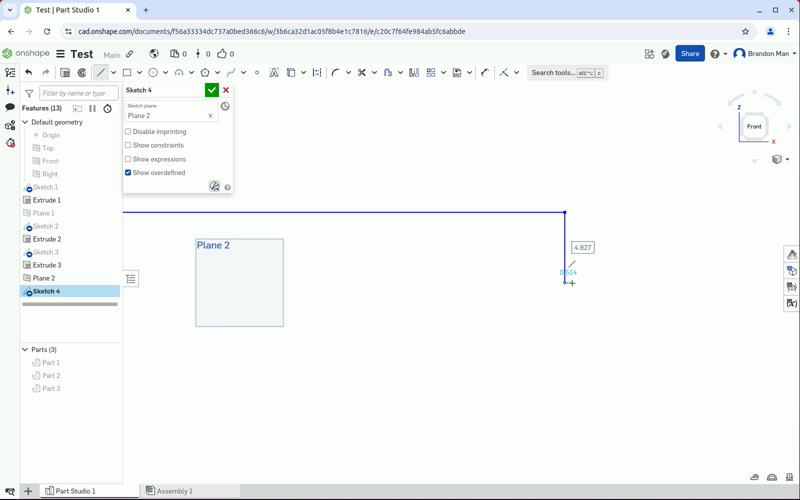
scroll(6)
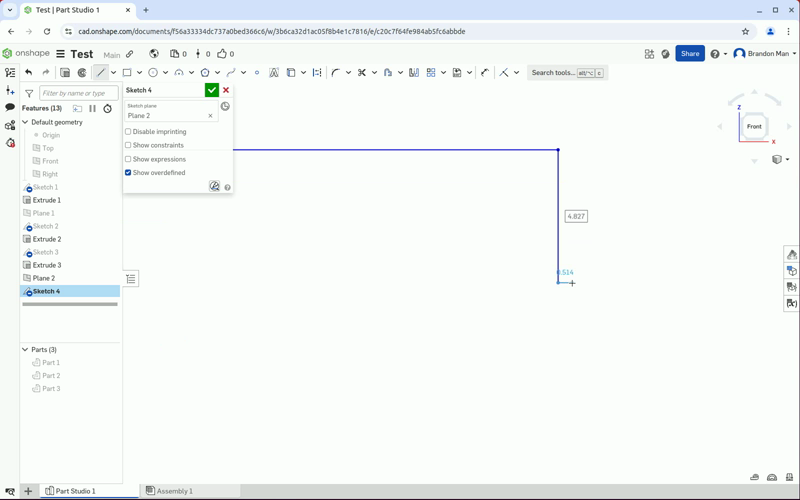
scroll(6)
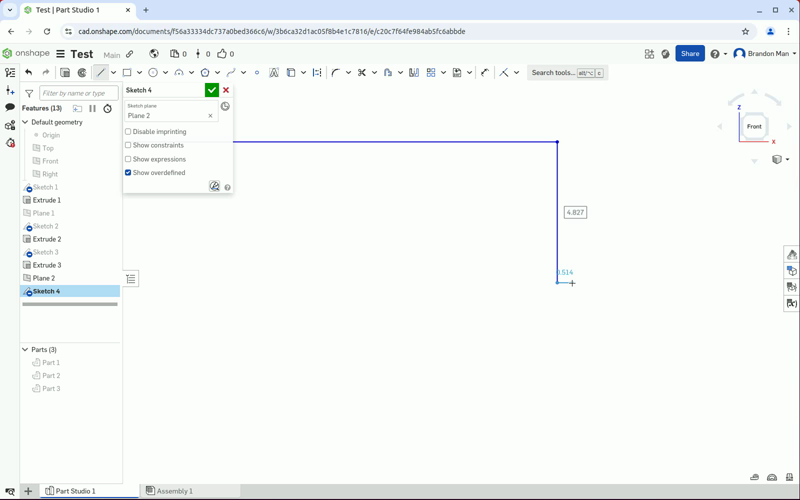
scroll(6)
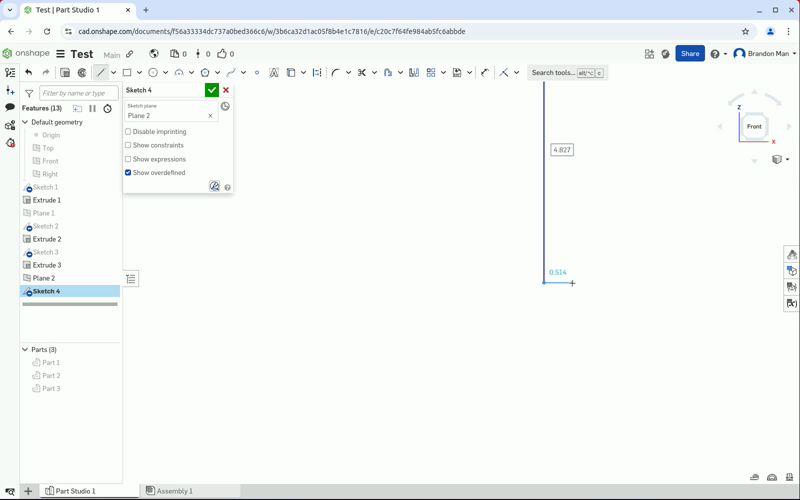
click(572, 282)
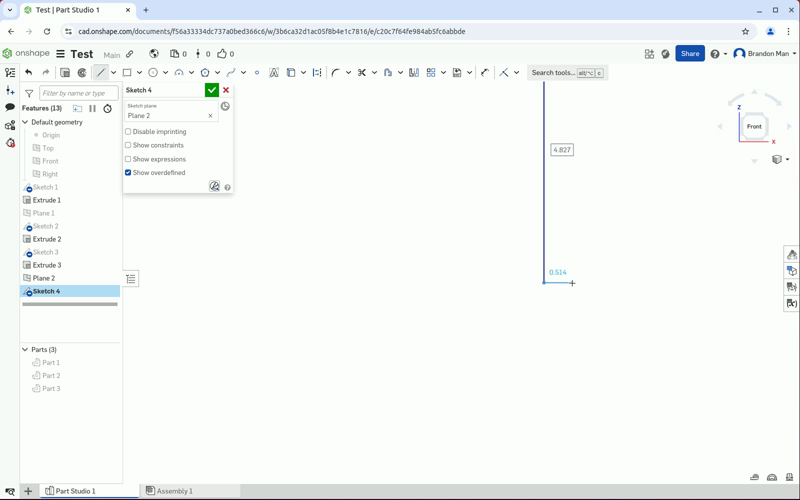
scroll(-6)
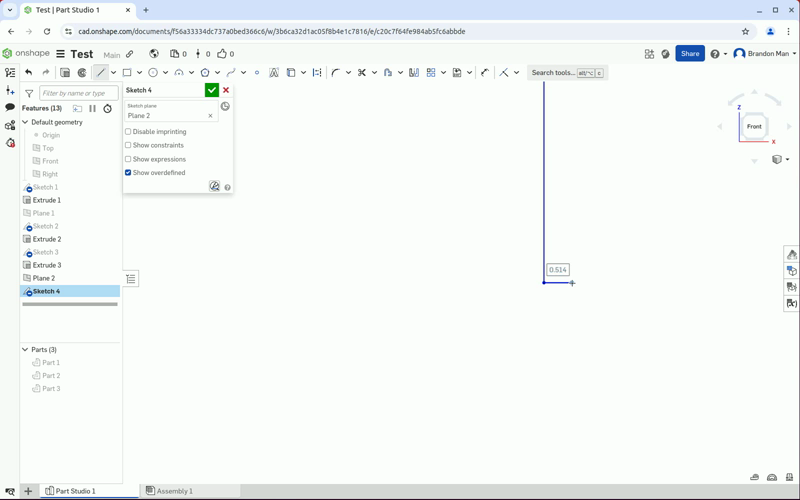
scroll(-6)
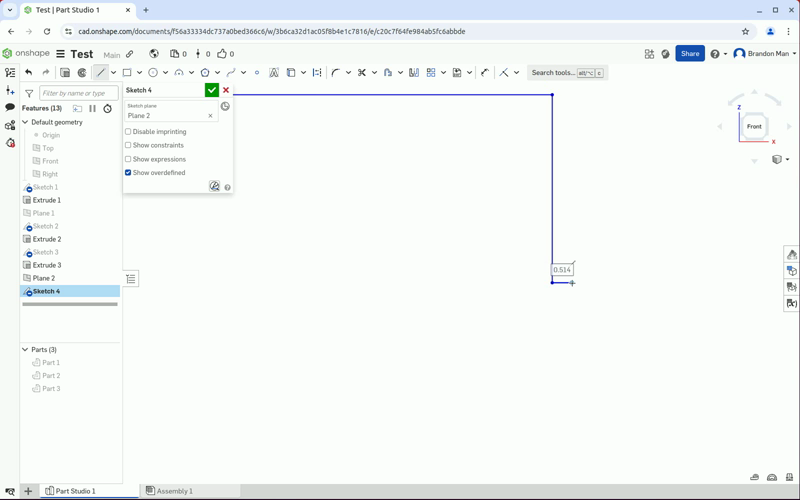
scroll(-6)
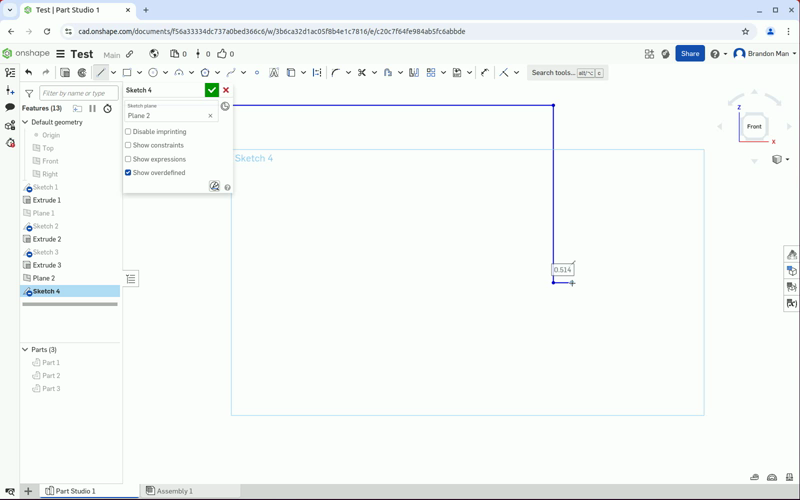
scroll(-6)
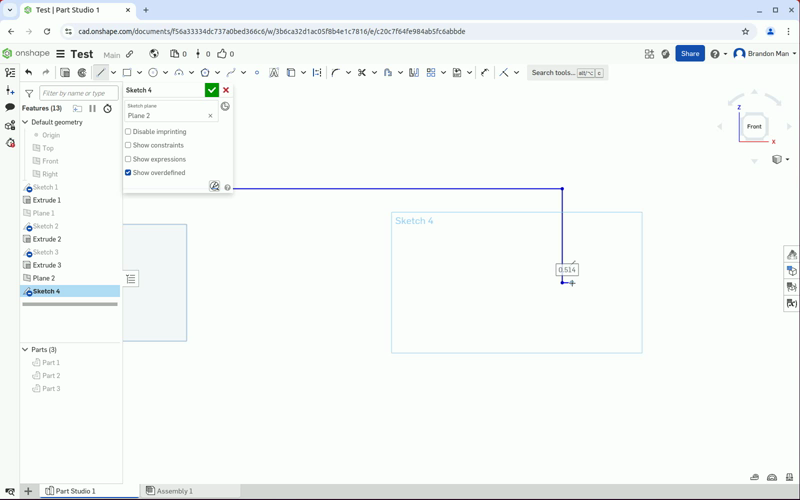
scroll(-6)
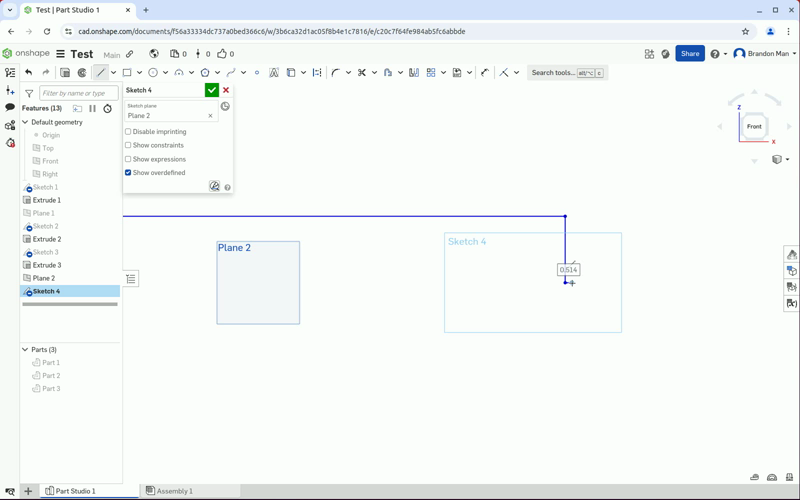
scroll(-6)
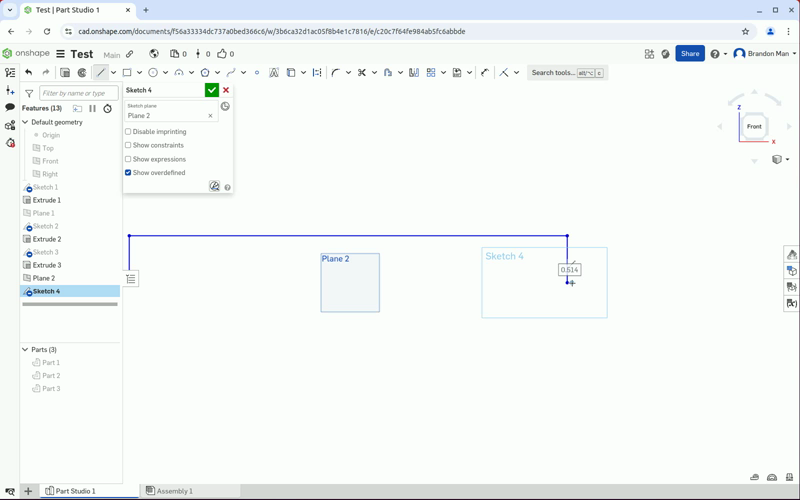
scroll(-6)
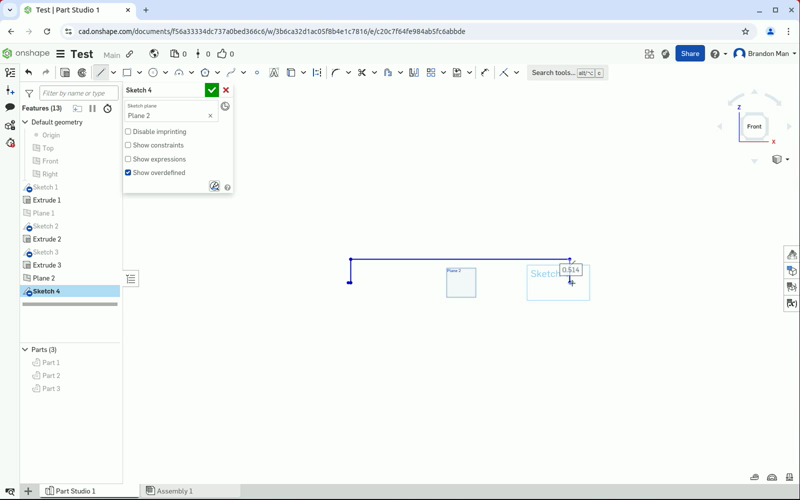
key_up(shift)
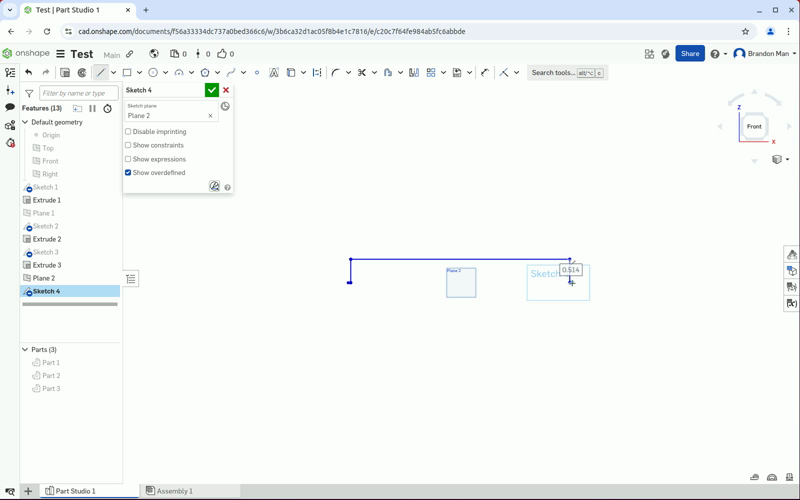
key_down(shift)
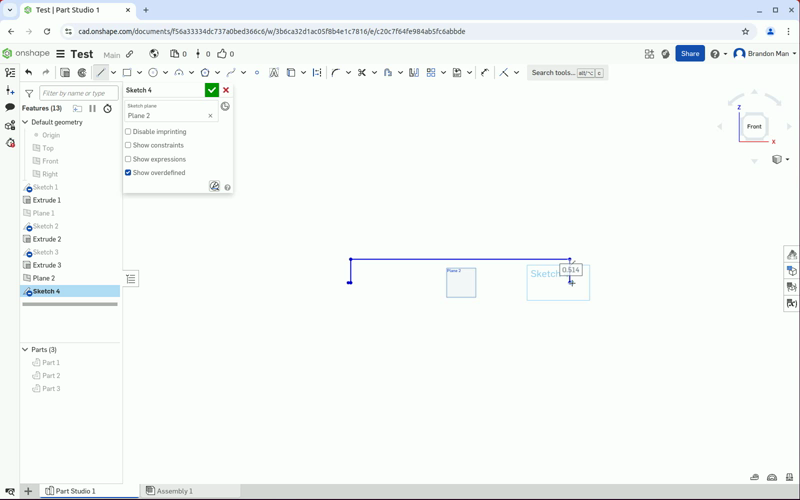
mouse_move(589, 282)
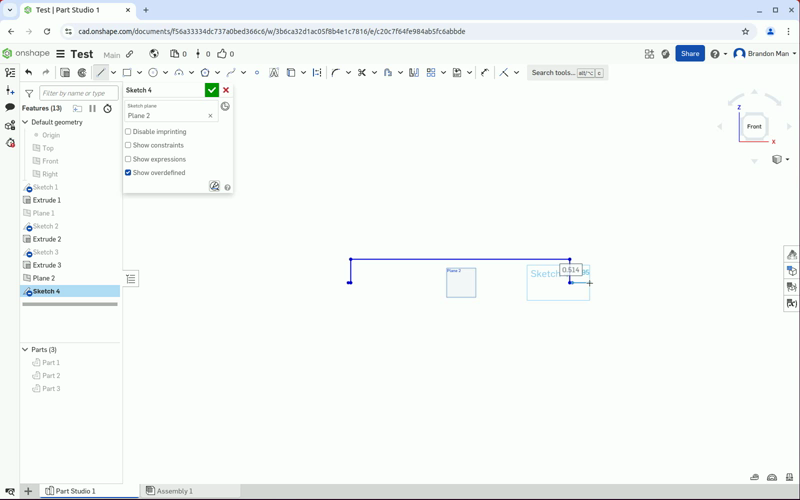
mouse_move(572, 257)
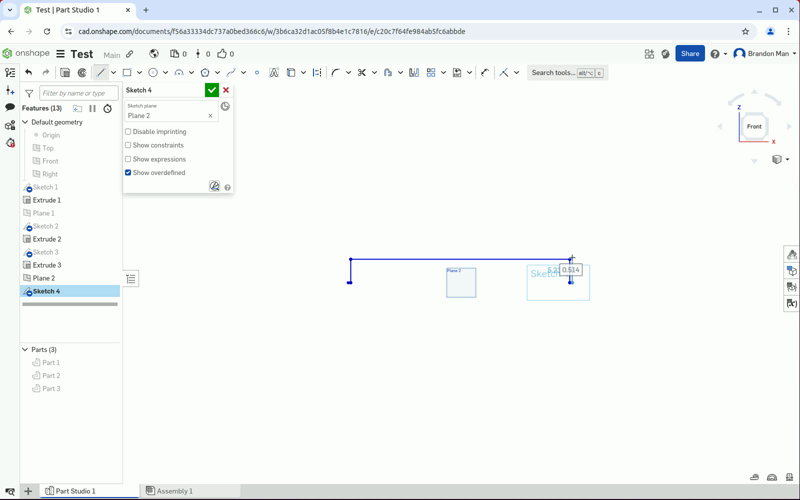
scroll(6)
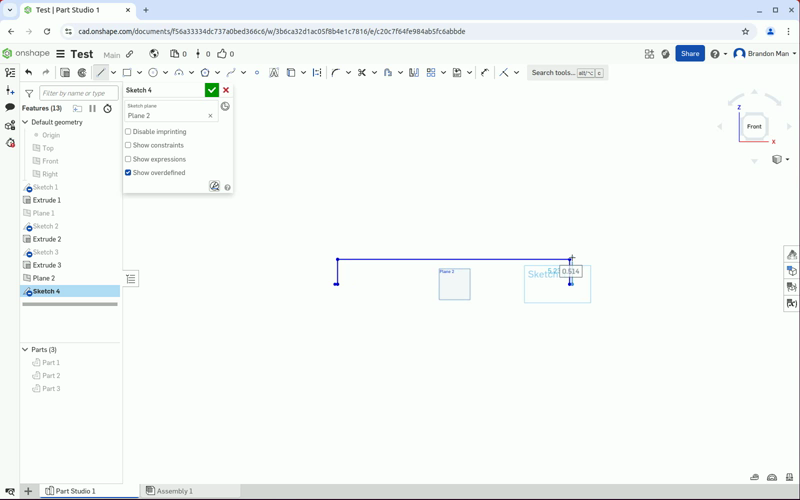
scroll(6)
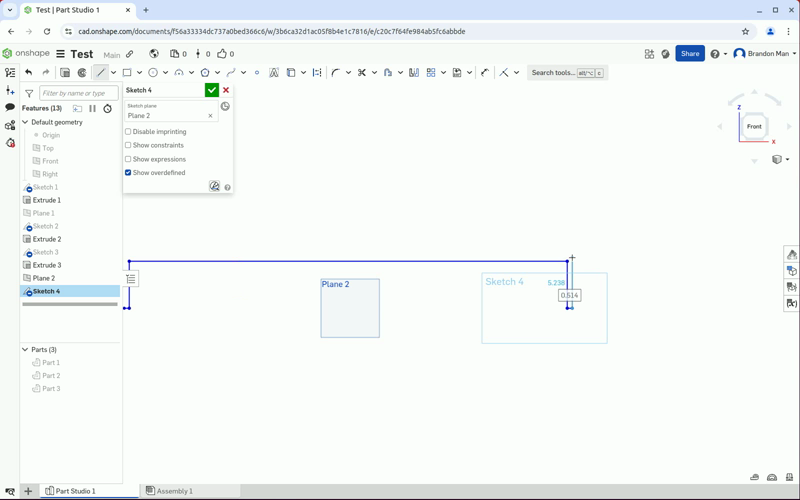
scroll(6)
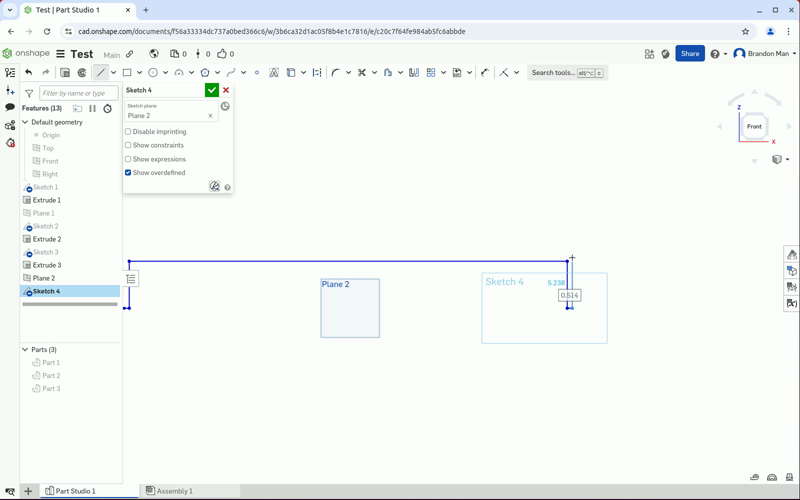
scroll(6)
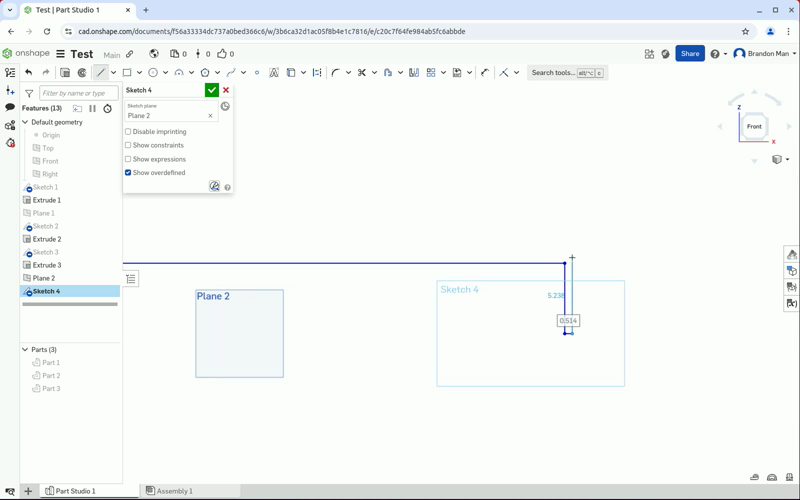
scroll(6)
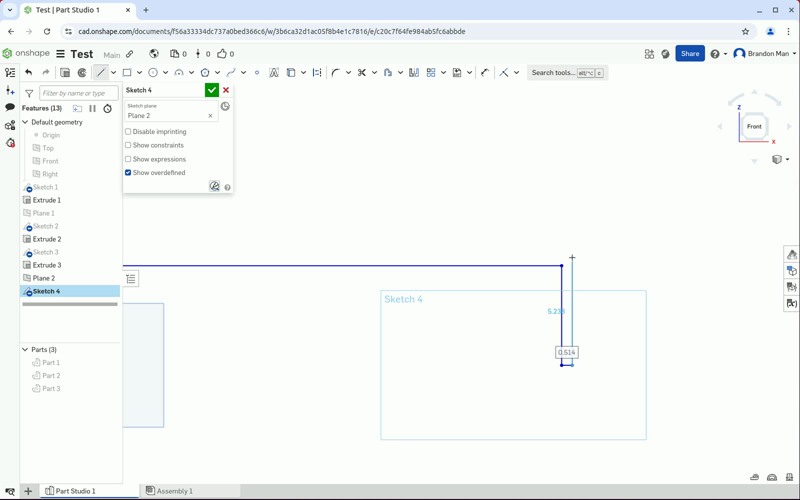
scroll(6)
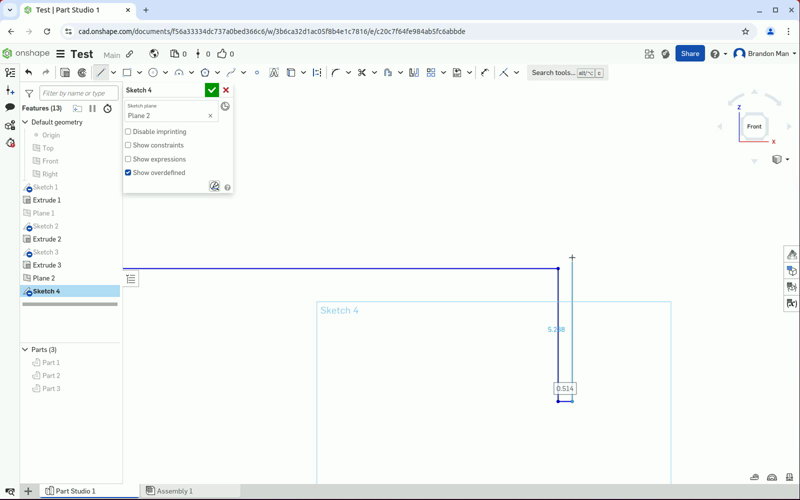
scroll(6)
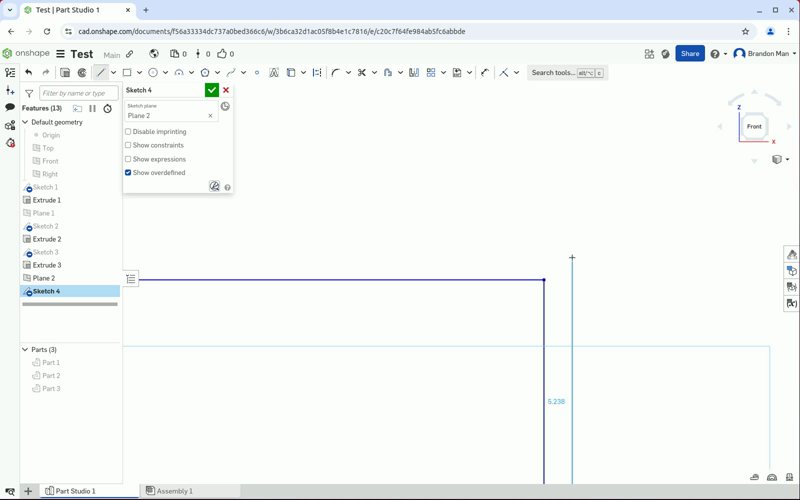
click(572, 257)
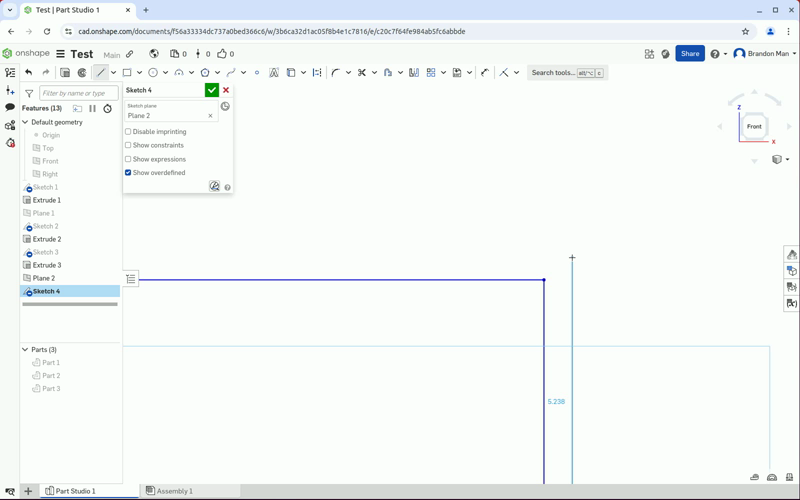
scroll(-6)
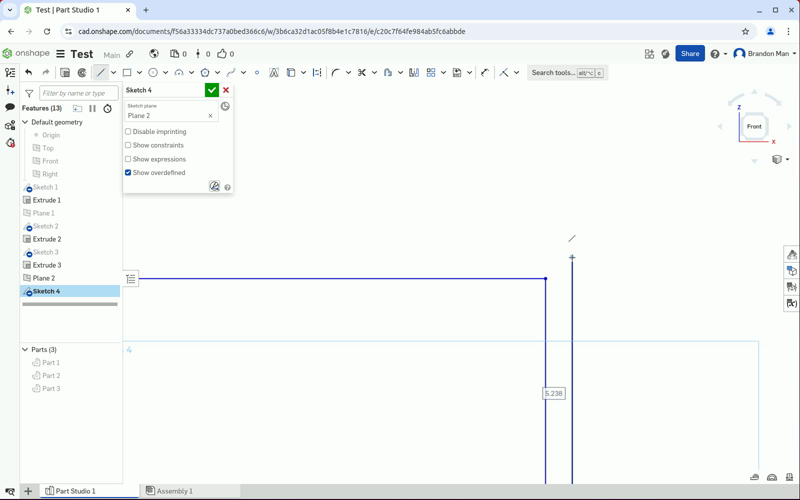
scroll(-6)
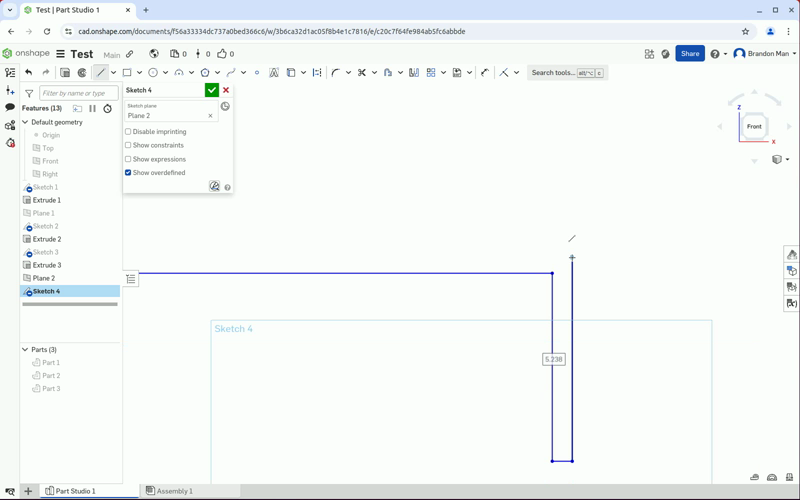
scroll(-6)
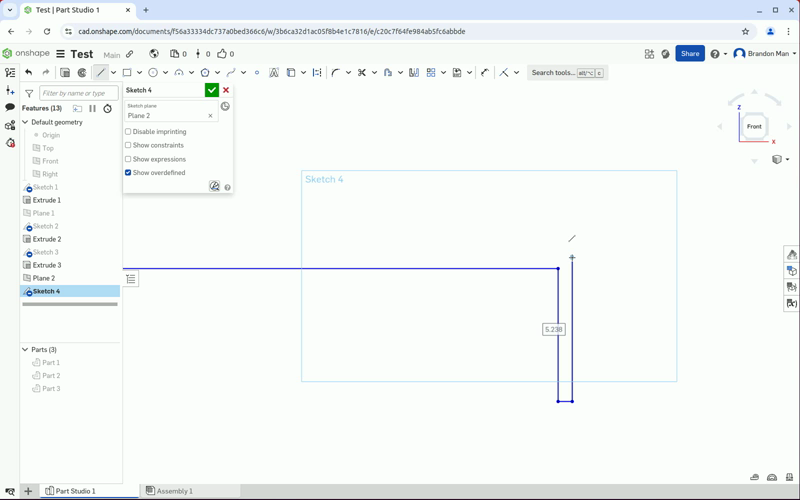
scroll(-6)
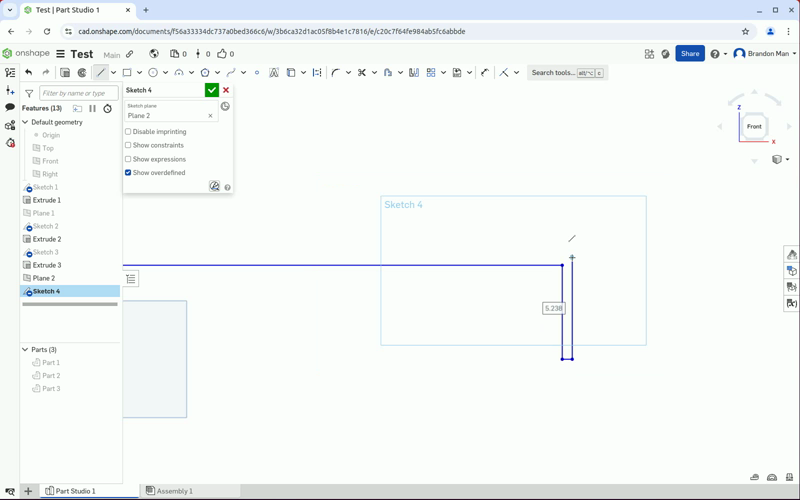
scroll(-6)
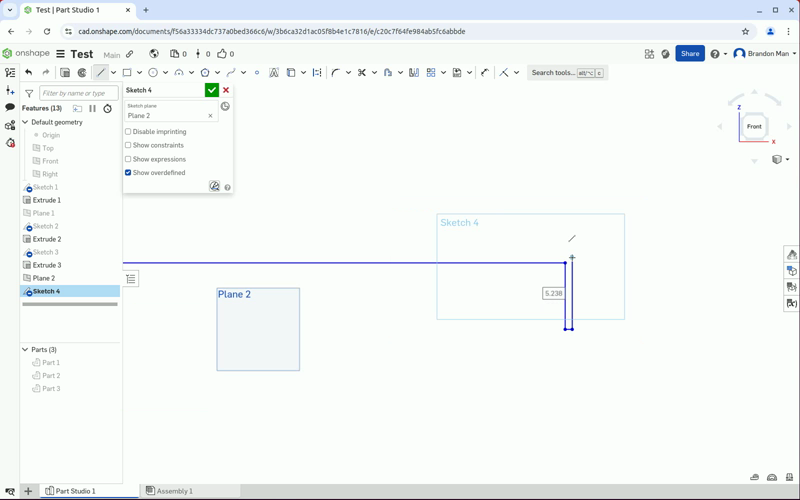
scroll(-6)
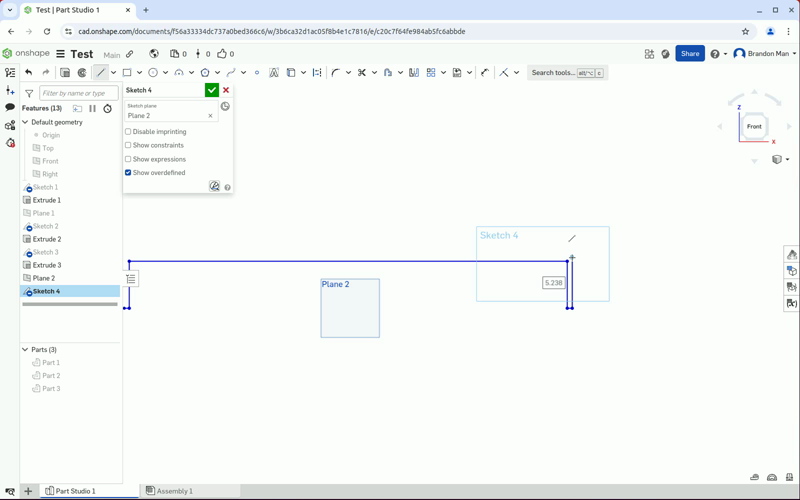
scroll(-6)
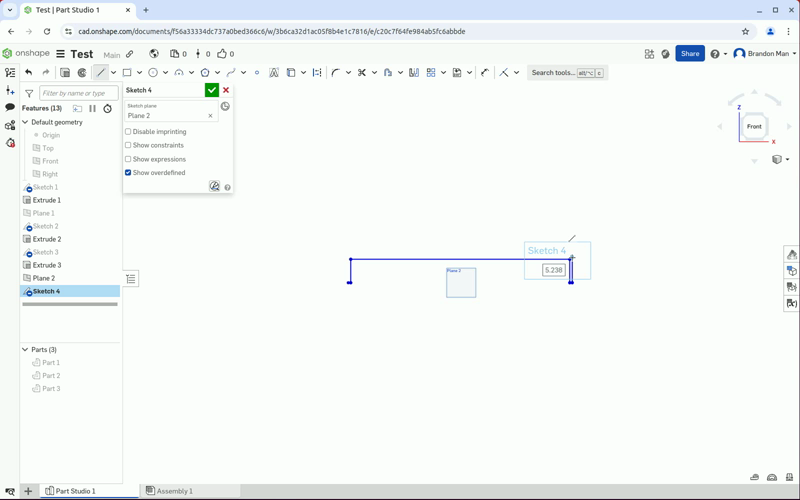
key_up(shift)
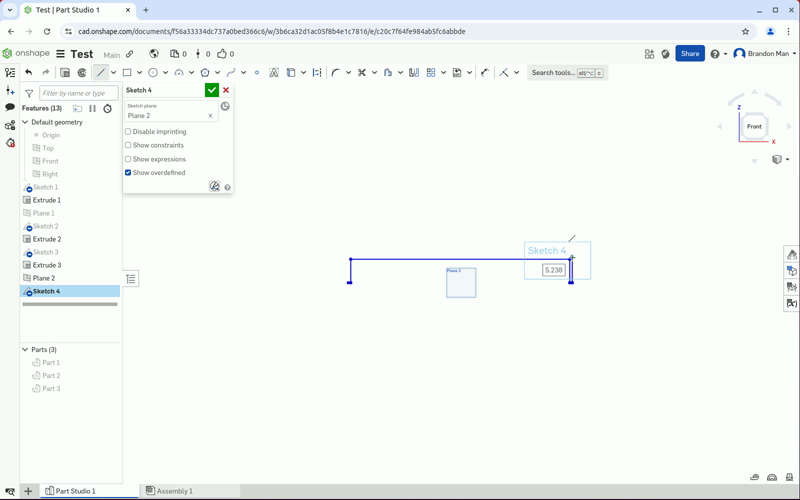
key_down(shift)
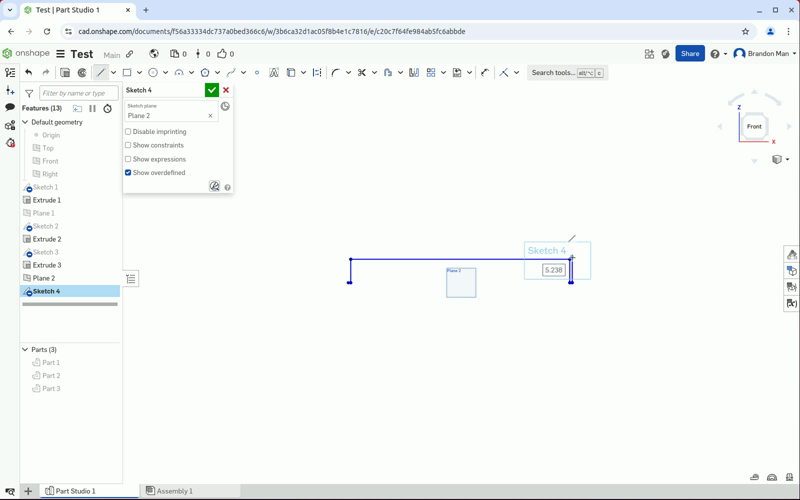
mouse_move(348, 257)
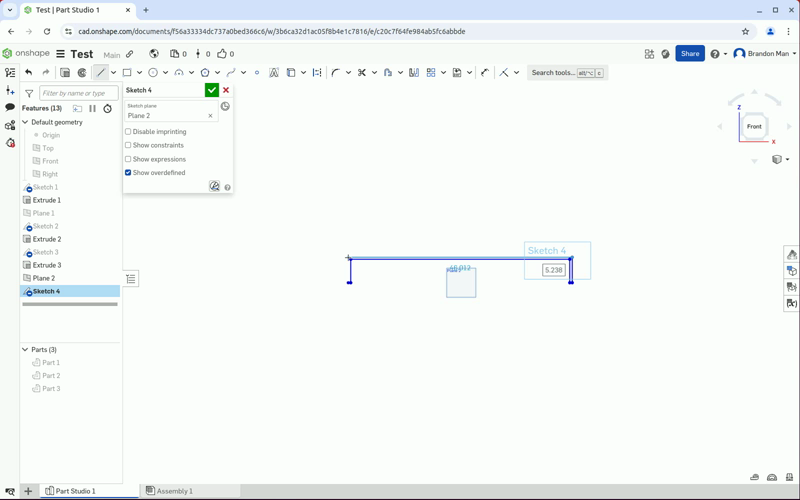
scroll(6)
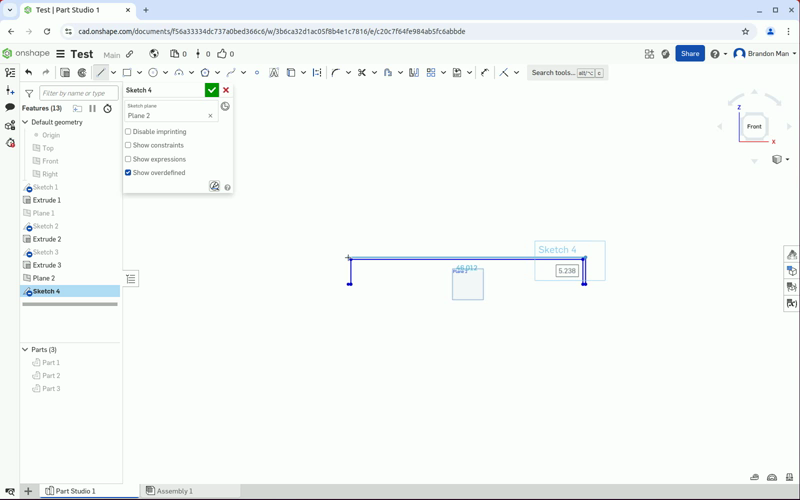
scroll(6)
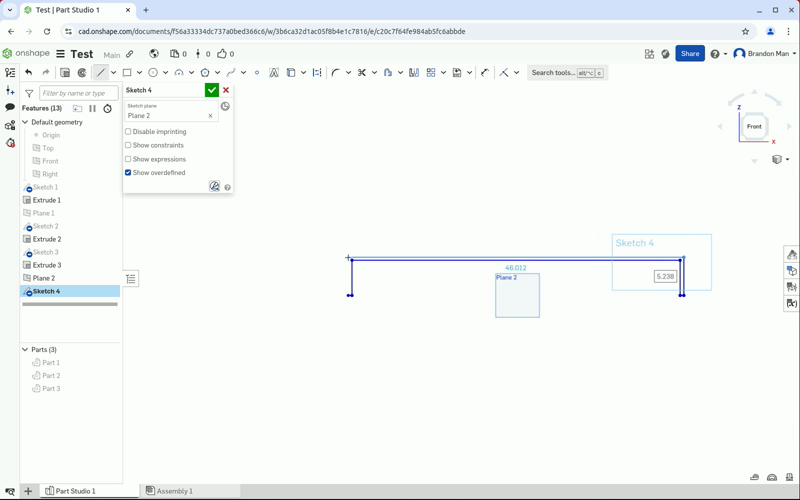
scroll(6)
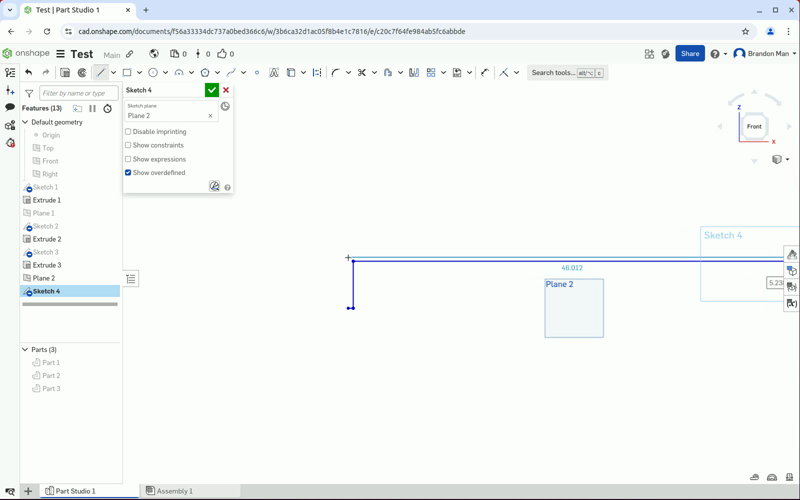
scroll(6)
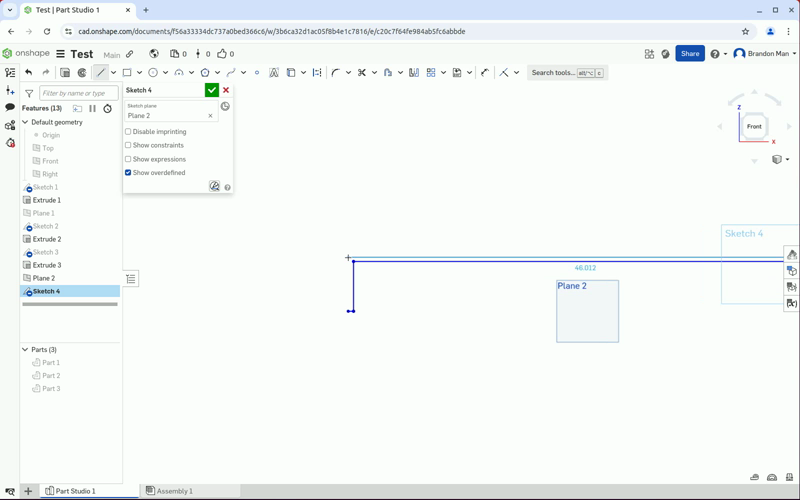
scroll(6)
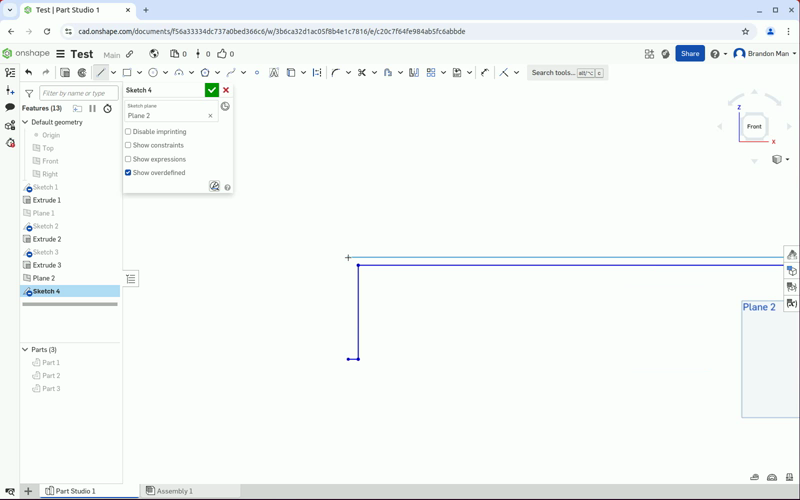
scroll(6)
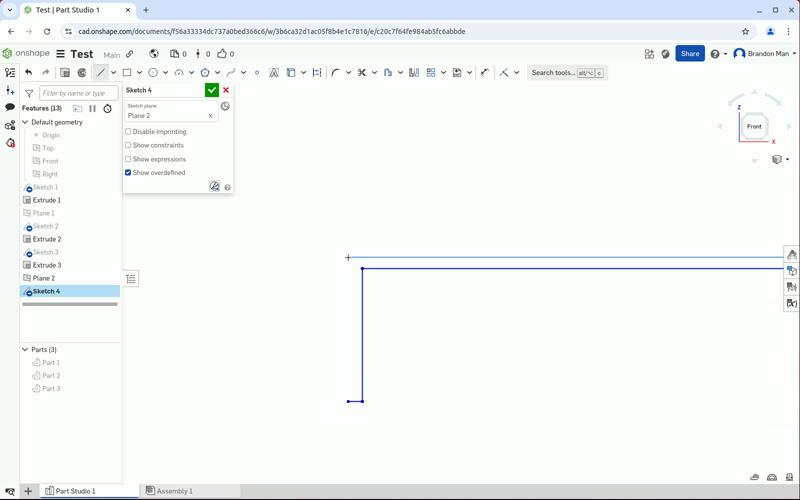
scroll(6)
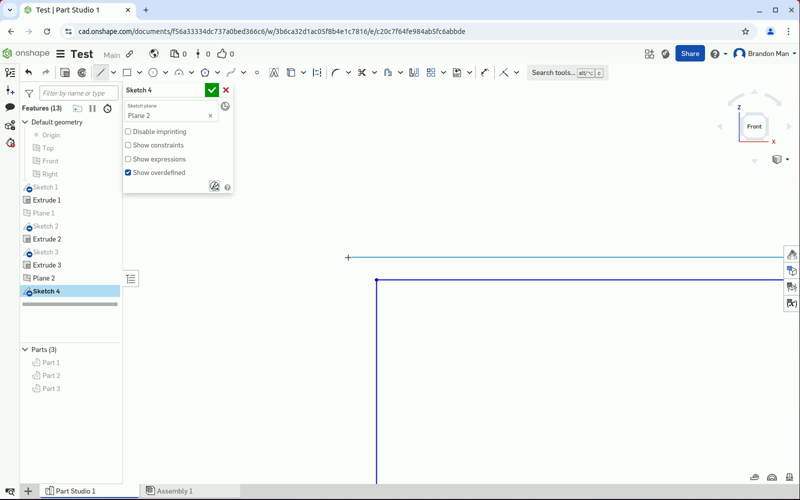
click(348, 257)
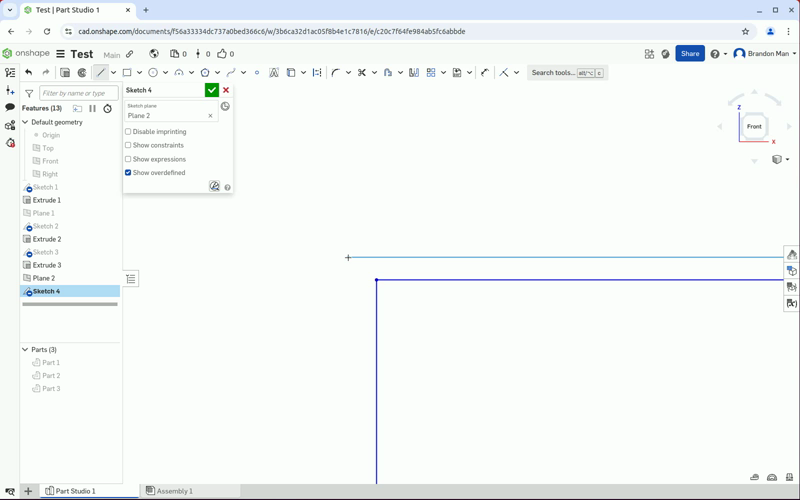
scroll(-6)
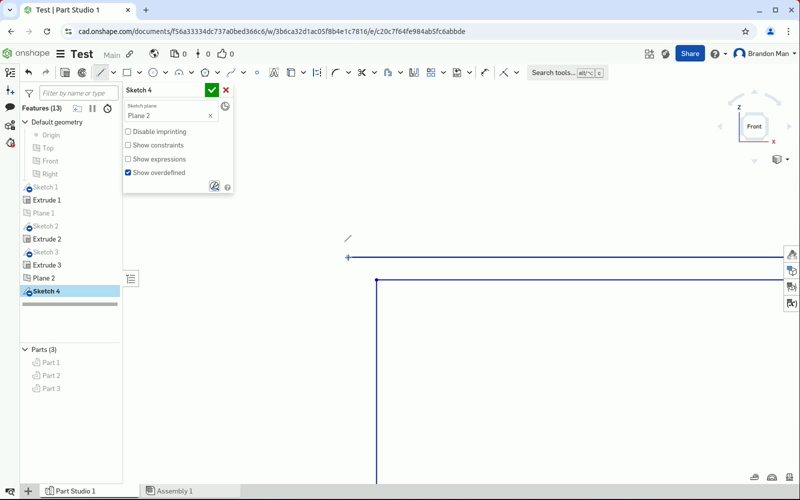
scroll(-6)
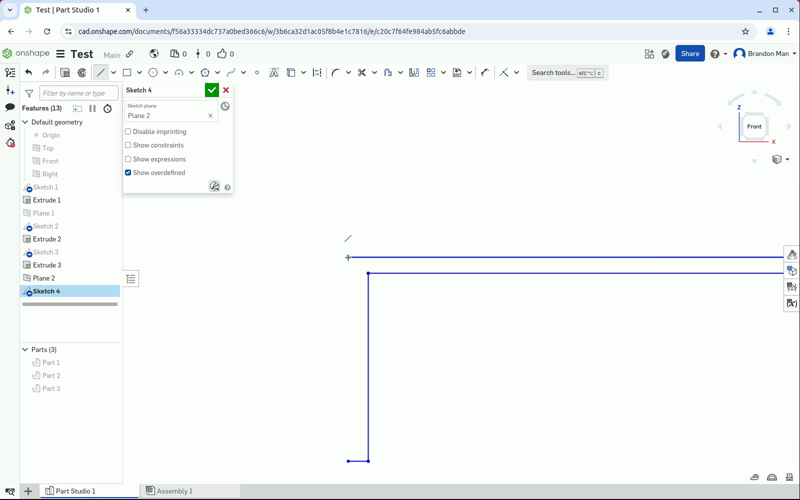
scroll(-6)
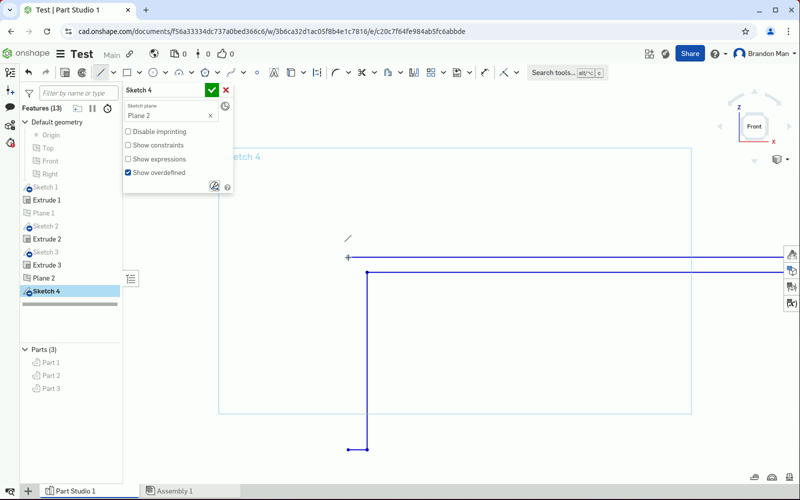
scroll(-6)
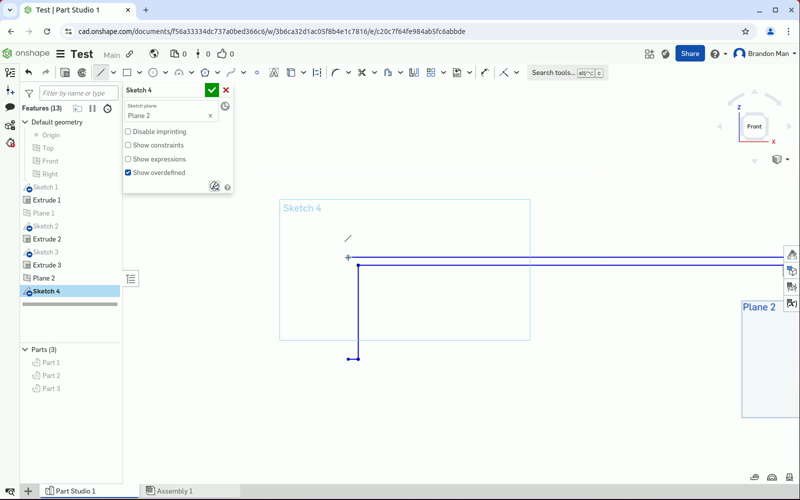
scroll(-6)
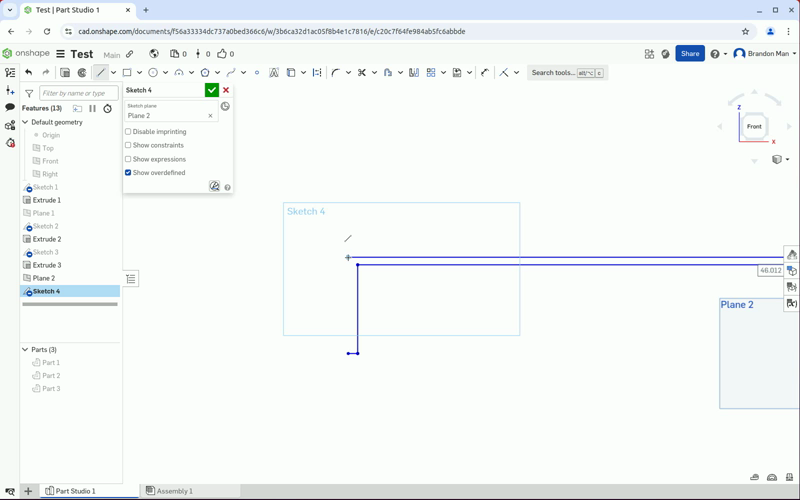
scroll(-6)
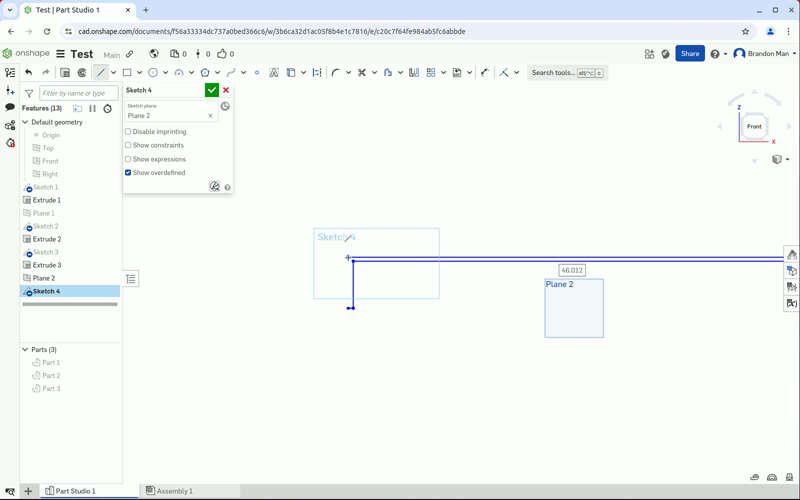
scroll(-6)
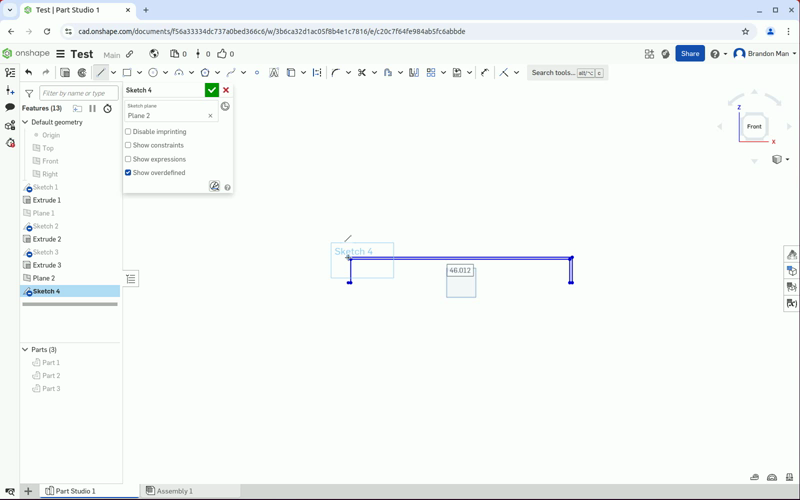
key_up(shift)
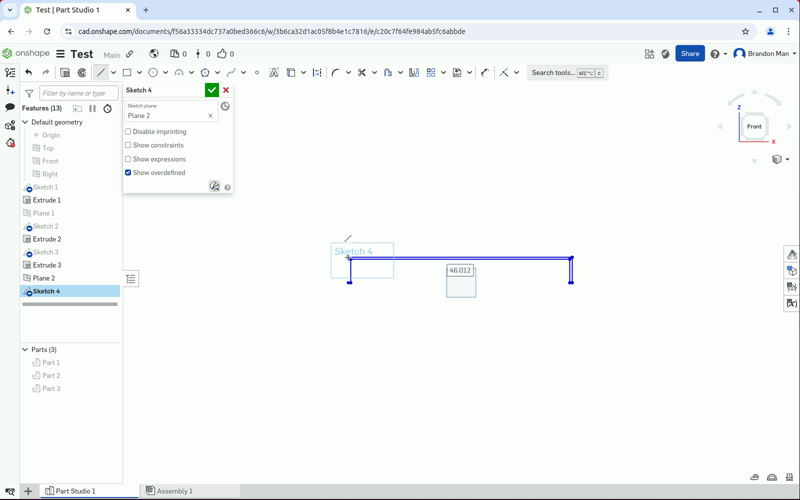
mouse_move(378, 257)
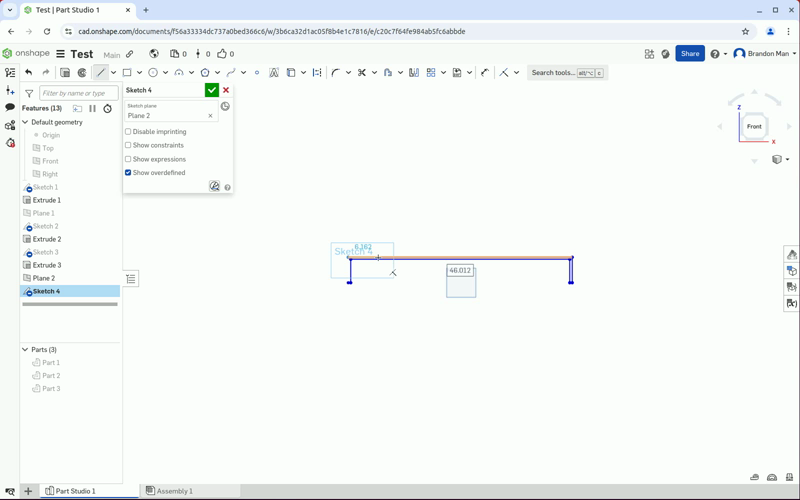
key_down(shift)
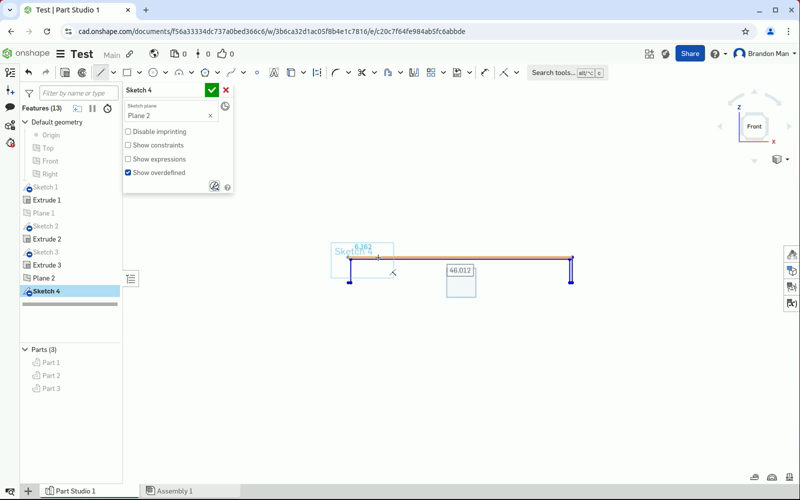
mouse_move(348, 282)
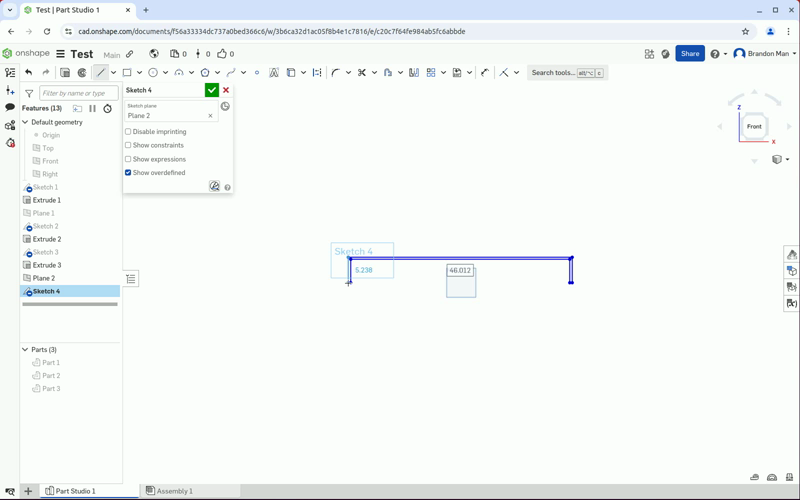
scroll(6)
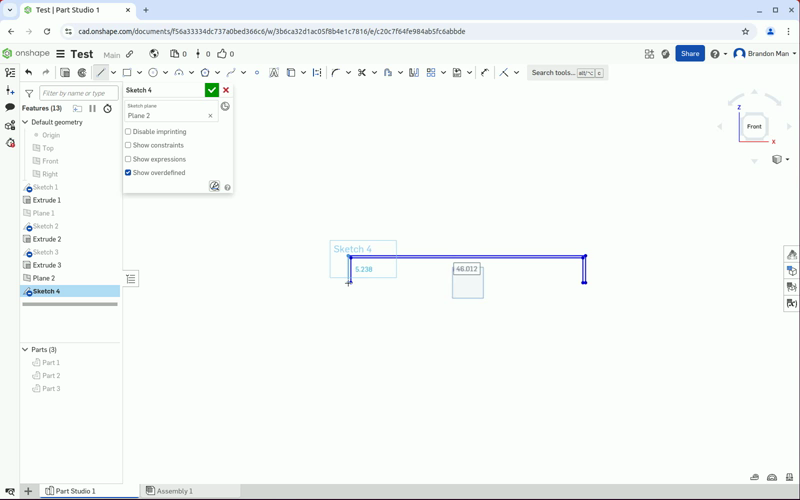
scroll(6)
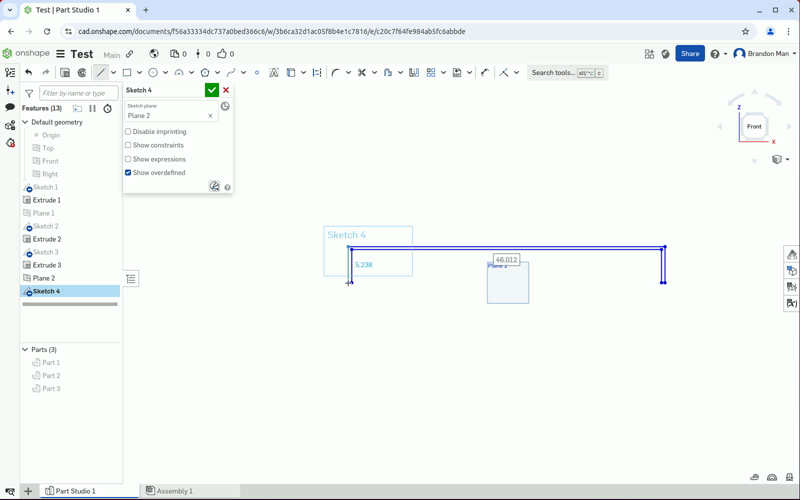
scroll(6)
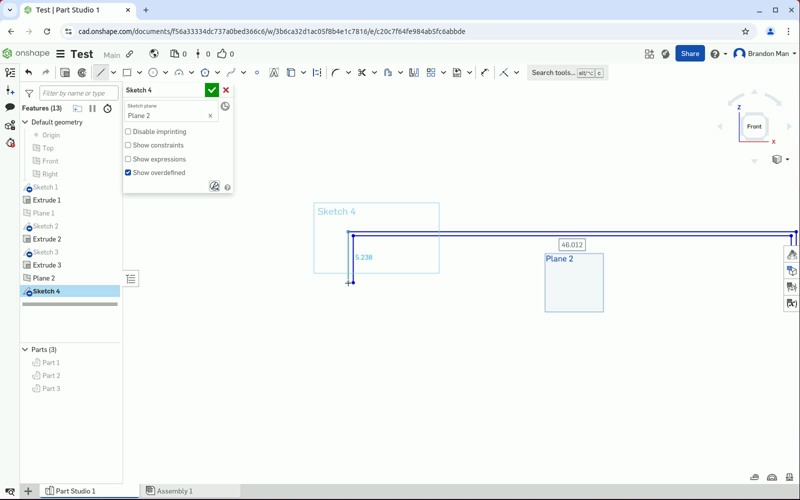
scroll(6)
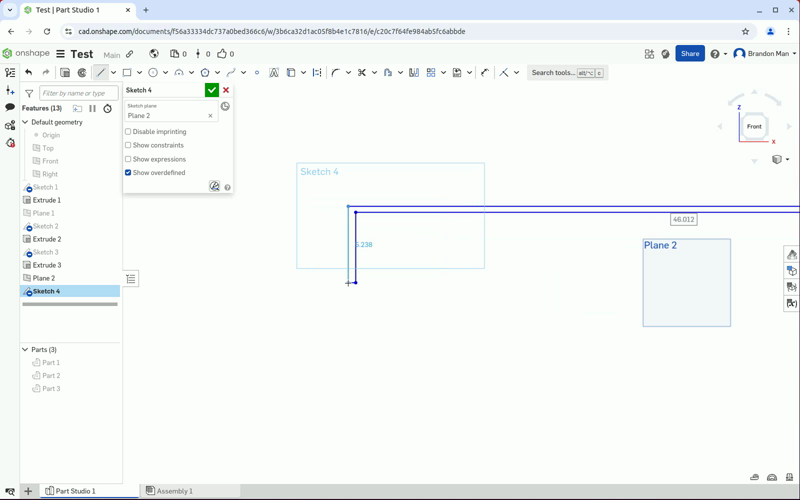
scroll(6)
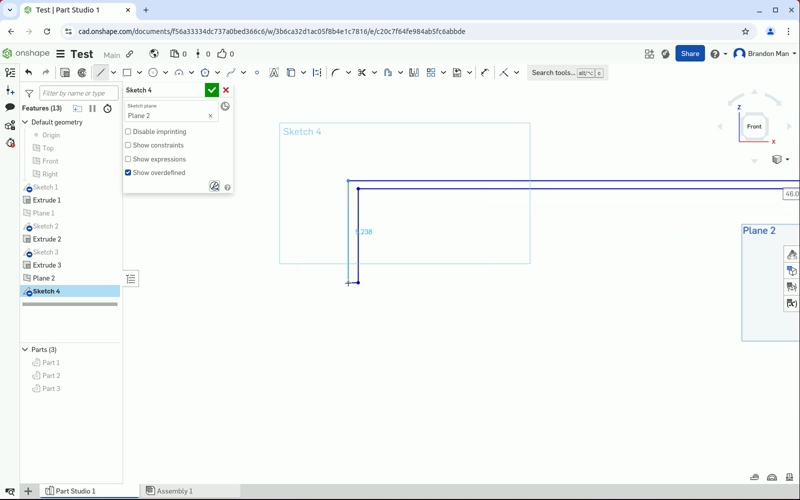
scroll(6)
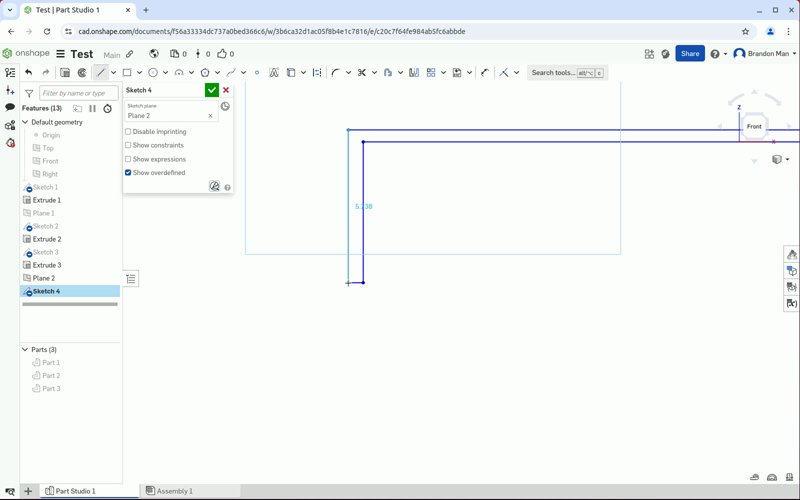
scroll(6)
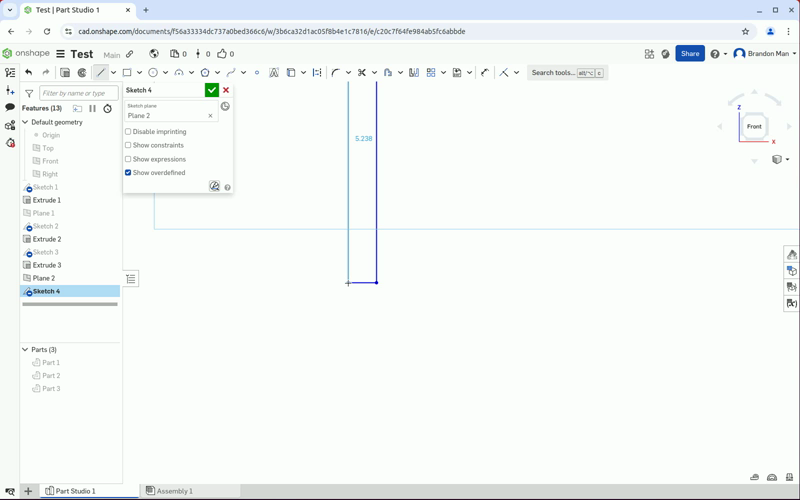
key_up(shift)
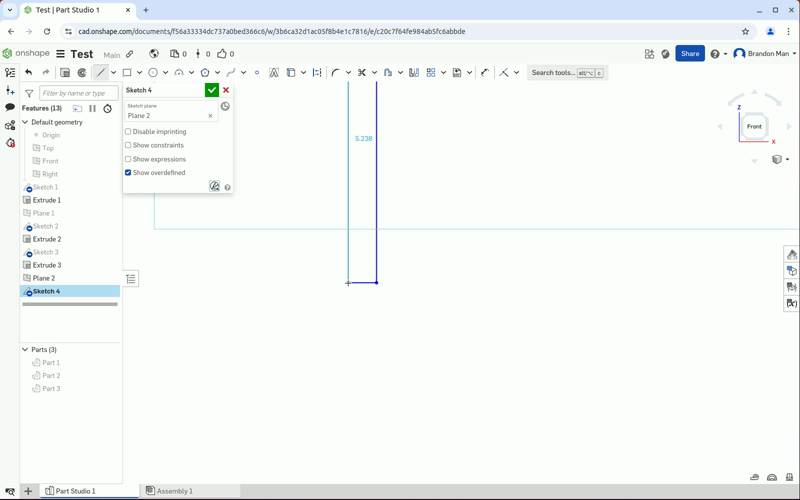
click(348, 282)
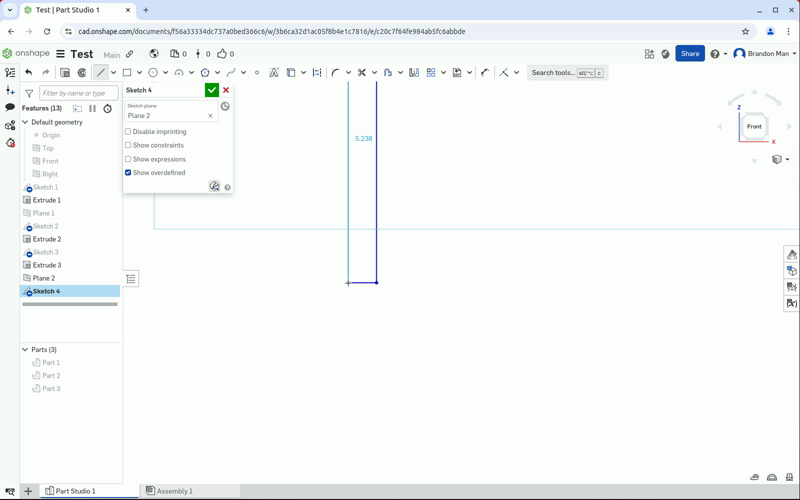
scroll(-6)
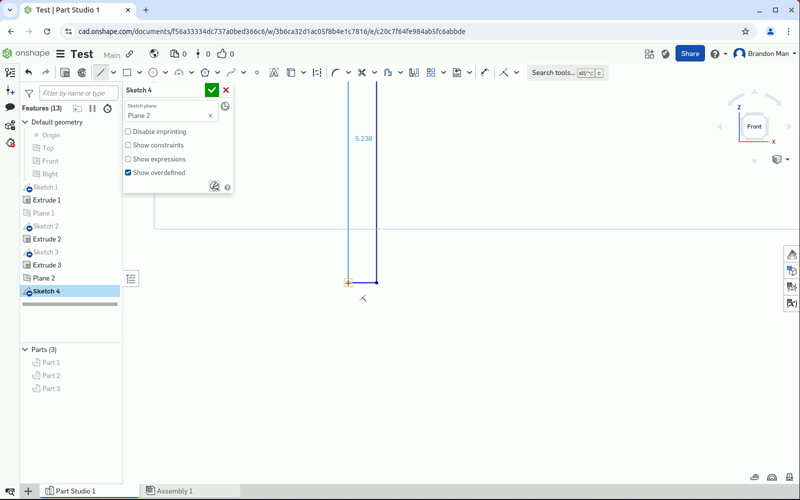
scroll(-6)
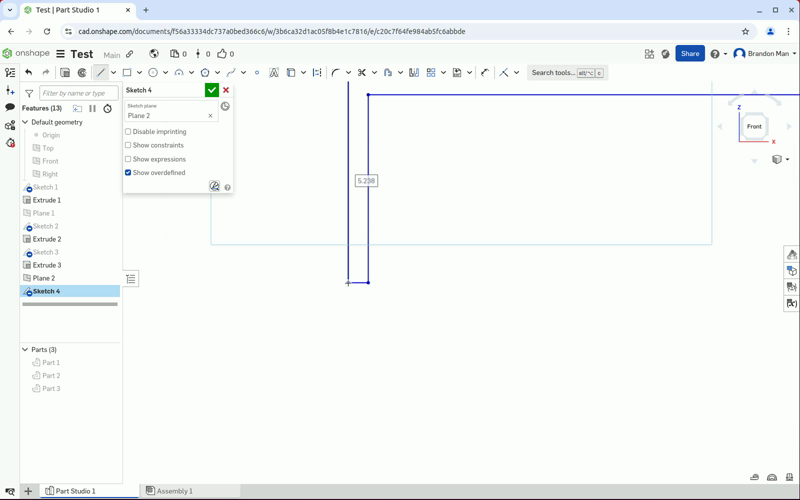
scroll(-6)
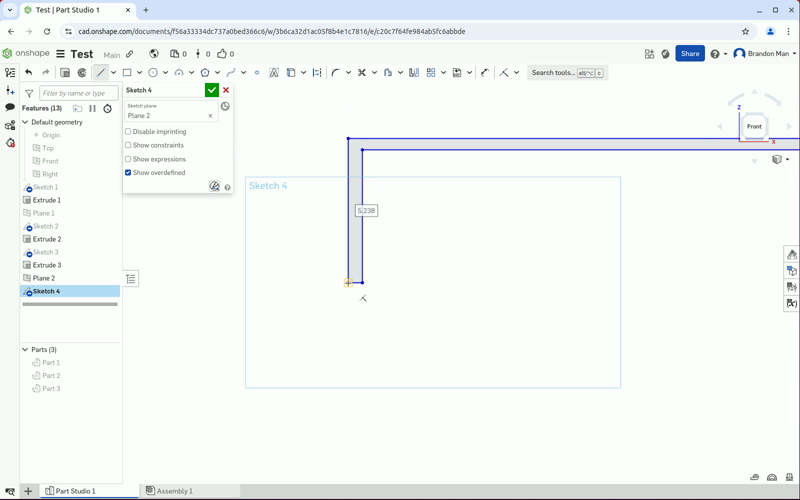
scroll(-6)
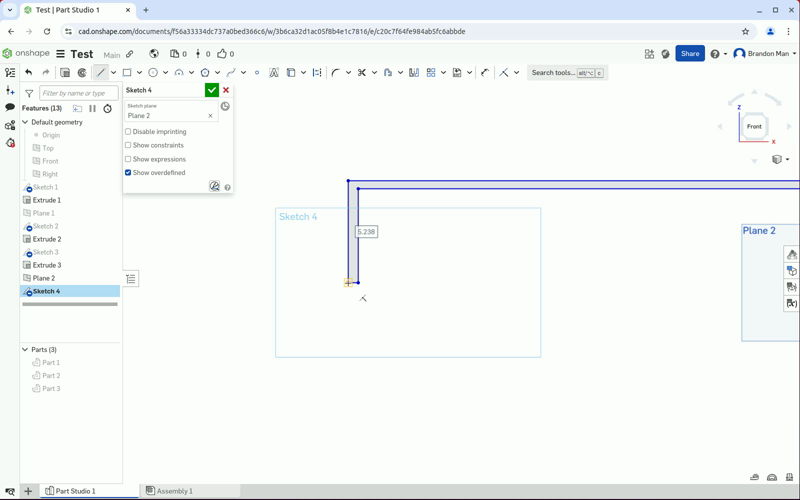
scroll(-6)
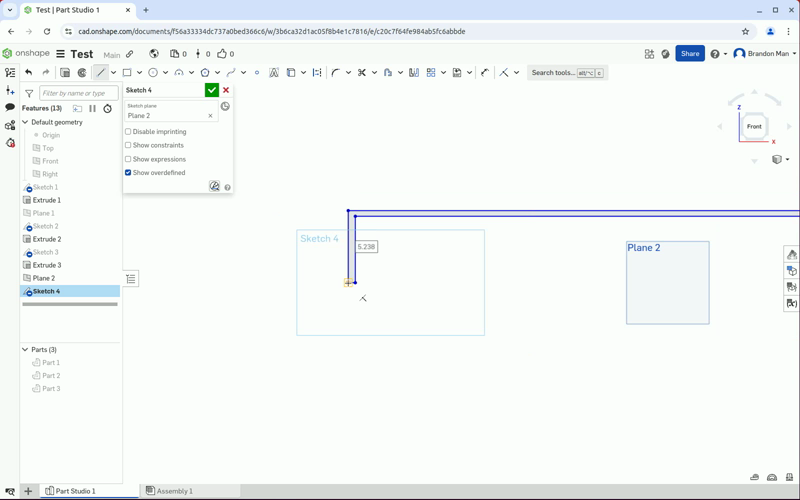
scroll(-6)
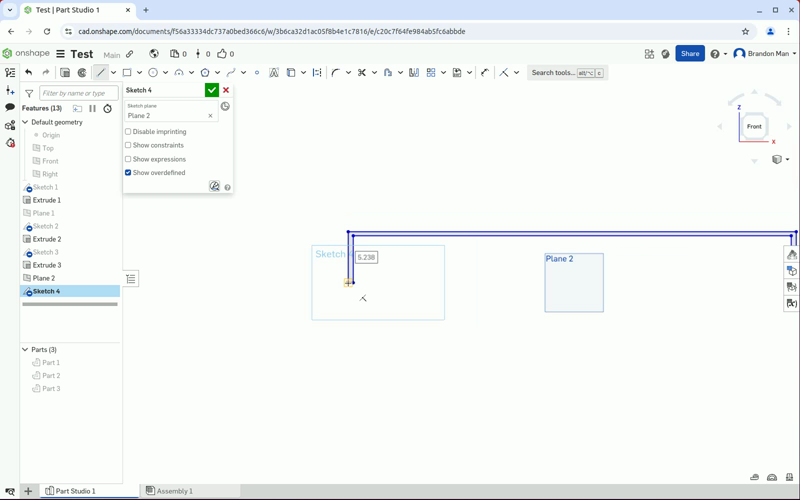
scroll(-6)
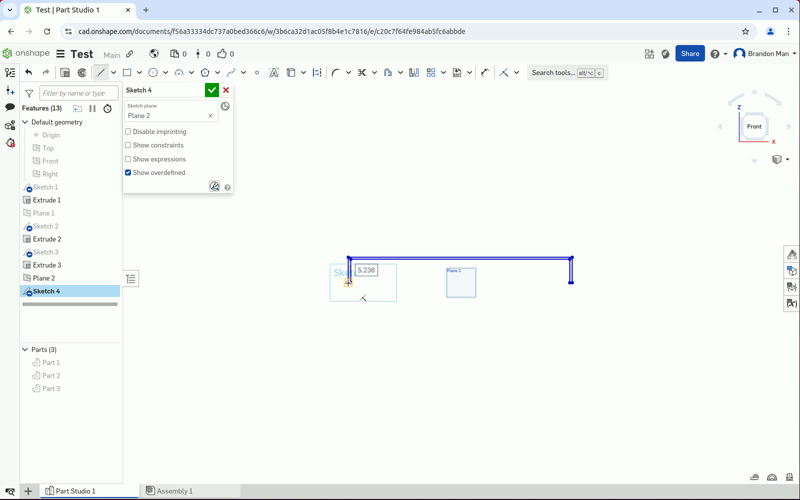
key(esc)
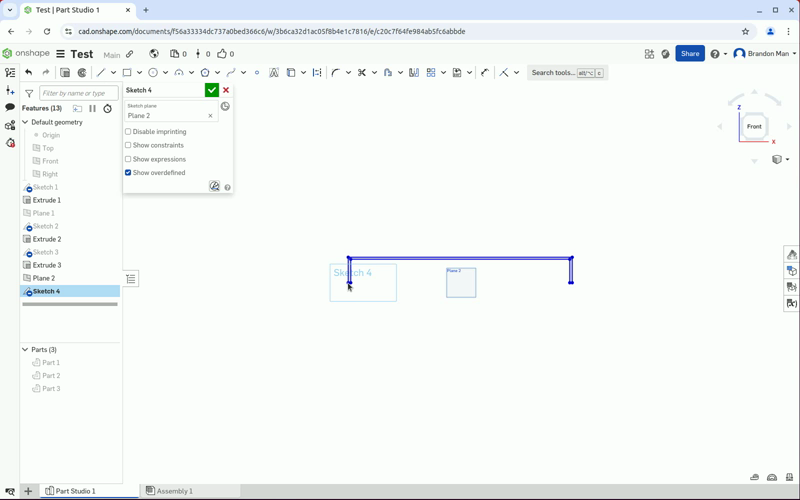
mouse_move(571, 278)
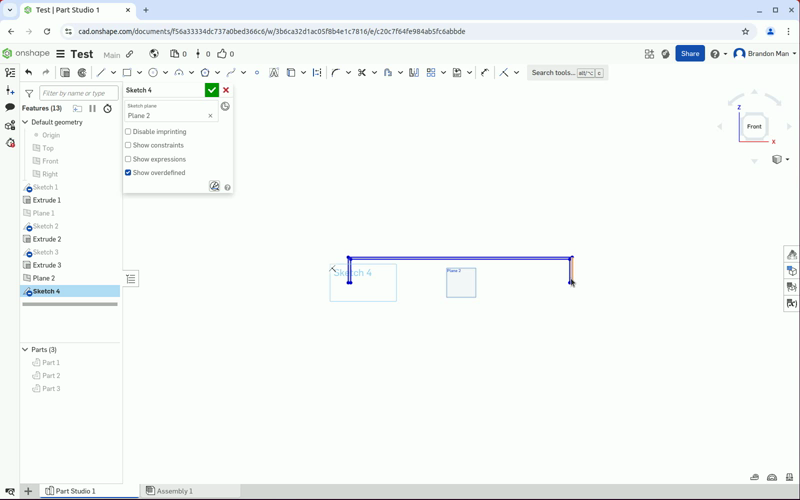
scroll(6)
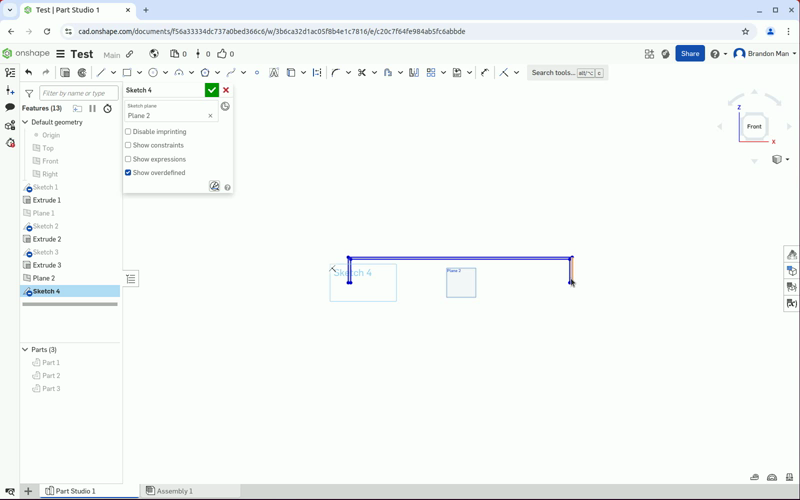
scroll(6)
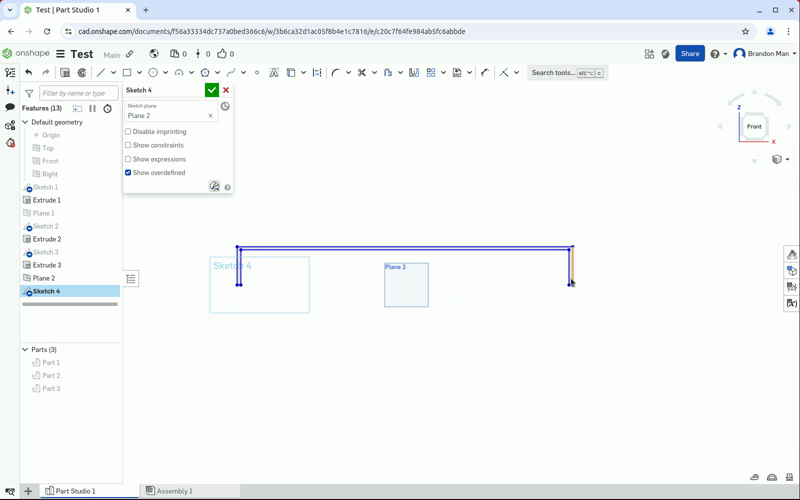
scroll(6)
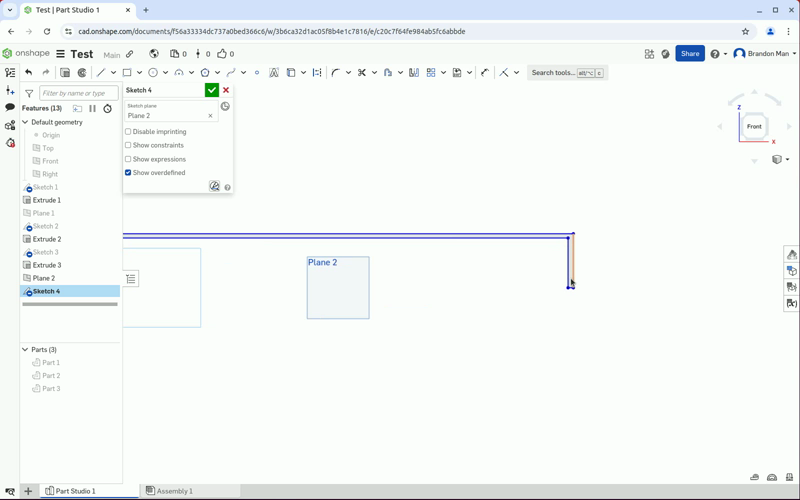
scroll(6)
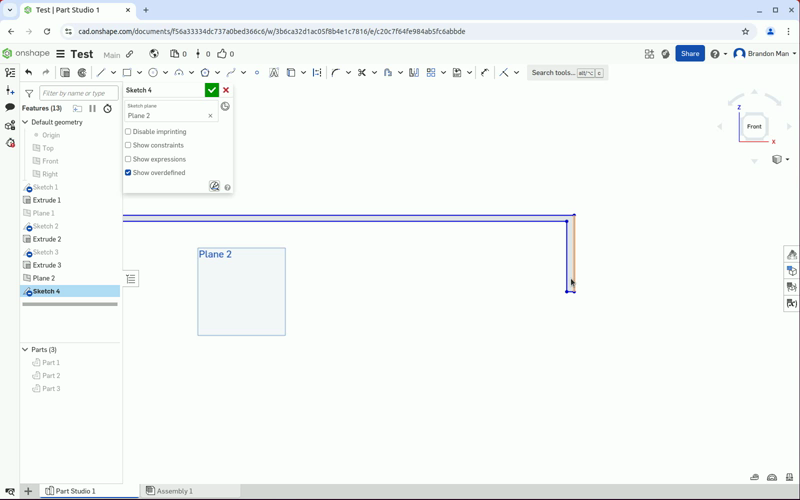
scroll(6)
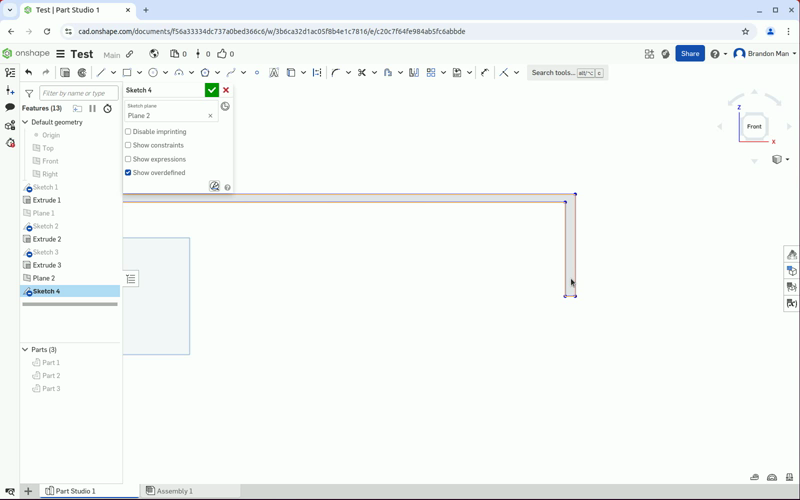
scroll(6)
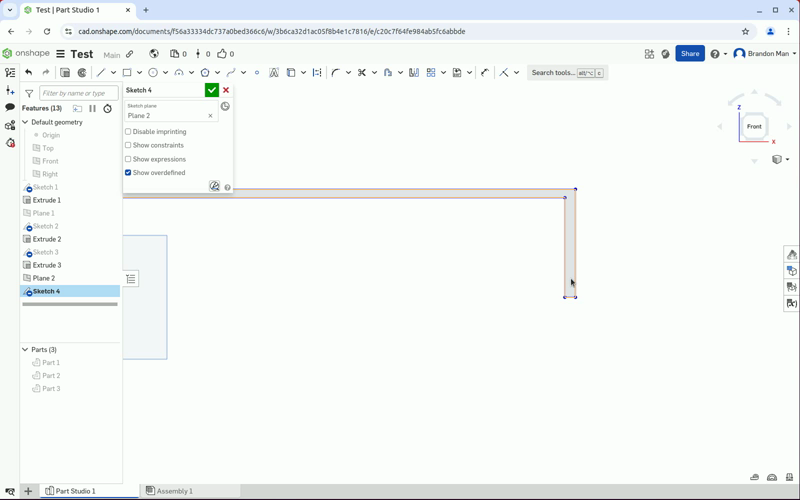
scroll(6)
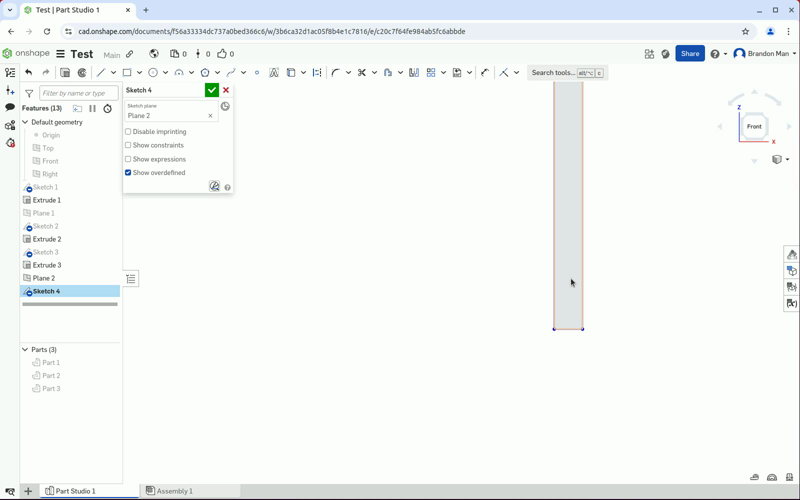
click(571, 278)
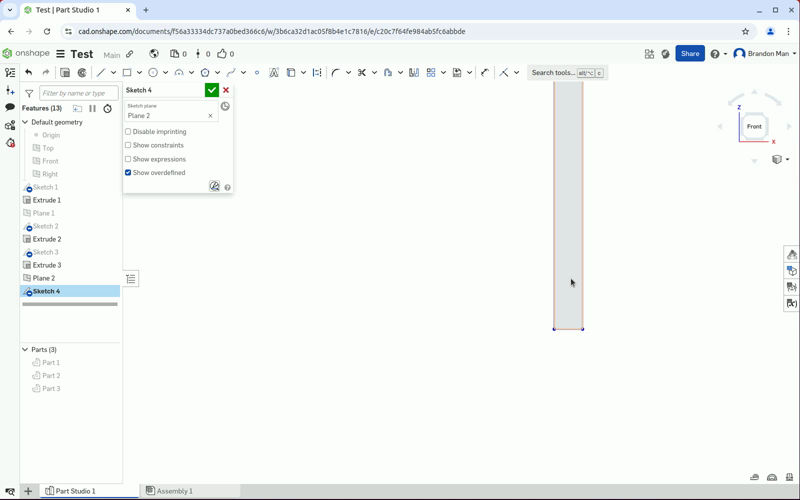
scroll(-6)
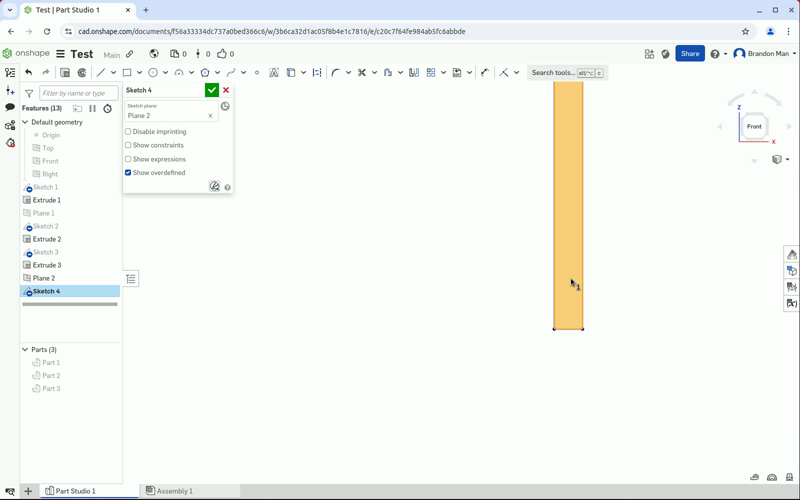
scroll(-6)
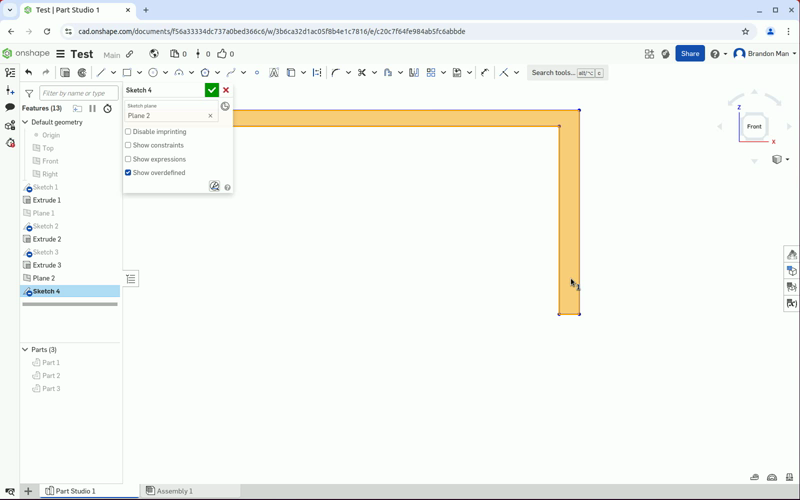
scroll(-6)
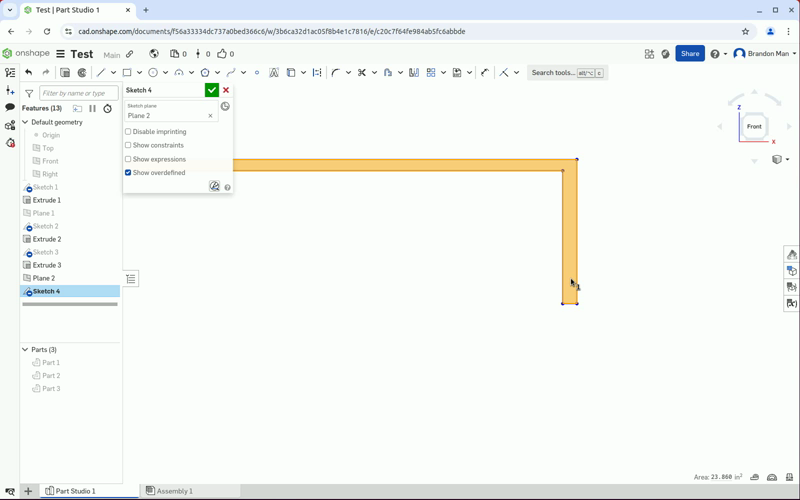
scroll(-6)
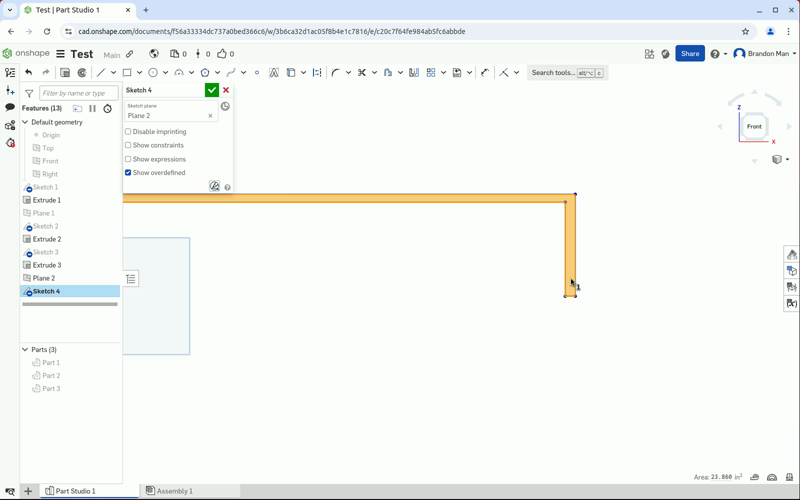
scroll(-6)
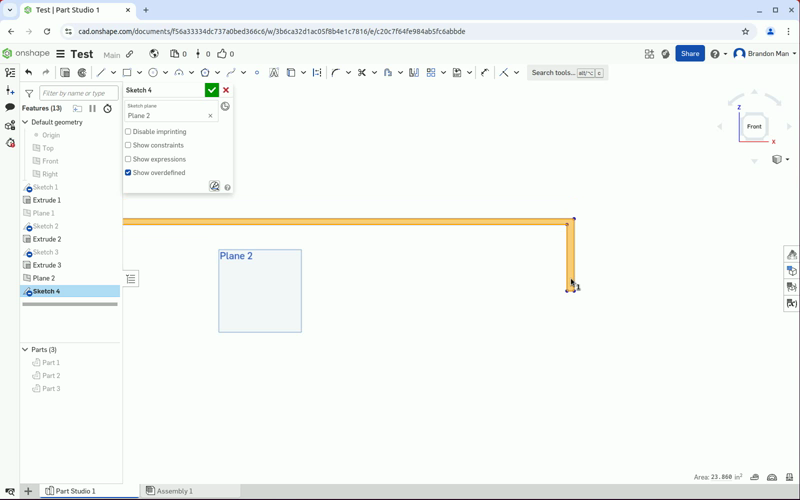
scroll(-6)
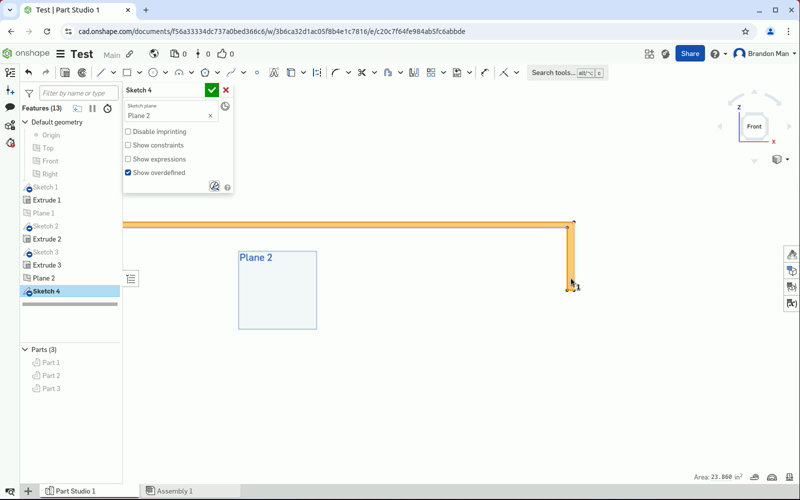
scroll(-6)
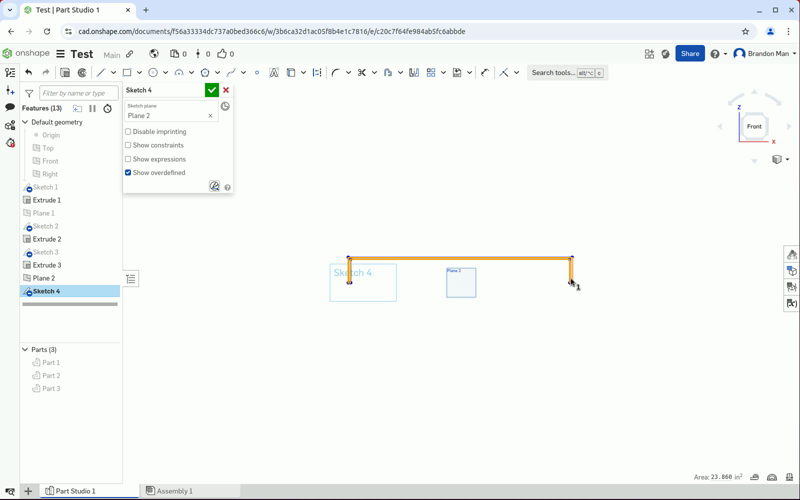
mouse_move(73, 352)
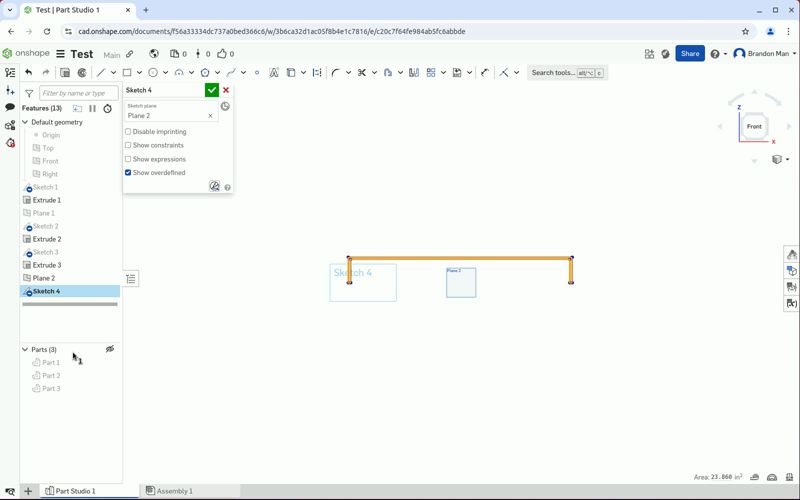
key(shift+y)
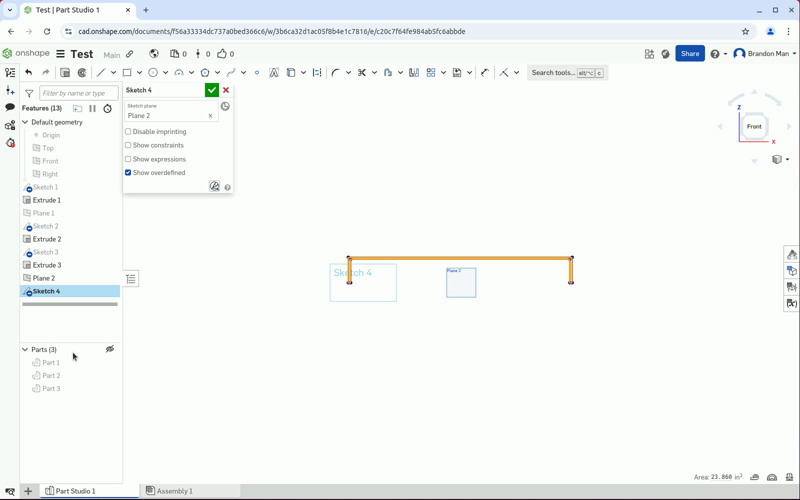
key(shift+e)
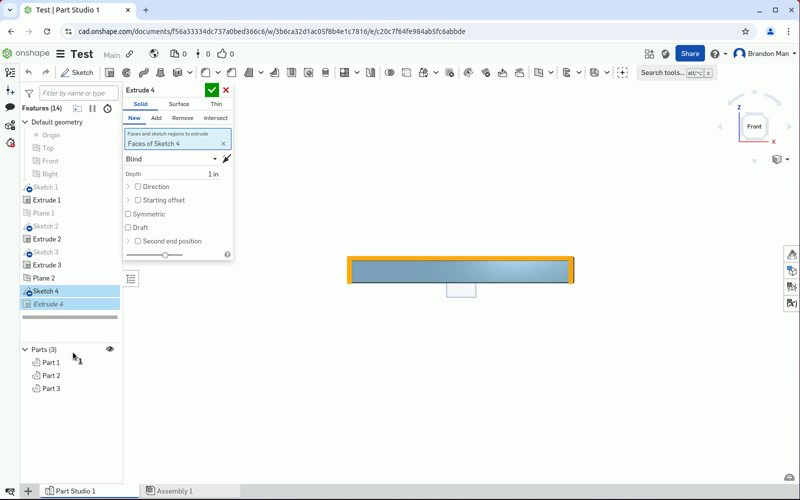
mouse_move(143, 106)
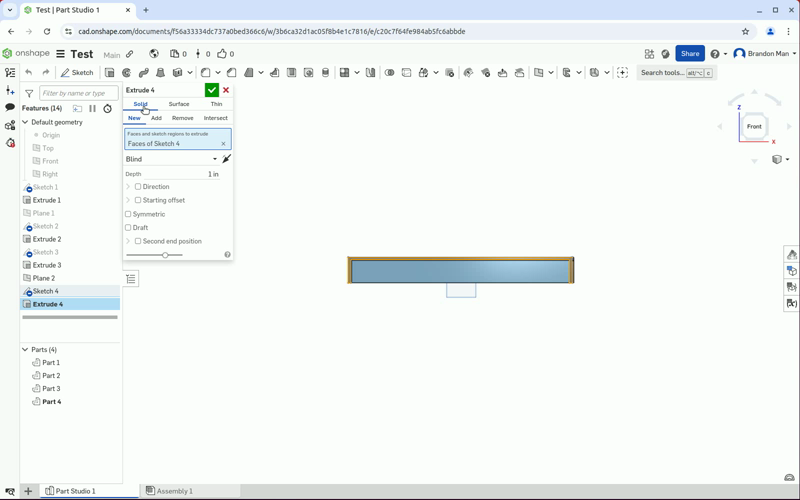
click(143, 106)
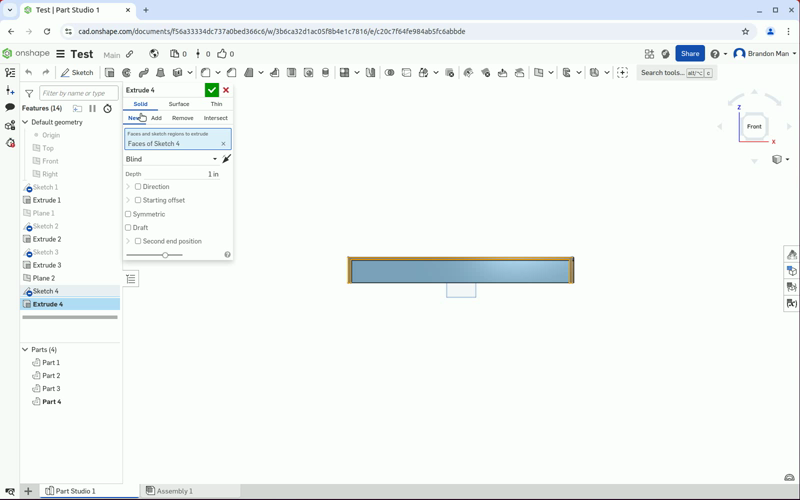
mouse_move(137, 120)
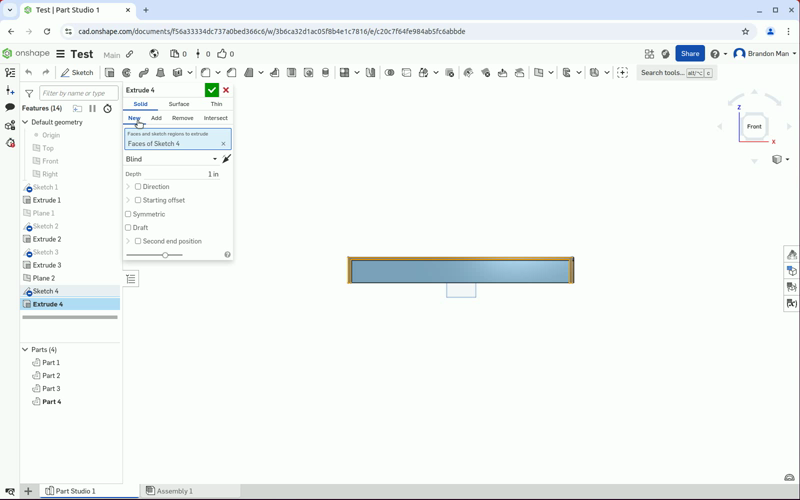
click(137, 120)
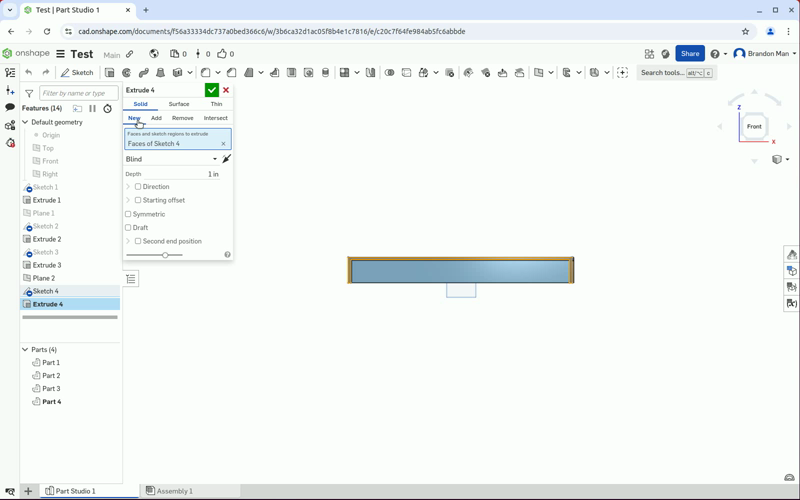
key(tab, 4)
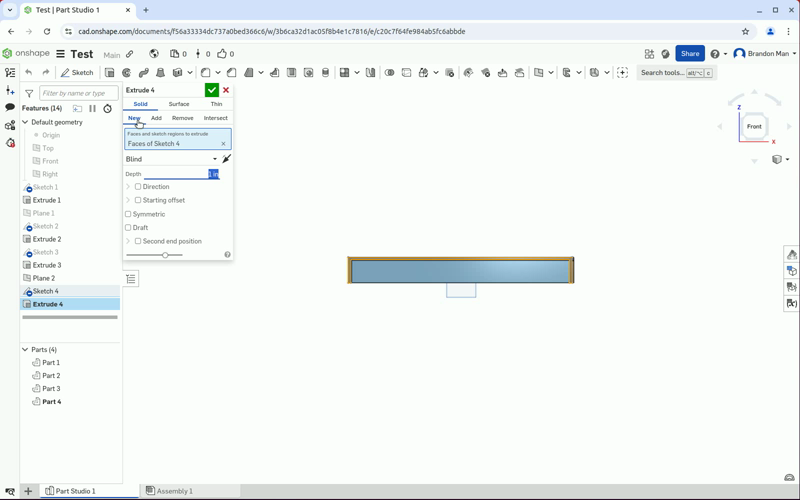
text(0.722)
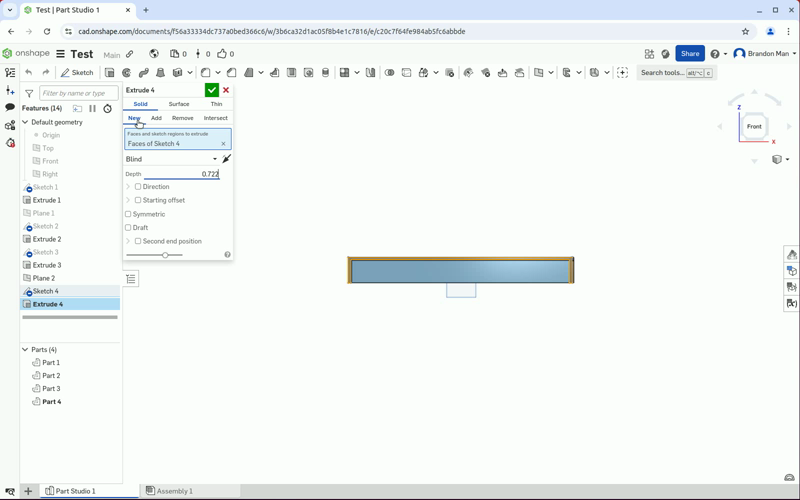
key(enter)
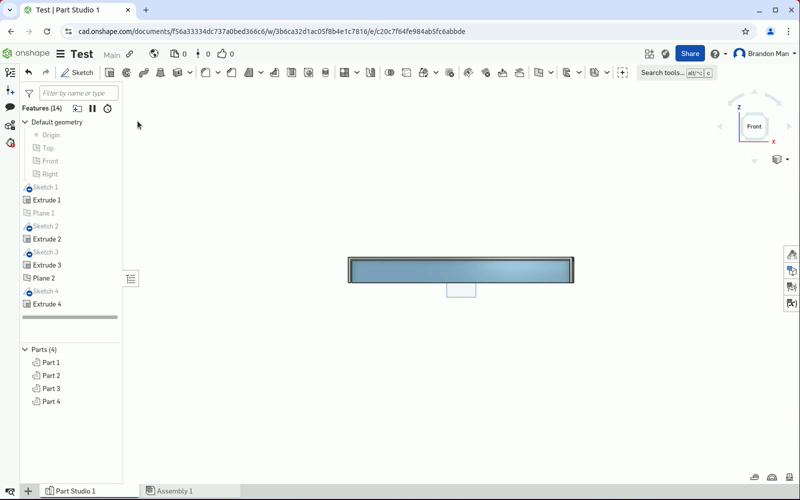
key(shift+h)
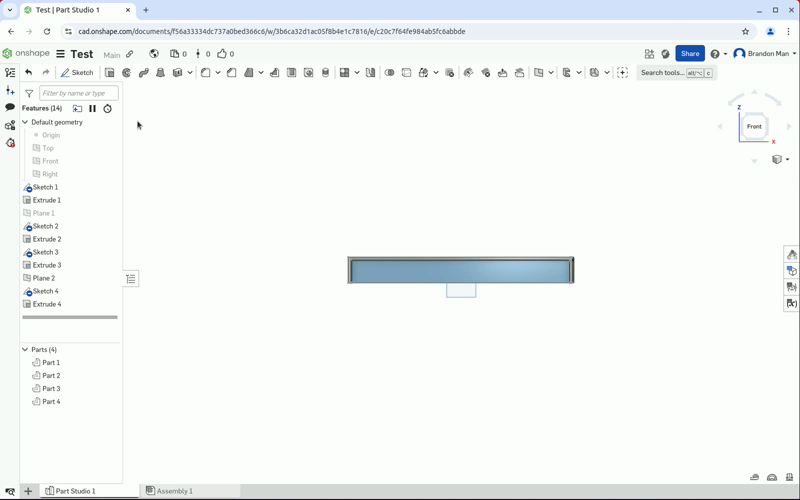
key(shift+h)
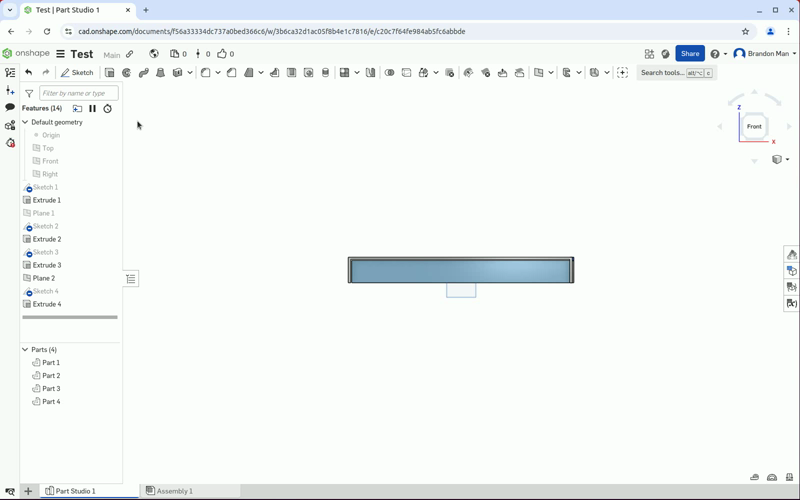
mouse_move(73, 189)
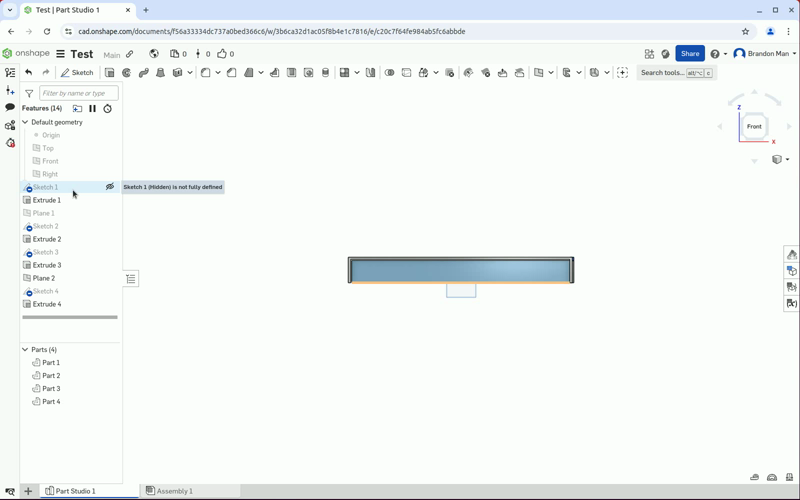
click(73, 189)
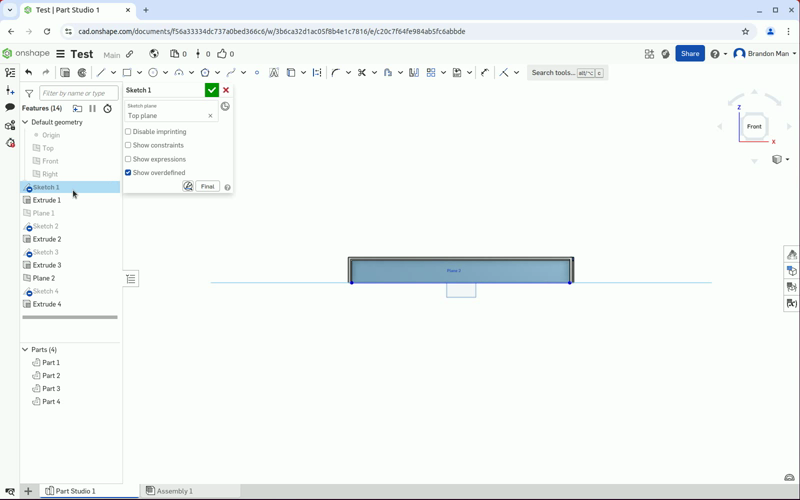
mouse_move(229, 92)
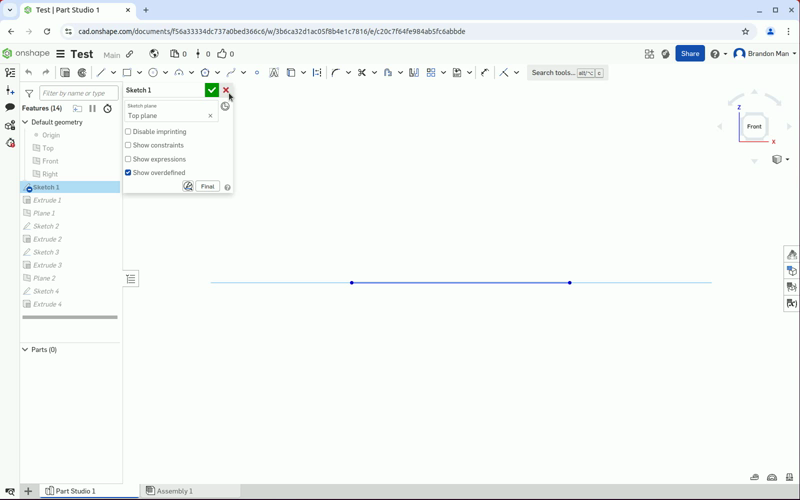
click(229, 92)
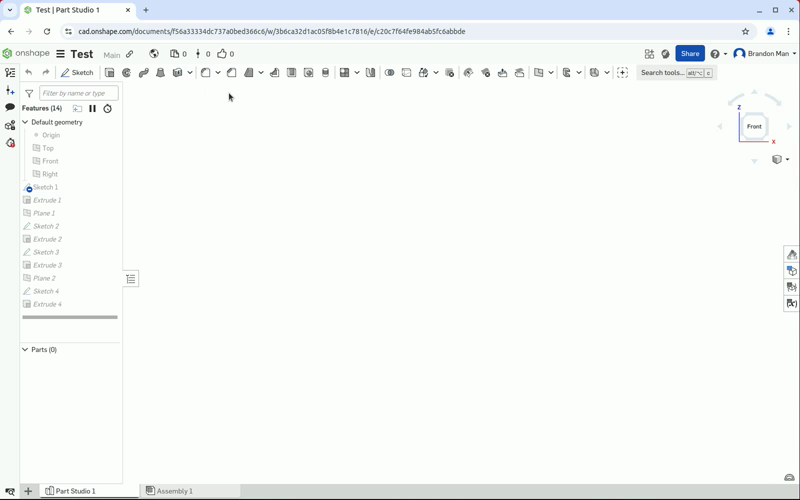
key(shift+s)
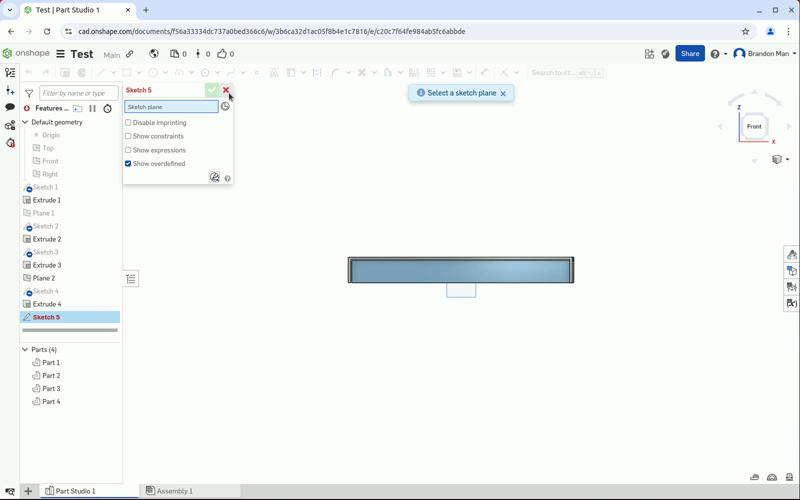
mouse_move(73, 280)
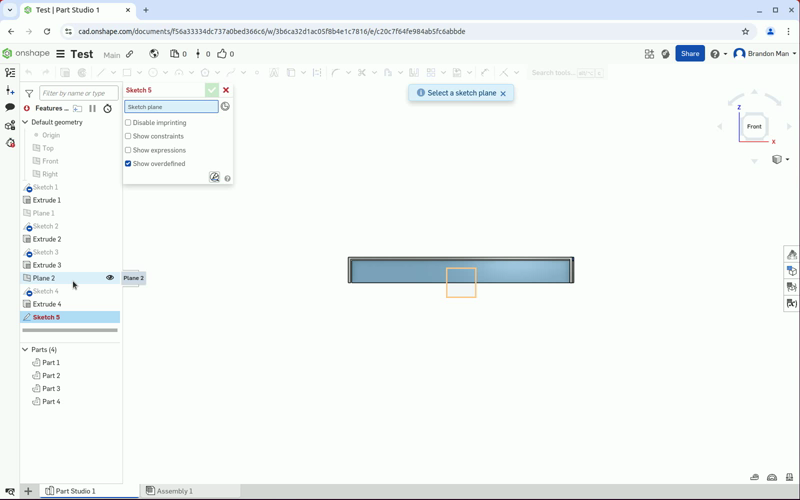
click(73, 280)
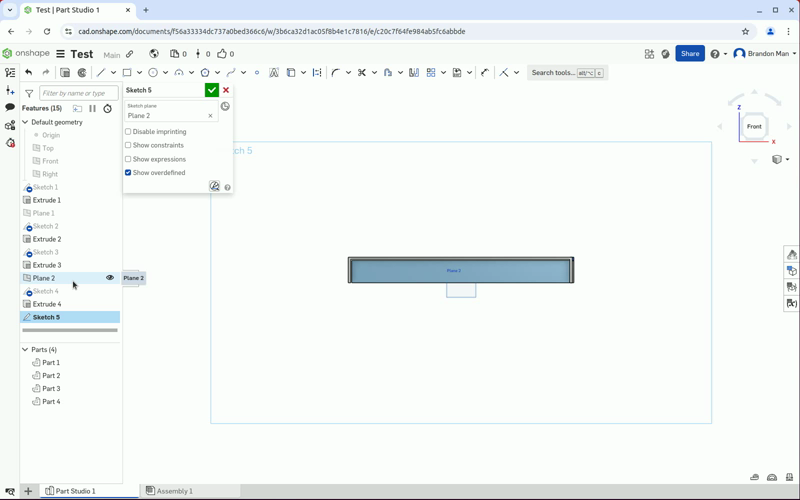
mouse_move(73, 352)
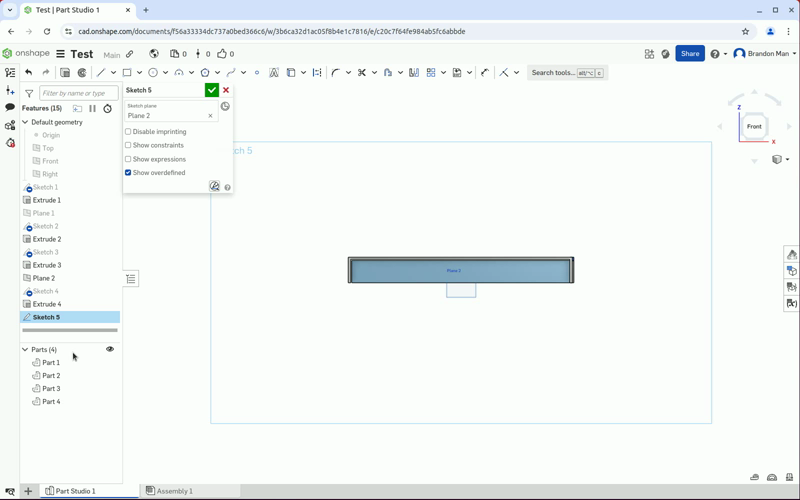
key(y)
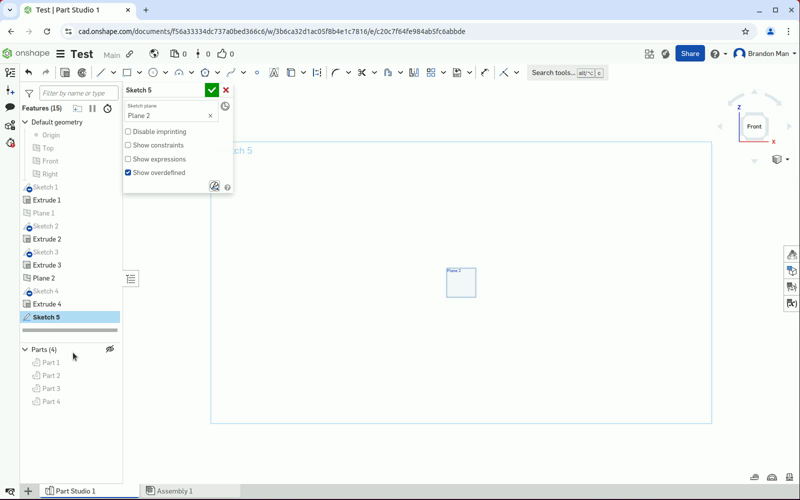
key(l)
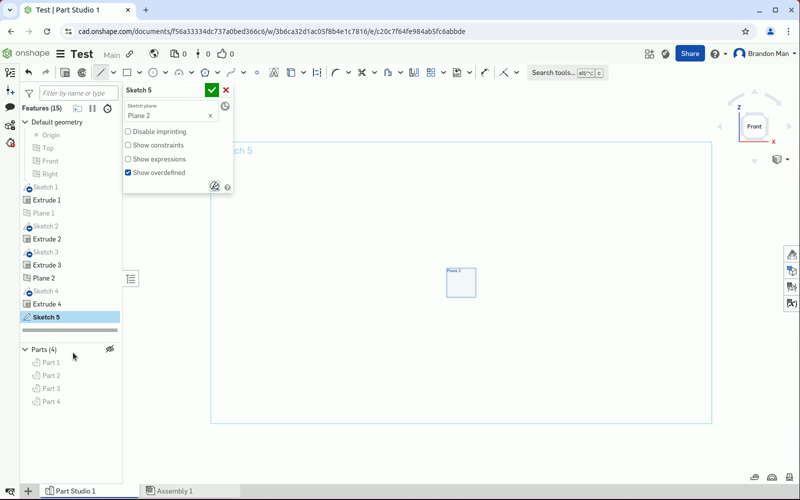
key_down(shift)
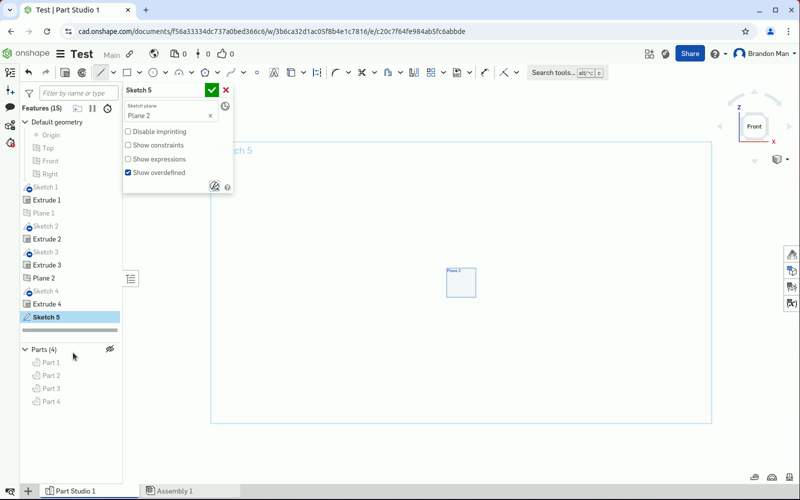
mouse_move(351, 282)
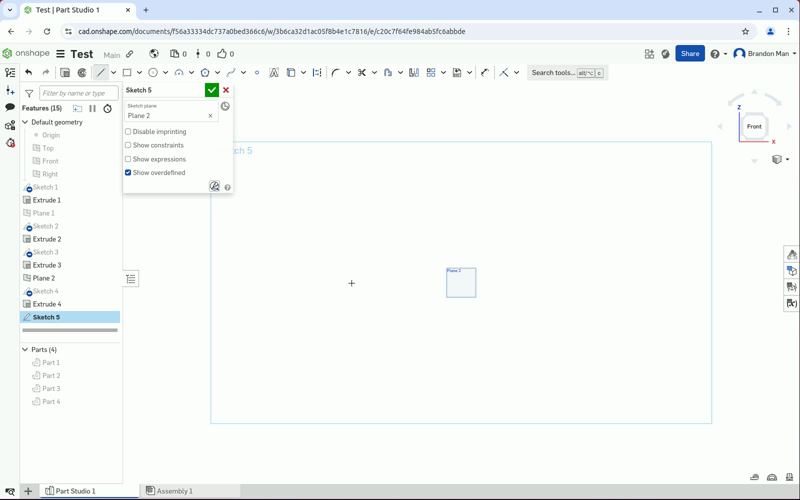
click(351, 282)
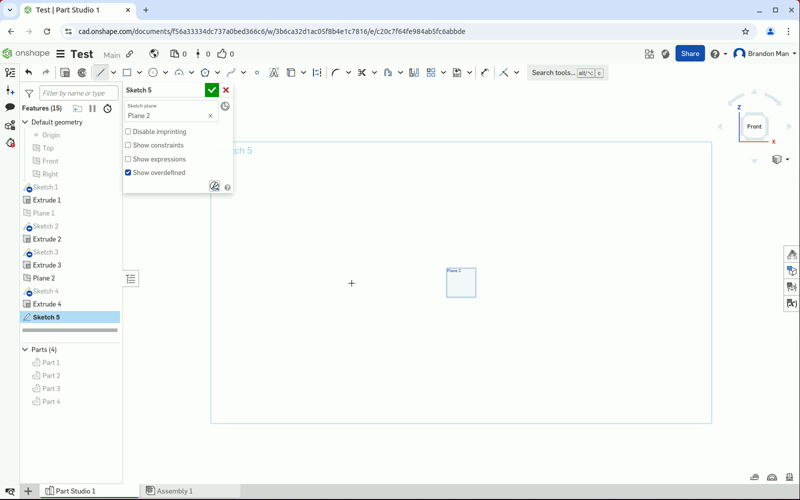
key_up(shift)
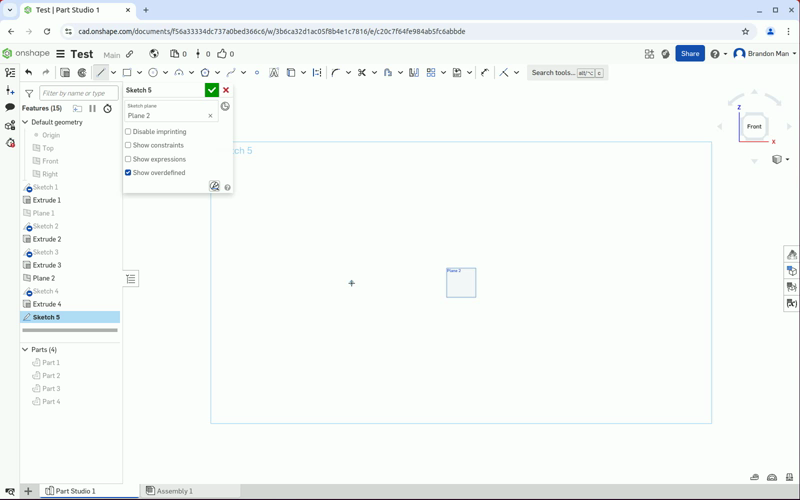
key_down(shift)
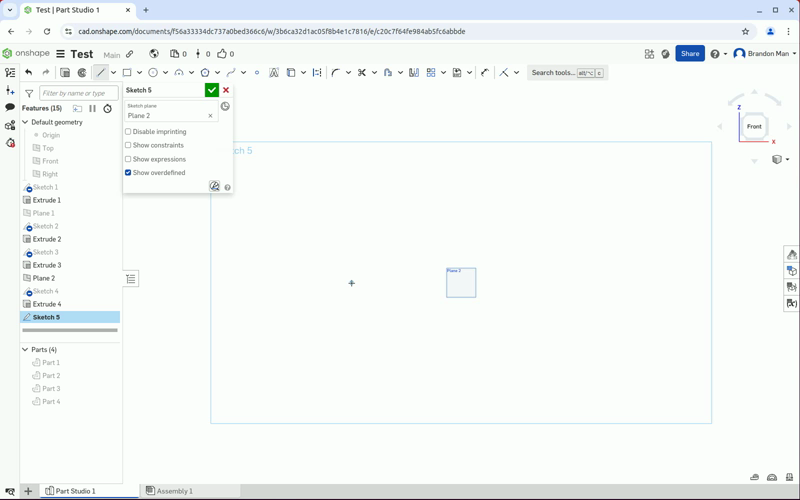
mouse_move(569, 282)
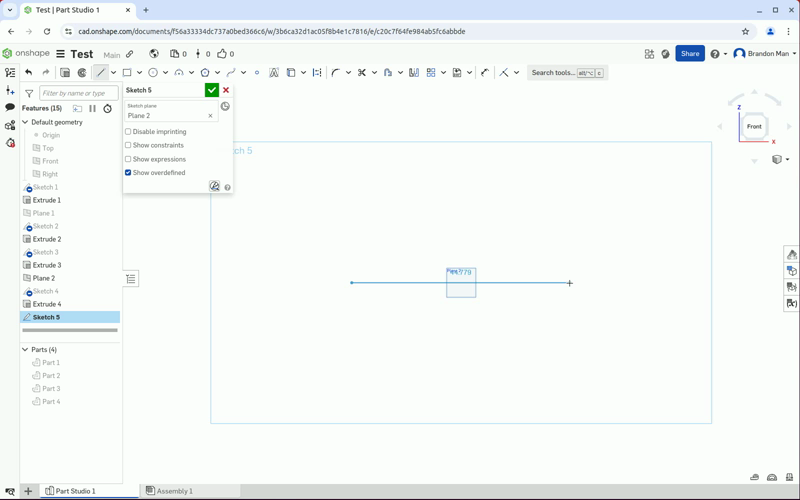
click(569, 282)
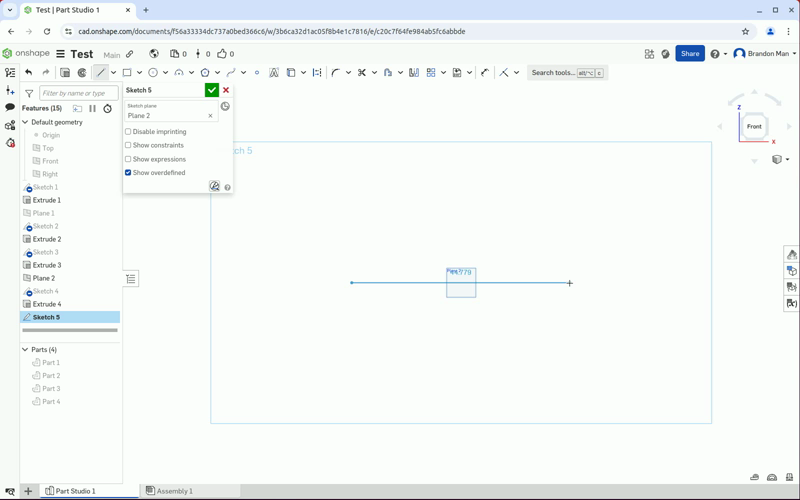
key_up(shift)
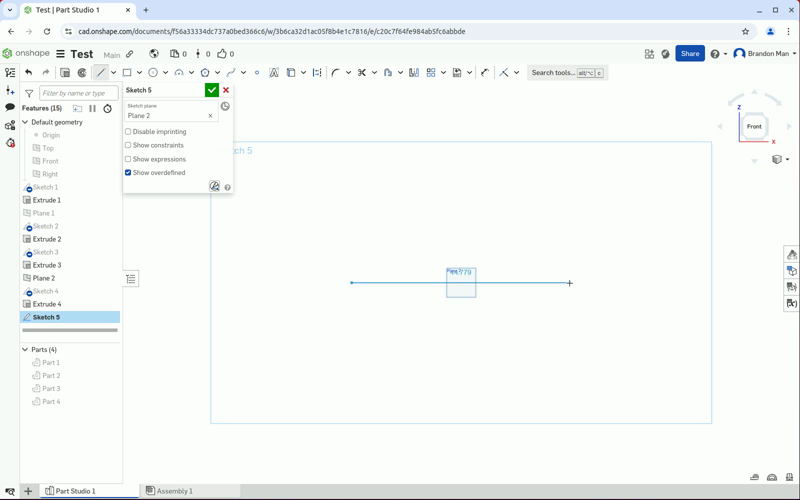
key_down(shift)
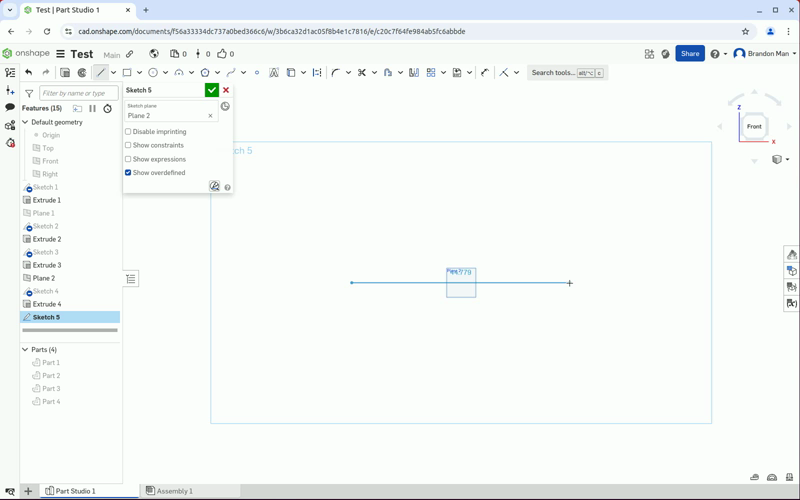
mouse_move(589, 282)
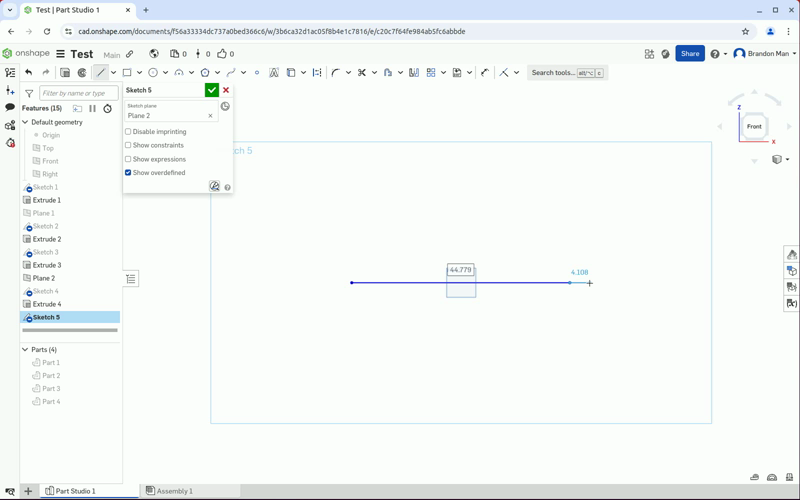
mouse_move(569, 260)
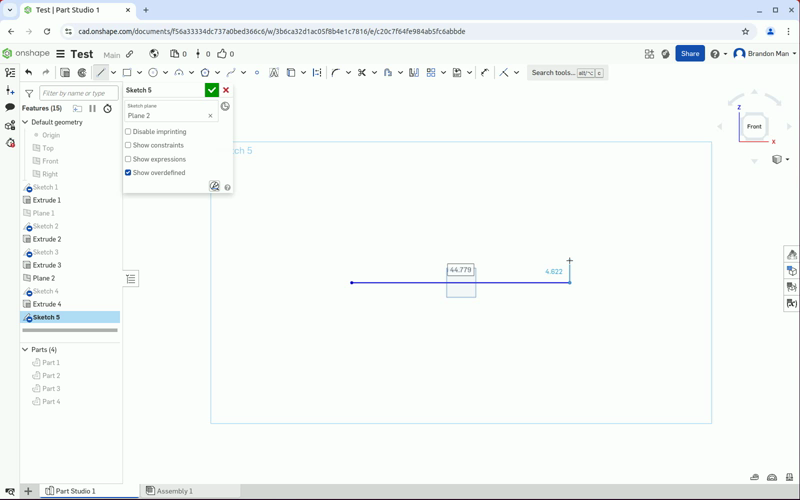
click(569, 260)
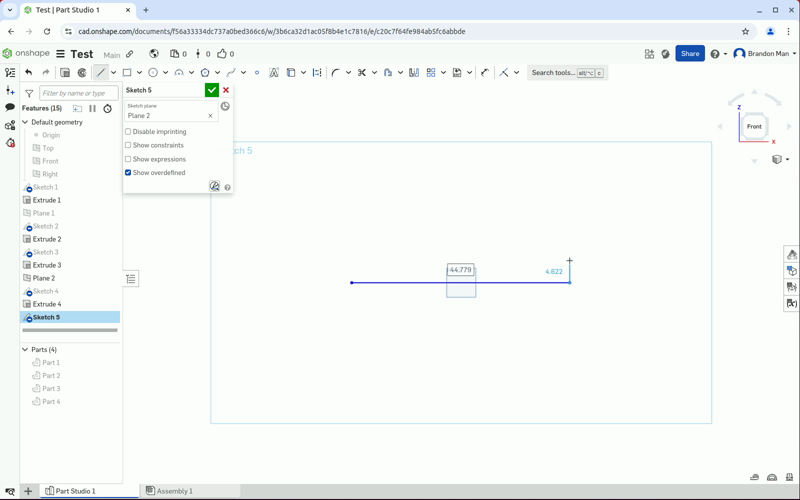
key_up(shift)
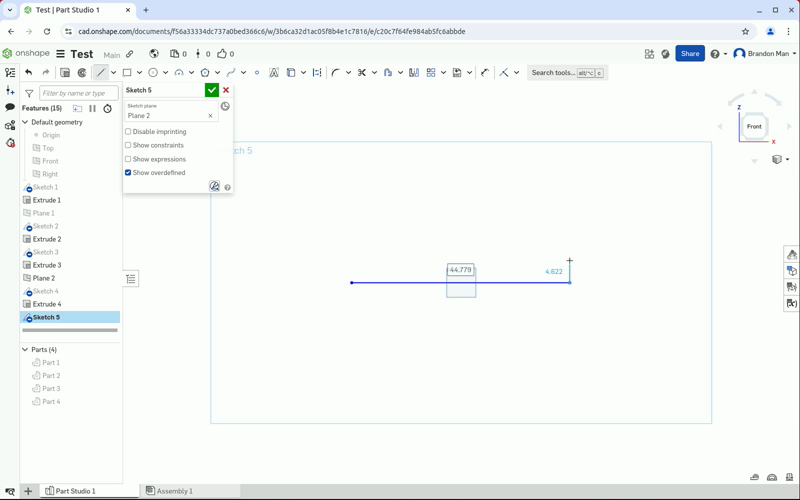
key_down(shift)
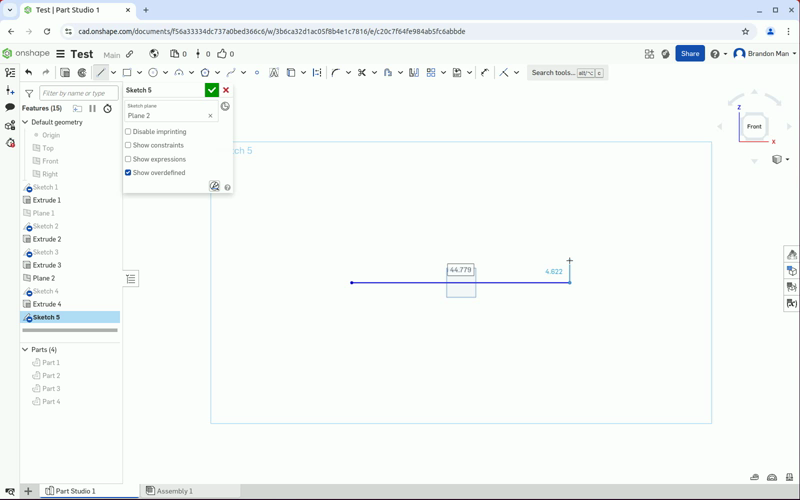
mouse_move(351, 260)
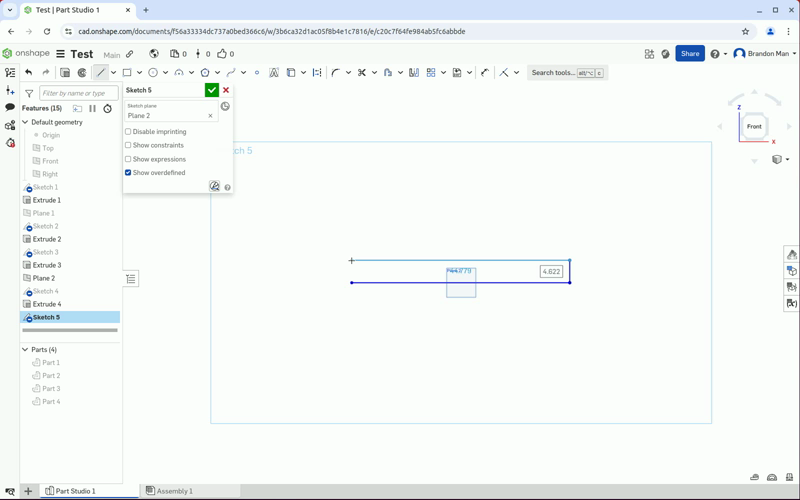
click(351, 260)
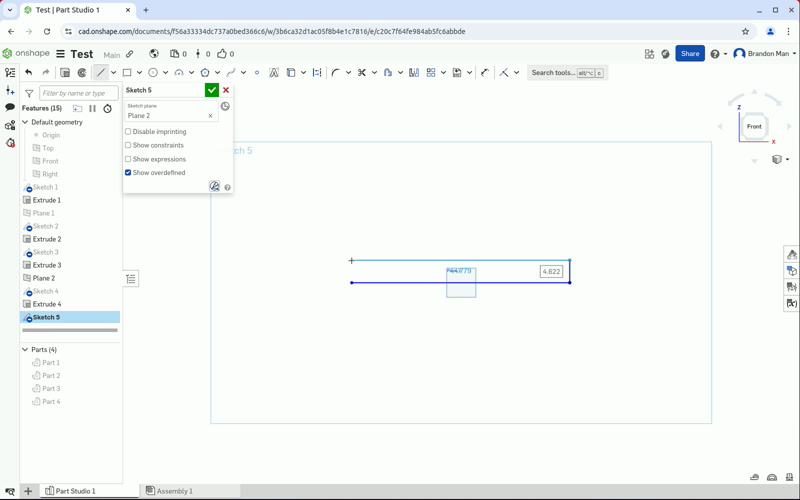
key_up(shift)
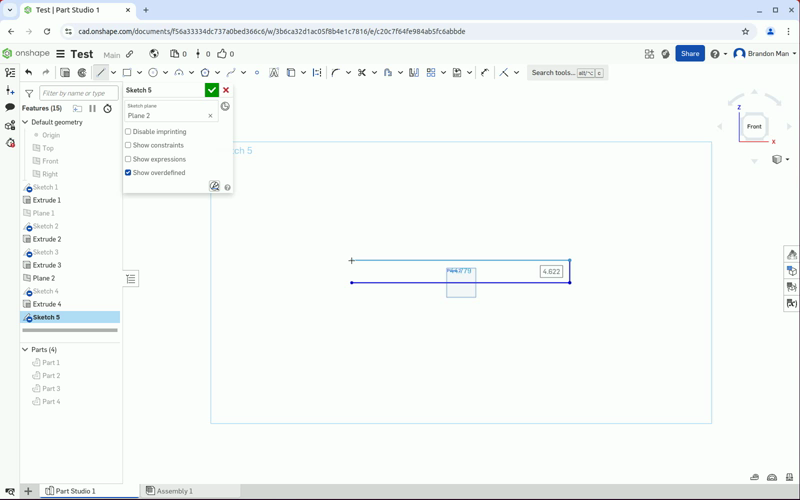
mouse_move(381, 260)
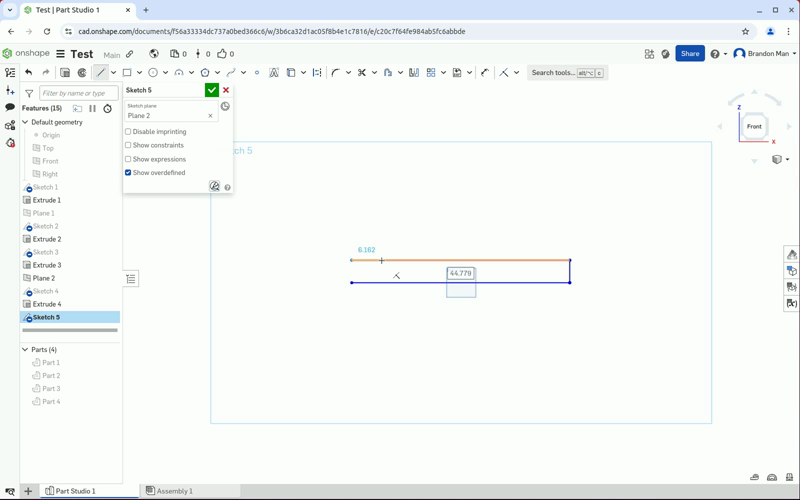
key_down(shift)
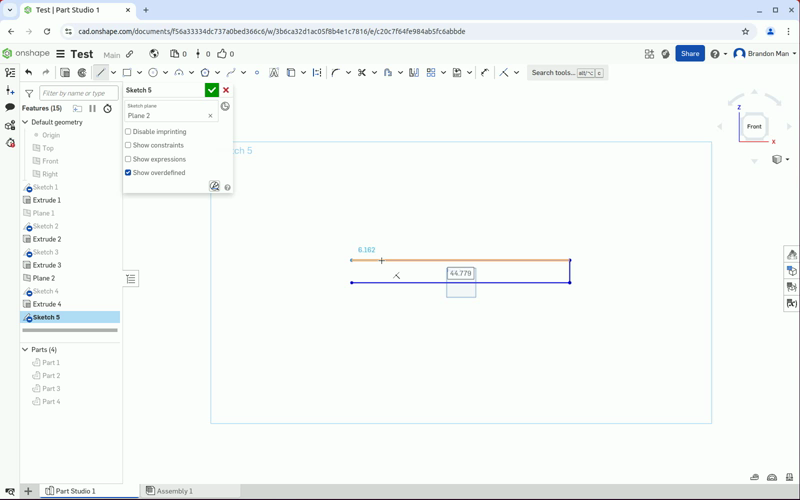
mouse_move(351, 282)
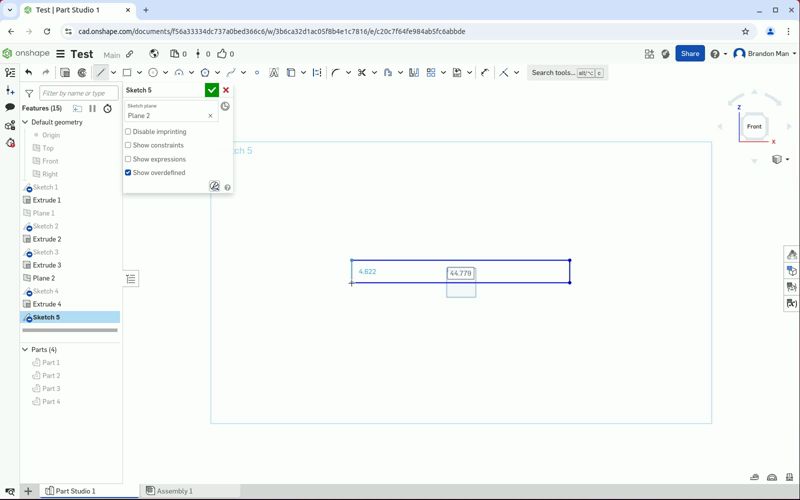
key_up(shift)
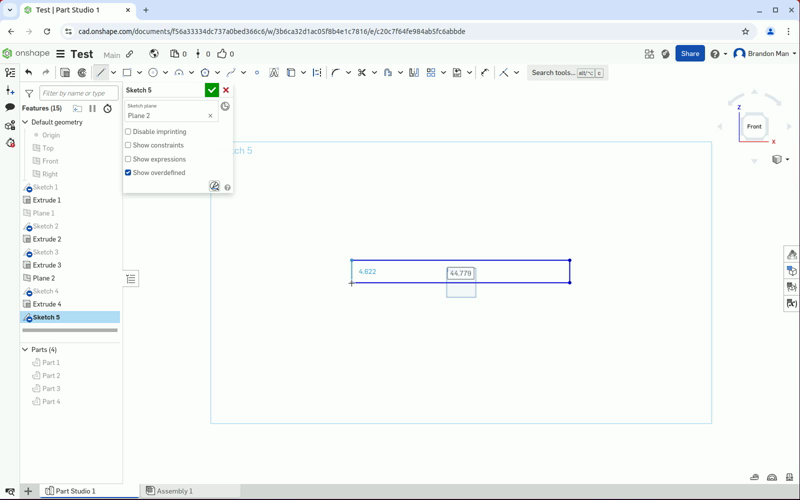
click(351, 282)
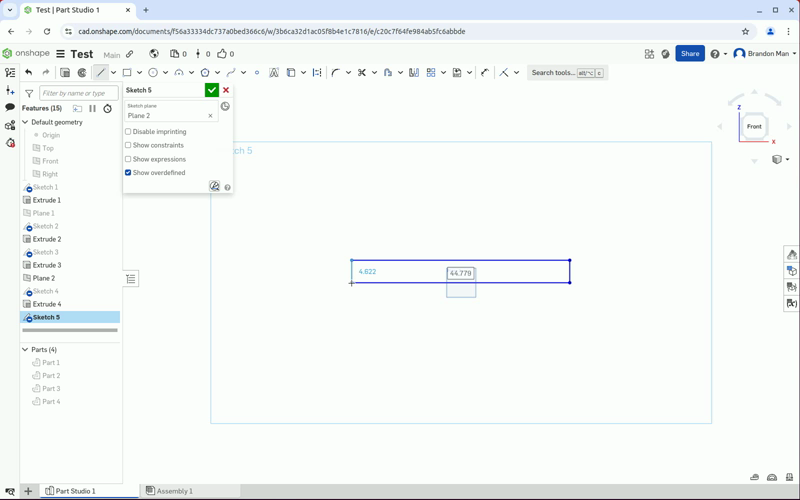
key(esc)
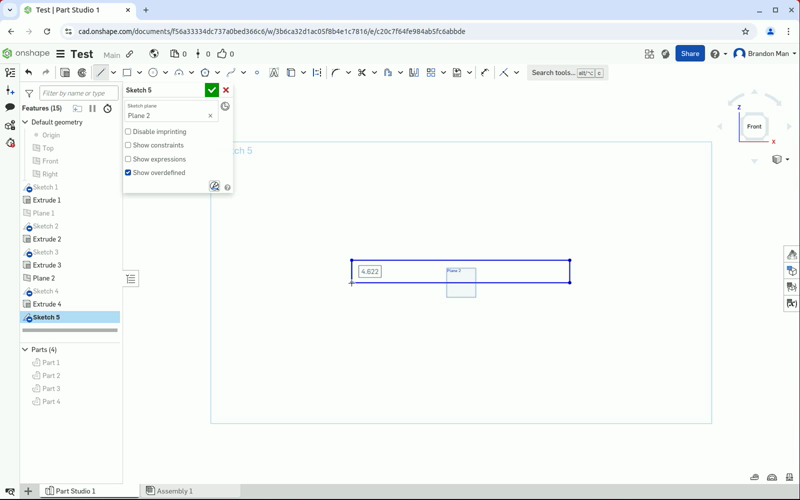
mouse_move(431, 266)
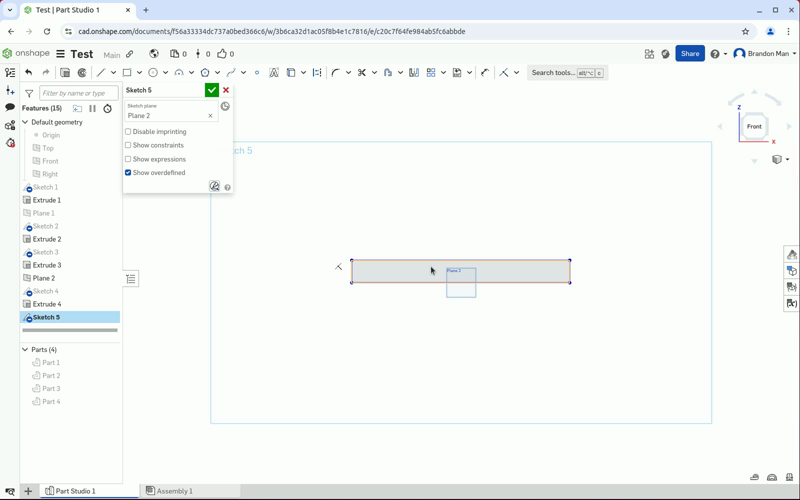
click(431, 266)
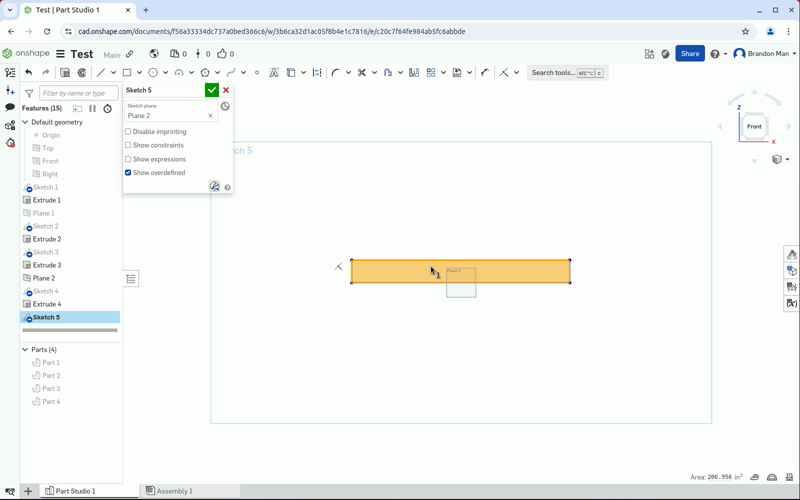
mouse_move(73, 352)
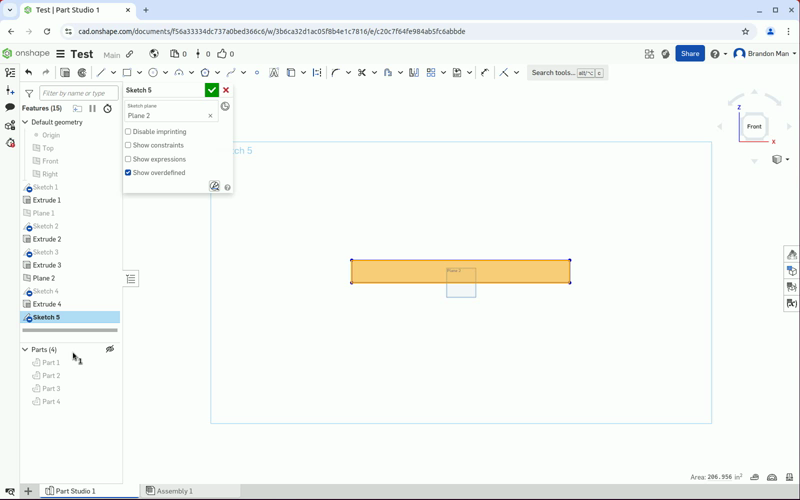
key(shift+y)
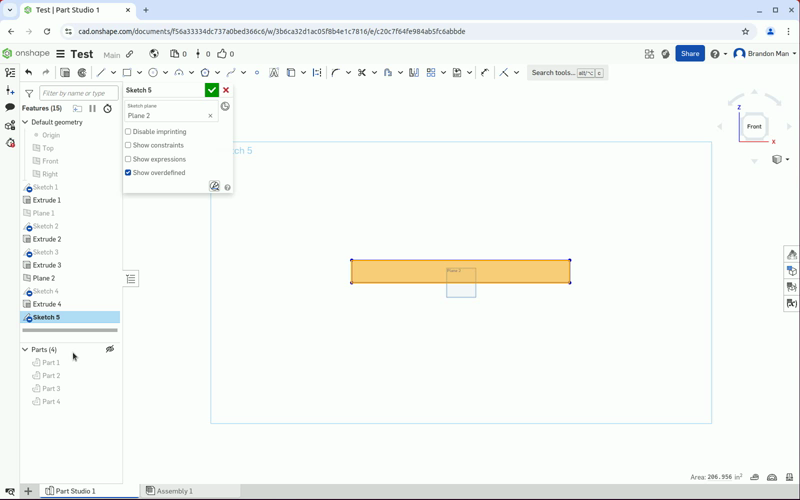
key(shift+e)
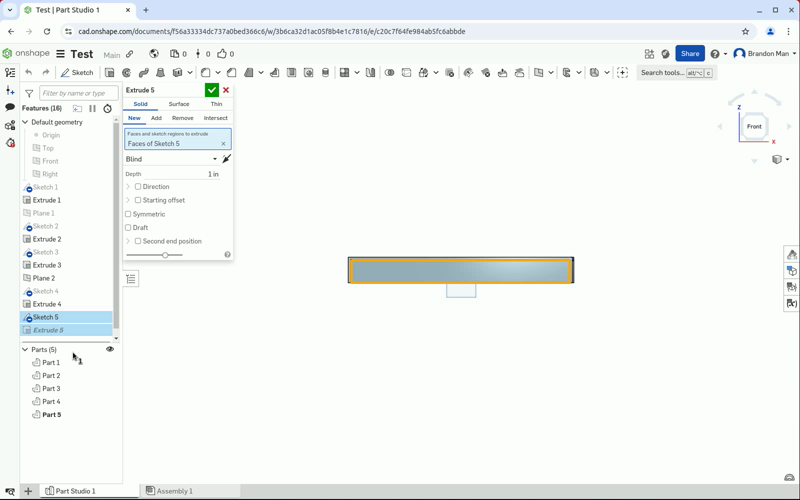
mouse_move(143, 106)
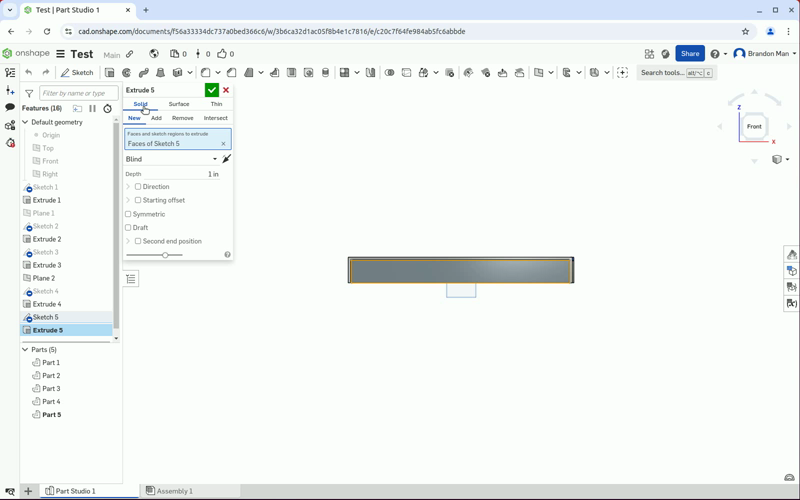
click(143, 106)
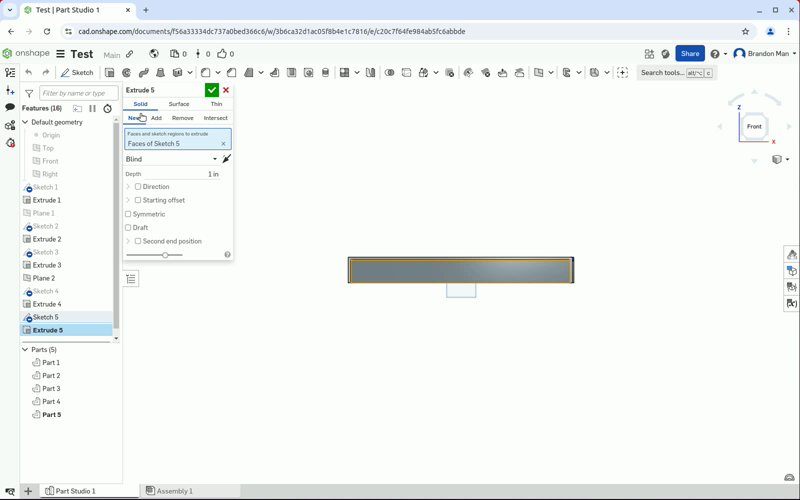
mouse_move(137, 120)
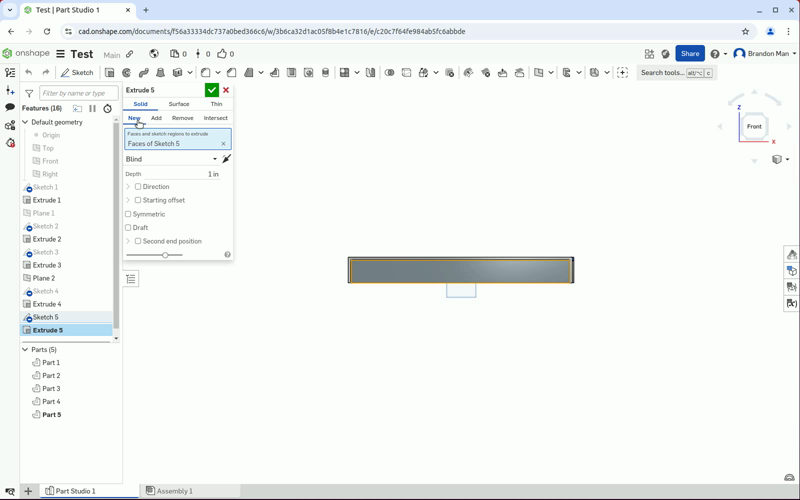
click(137, 120)
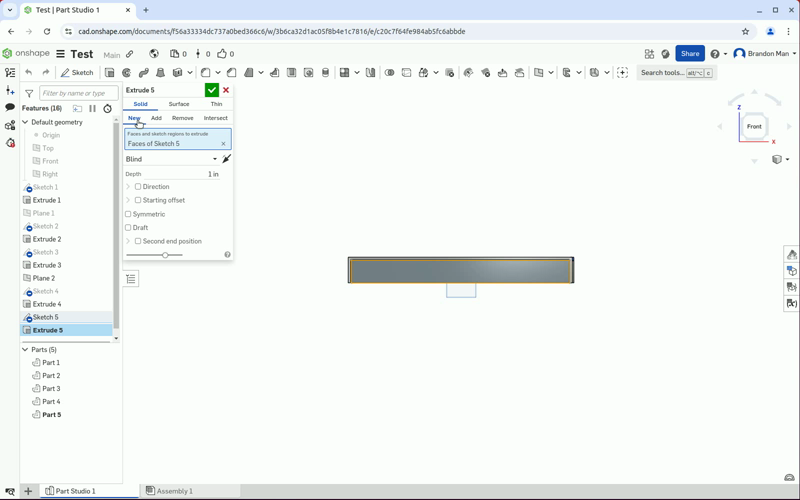
key(tab, 4)
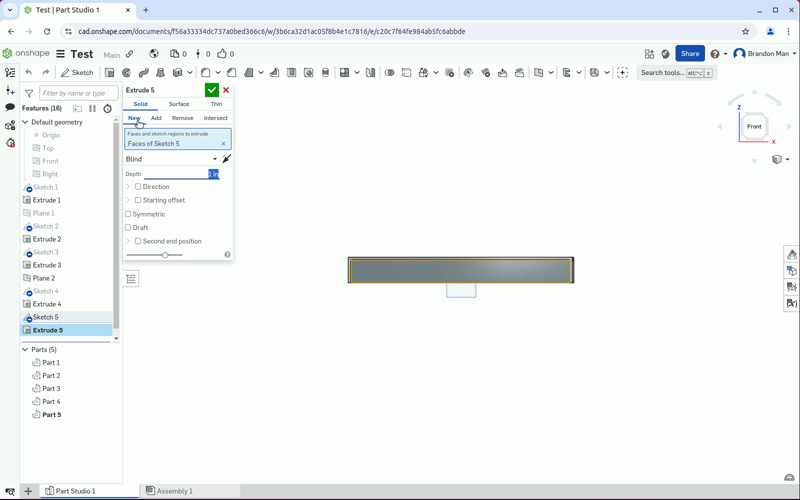
text(0.722)
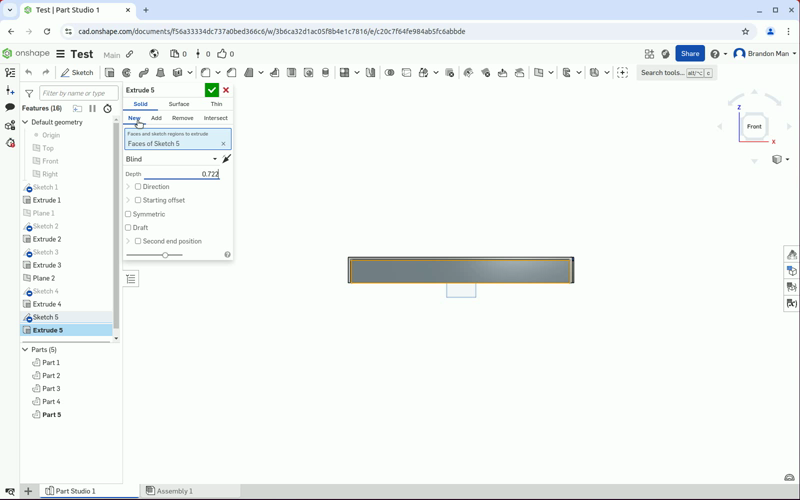
key(enter)
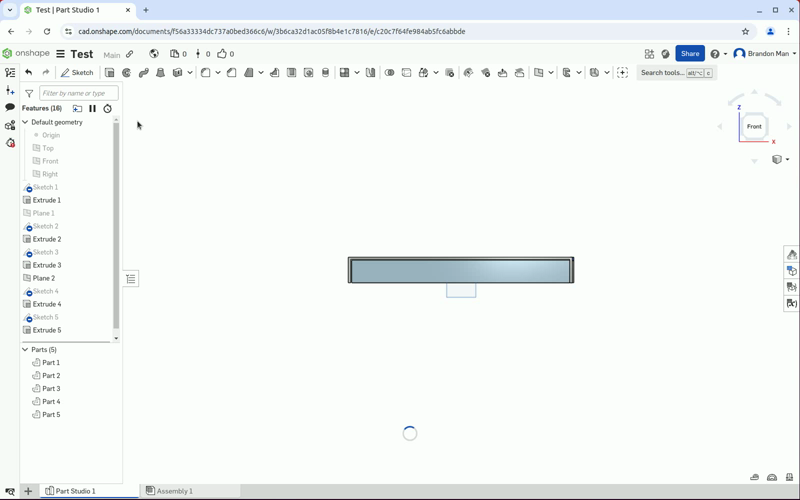
key(shift+h)
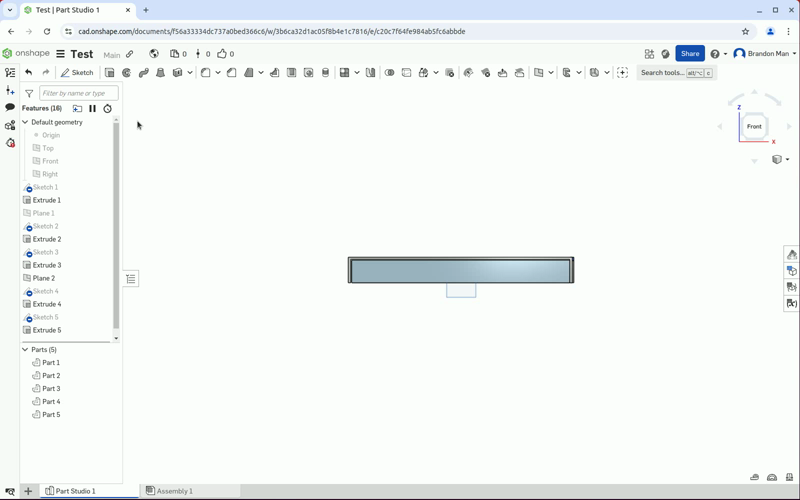
key(shift+h)
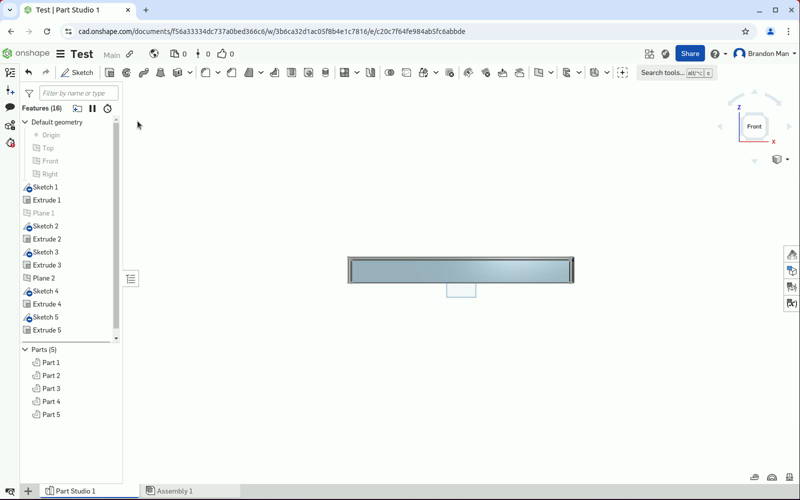
key(shift+7)
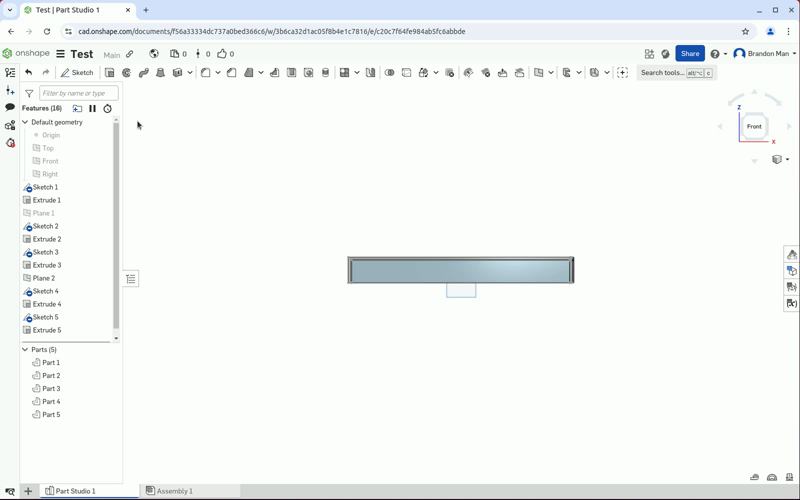
key(left, 2)
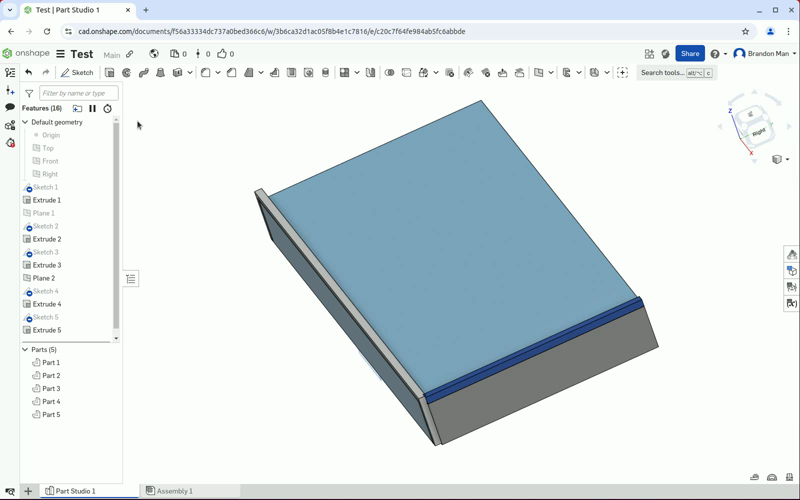
key(down, 2)
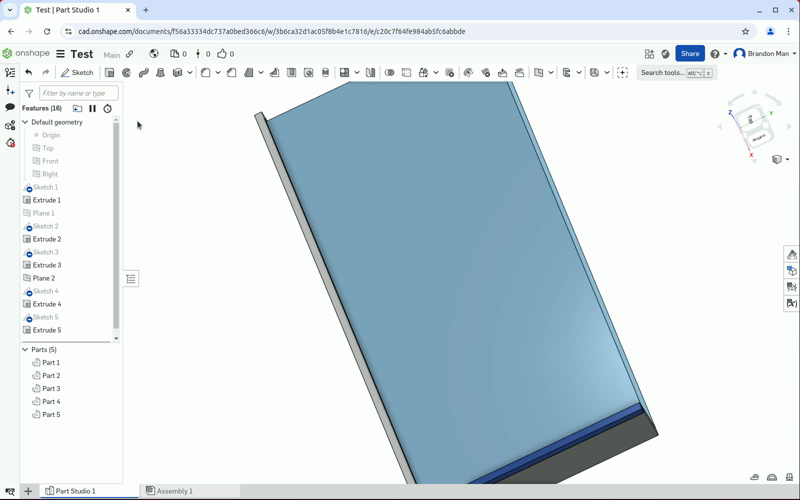
key(up, 2)
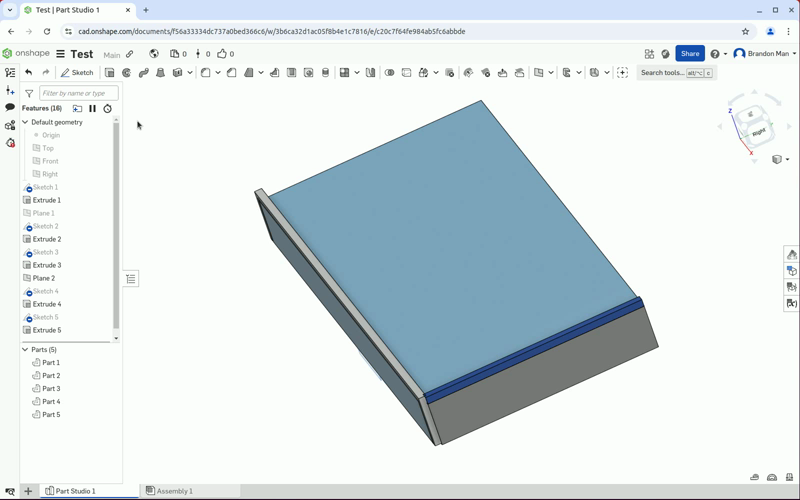
key(right, 2)
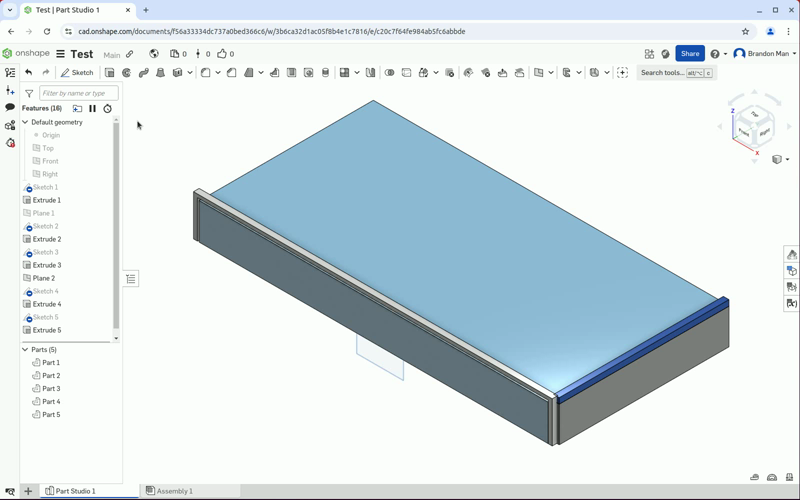
mouse_move(69, 189)
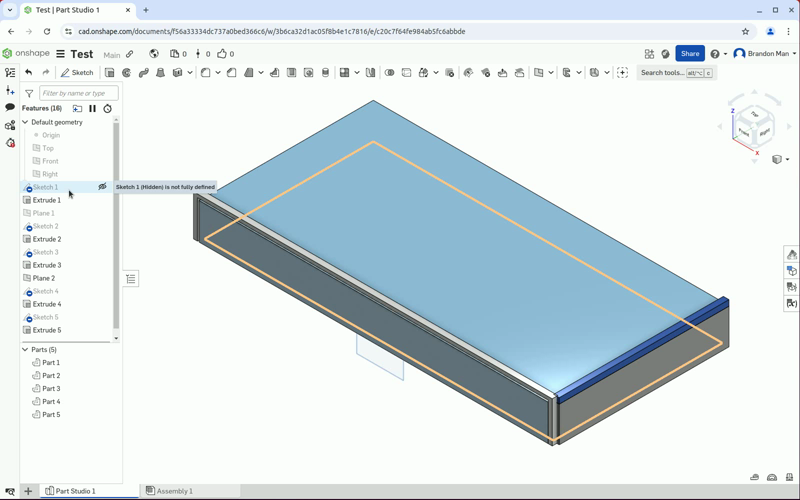
click(69, 189)